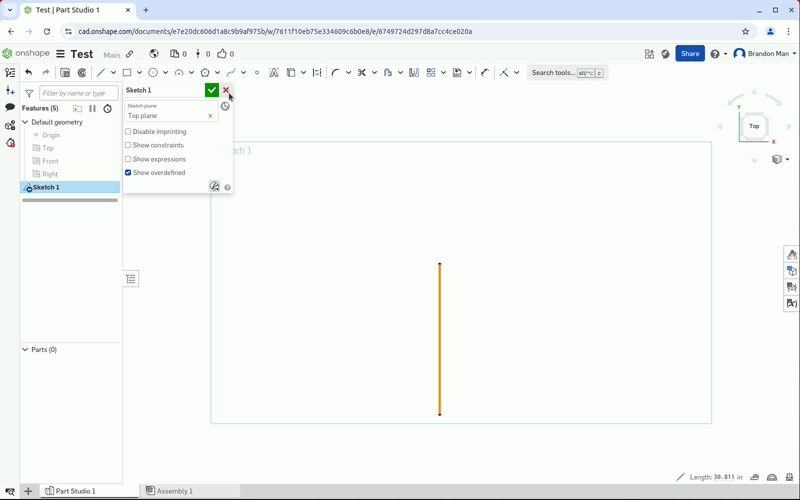
key(shift+h)
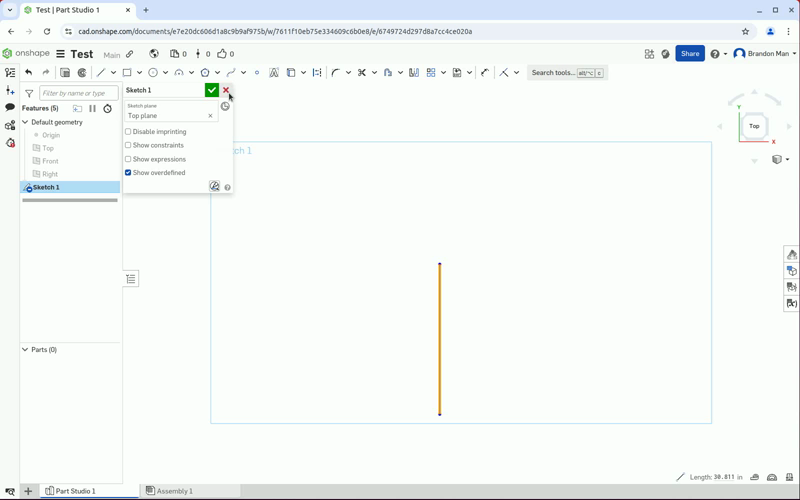
key(shift+s)
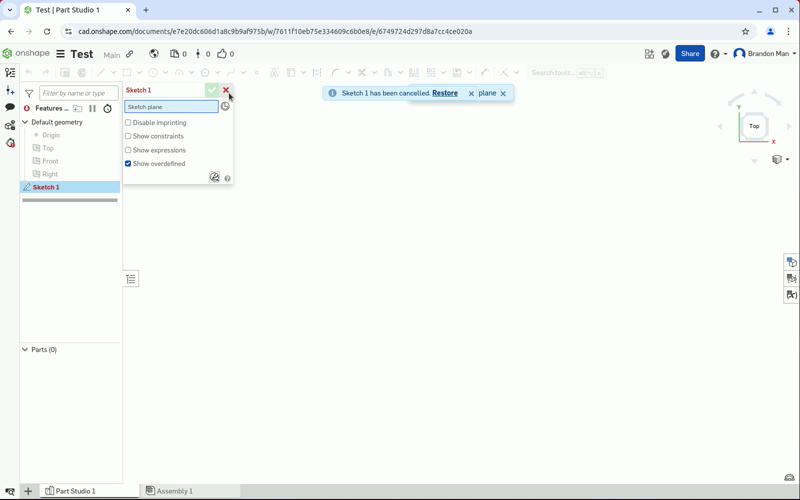
mouse_move(73, 150)
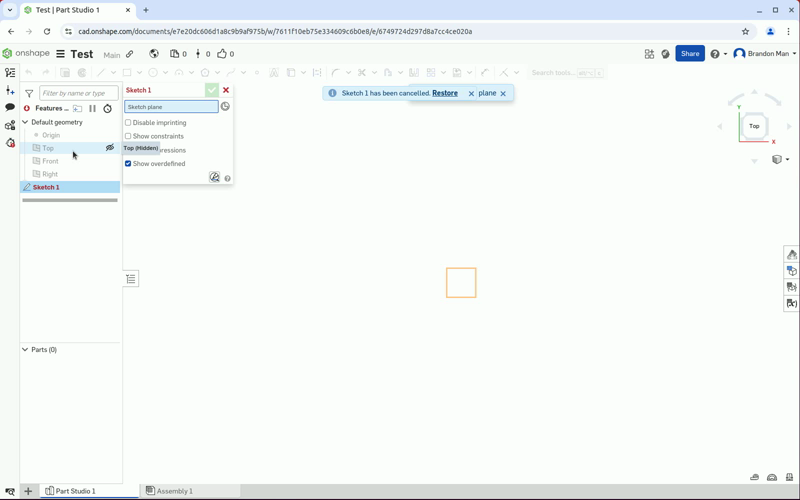
click(73, 150)
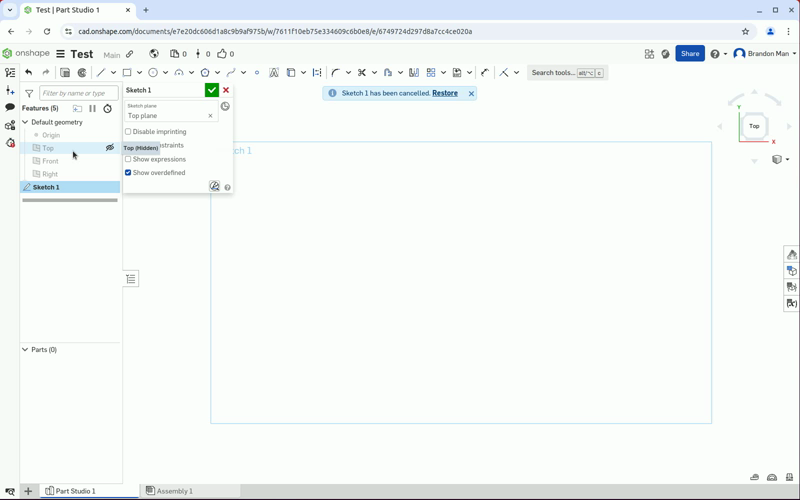
mouse_move(73, 352)
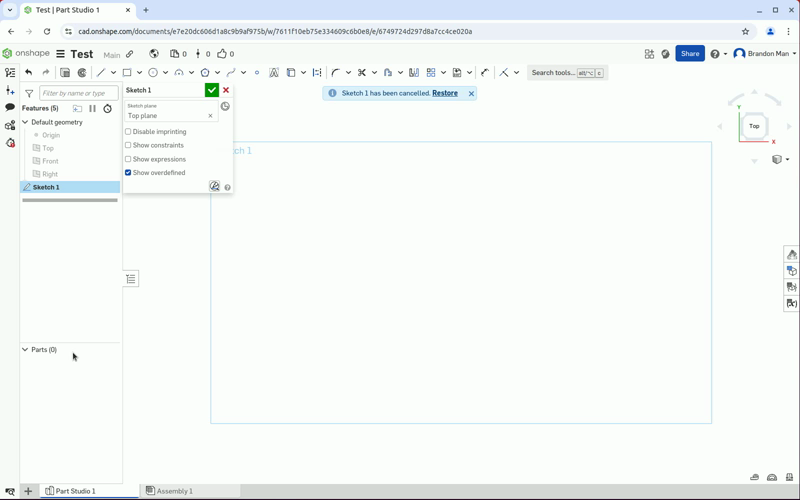
key(y)
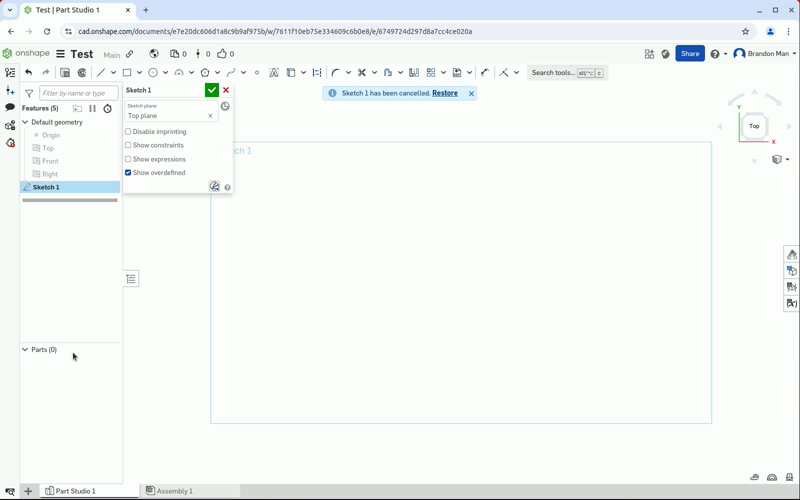
key(a)
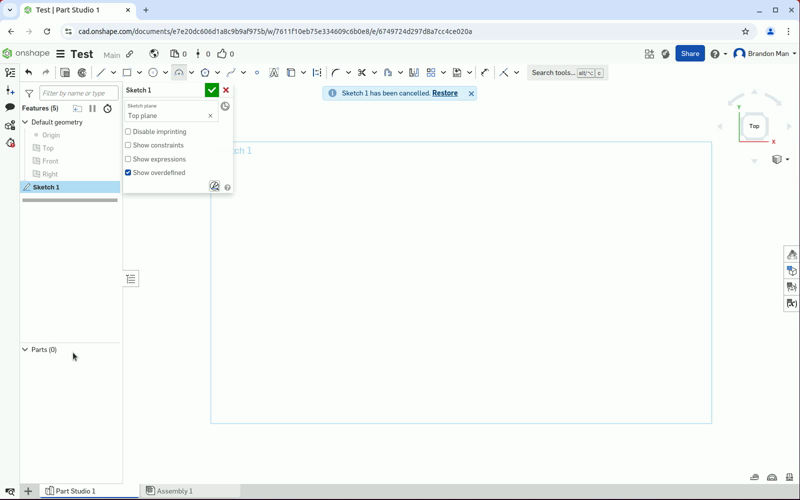
key_down(shift)
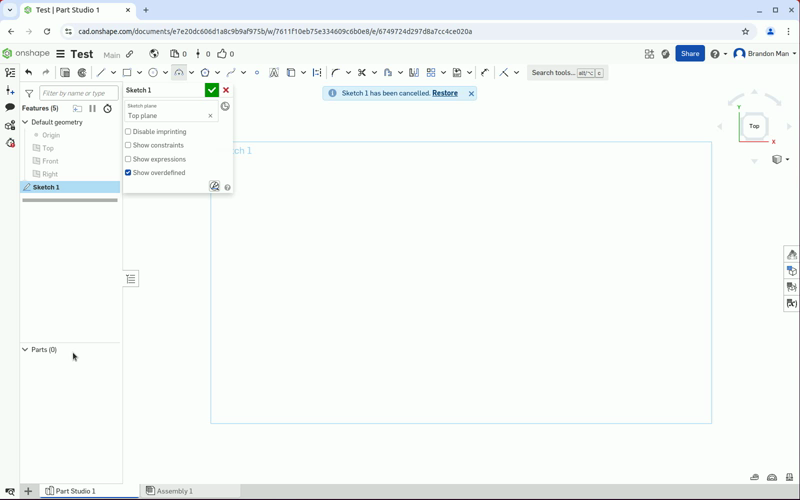
mouse_move(395, 262)
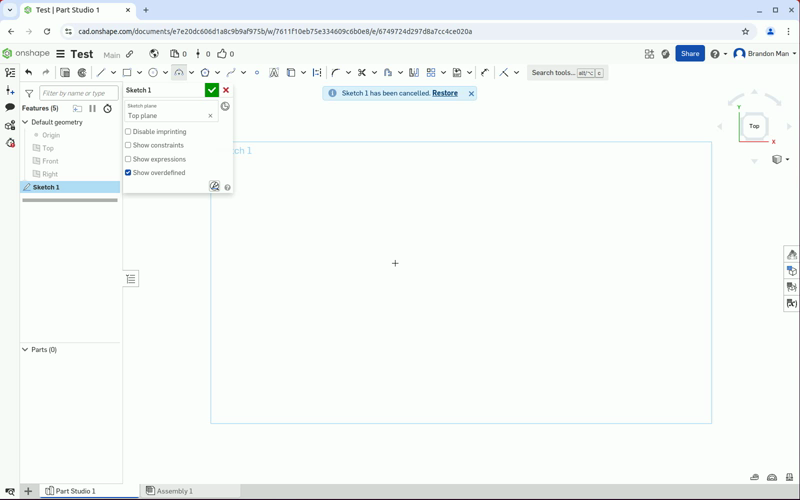
click(395, 262)
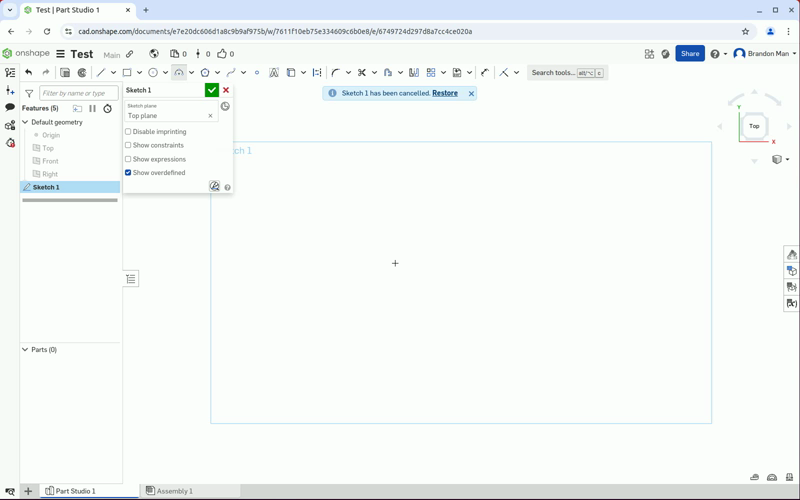
key_up(shift)
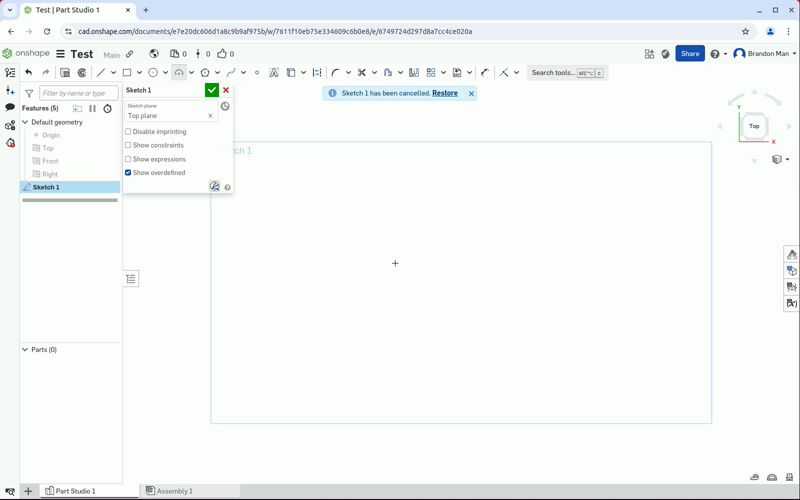
key_down(shift)
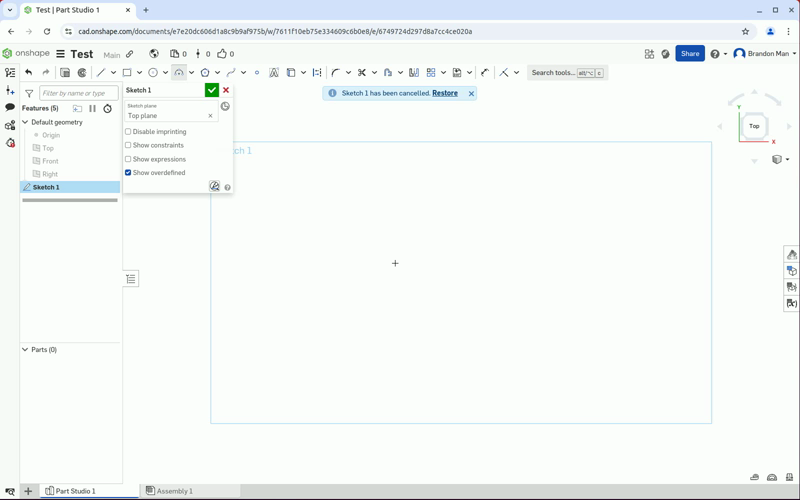
mouse_move(415, 283)
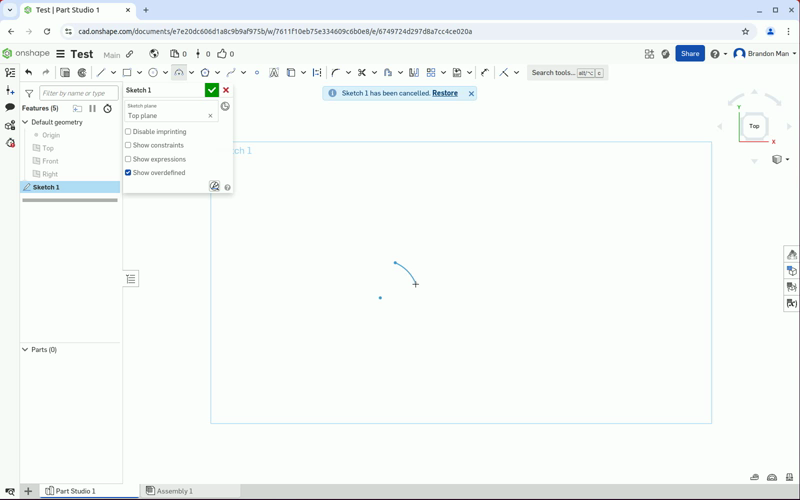
click(415, 283)
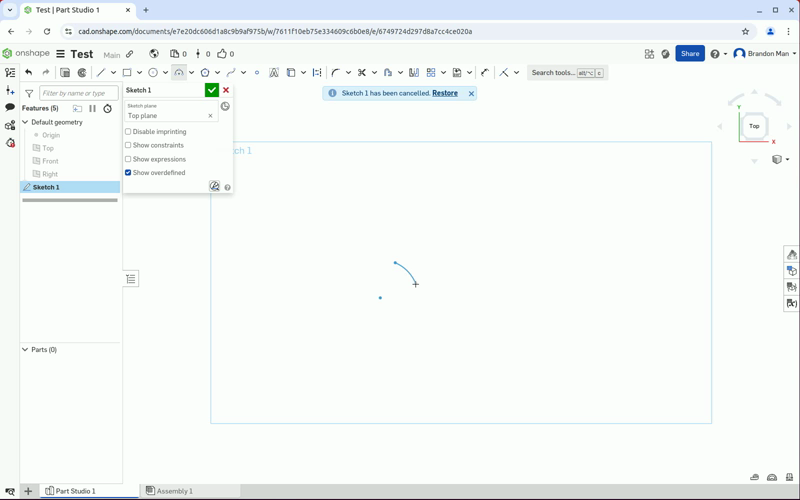
mouse_move(401, 277)
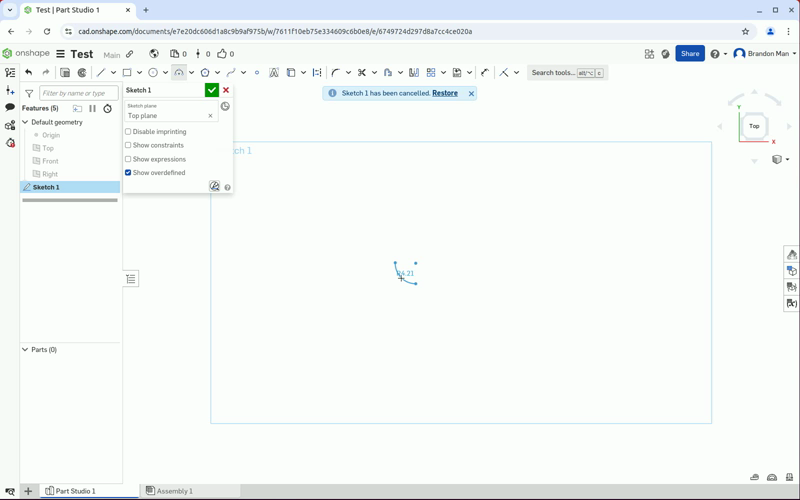
click(401, 277)
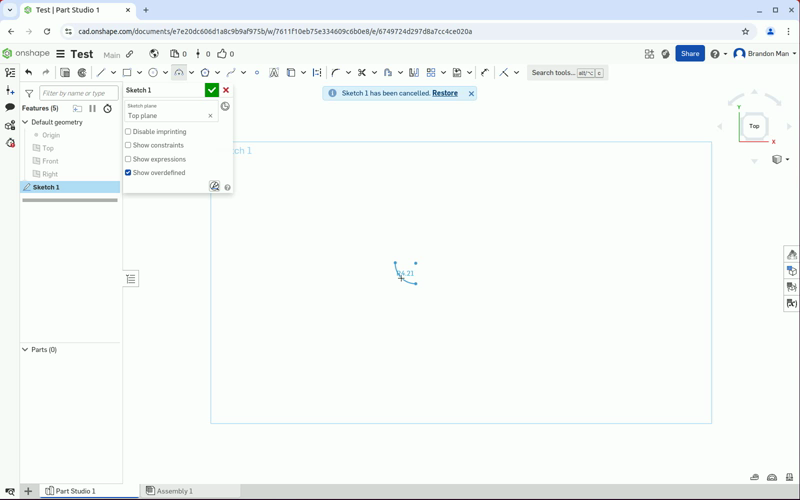
key_up(shift)
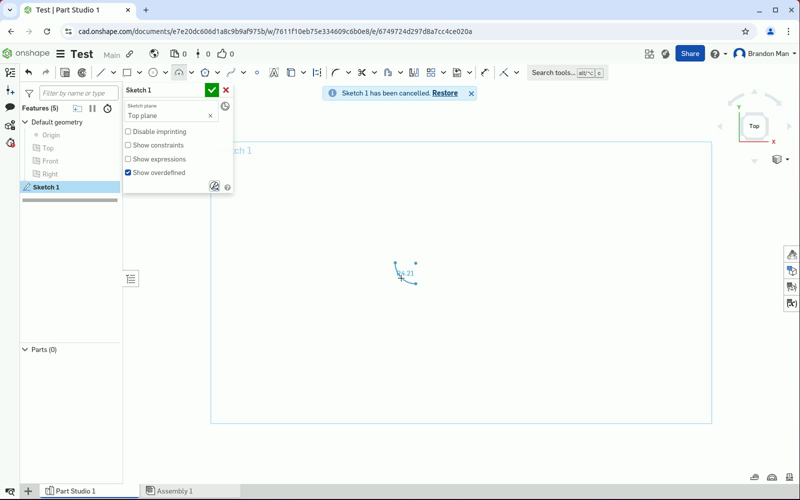
key(esc)
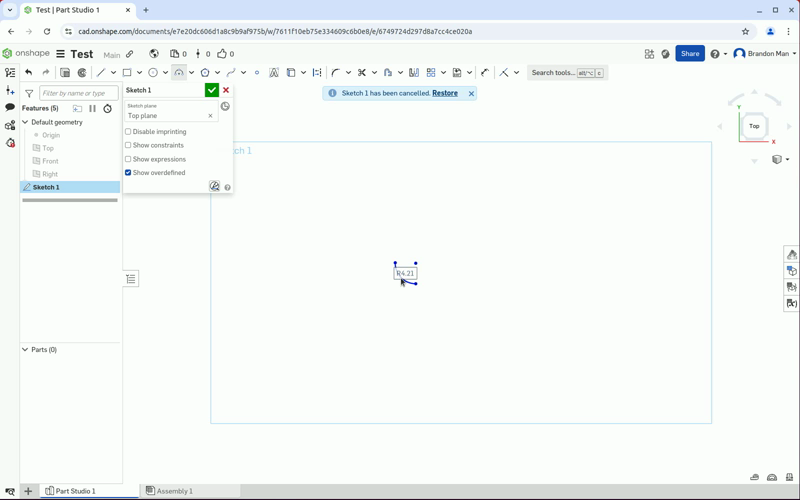
key(l)
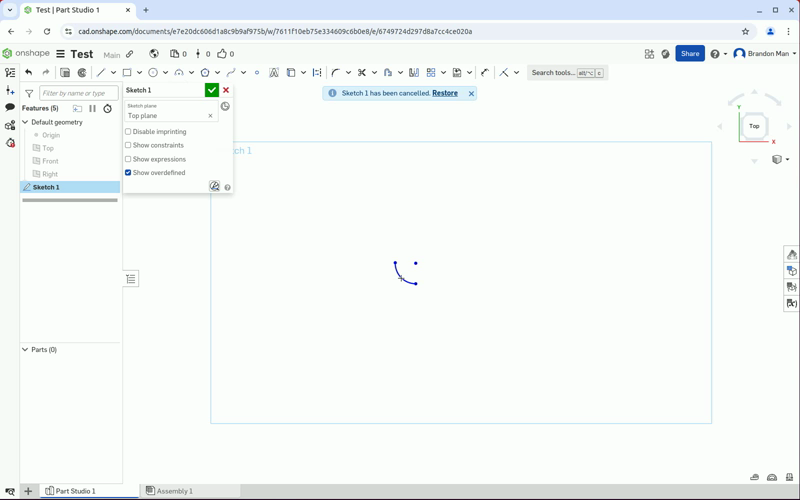
mouse_move(415, 283)
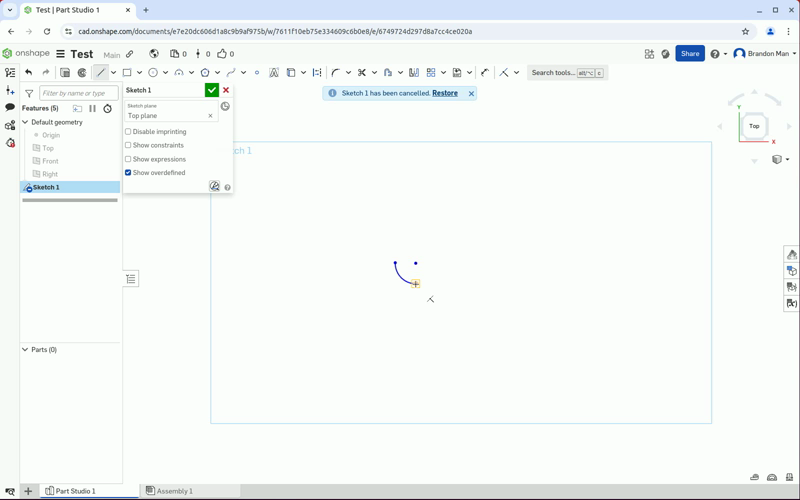
click(415, 283)
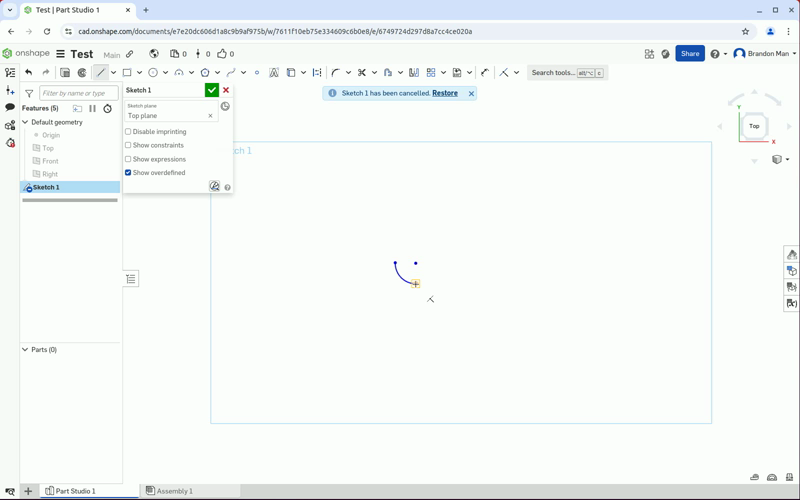
key_down(shift)
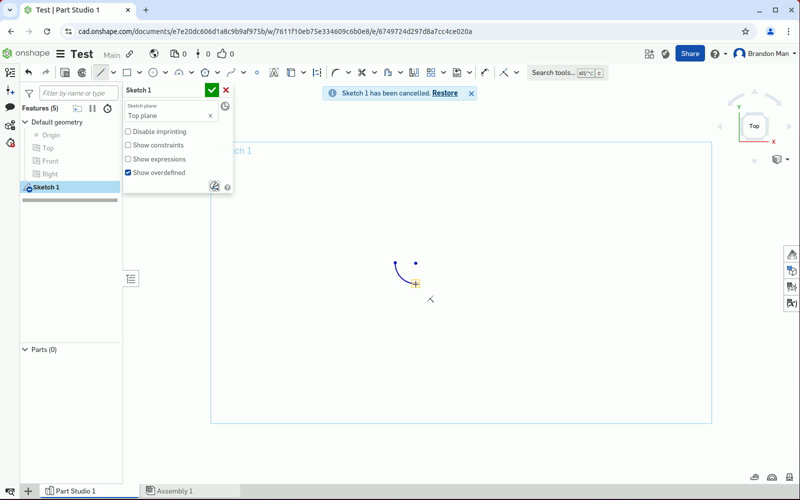
mouse_move(445, 283)
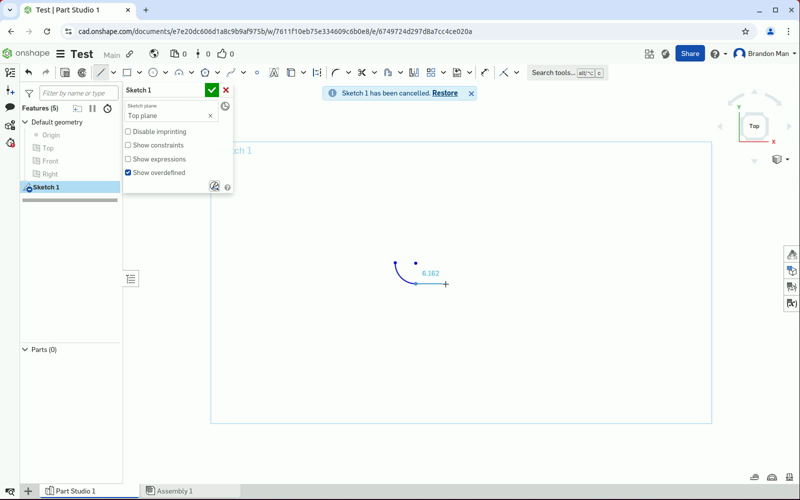
mouse_move(419, 283)
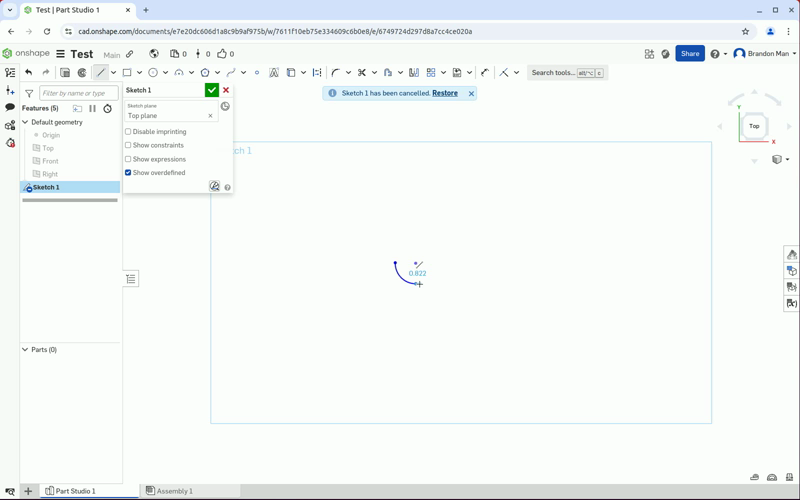
scroll(6)
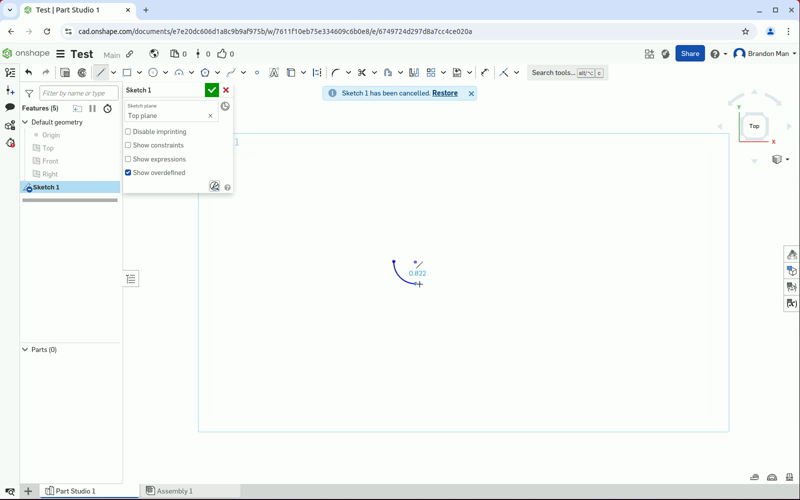
scroll(6)
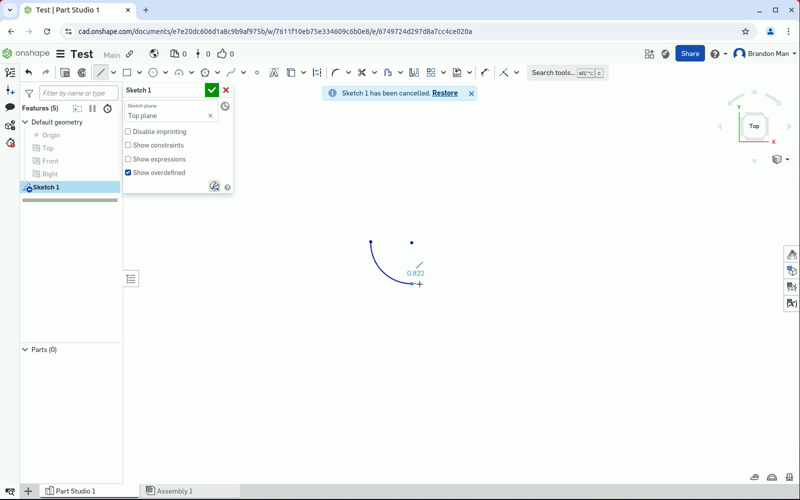
scroll(6)
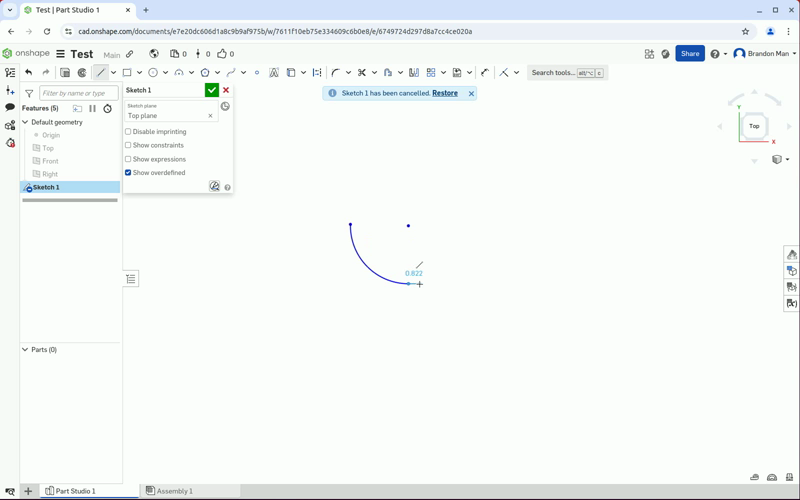
scroll(6)
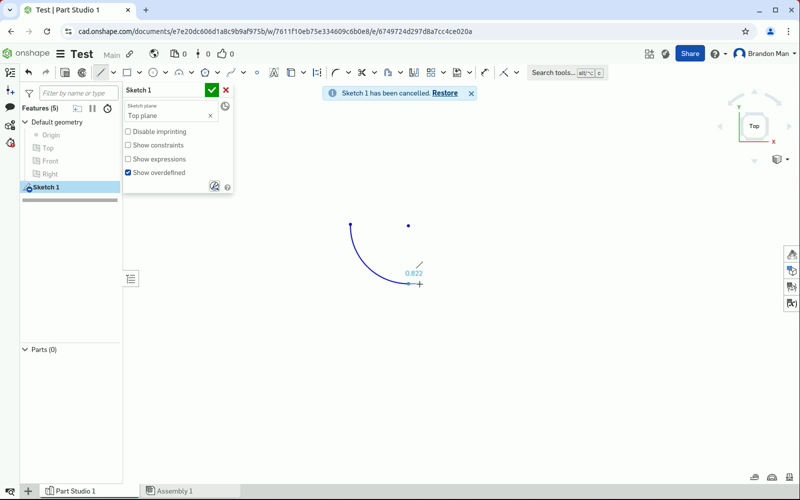
scroll(6)
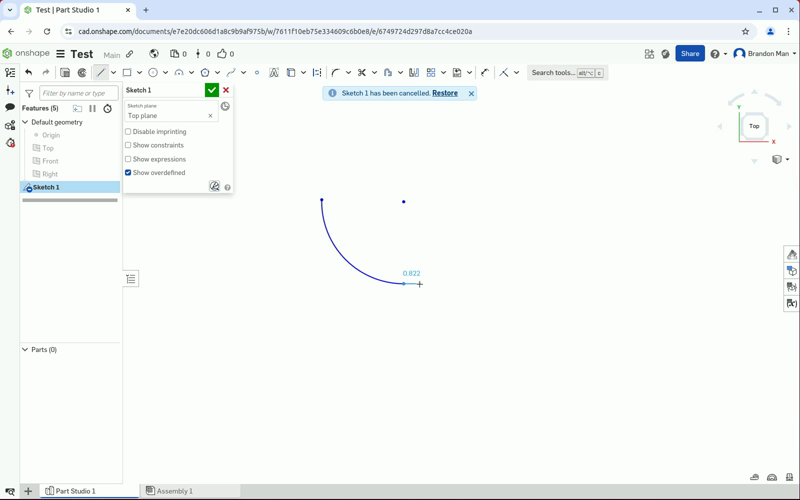
scroll(6)
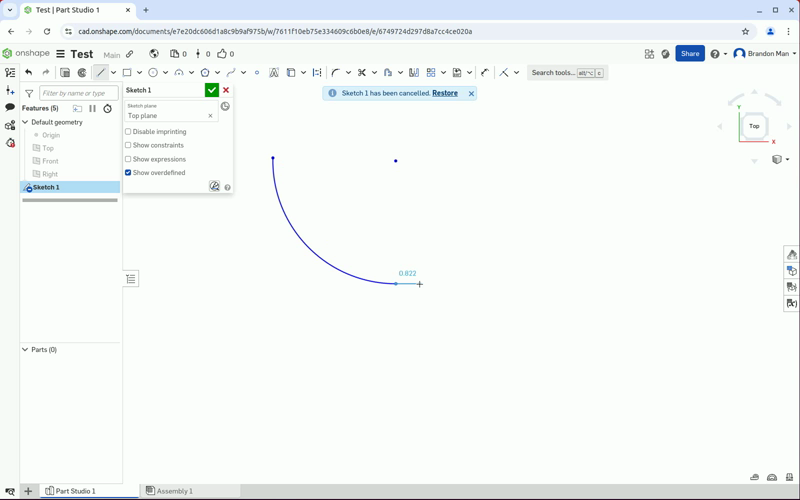
scroll(6)
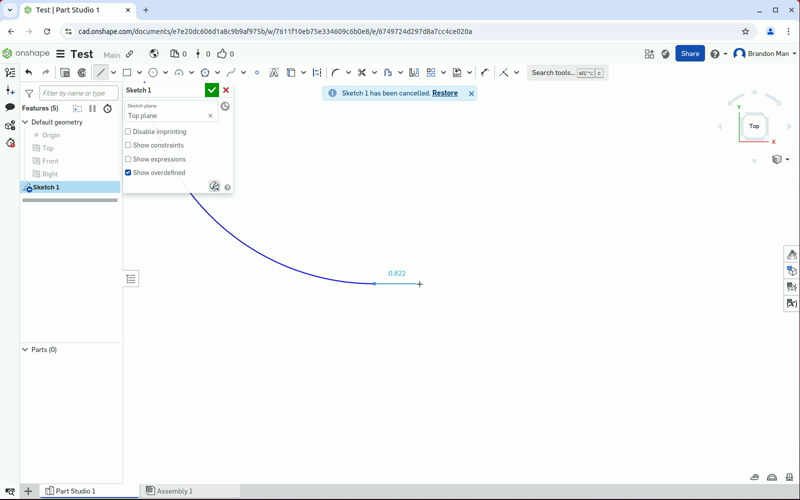
click(419, 283)
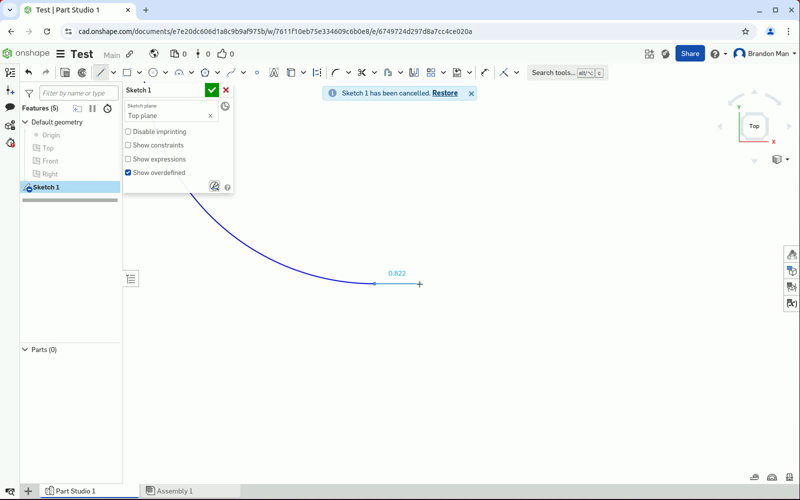
scroll(-6)
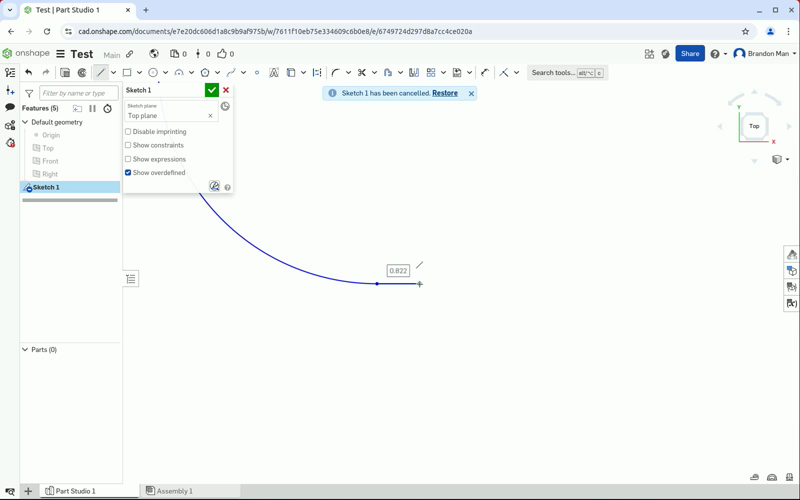
scroll(-6)
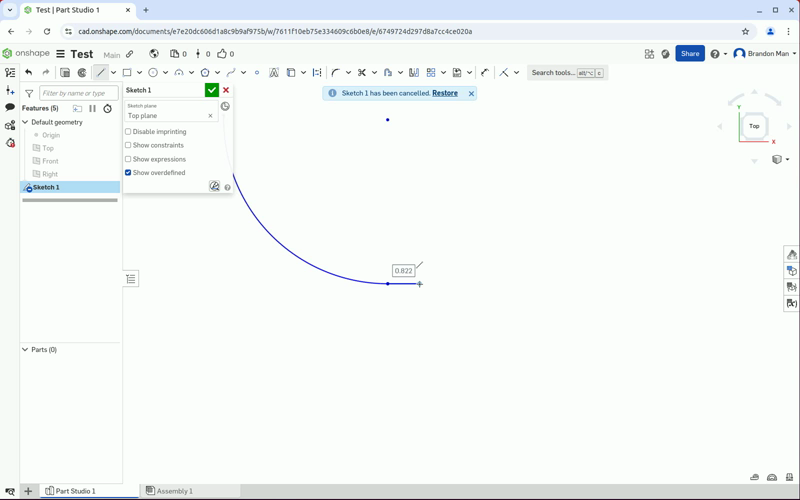
scroll(-6)
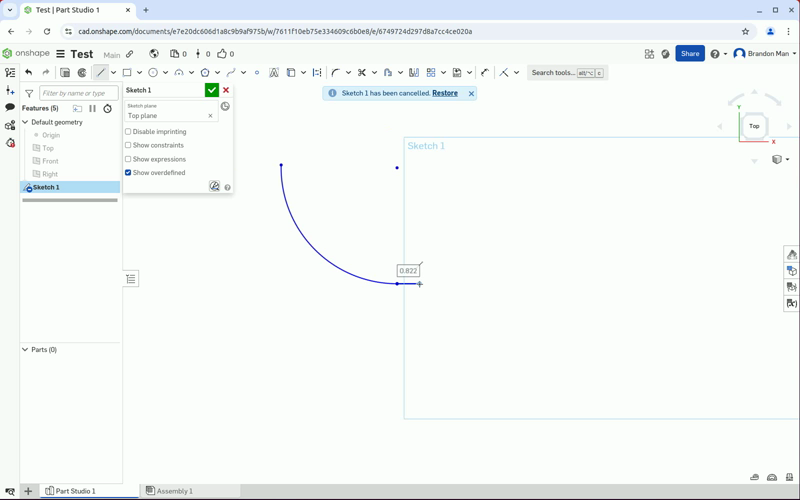
scroll(-6)
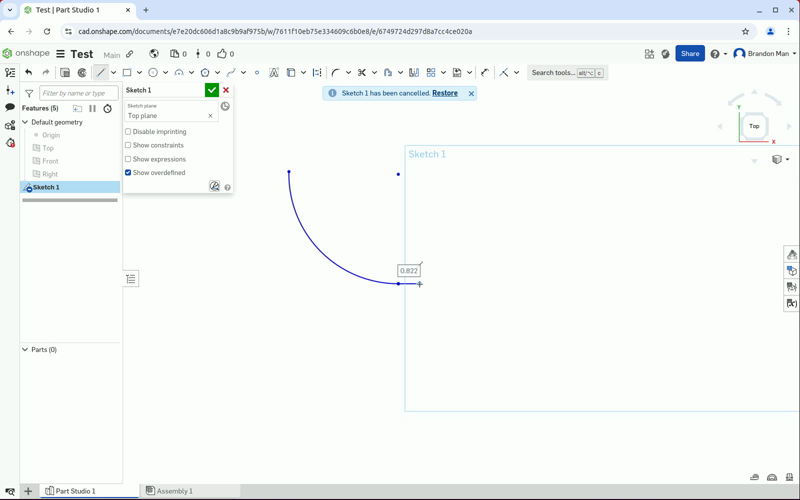
scroll(-6)
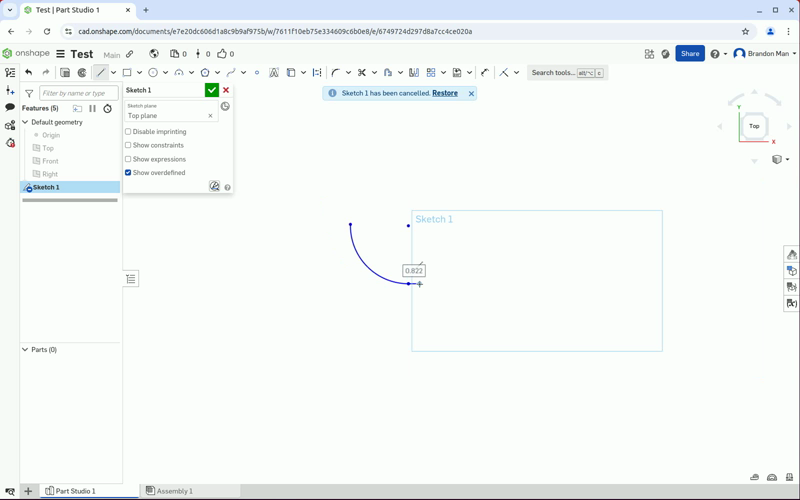
scroll(-6)
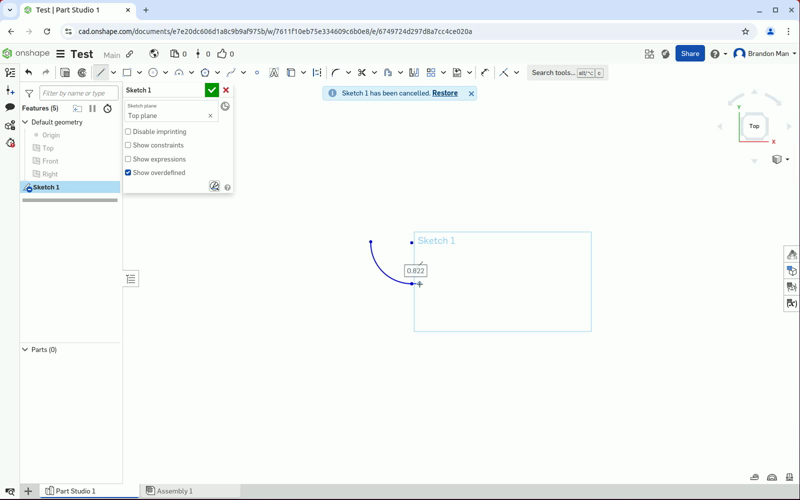
scroll(-6)
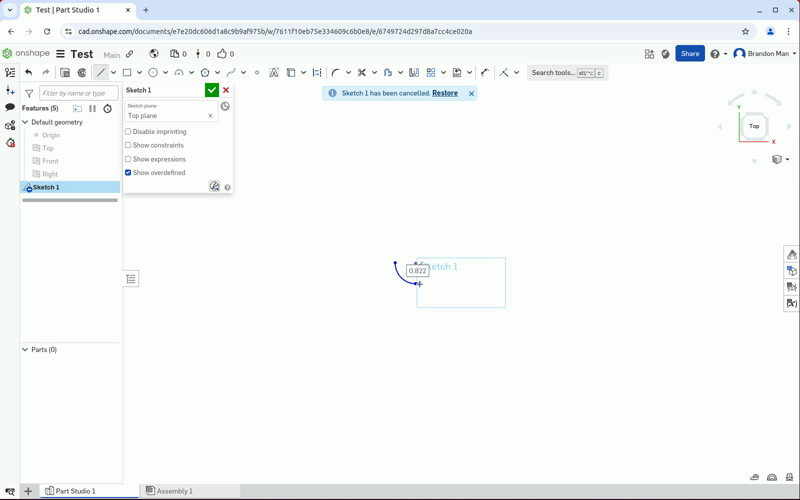
key_up(shift)
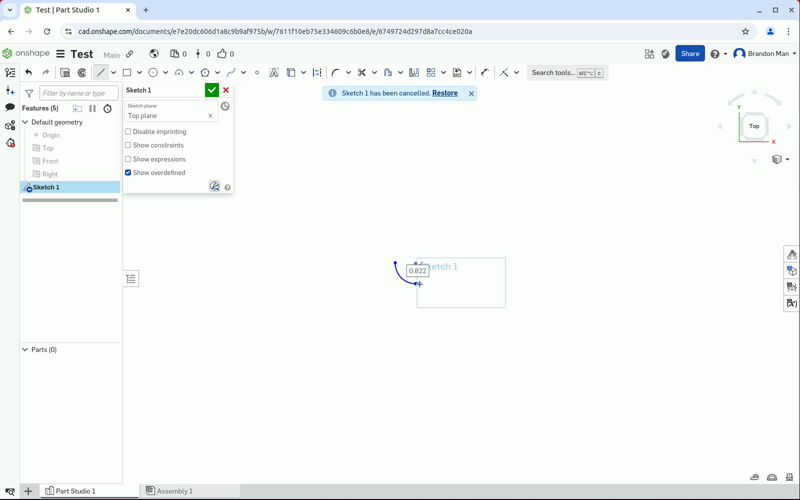
key_down(shift)
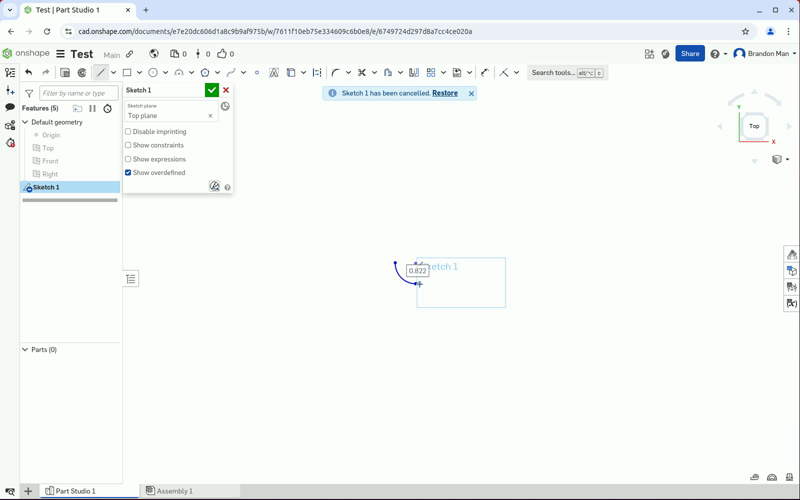
mouse_move(450, 283)
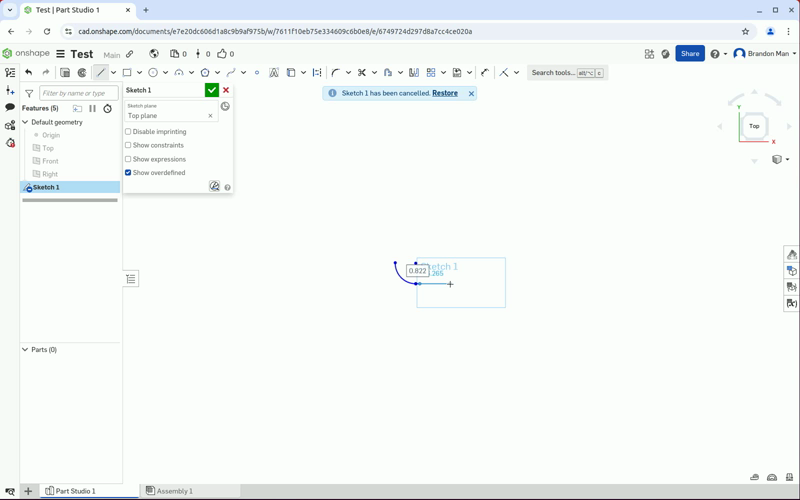
mouse_move(419, 242)
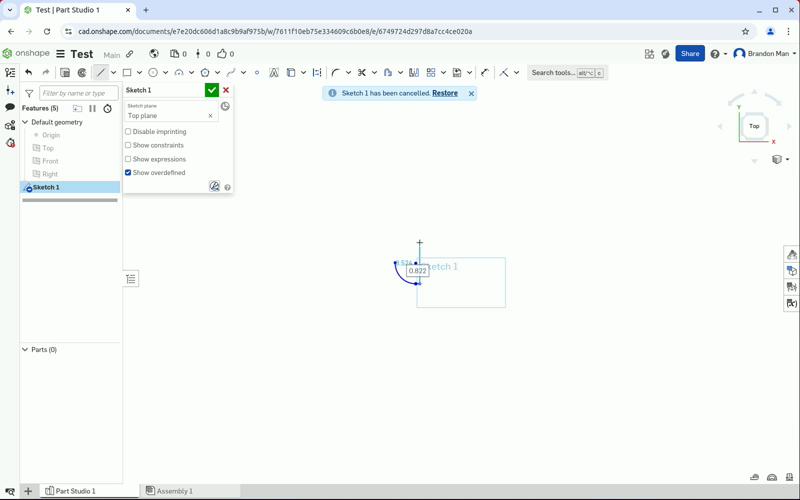
click(419, 242)
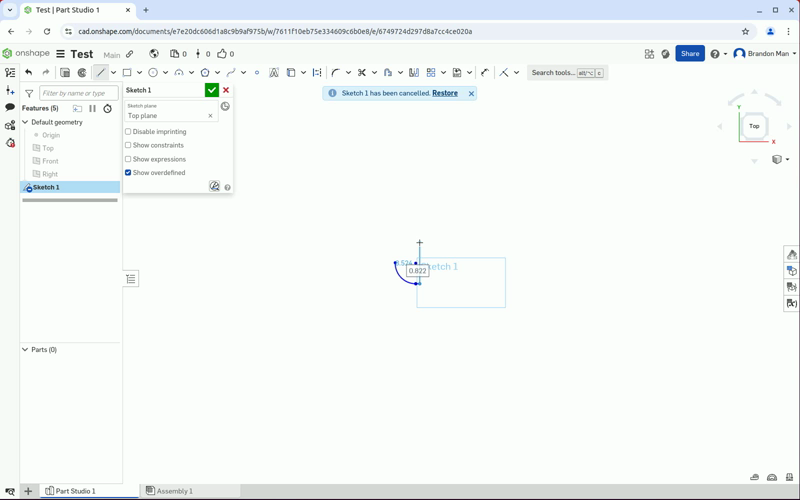
key_up(shift)
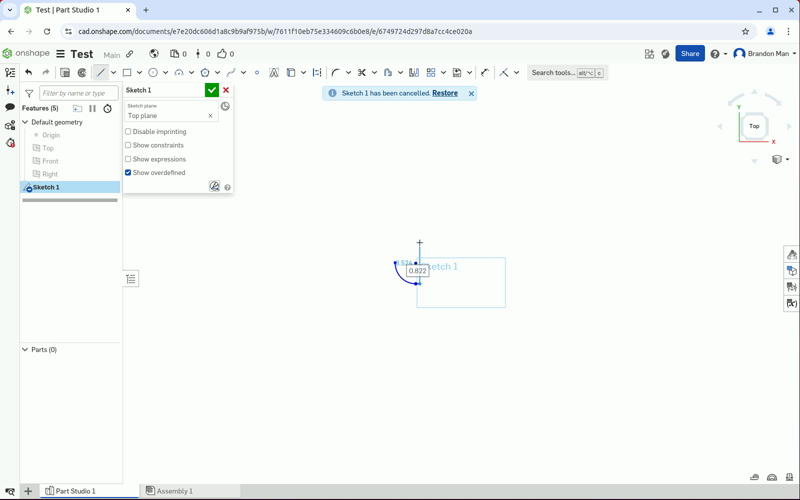
key_down(shift)
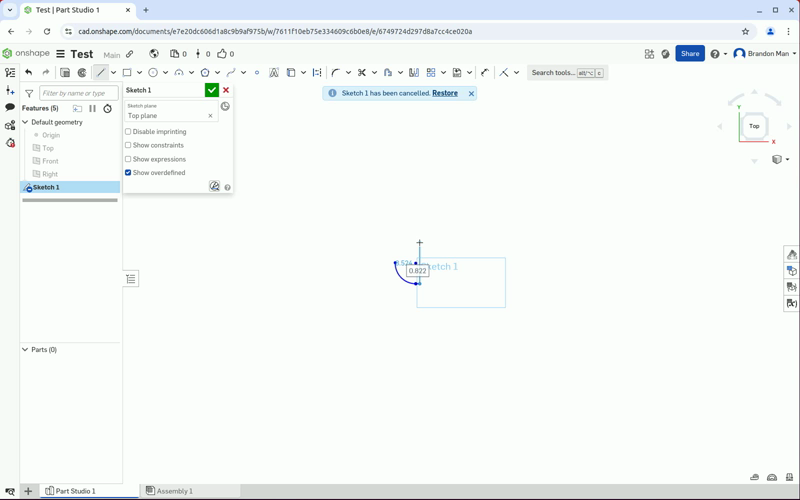
mouse_move(501, 242)
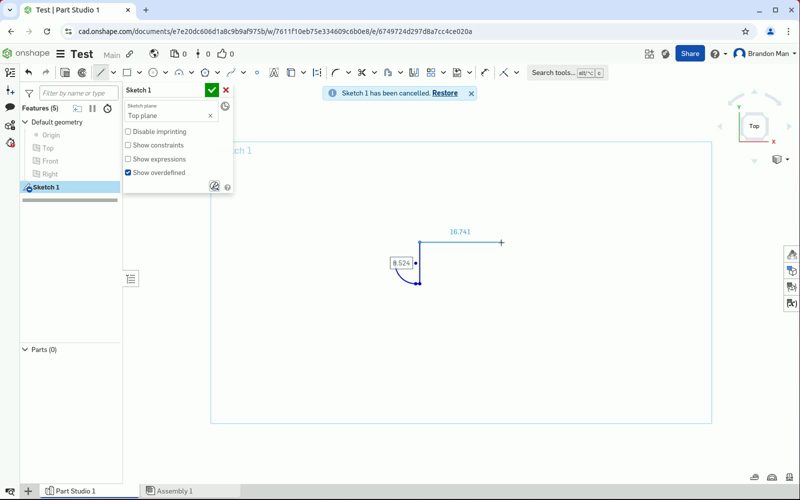
click(501, 242)
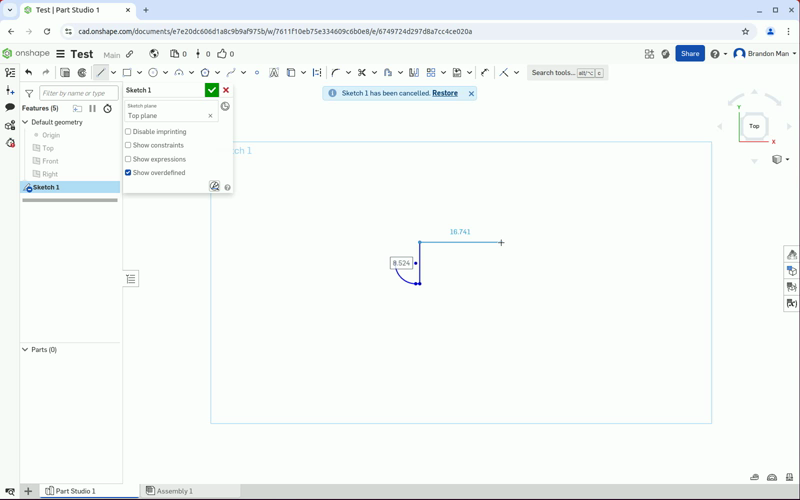
key_up(shift)
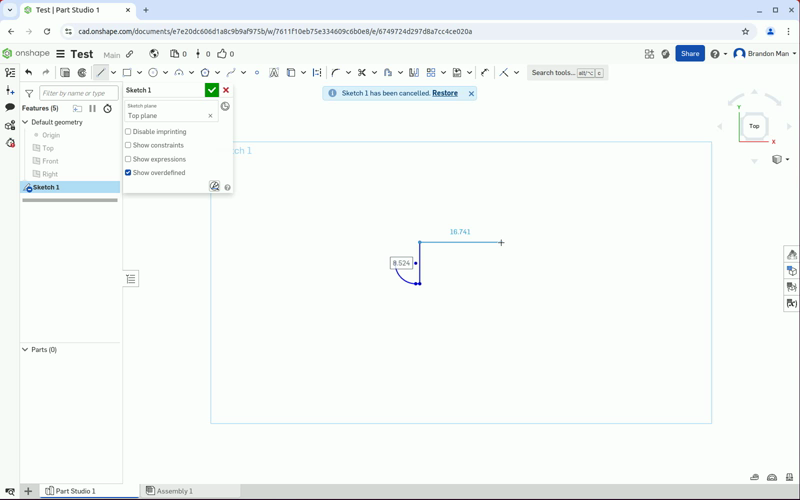
key_down(shift)
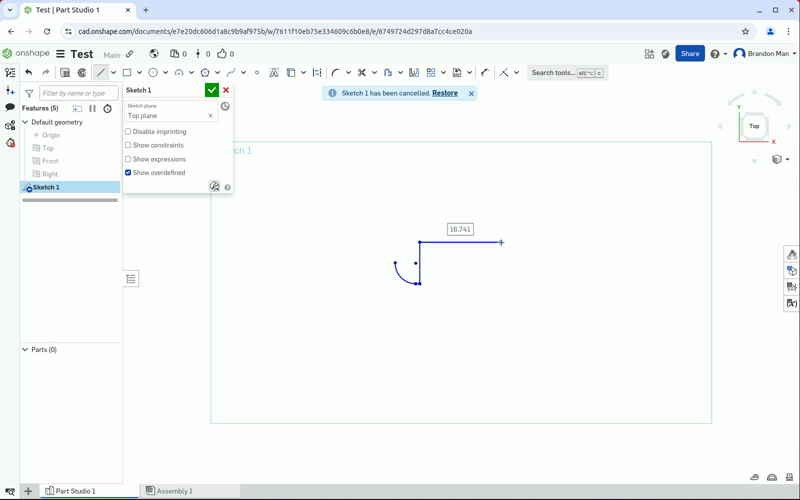
mouse_move(531, 242)
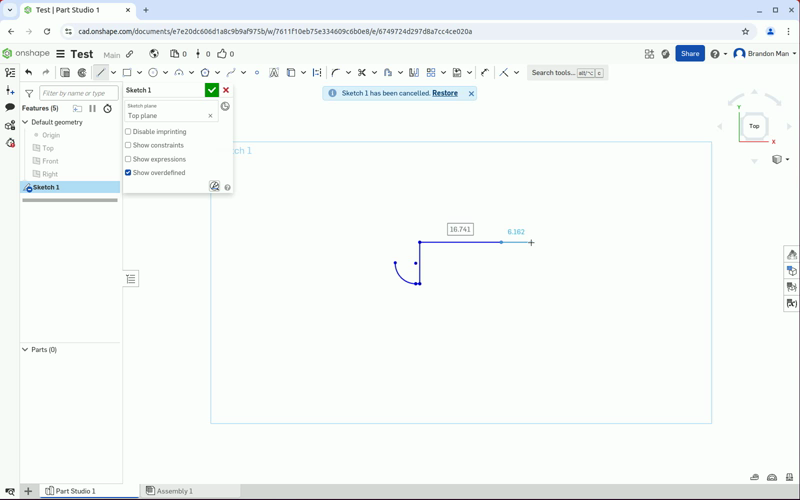
mouse_move(501, 283)
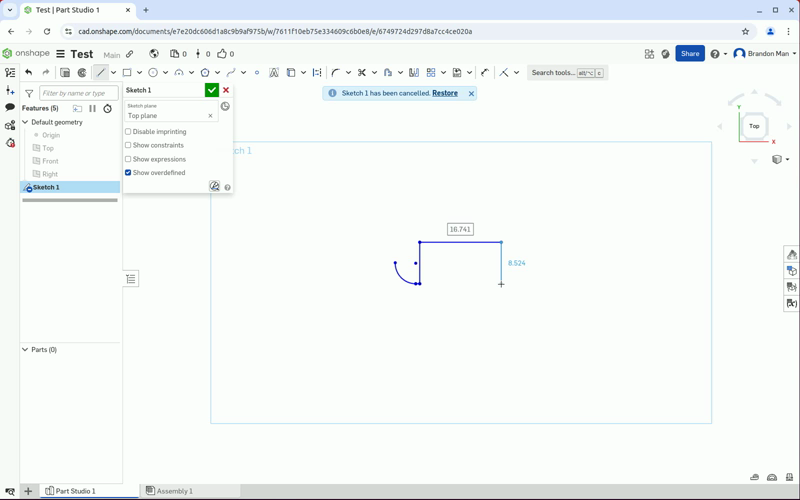
click(501, 283)
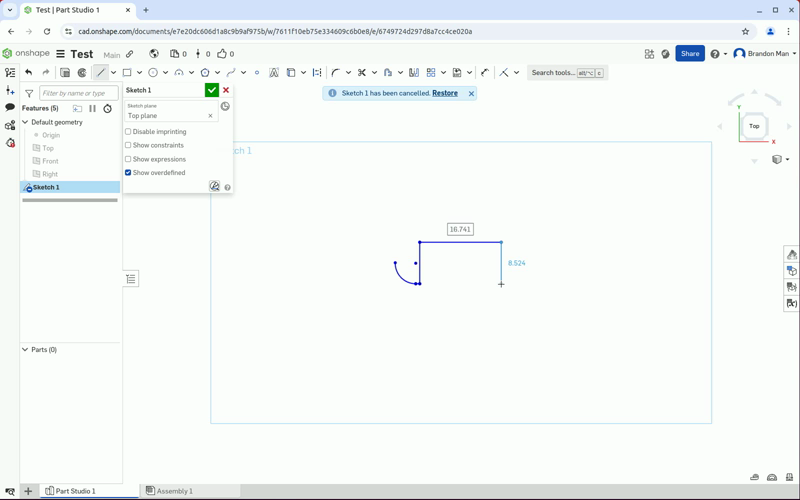
key_up(shift)
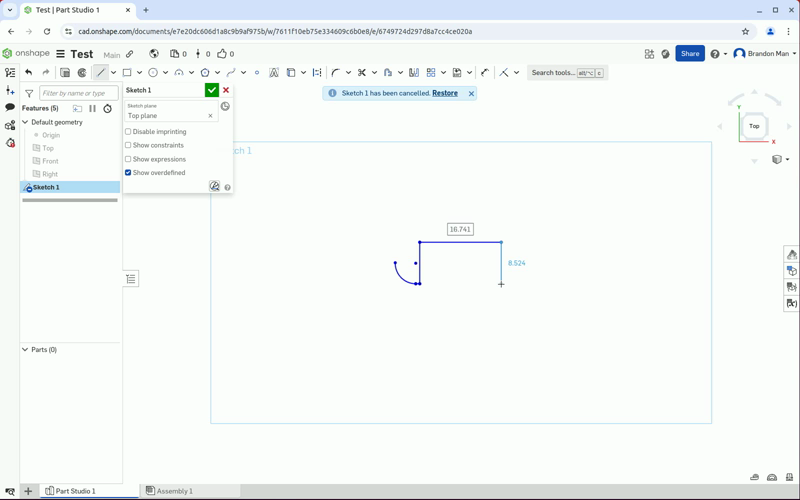
key_down(shift)
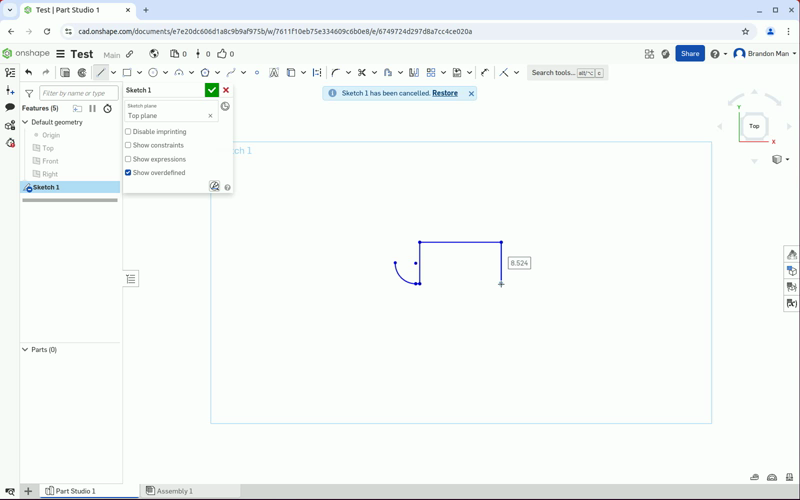
mouse_move(531, 283)
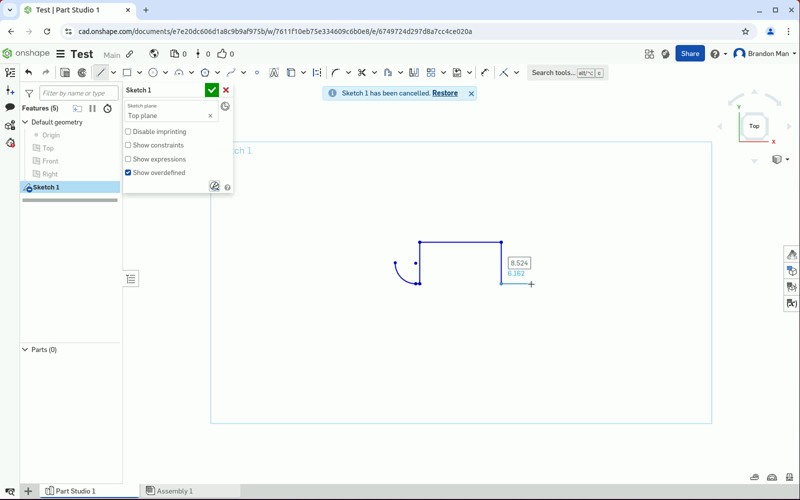
mouse_move(505, 283)
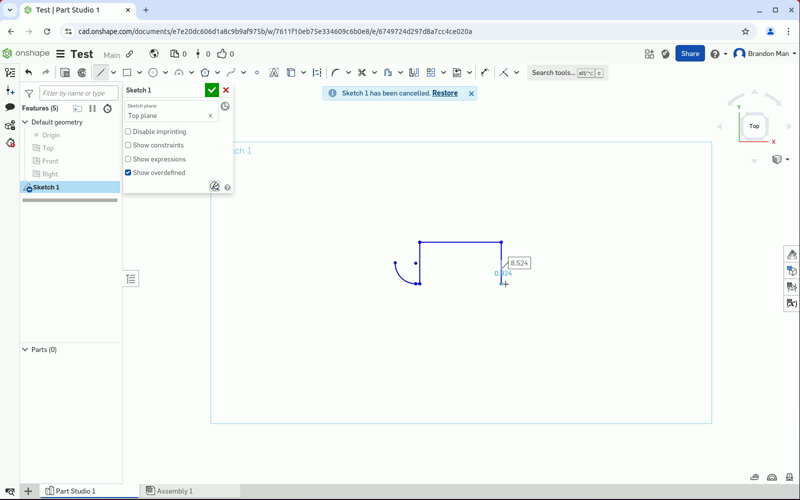
scroll(6)
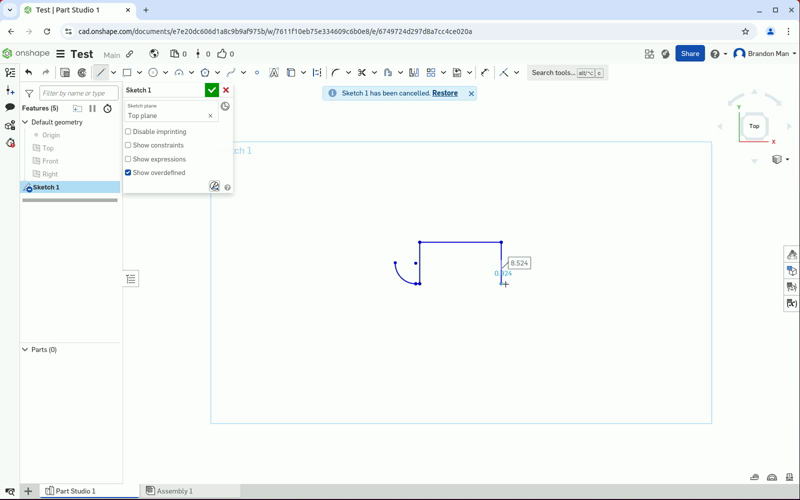
scroll(6)
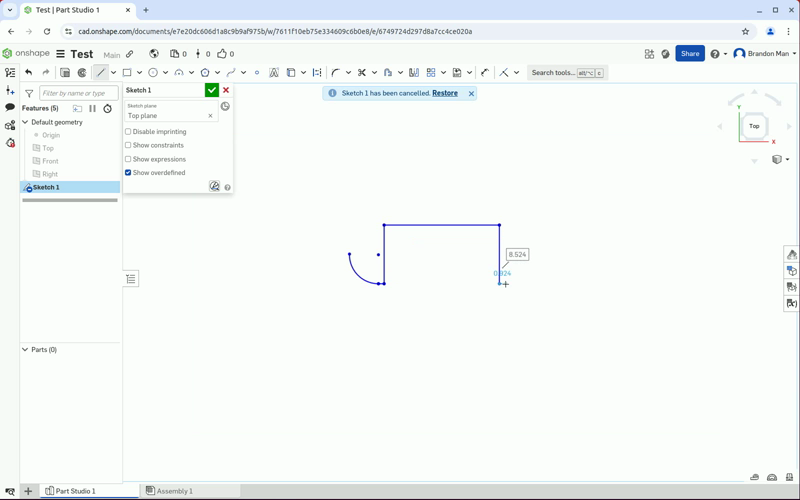
scroll(6)
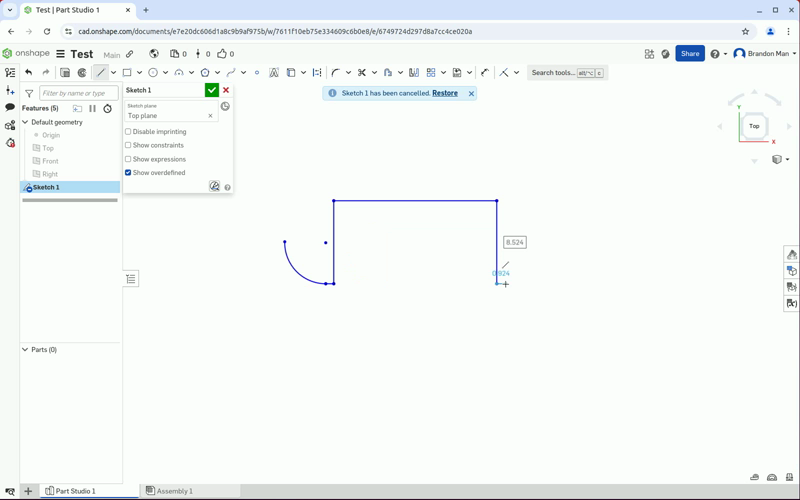
scroll(6)
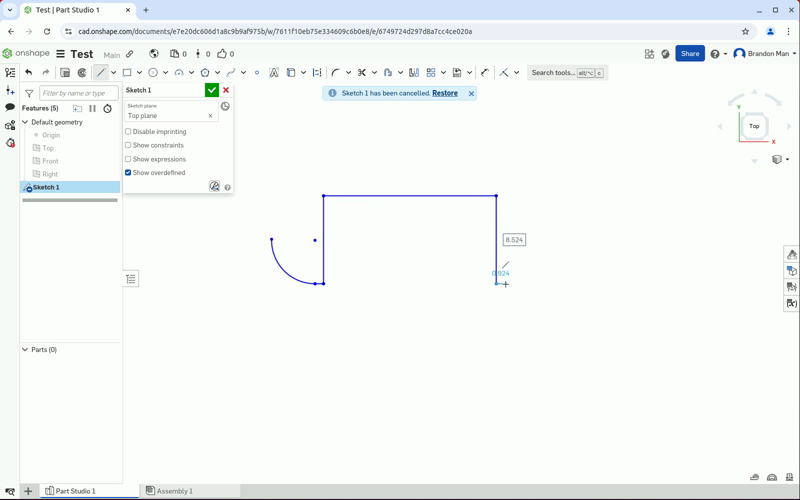
scroll(6)
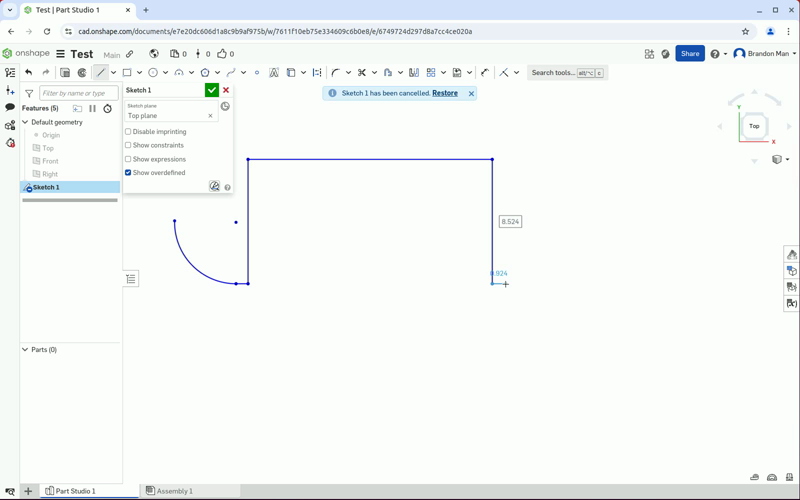
scroll(6)
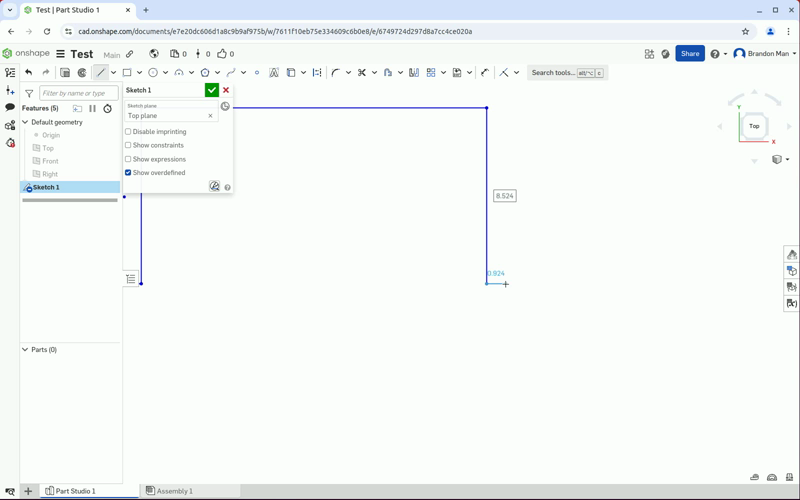
scroll(6)
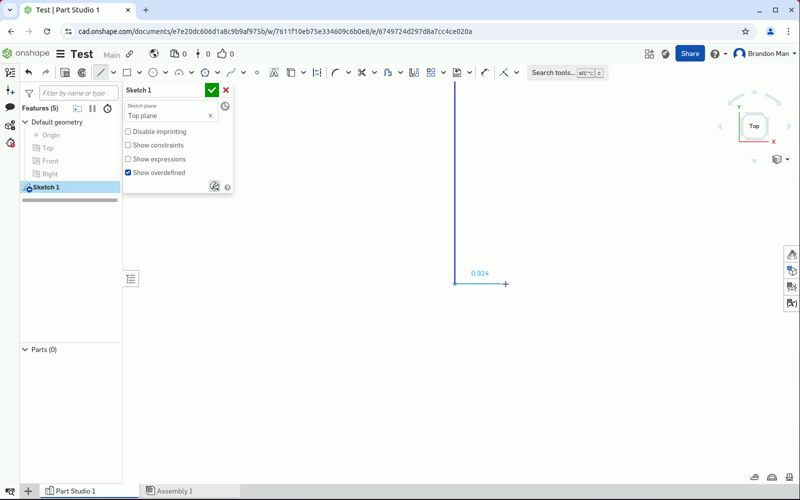
click(505, 283)
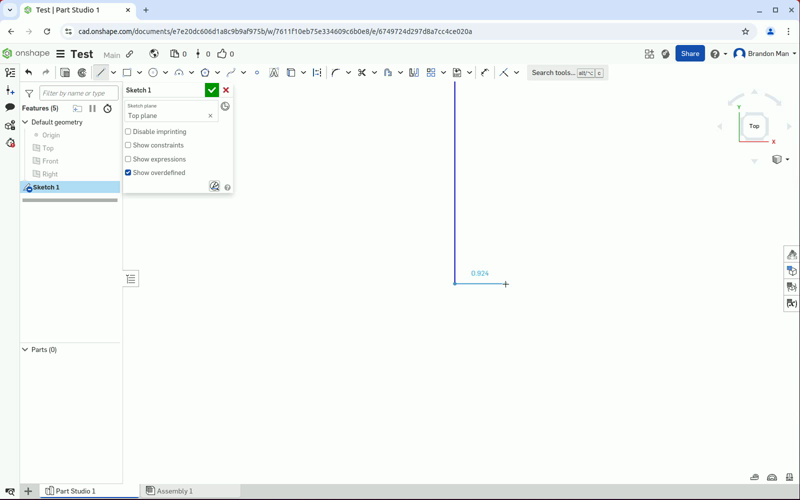
scroll(-6)
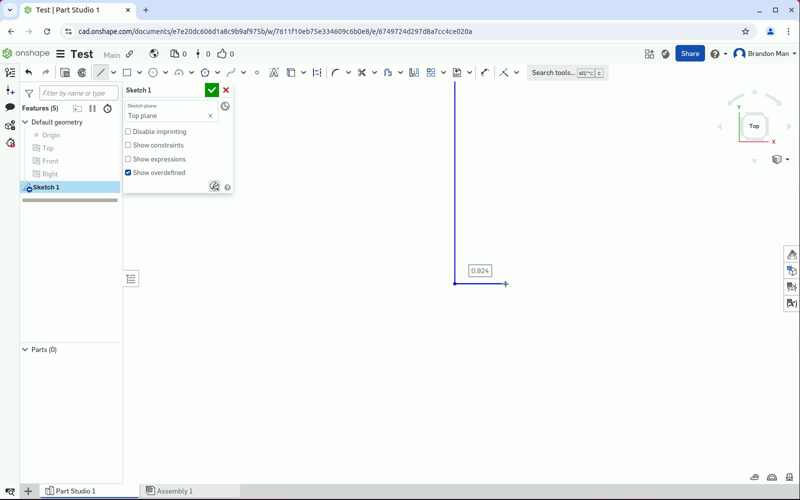
scroll(-6)
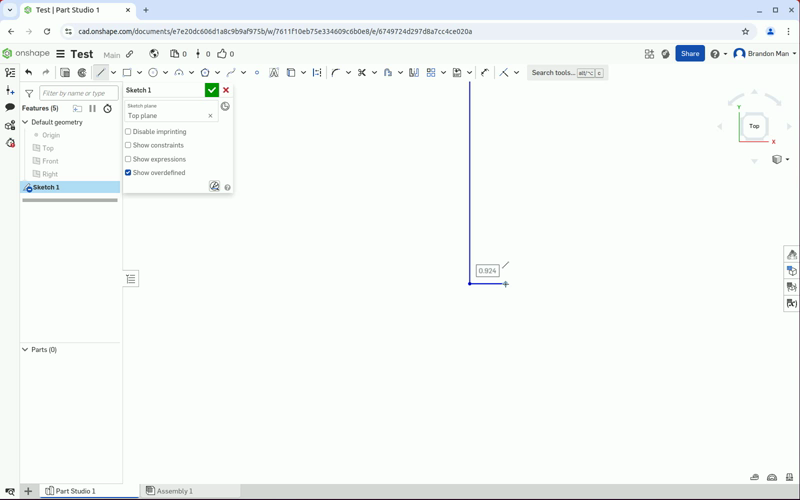
scroll(-6)
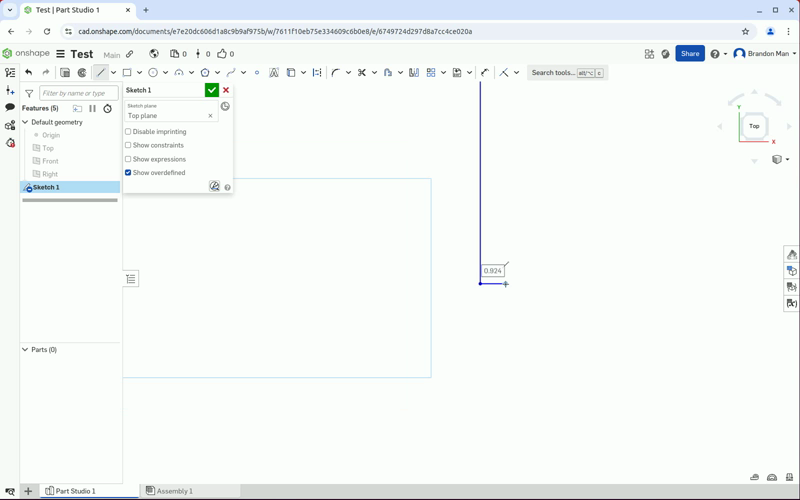
scroll(-6)
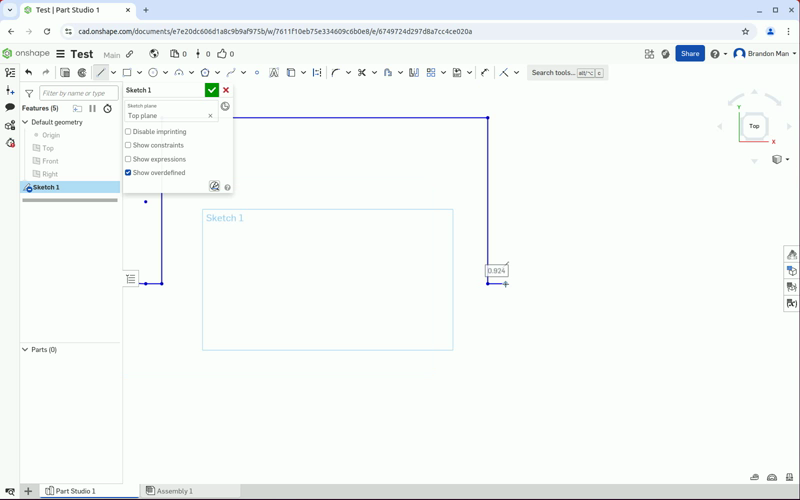
scroll(-6)
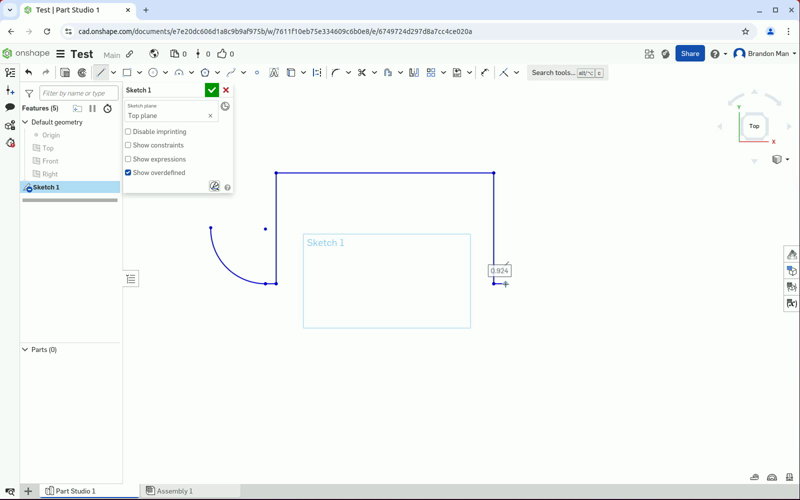
scroll(-6)
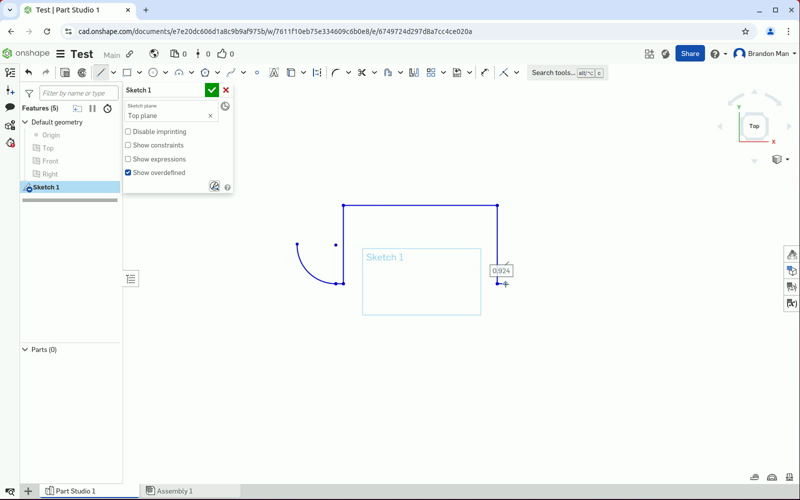
scroll(-6)
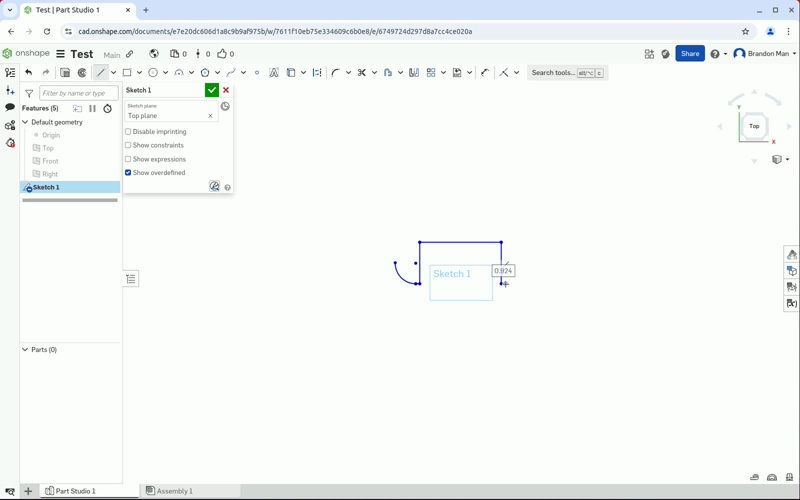
key_up(shift)
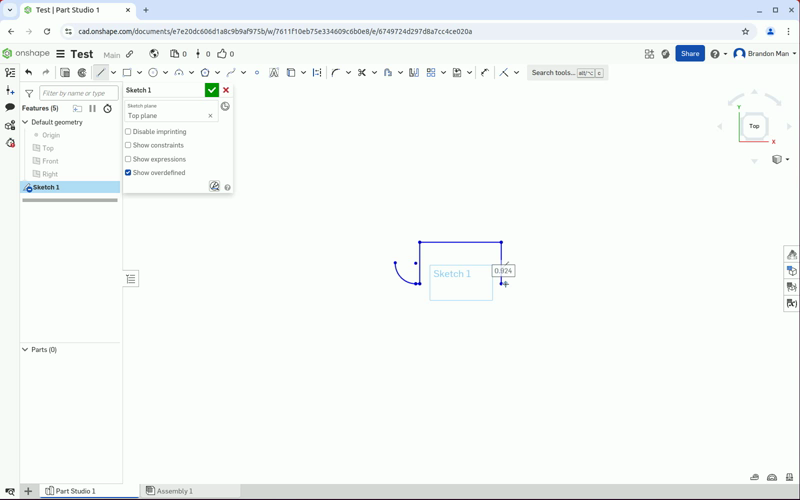
key(esc)
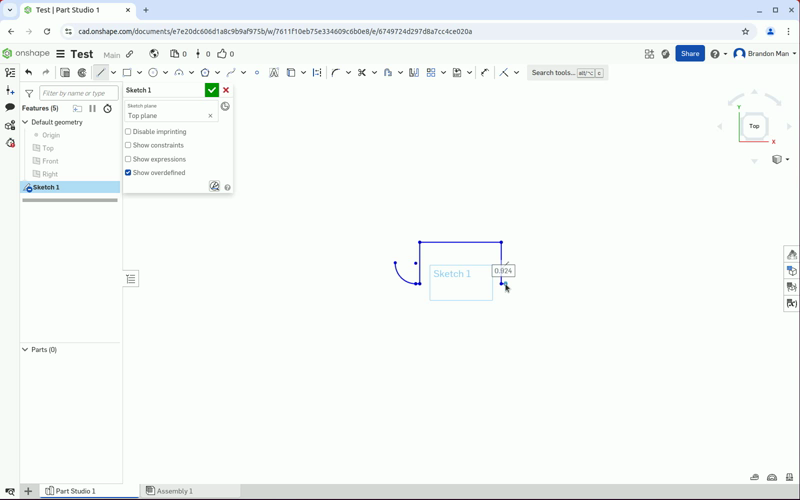
key(a)
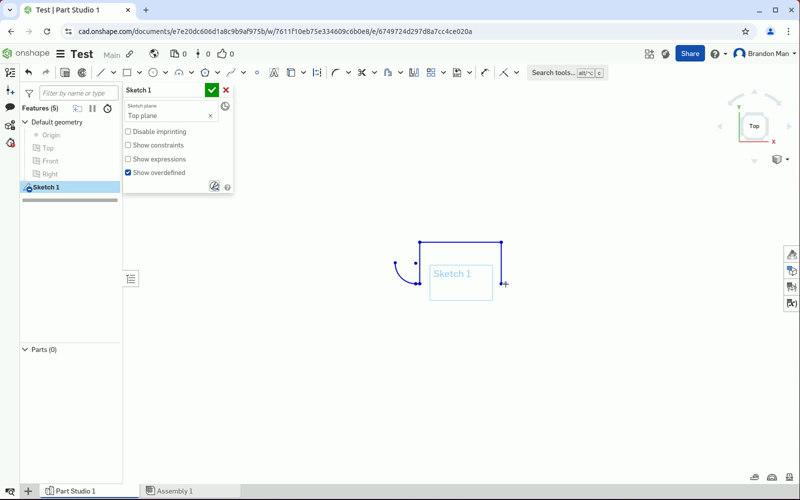
mouse_move(505, 283)
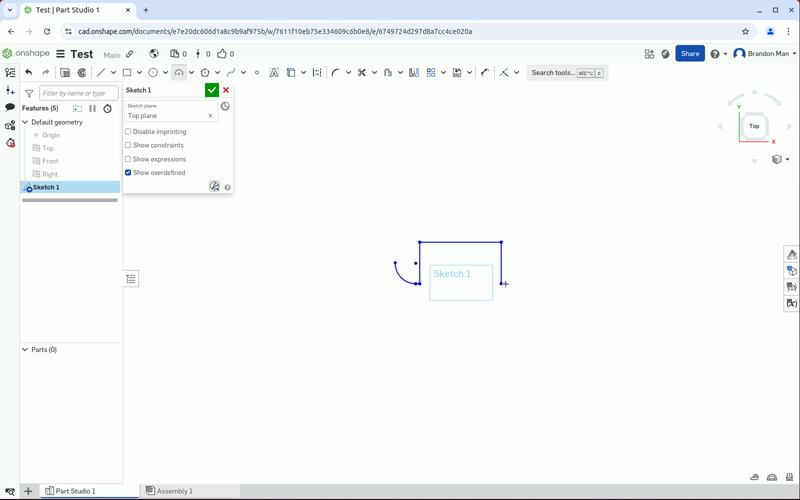
scroll(6)
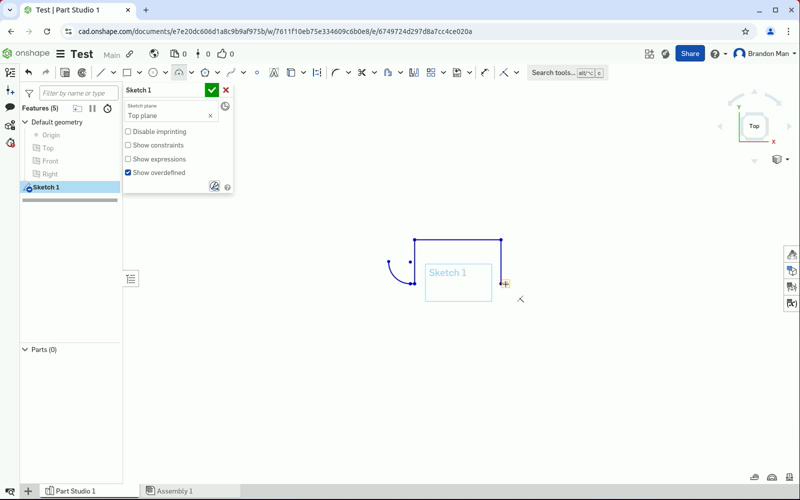
scroll(6)
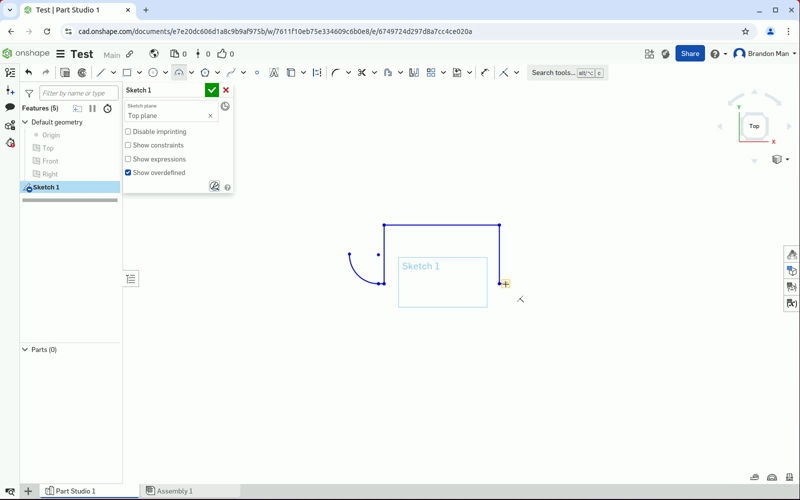
scroll(6)
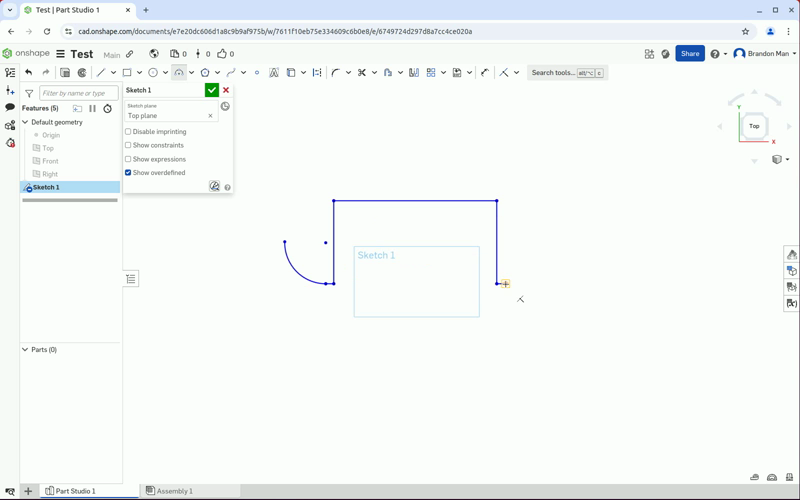
scroll(6)
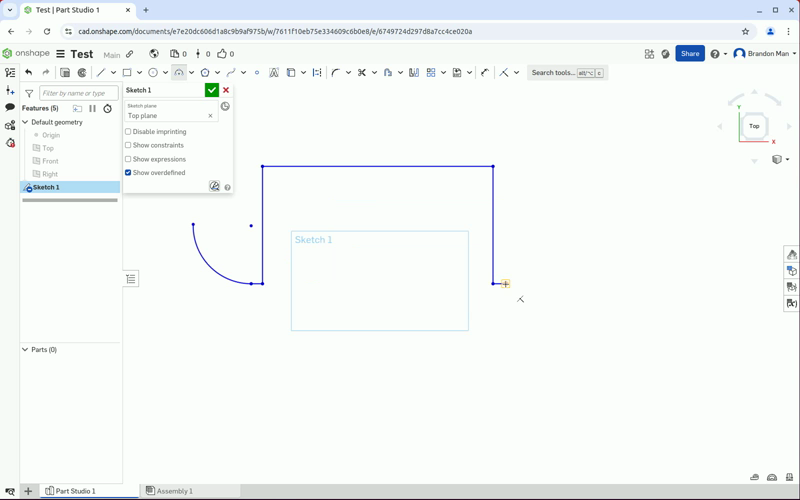
scroll(6)
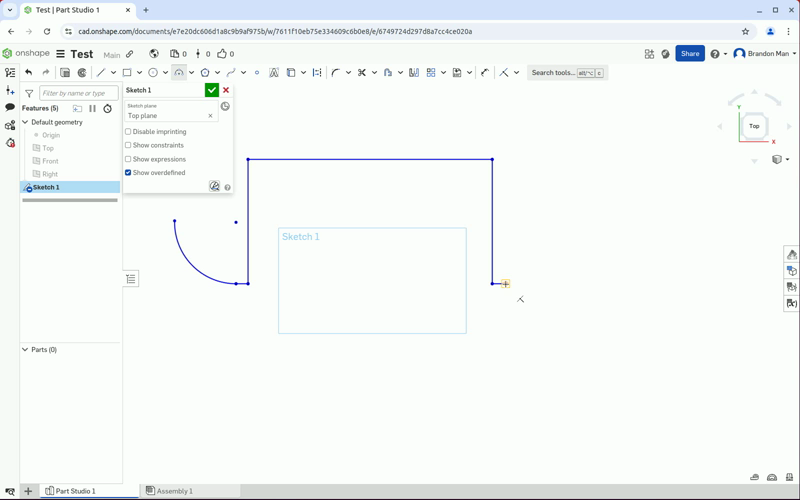
scroll(6)
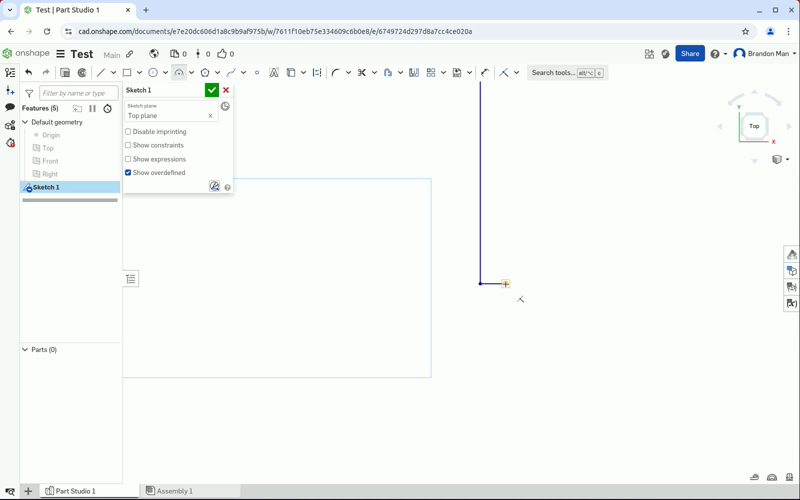
scroll(6)
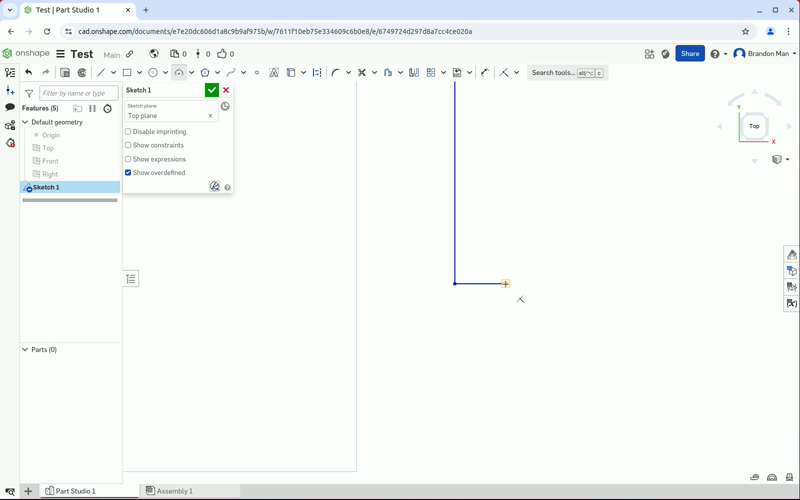
click(505, 283)
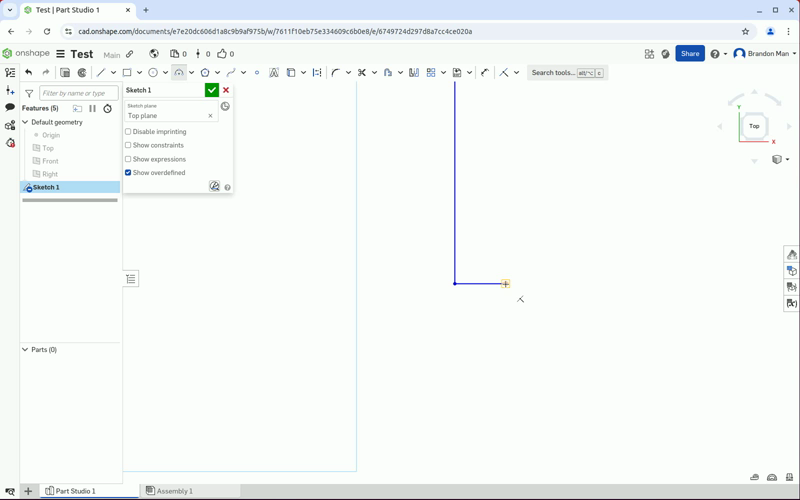
scroll(-6)
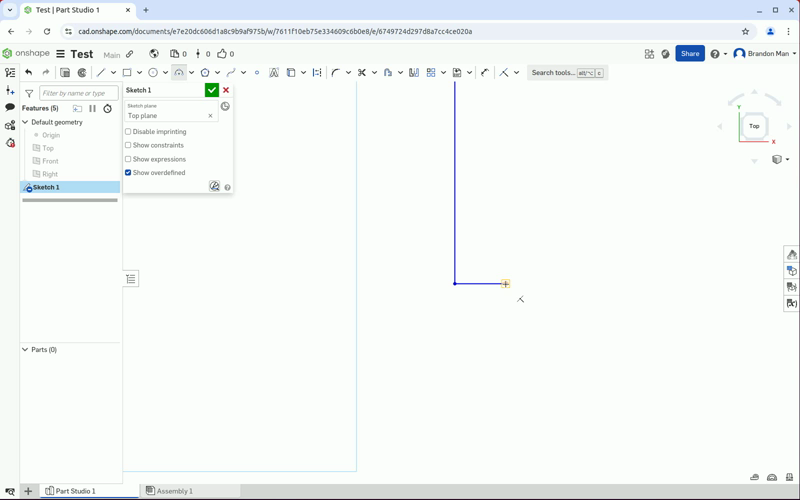
scroll(-6)
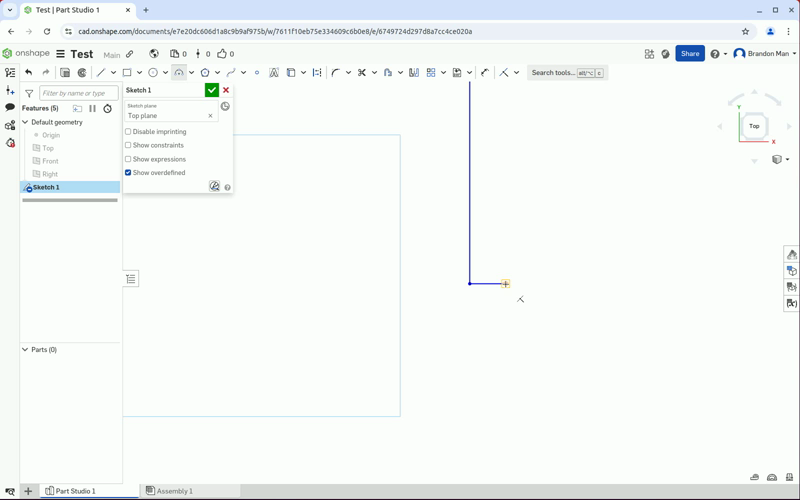
scroll(-6)
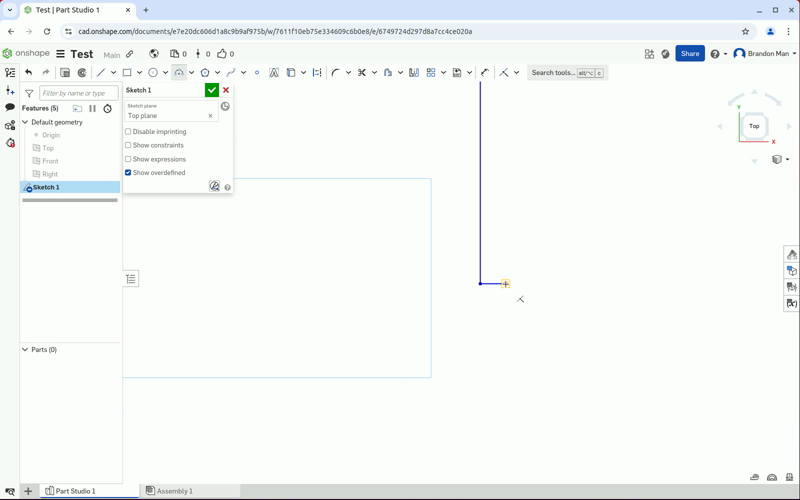
scroll(-6)
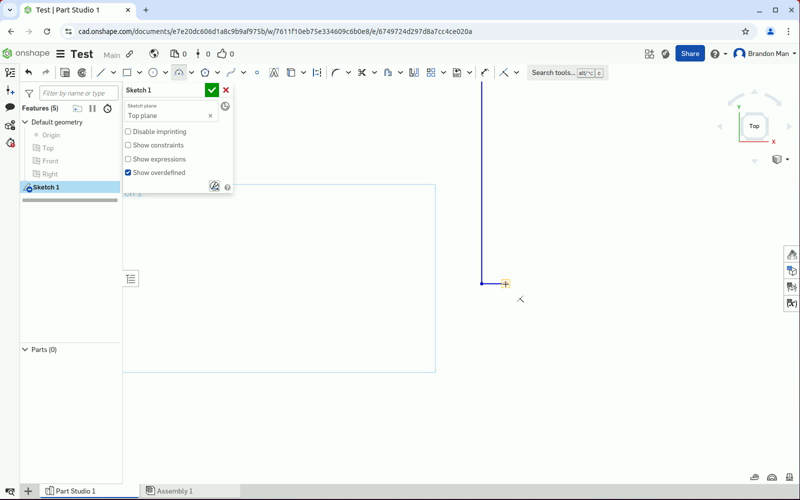
scroll(-6)
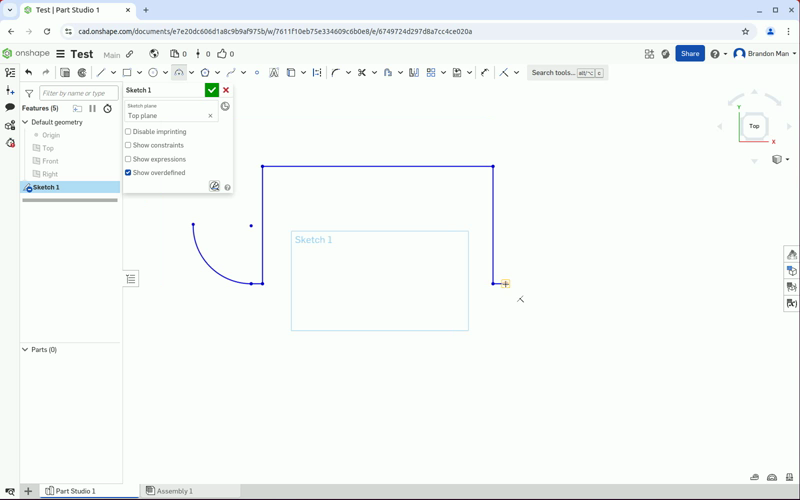
scroll(-6)
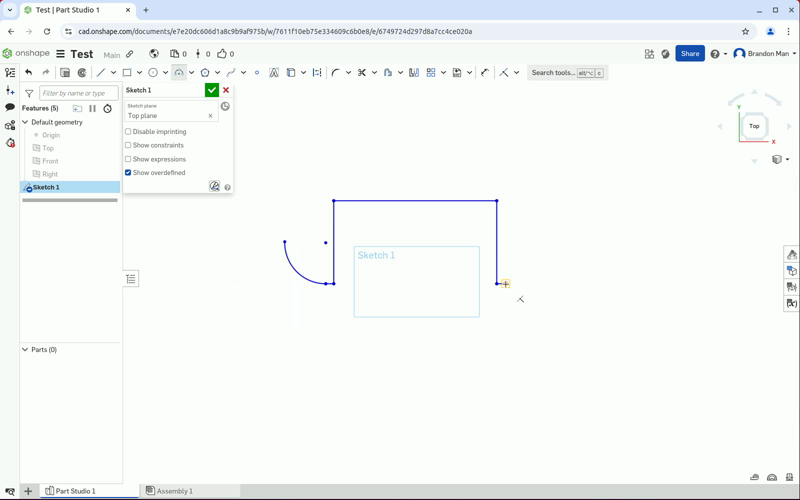
scroll(-6)
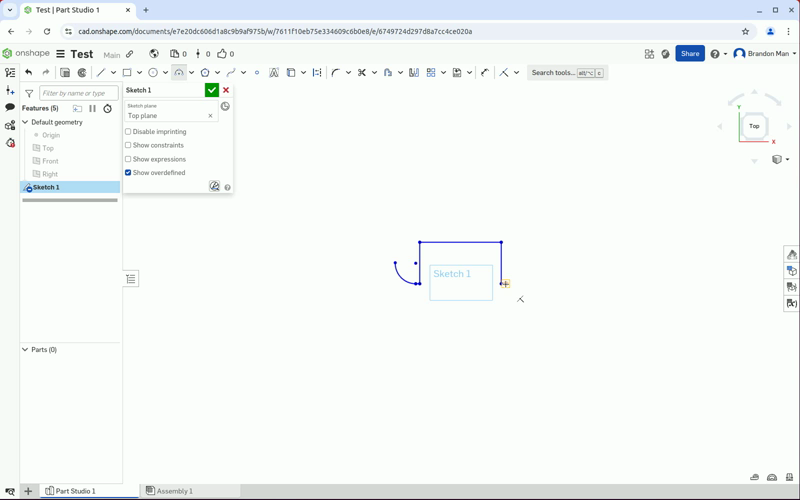
key_down(shift)
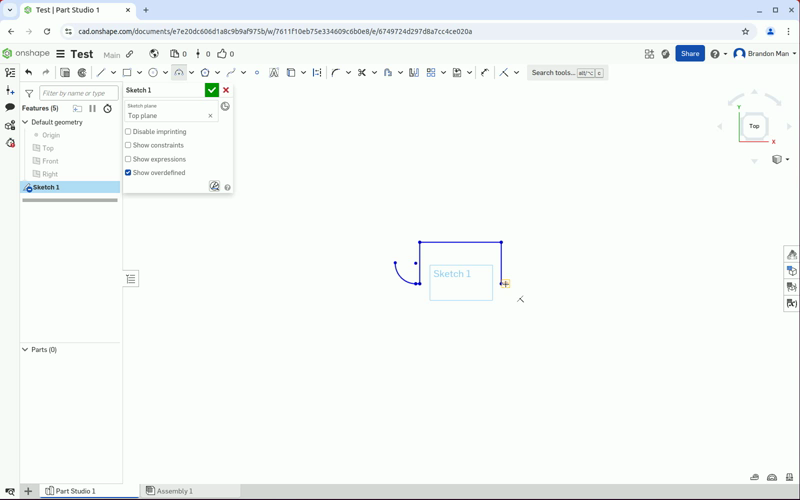
mouse_move(526, 262)
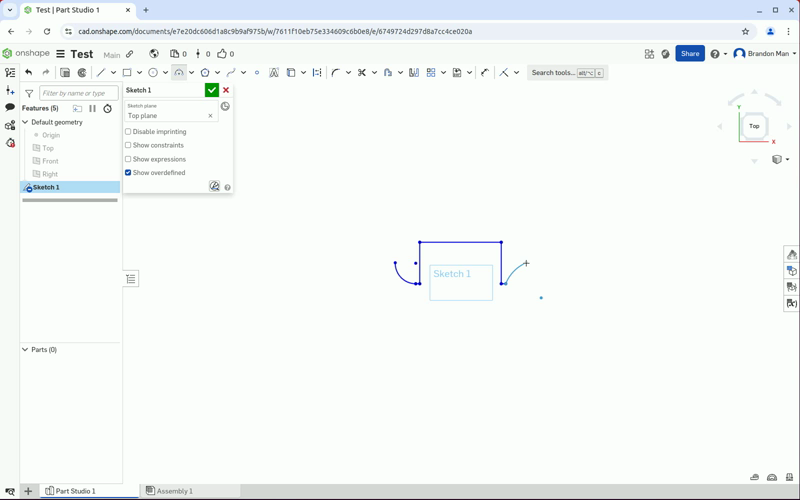
click(526, 262)
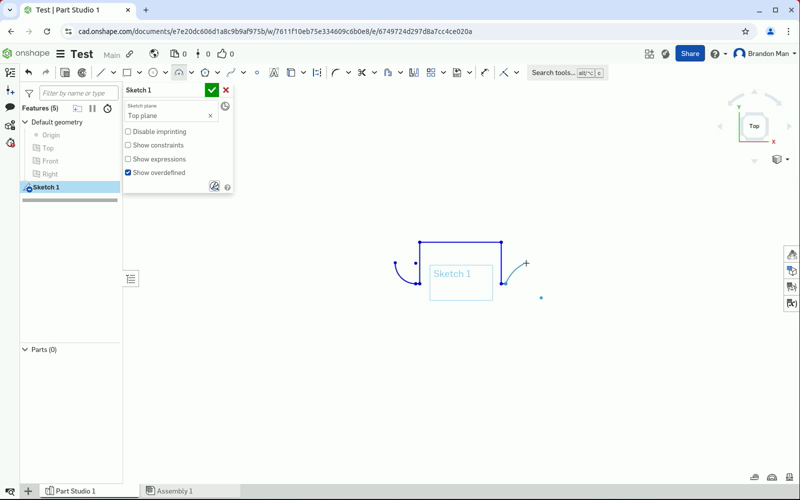
mouse_move(520, 277)
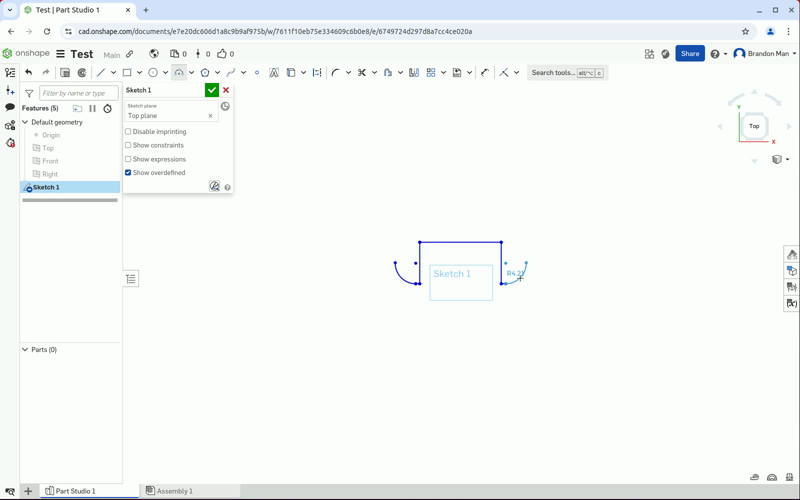
click(520, 277)
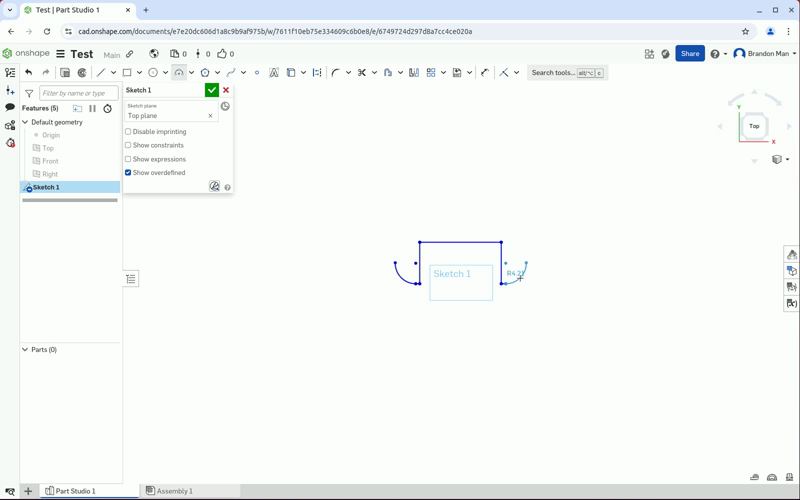
key_up(shift)
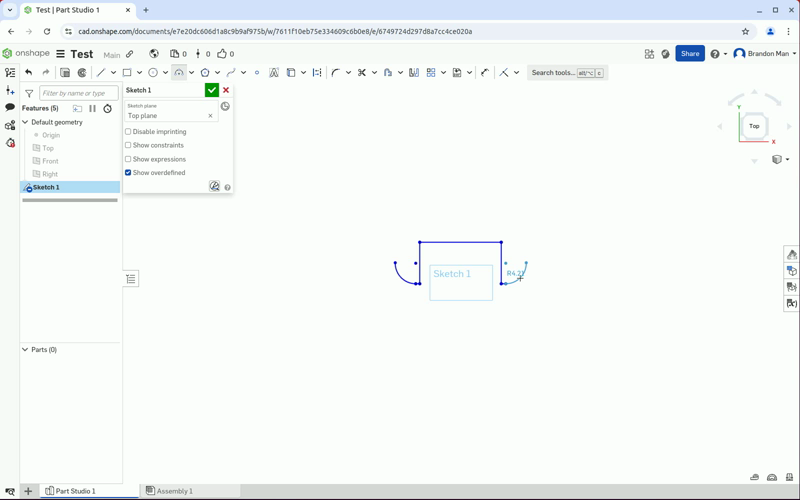
key(esc)
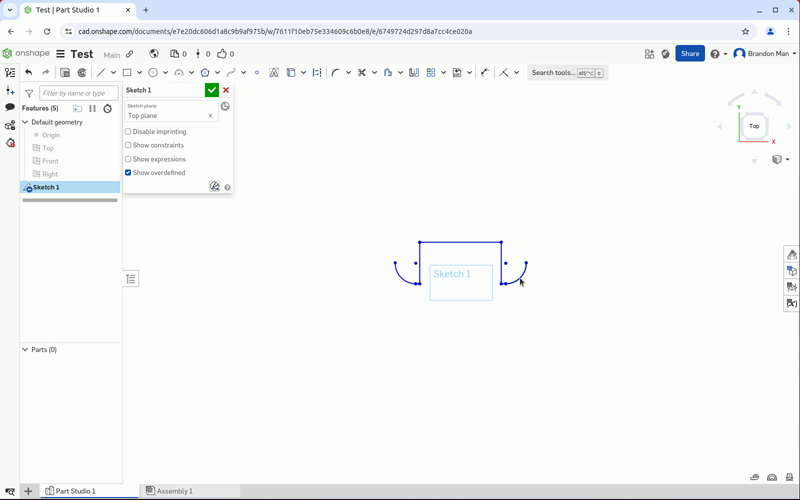
key(l)
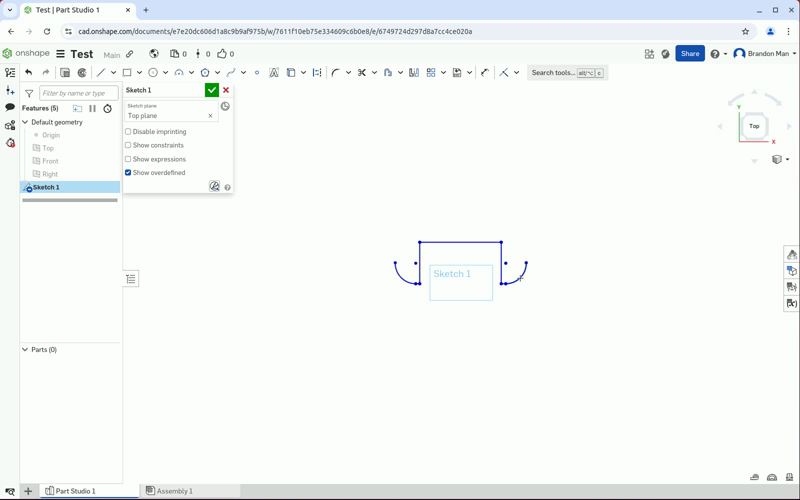
mouse_move(526, 262)
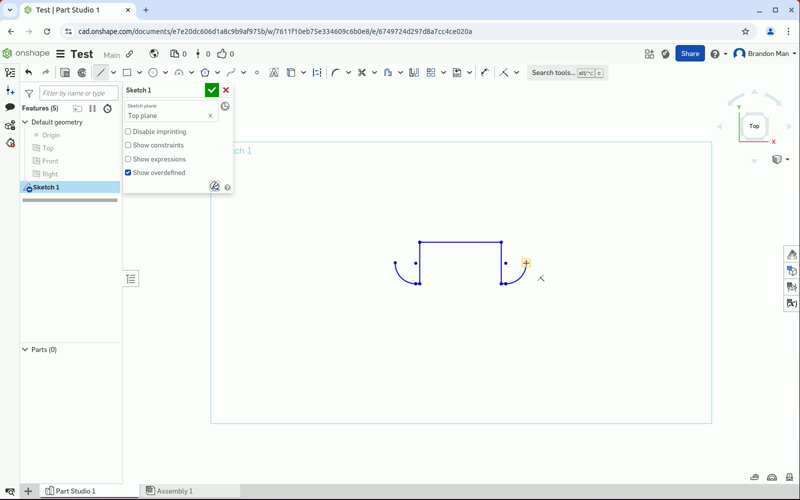
click(526, 262)
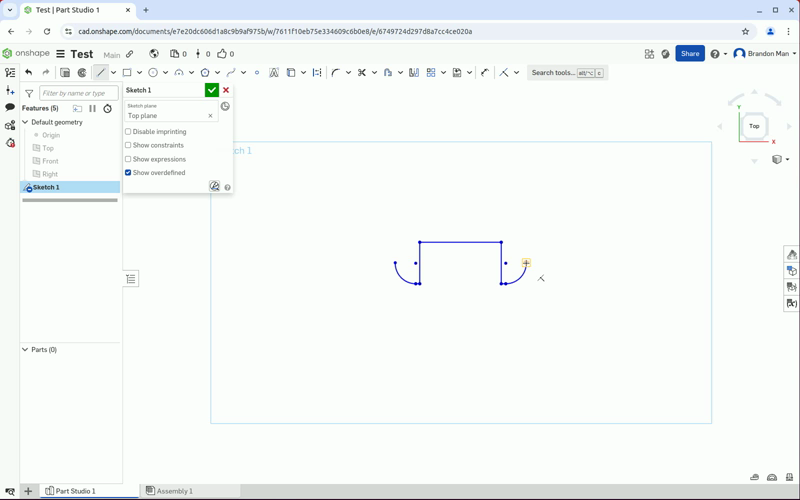
key_down(shift)
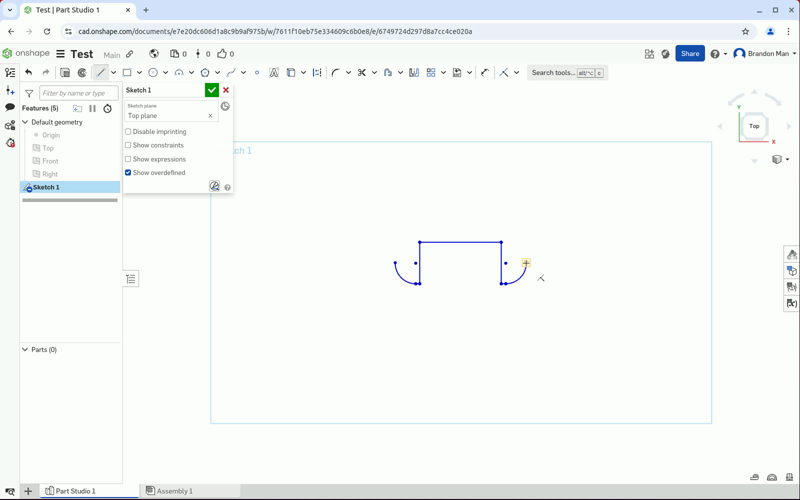
mouse_move(556, 262)
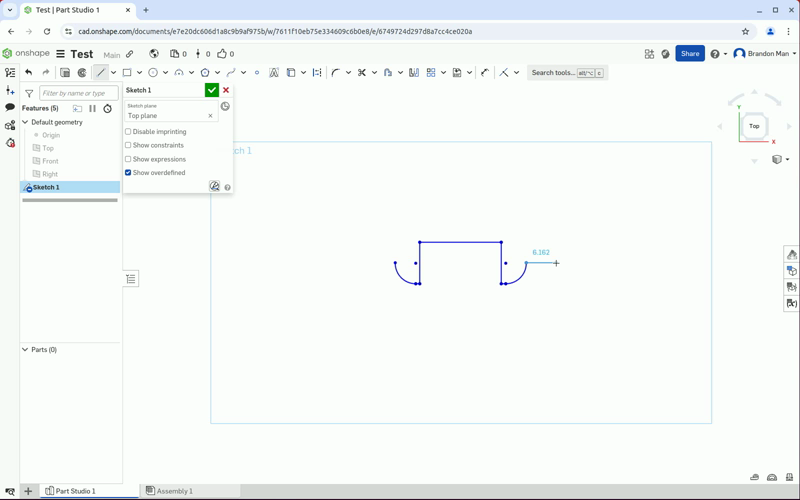
mouse_move(526, 209)
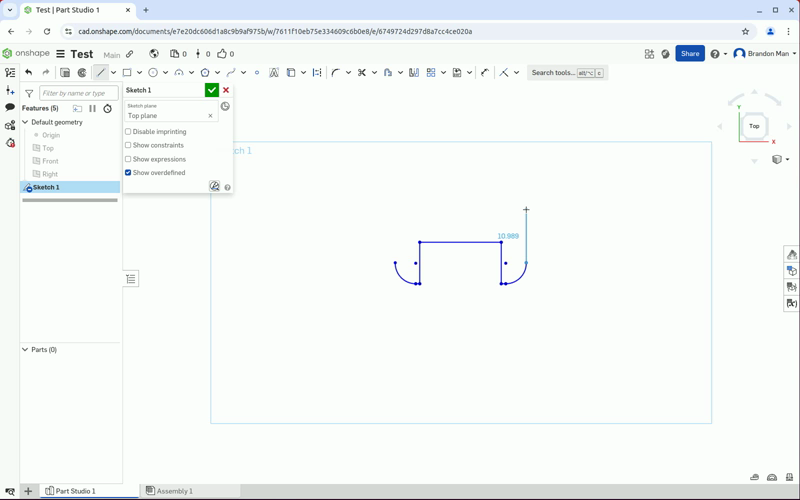
click(526, 209)
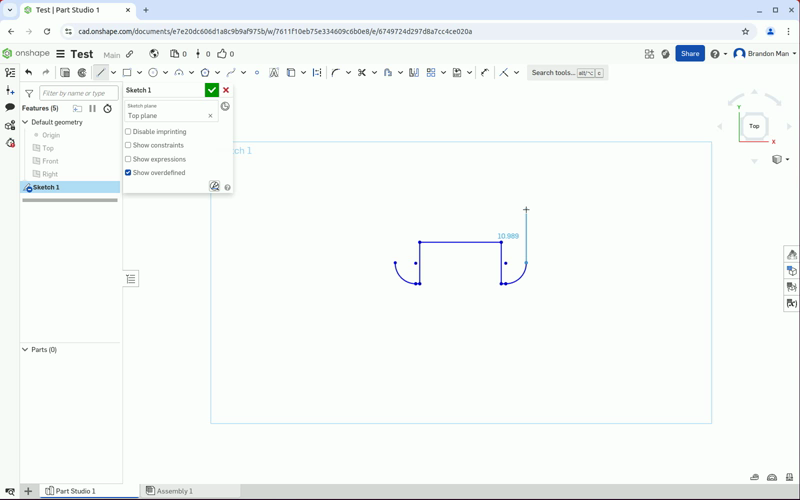
key_up(shift)
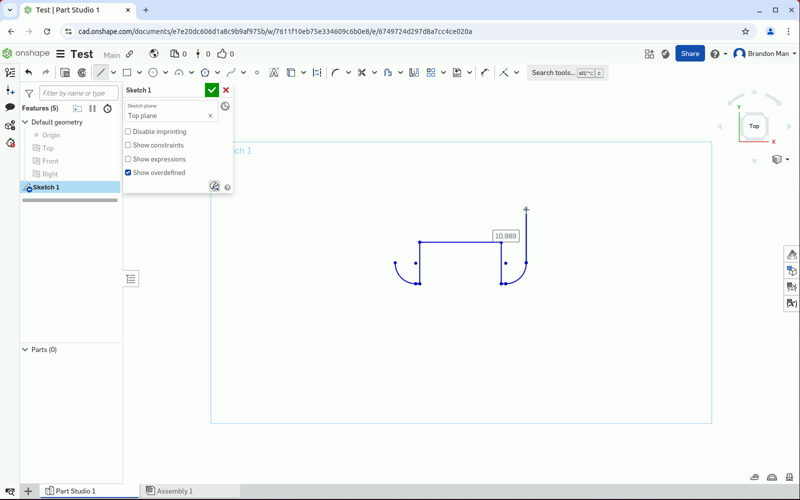
key(esc)
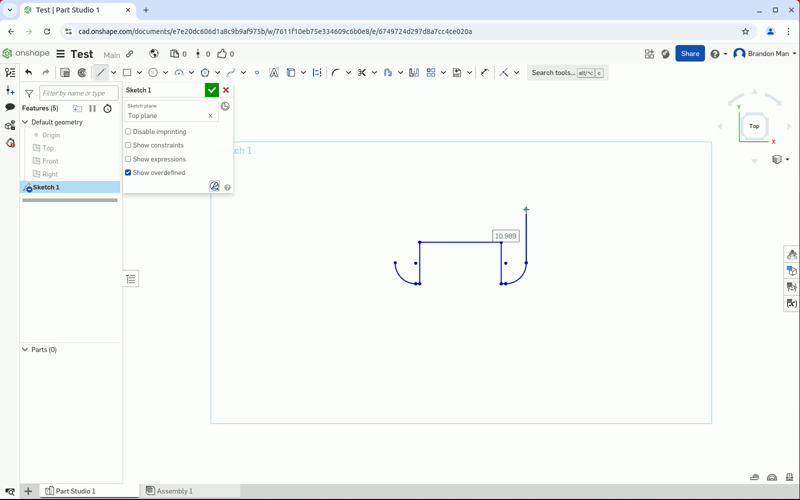
key(a)
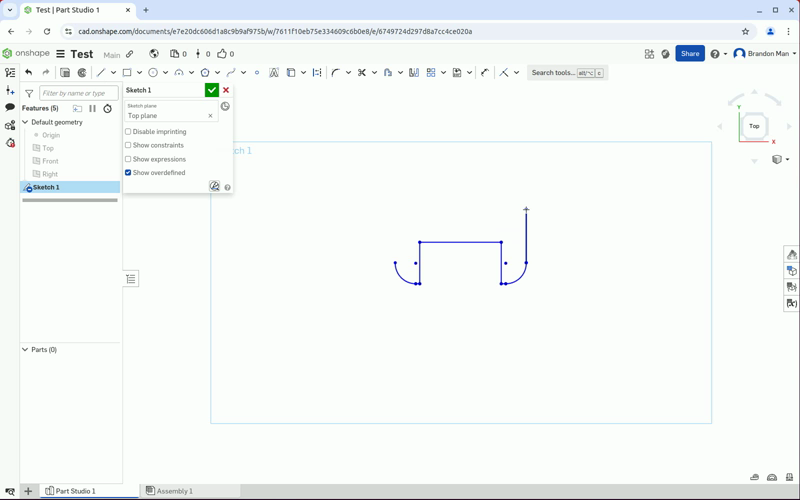
mouse_move(526, 209)
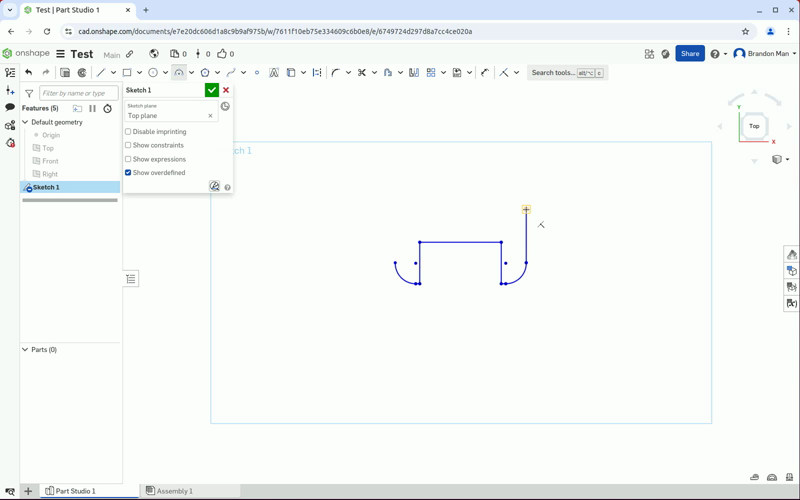
click(526, 209)
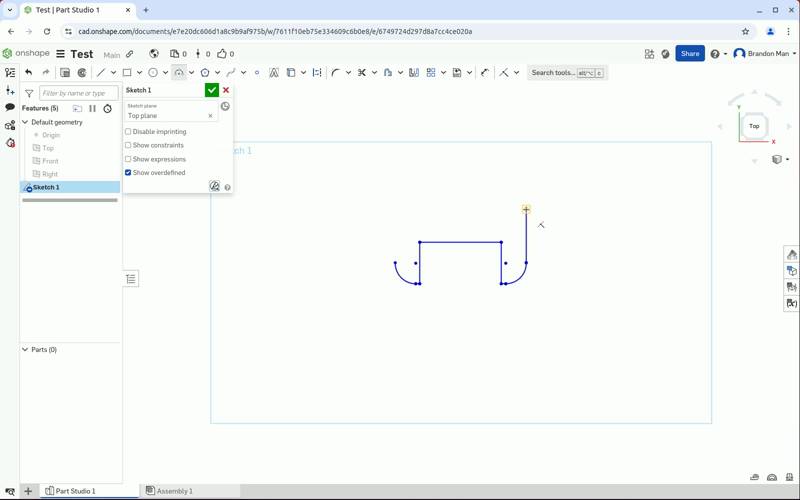
key_down(shift)
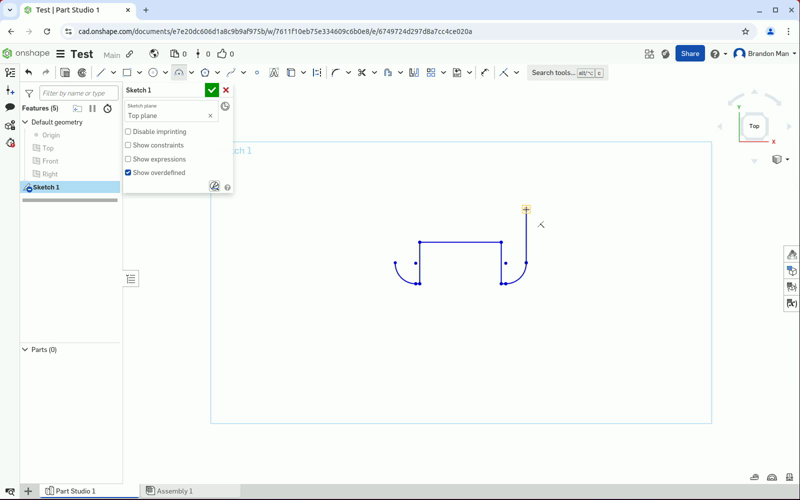
mouse_move(520, 195)
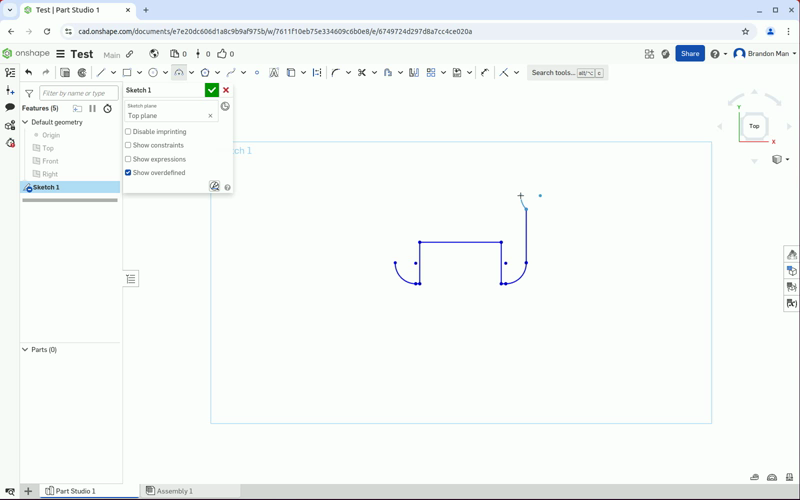
click(520, 195)
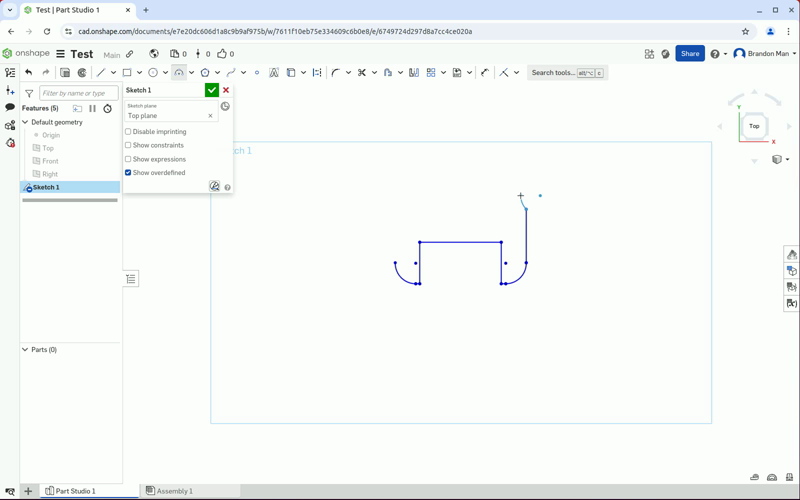
mouse_move(524, 201)
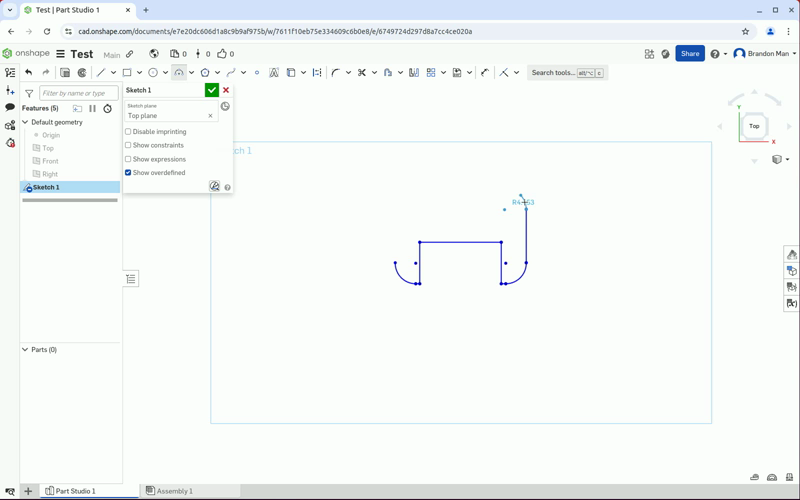
click(524, 201)
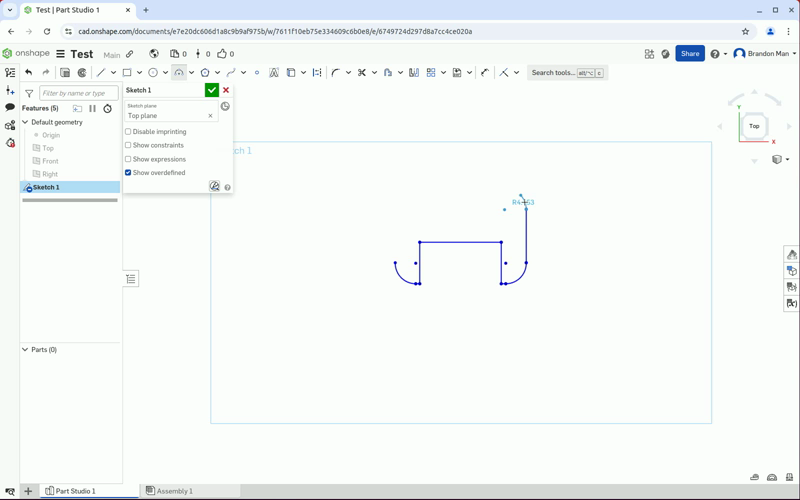
key_up(shift)
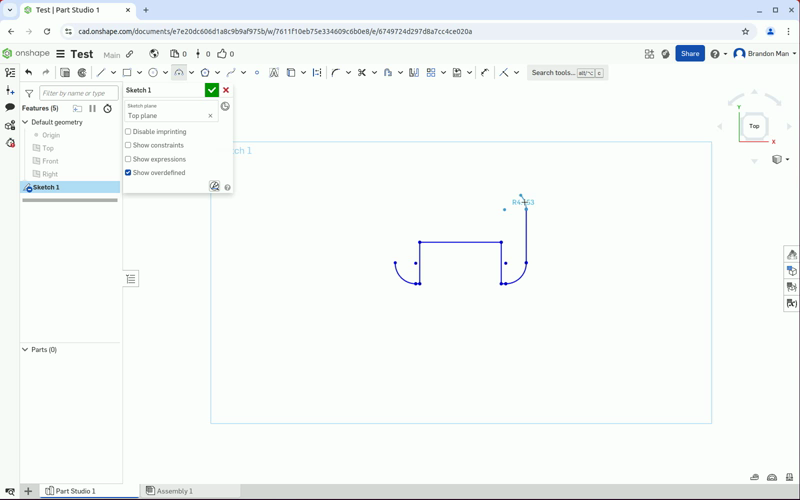
mouse_move(520, 195)
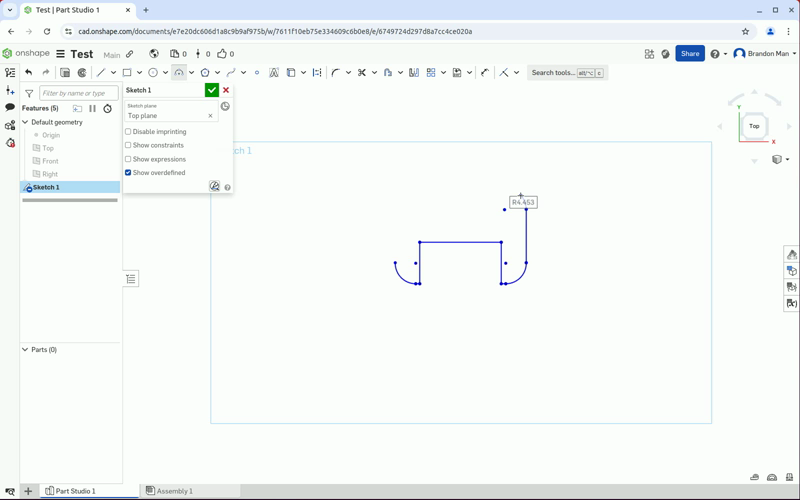
click(520, 195)
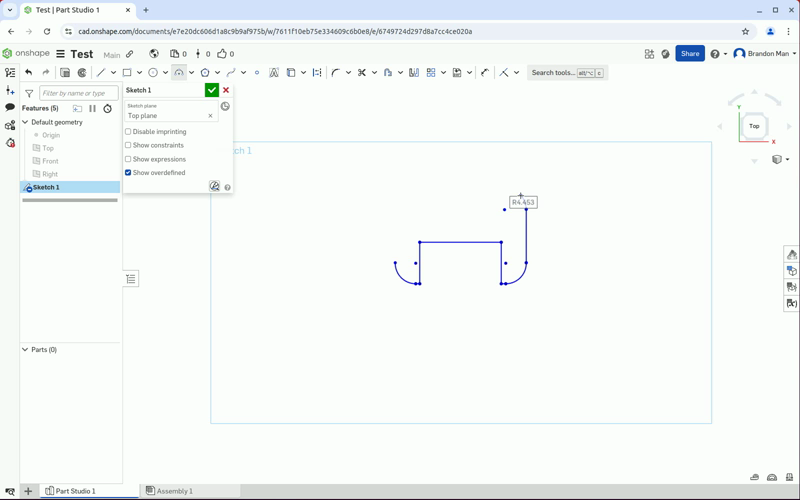
key_down(shift)
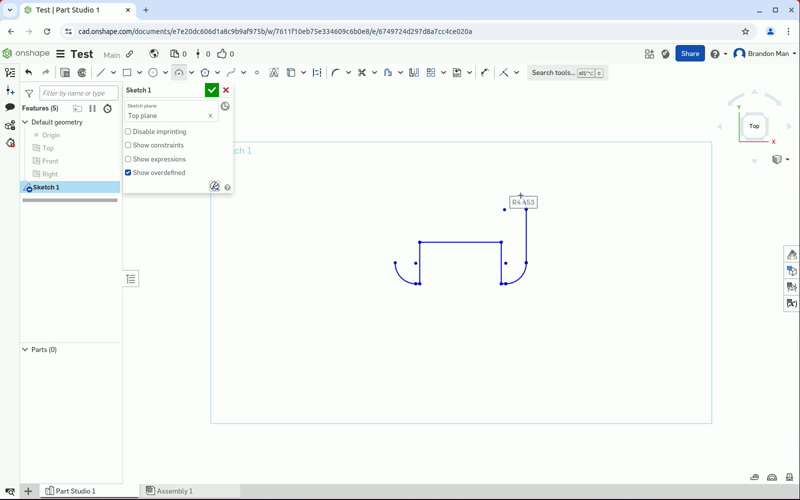
mouse_move(400, 195)
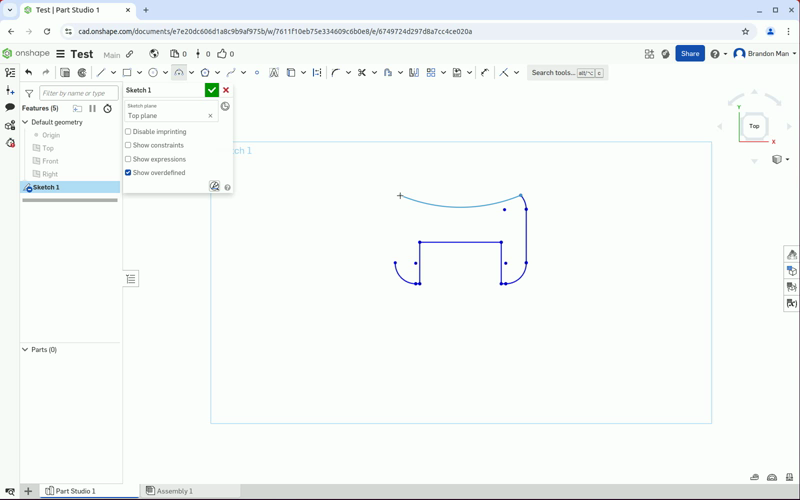
click(400, 195)
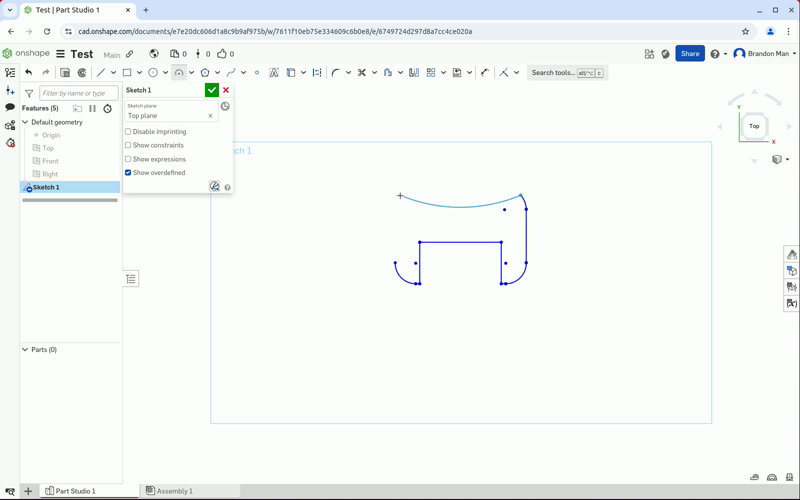
mouse_move(460, 170)
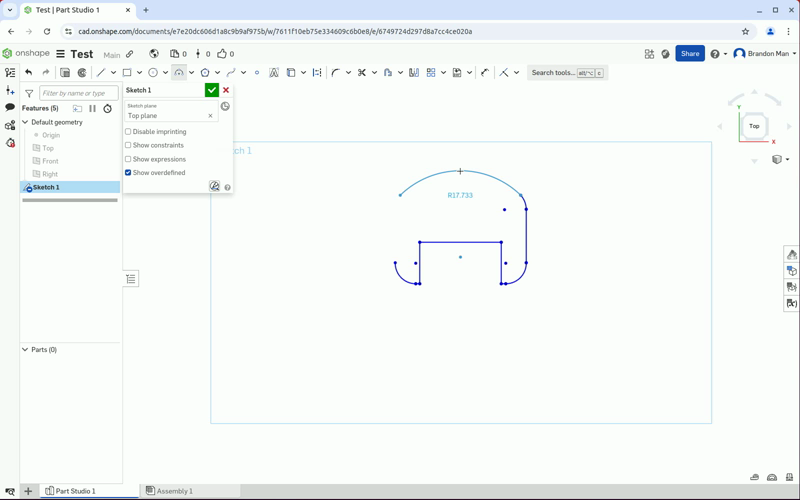
click(460, 170)
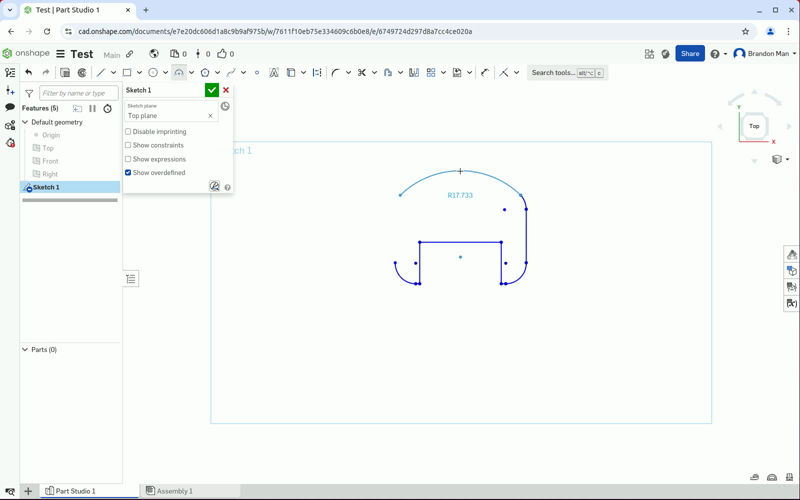
key_up(shift)
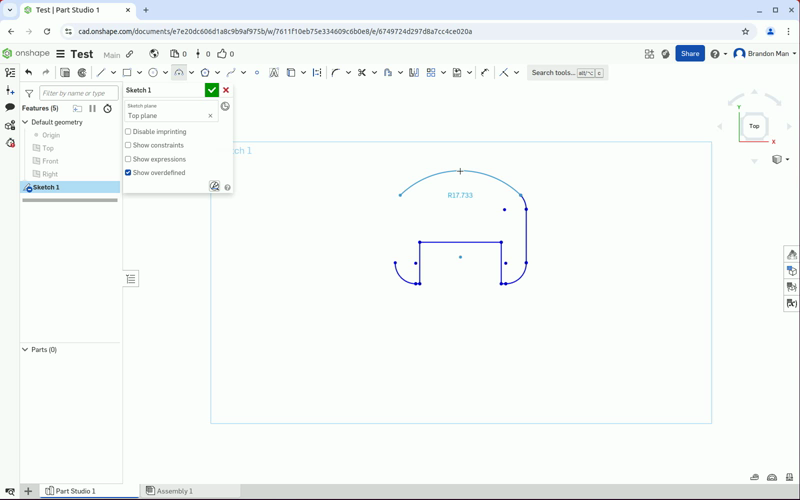
mouse_move(400, 195)
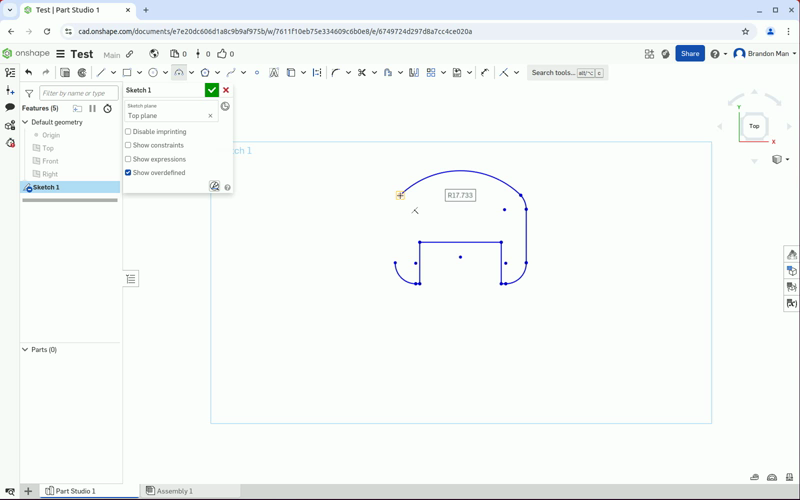
click(400, 195)
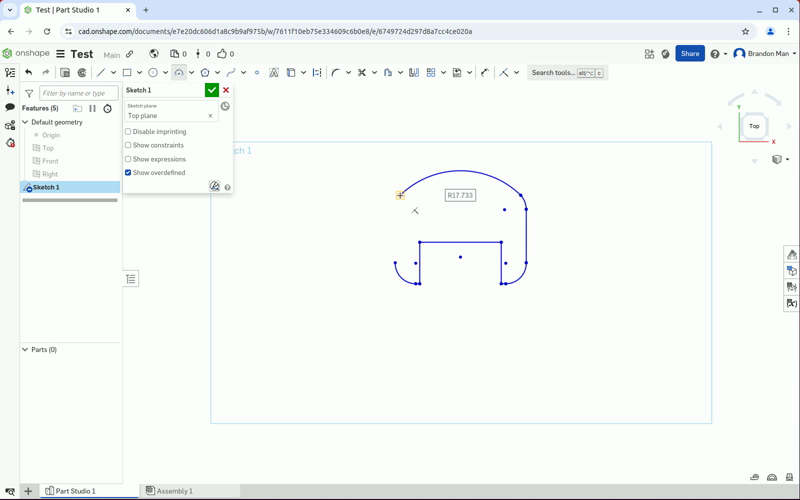
key_down(shift)
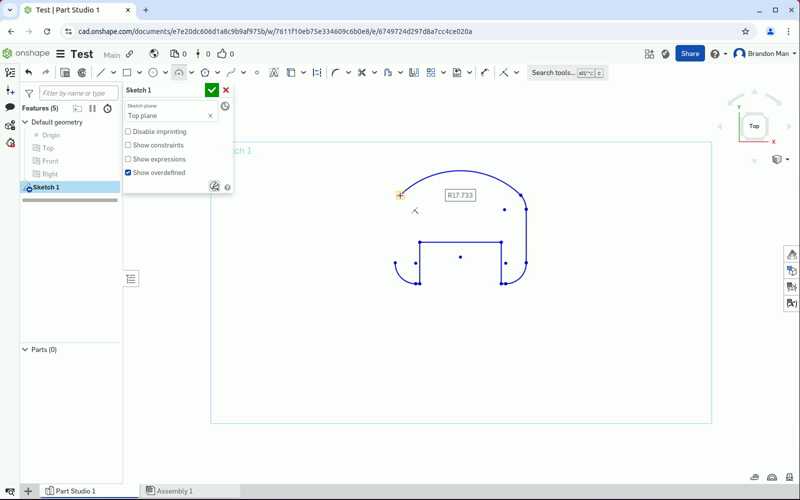
mouse_move(395, 209)
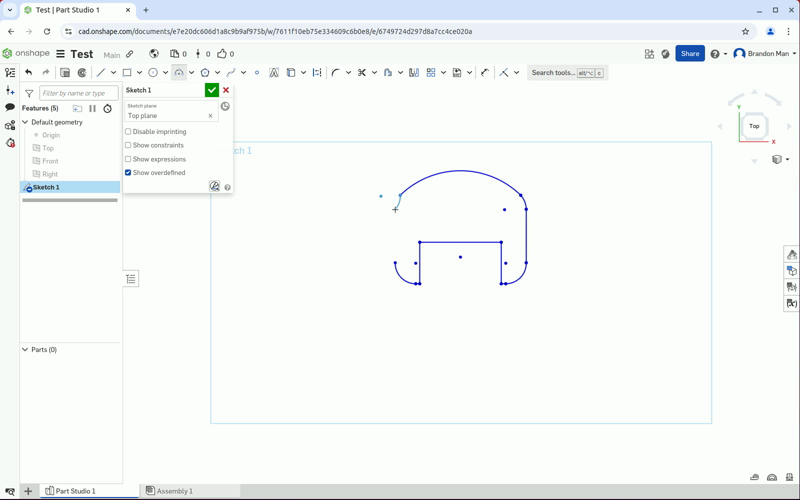
click(395, 209)
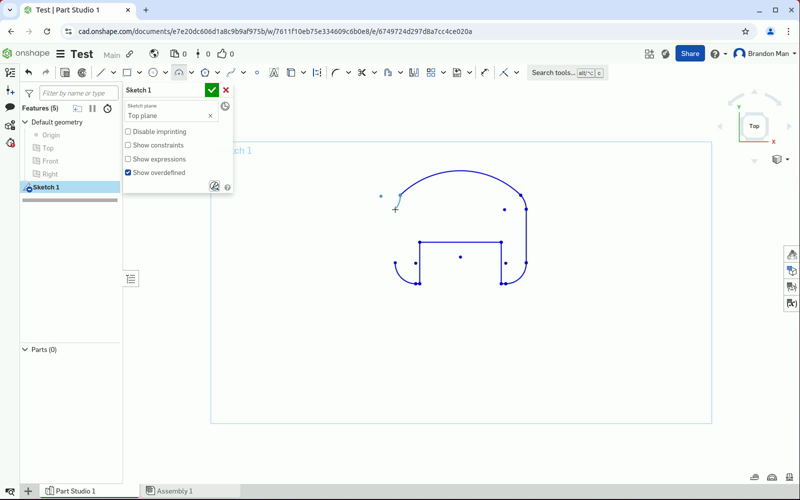
mouse_move(396, 201)
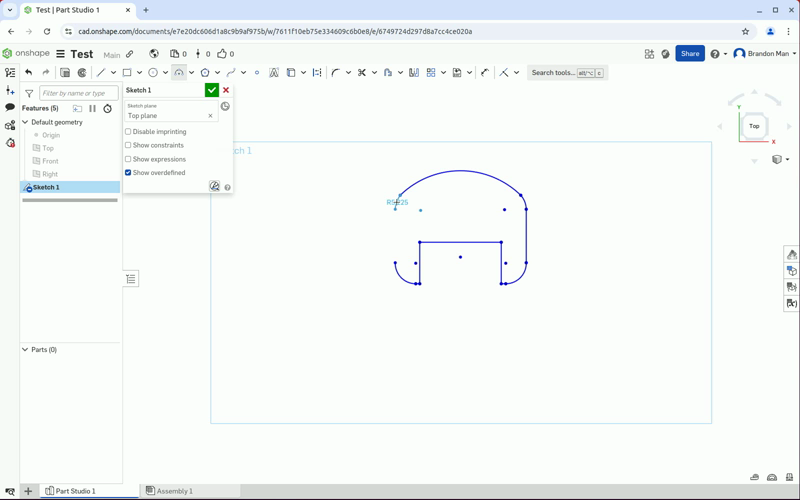
click(396, 201)
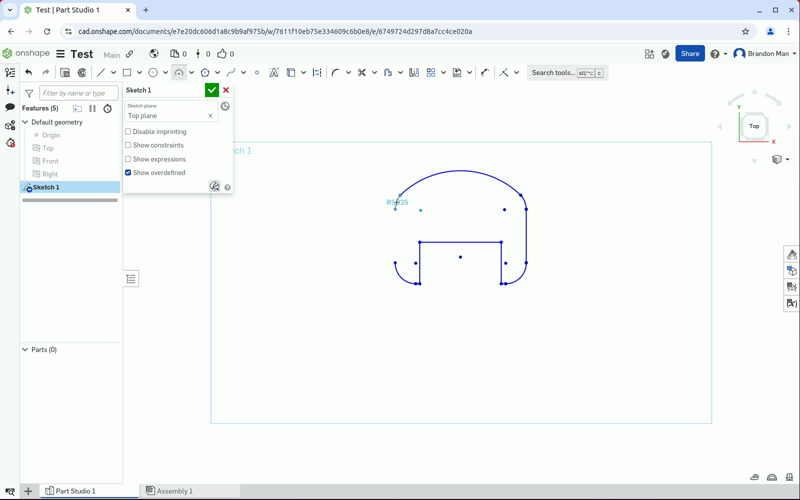
key_up(shift)
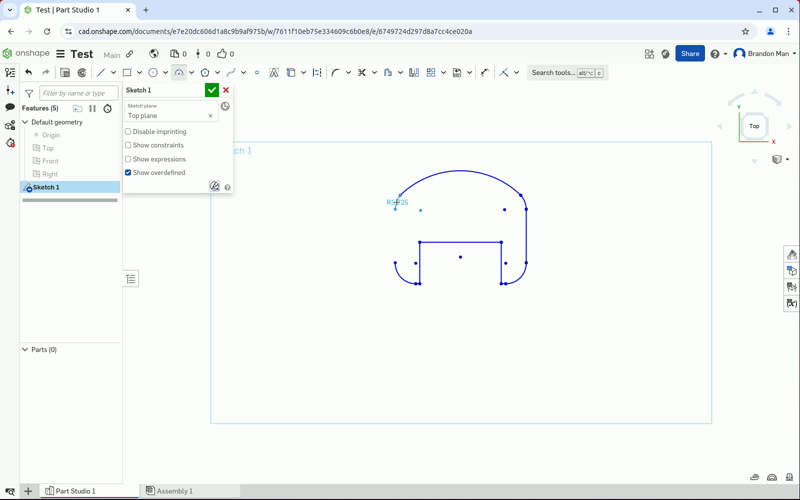
key(esc)
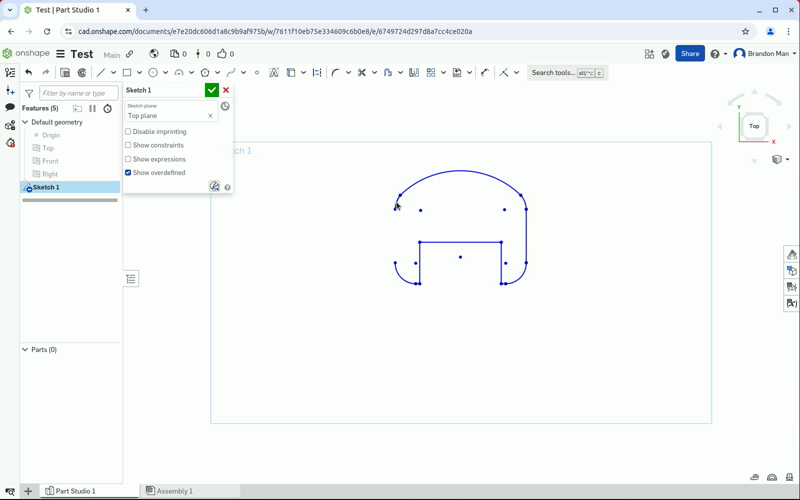
key(l)
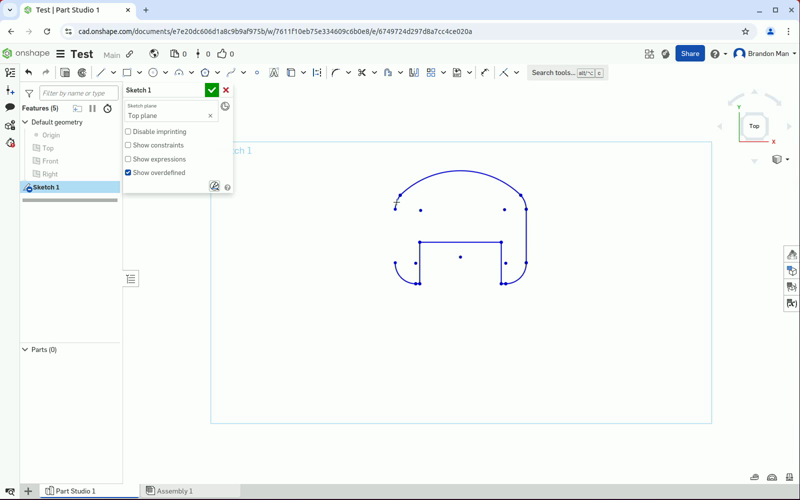
mouse_move(395, 209)
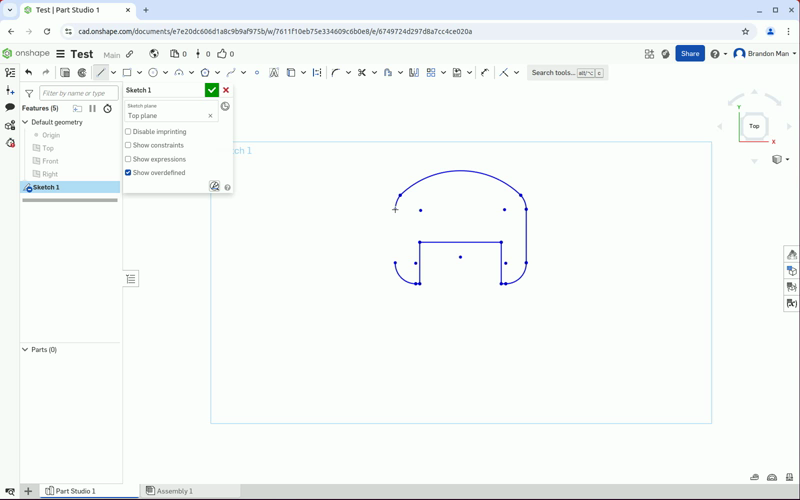
click(395, 209)
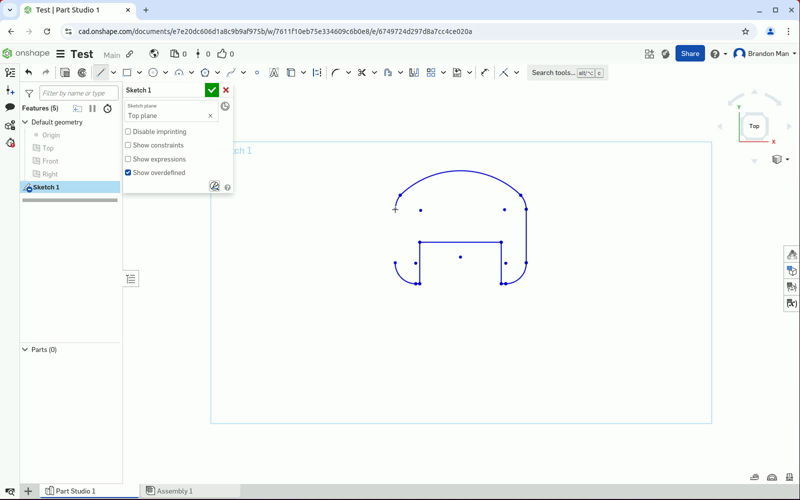
mouse_move(425, 209)
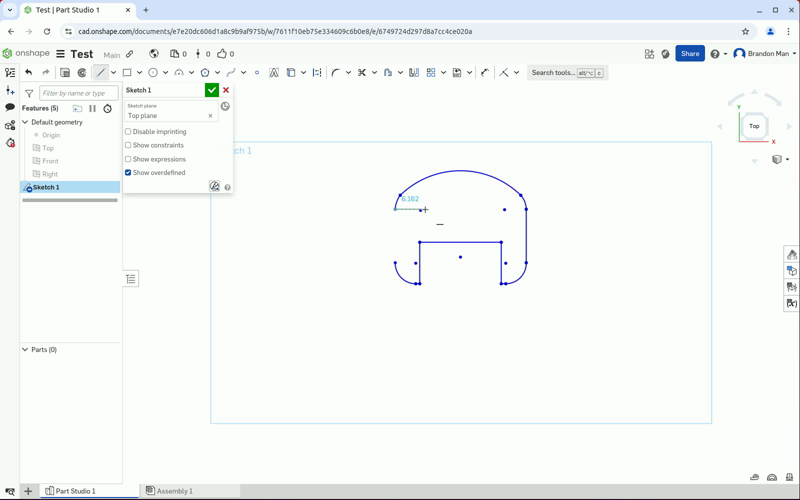
key_down(shift)
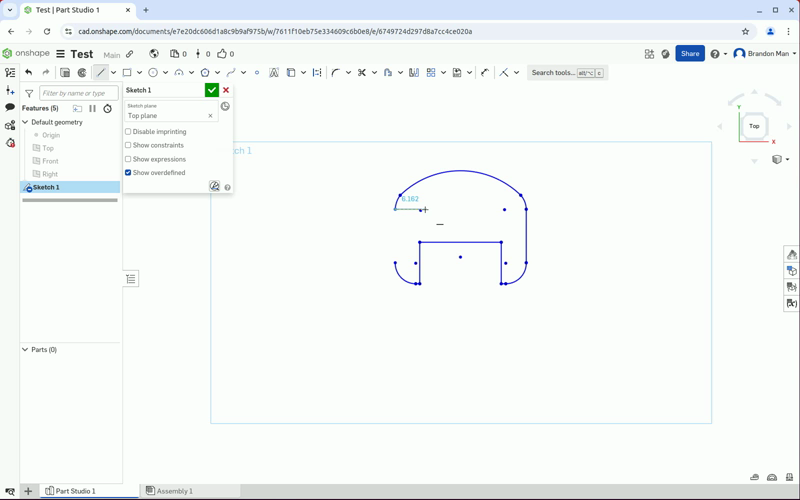
mouse_move(395, 262)
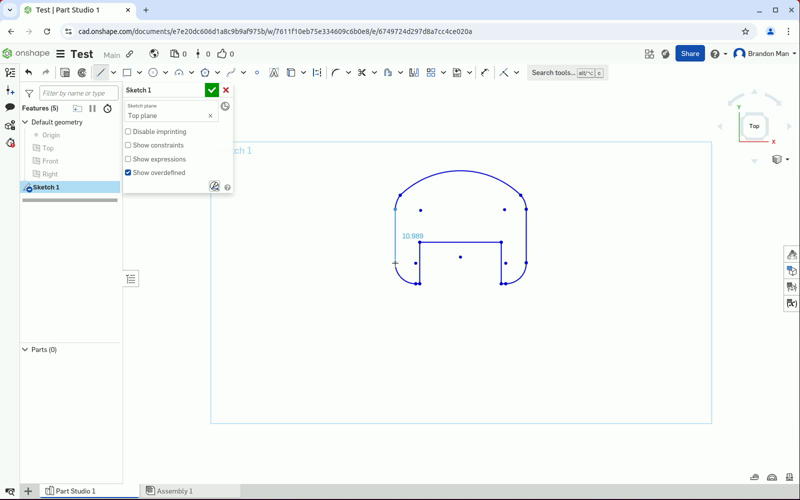
key_up(shift)
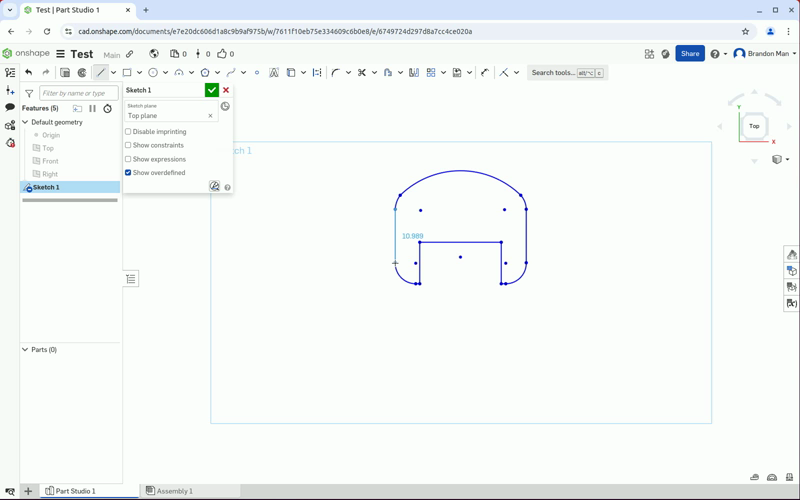
click(395, 262)
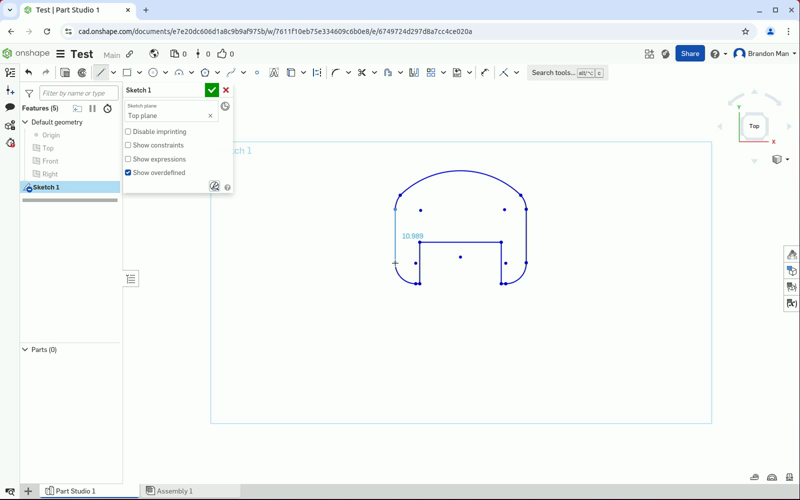
key(esc)
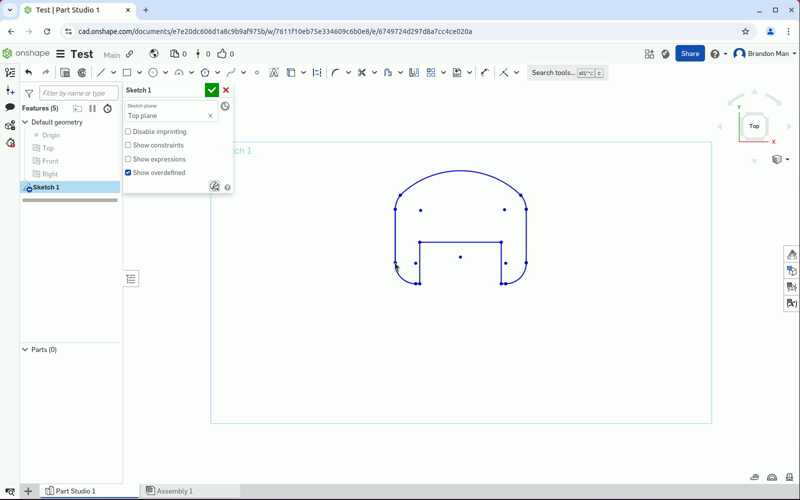
key(l)
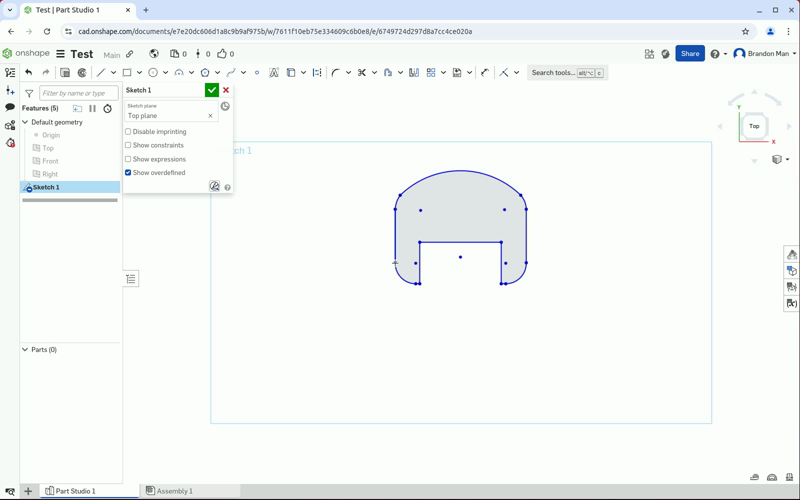
key_down(shift)
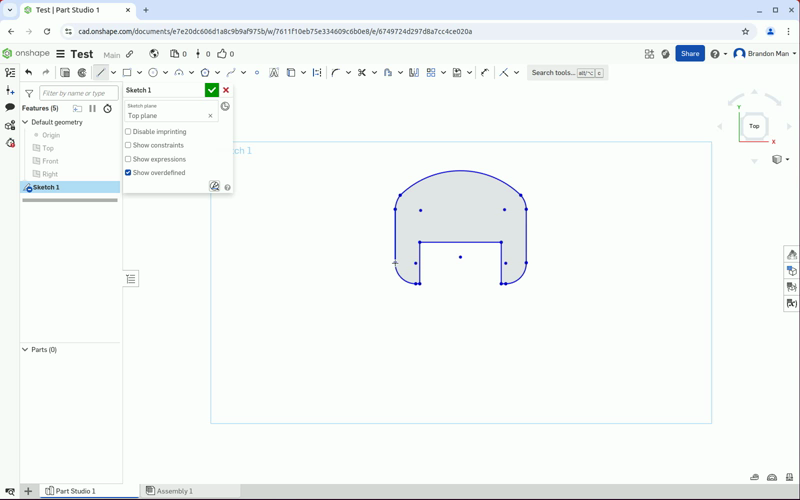
mouse_move(407, 211)
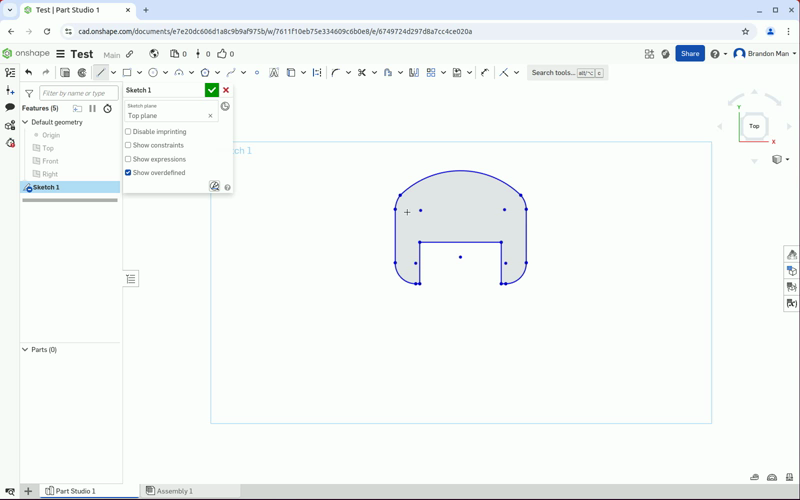
click(407, 211)
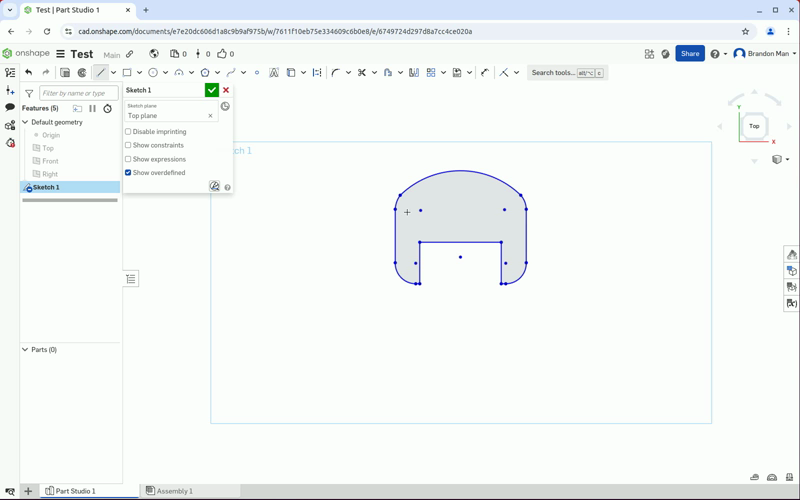
key_up(shift)
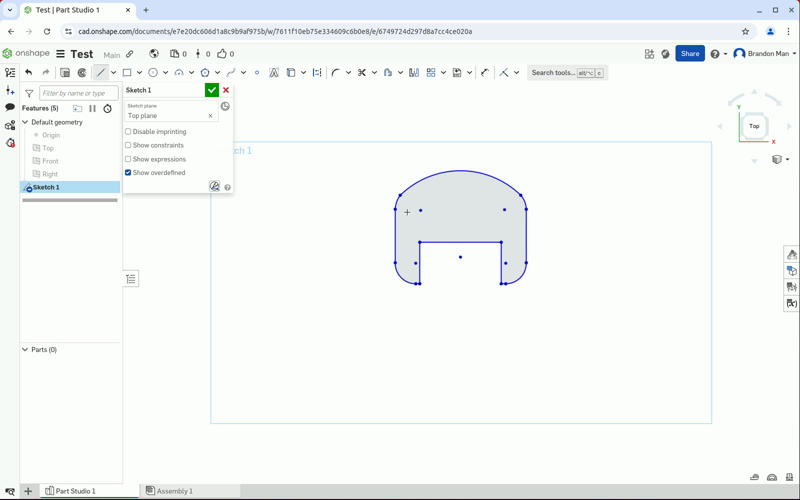
key_down(shift)
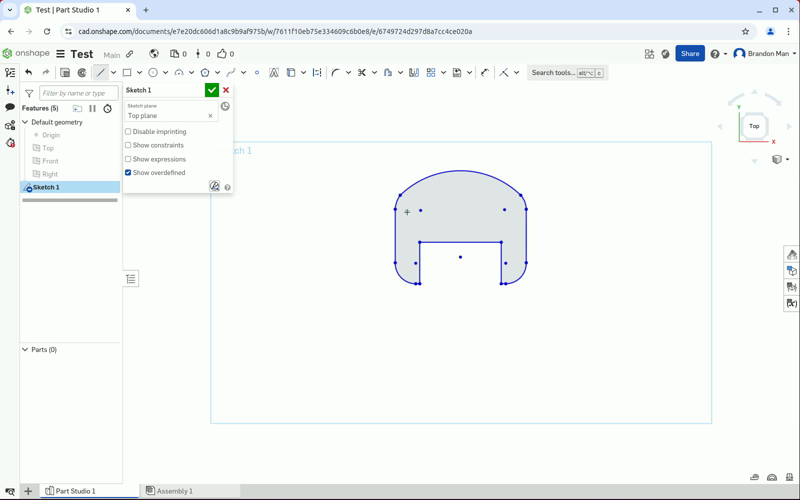
mouse_move(437, 211)
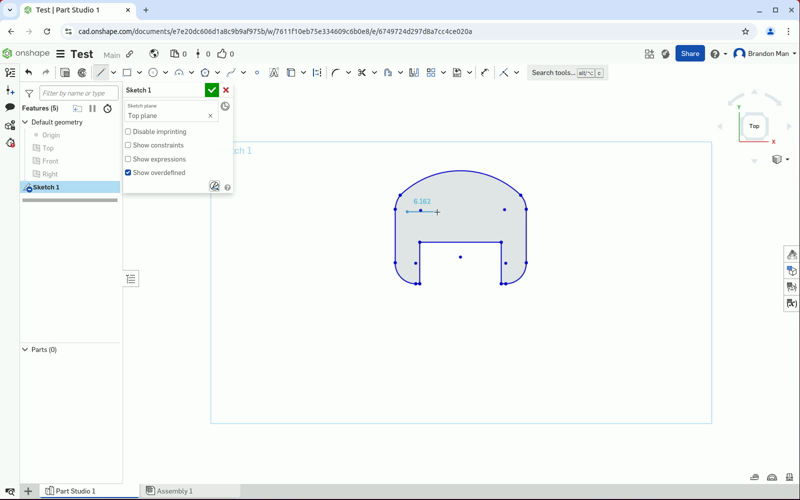
mouse_move(419, 229)
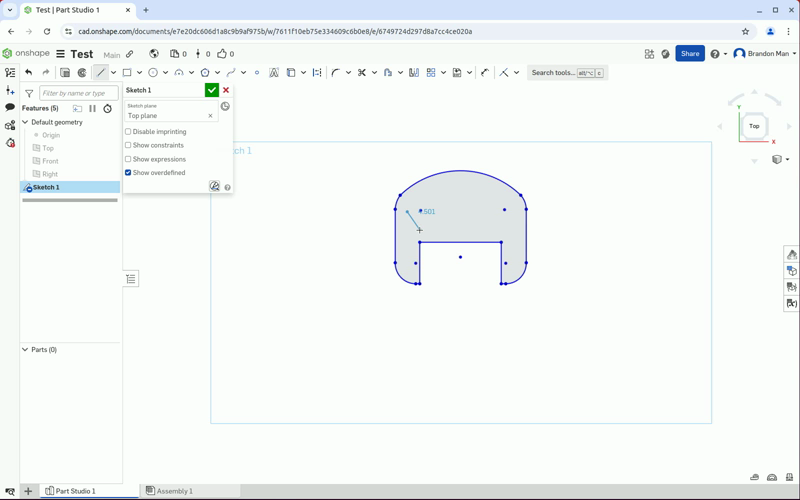
click(419, 229)
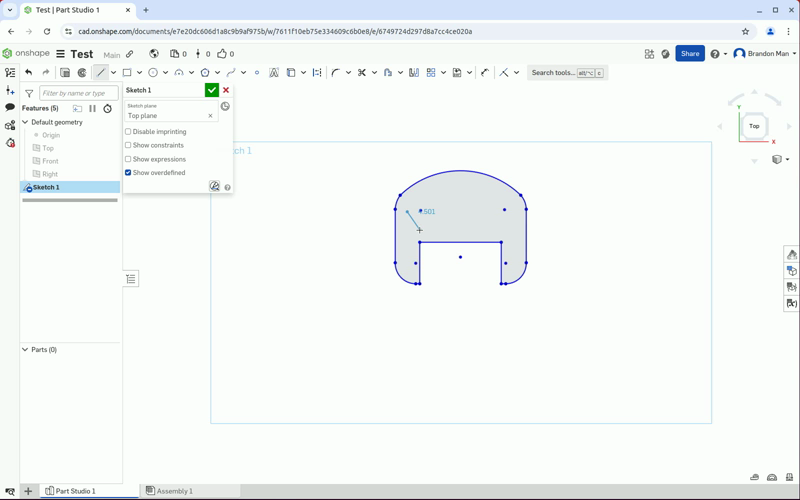
key_up(shift)
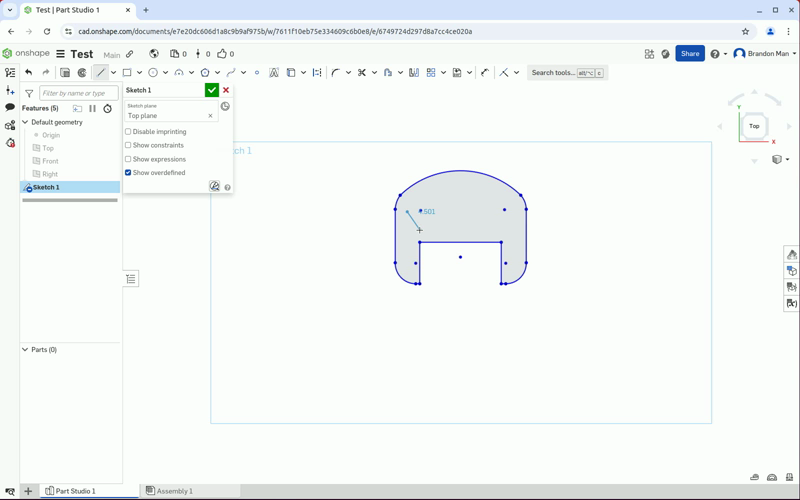
key_down(shift)
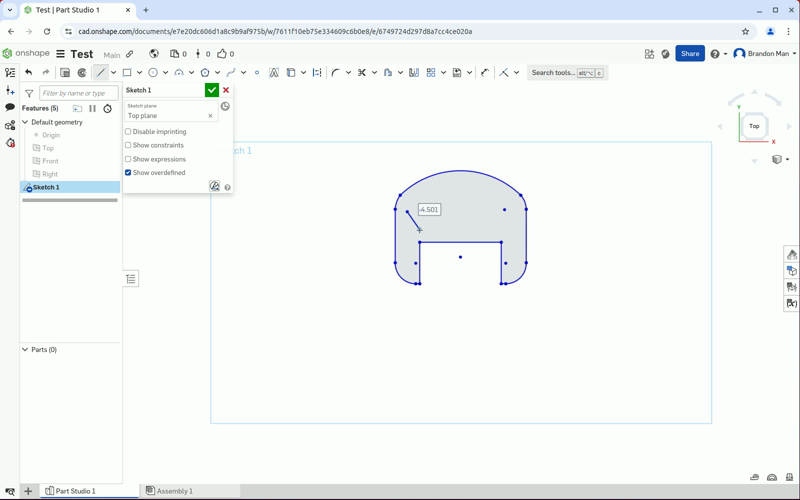
mouse_move(450, 229)
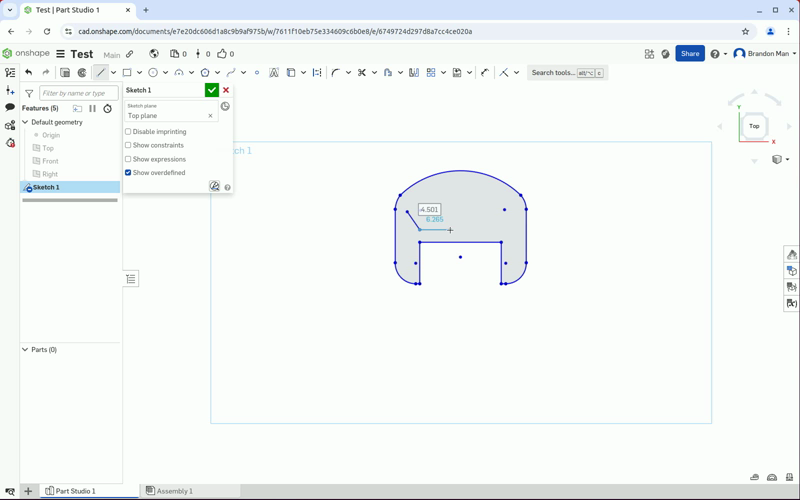
mouse_move(436, 229)
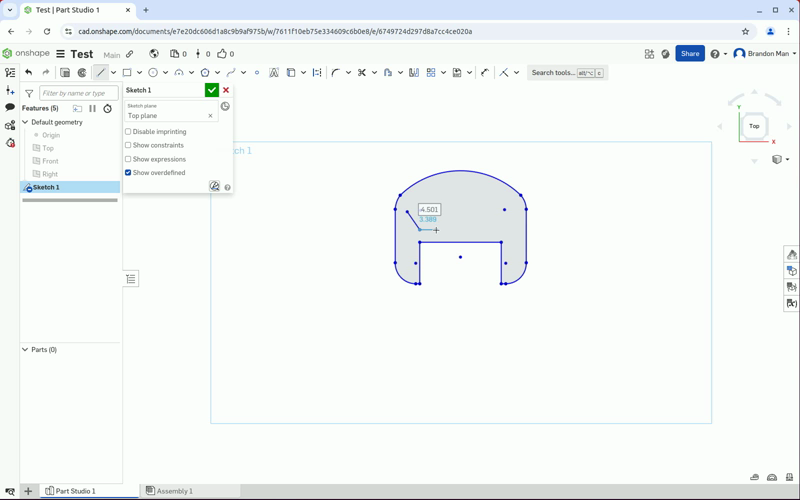
click(436, 229)
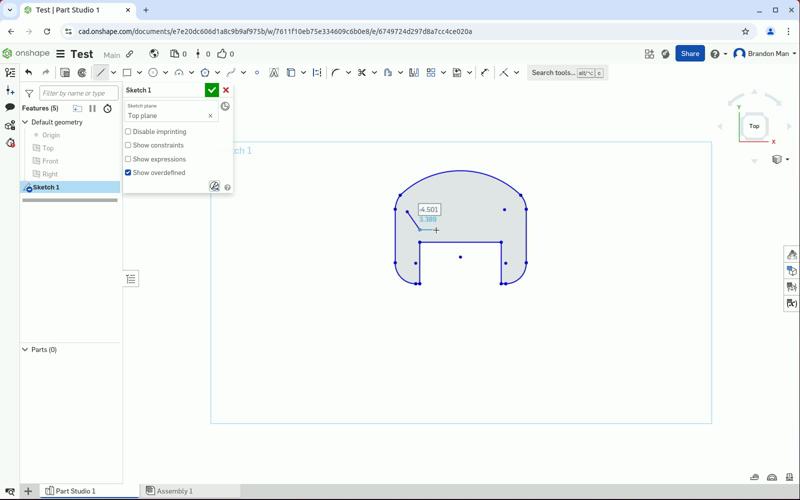
key_up(shift)
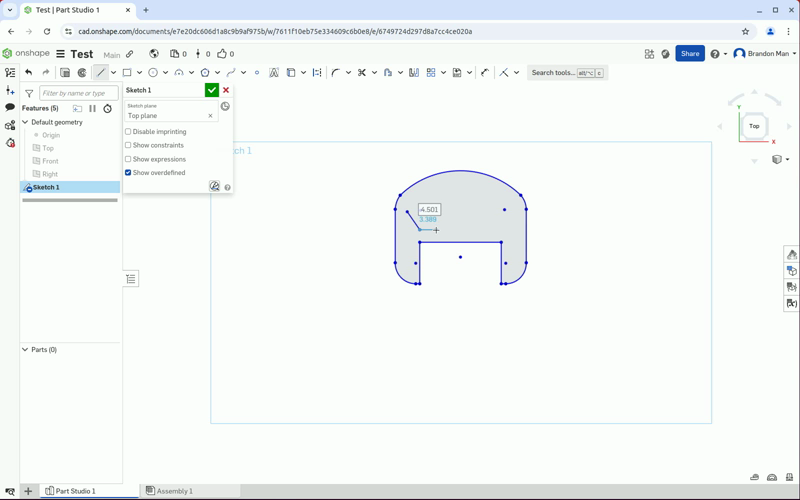
key(esc)
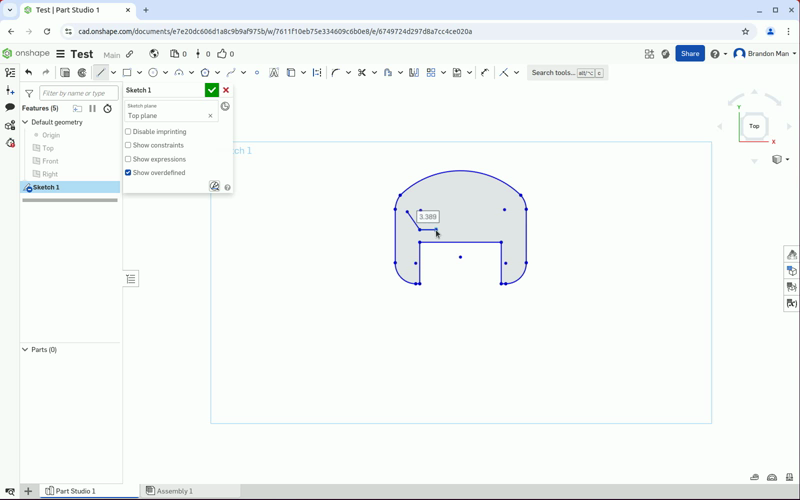
key(a)
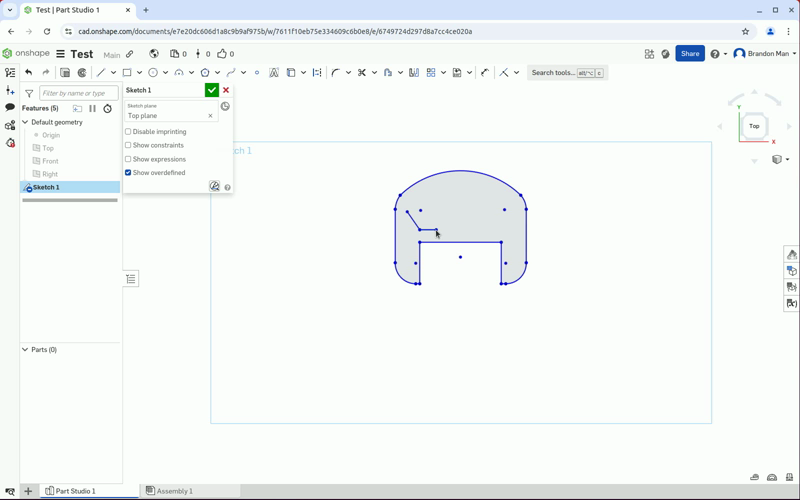
mouse_move(436, 229)
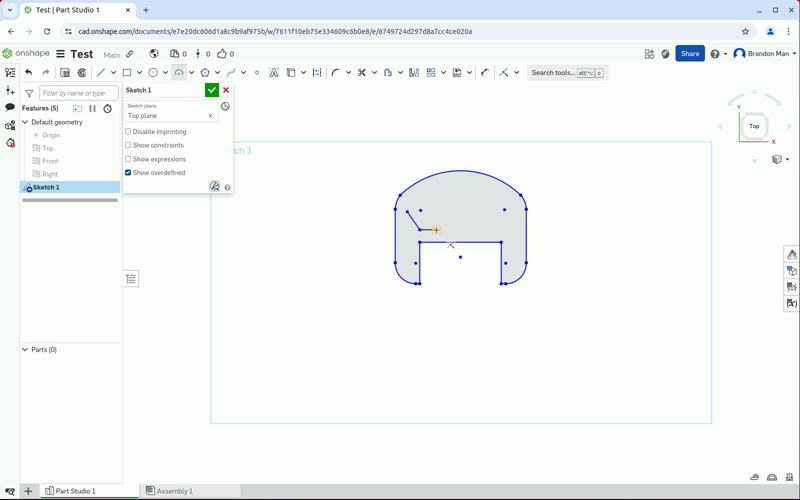
click(436, 229)
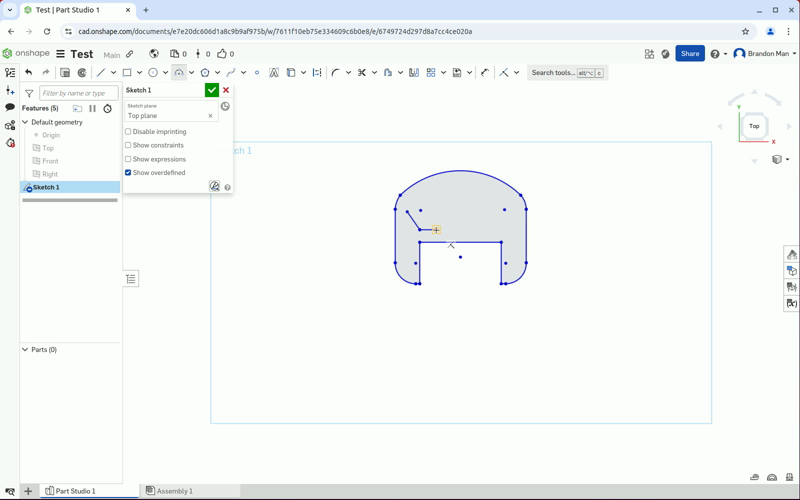
key_down(shift)
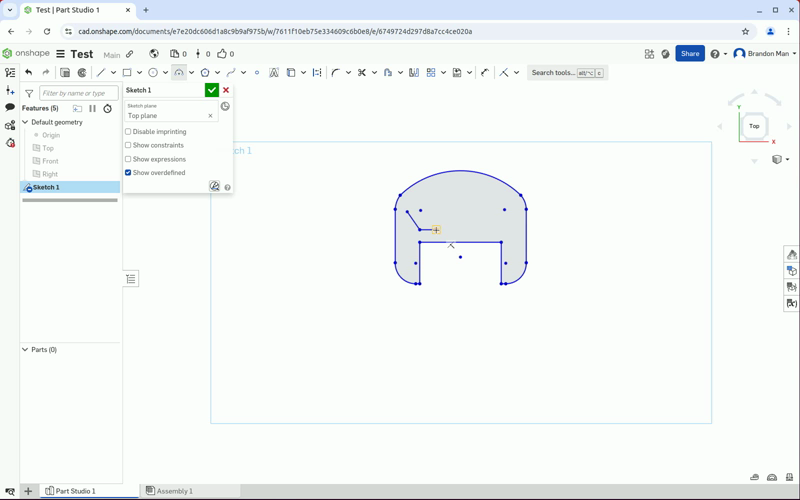
mouse_move(484, 229)
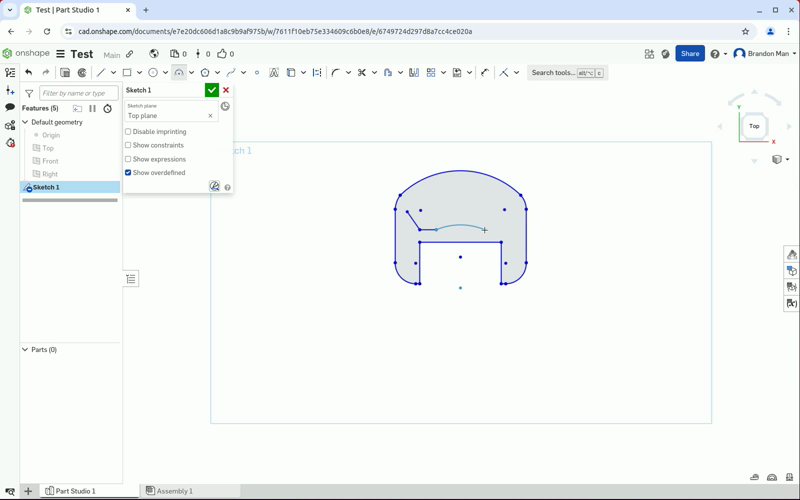
click(484, 229)
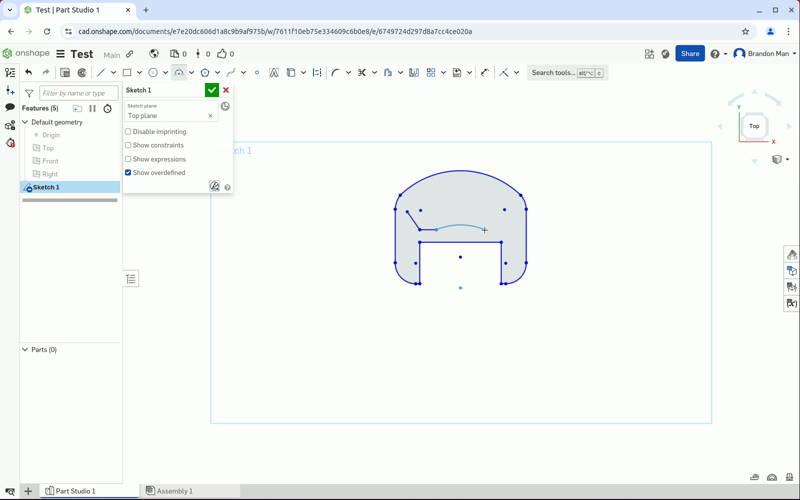
mouse_move(460, 241)
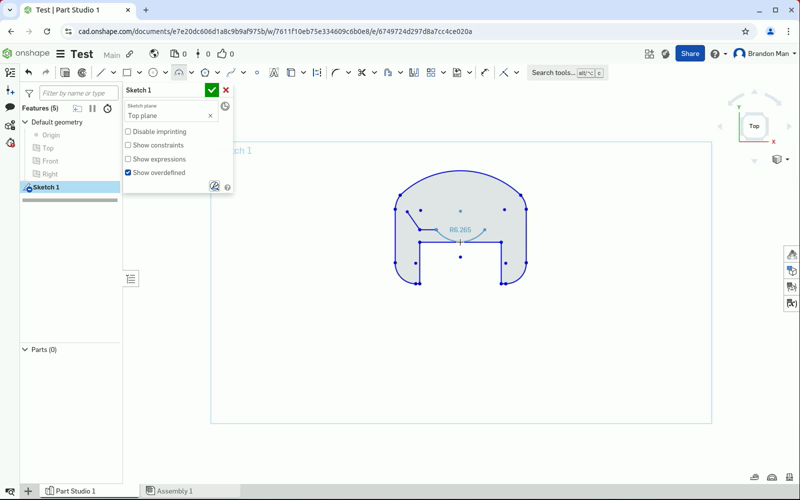
click(460, 241)
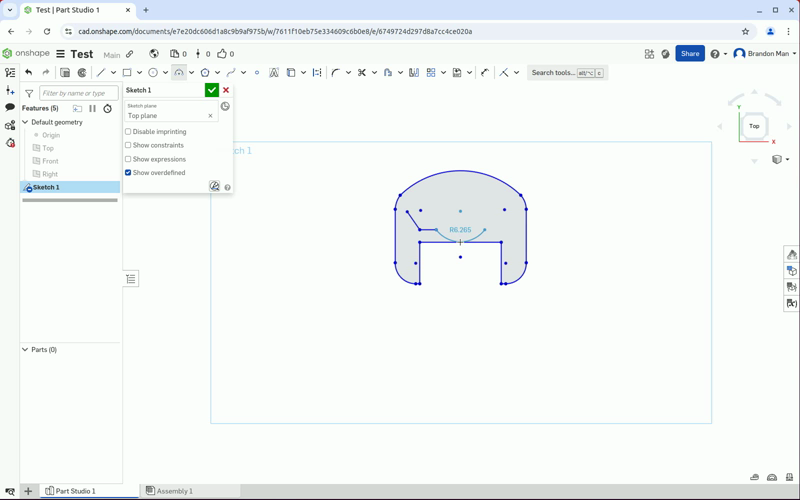
key_up(shift)
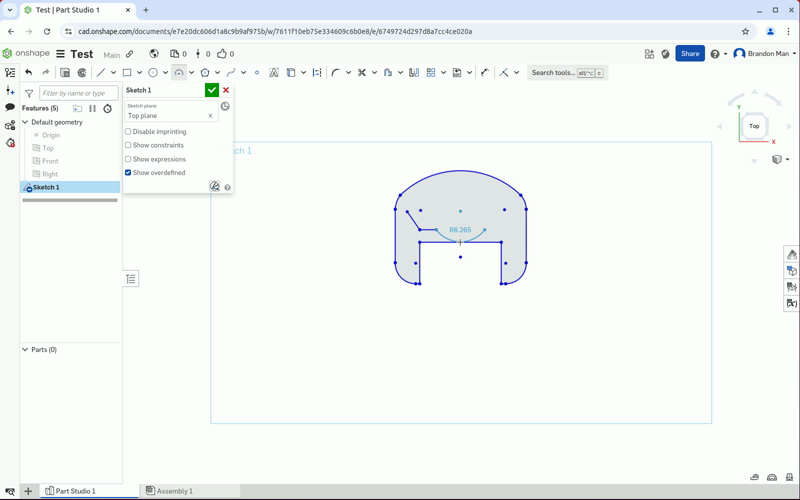
key(esc)
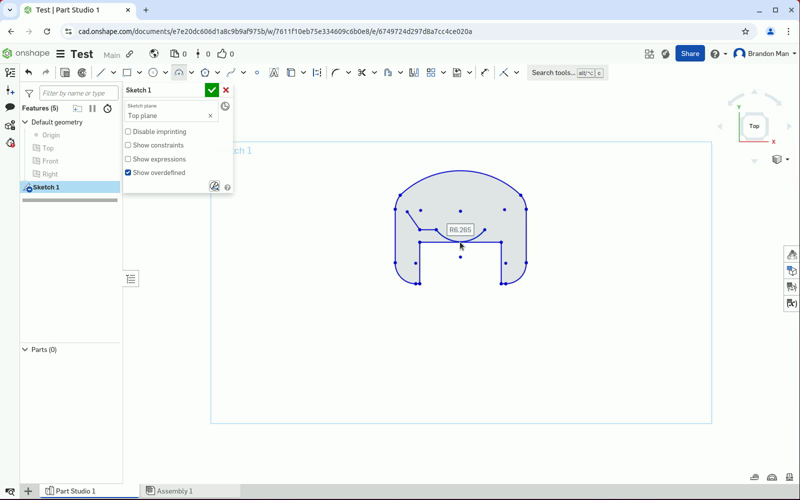
key(l)
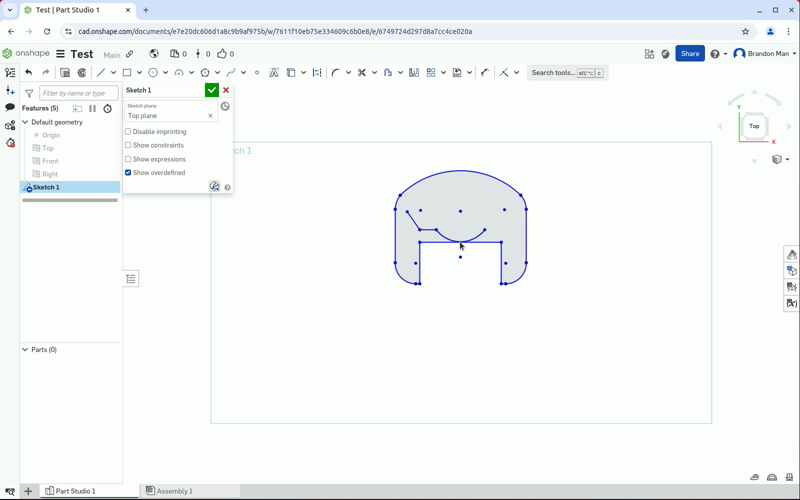
mouse_move(484, 229)
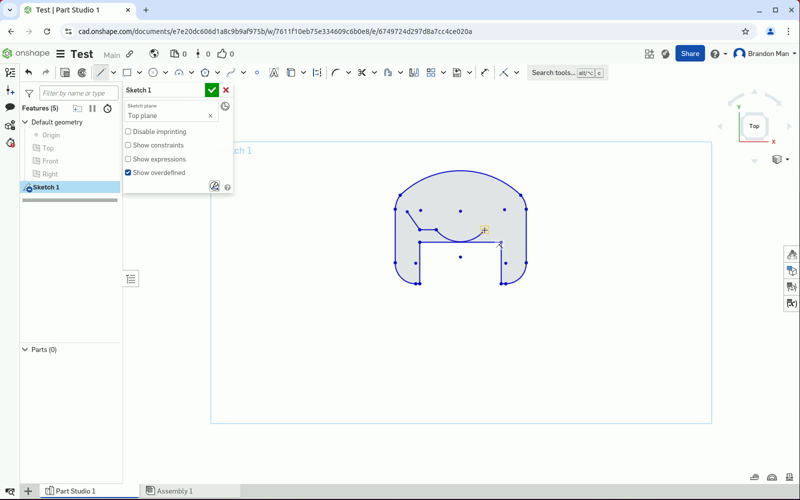
click(484, 229)
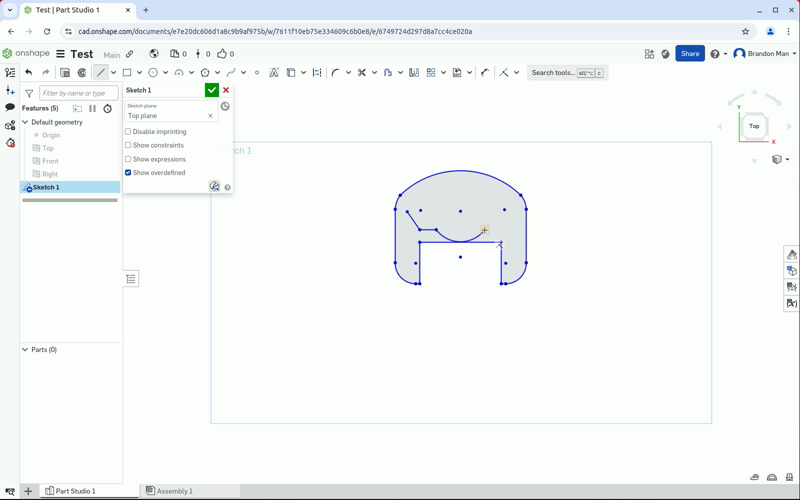
key_down(shift)
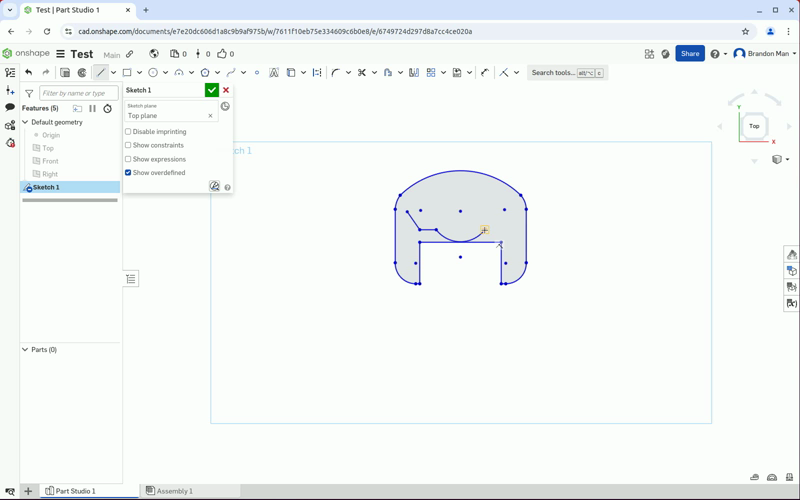
mouse_move(514, 229)
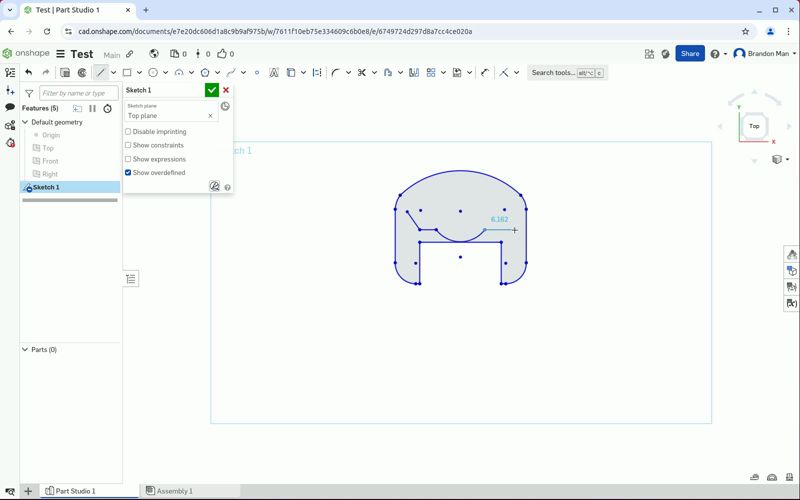
mouse_move(501, 229)
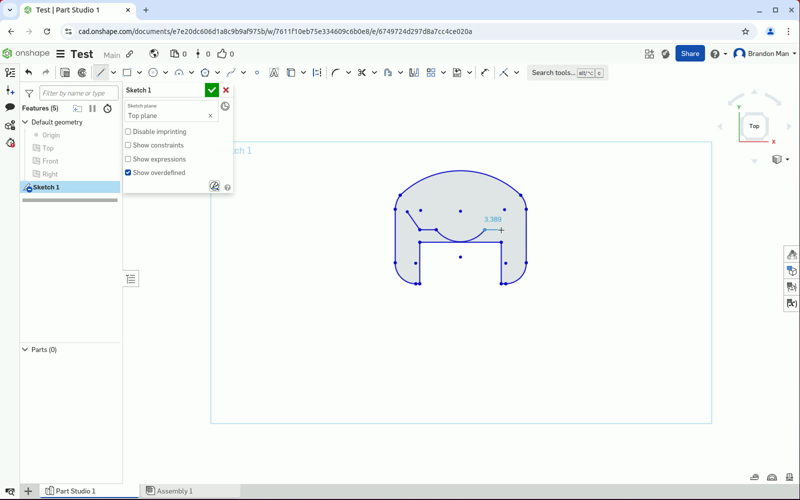
click(501, 229)
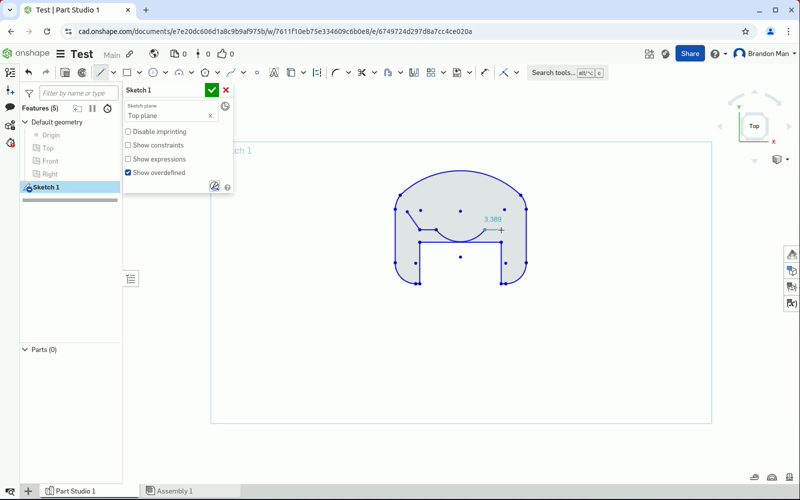
key_up(shift)
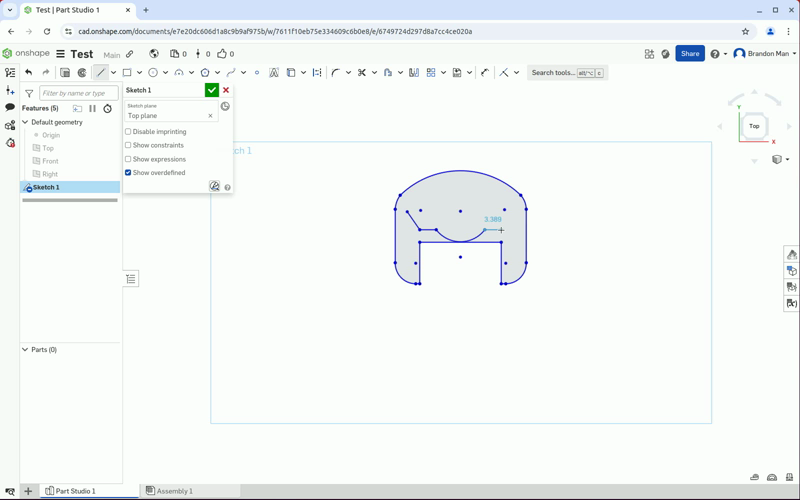
key_down(shift)
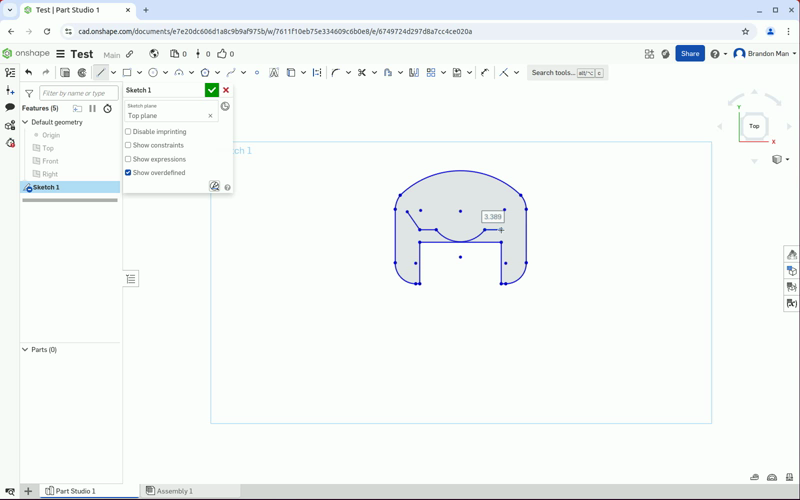
mouse_move(531, 229)
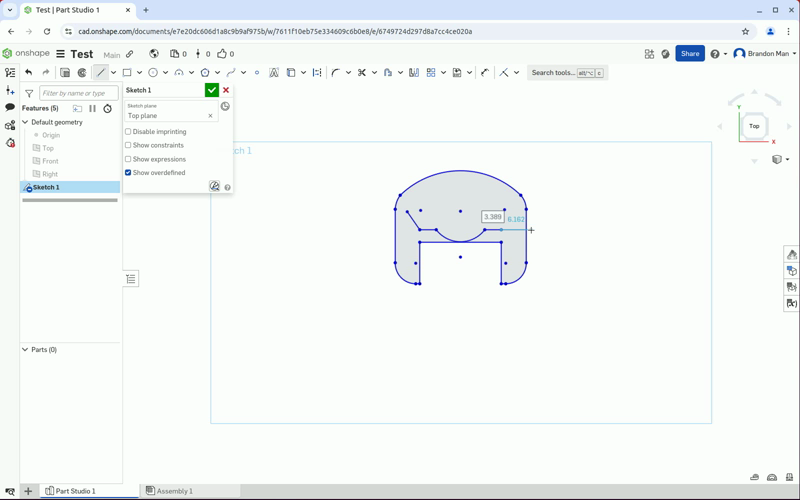
mouse_move(513, 211)
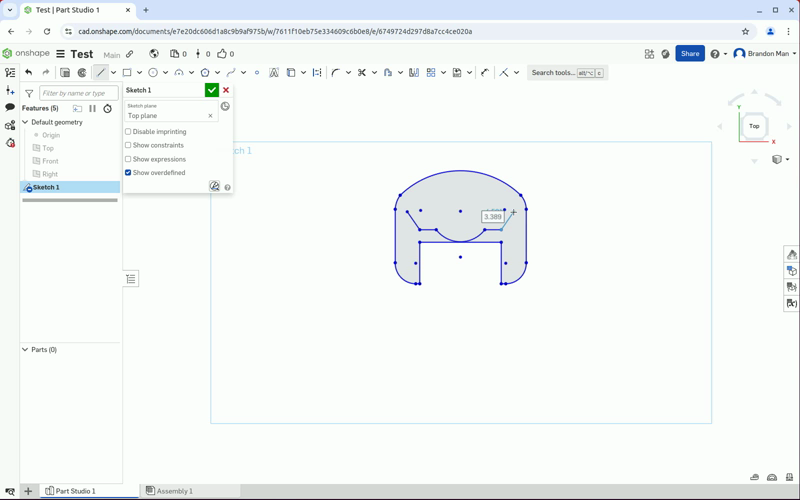
click(513, 211)
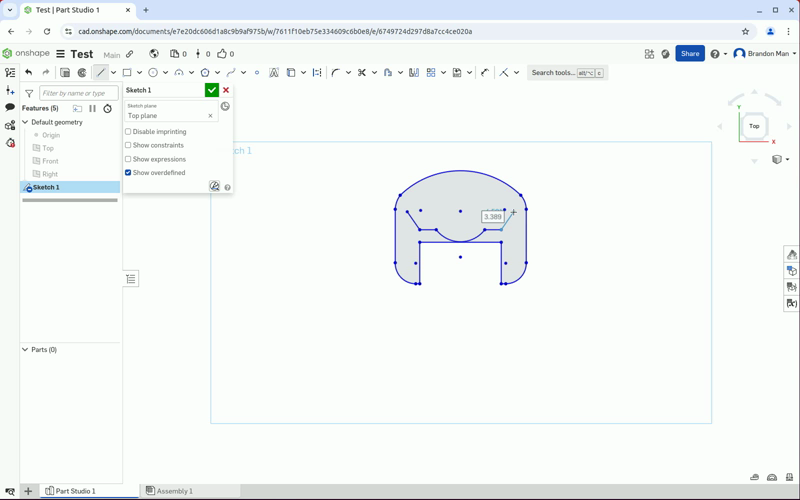
key_up(shift)
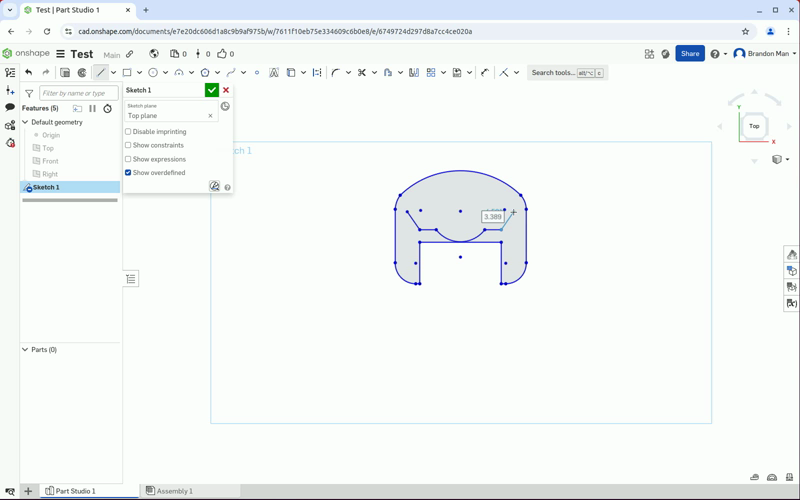
key(esc)
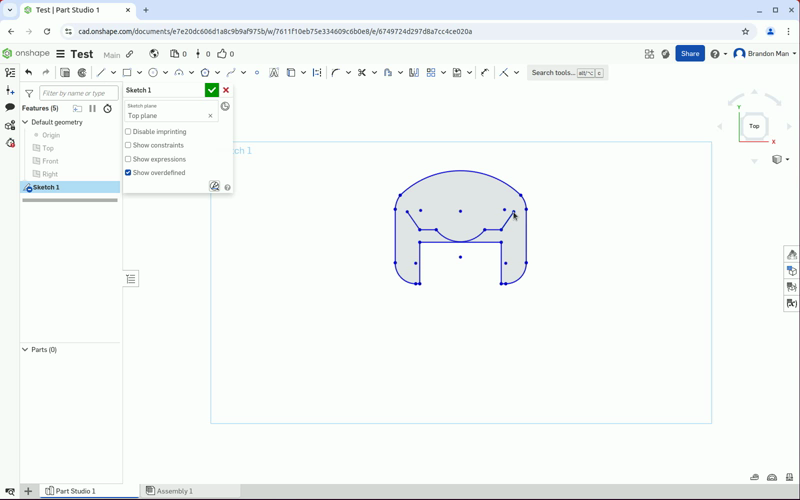
key(a)
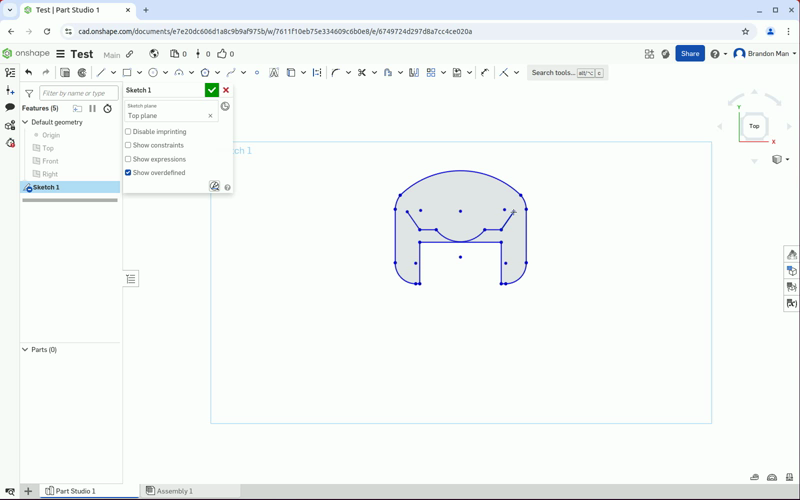
mouse_move(513, 211)
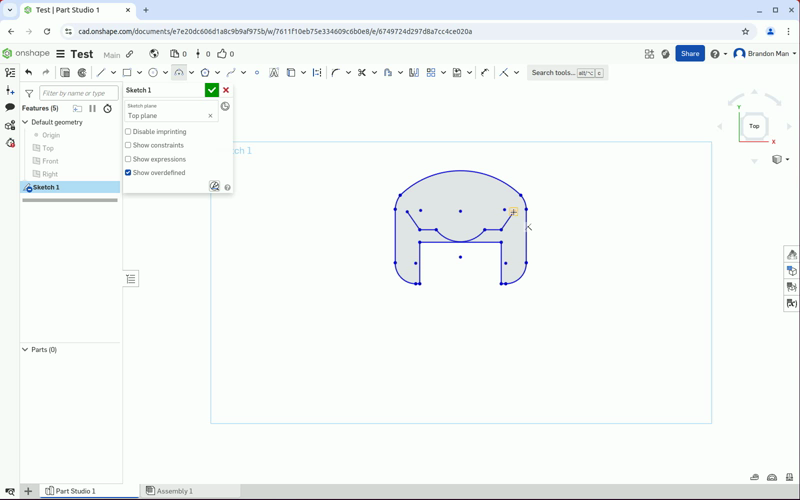
click(513, 211)
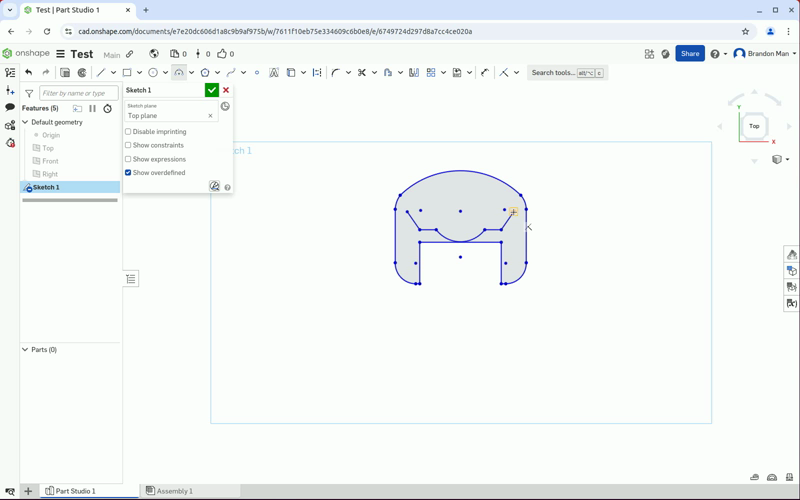
key_down(shift)
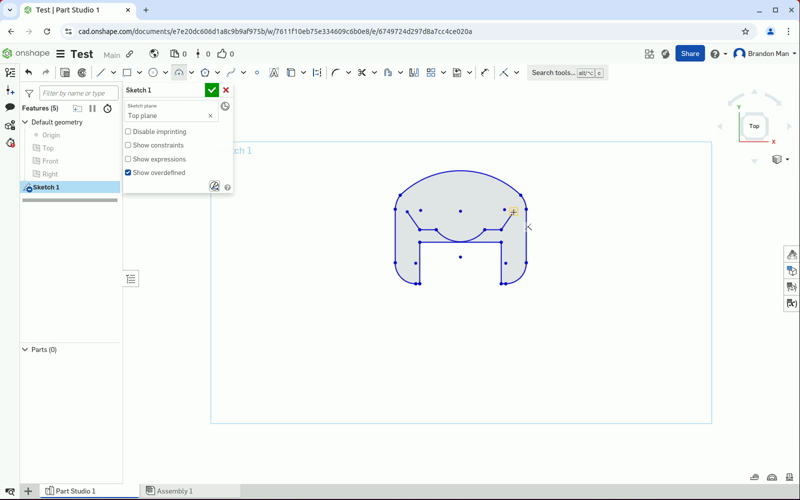
mouse_move(483, 191)
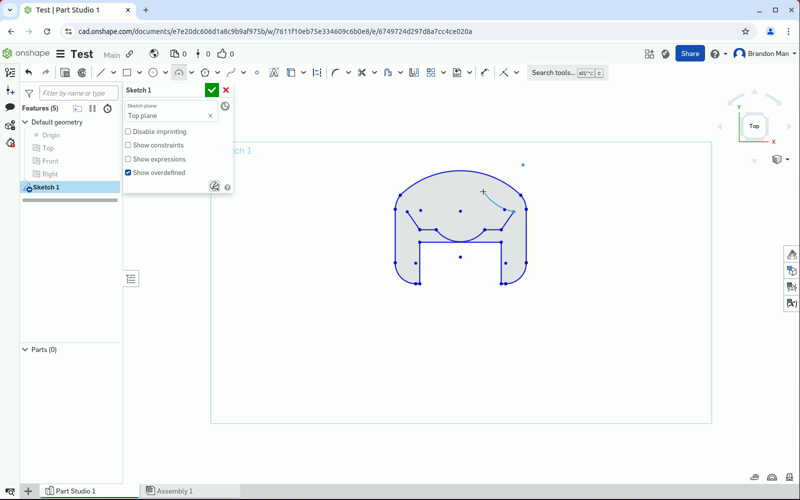
click(483, 191)
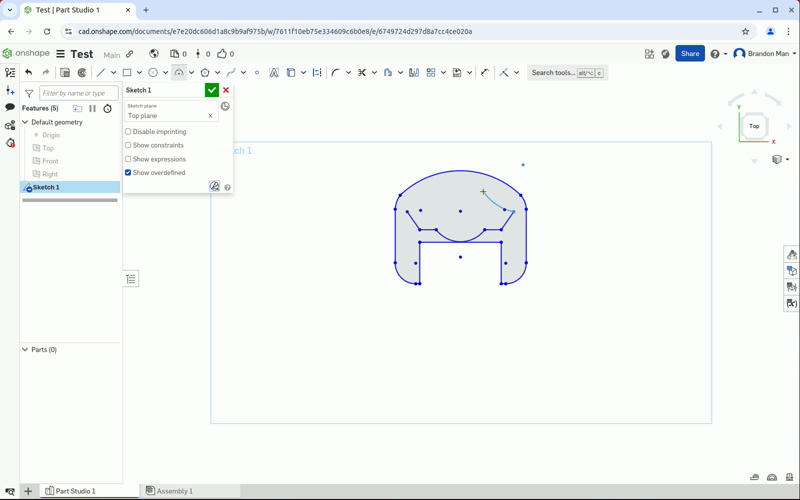
mouse_move(500, 199)
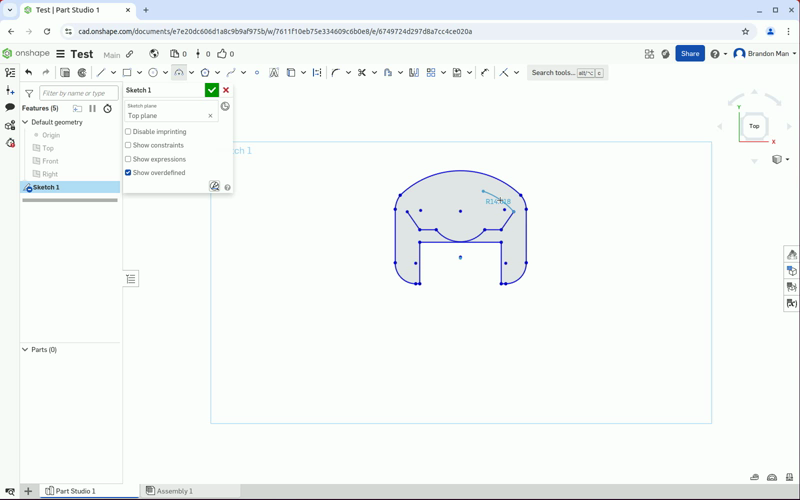
click(500, 199)
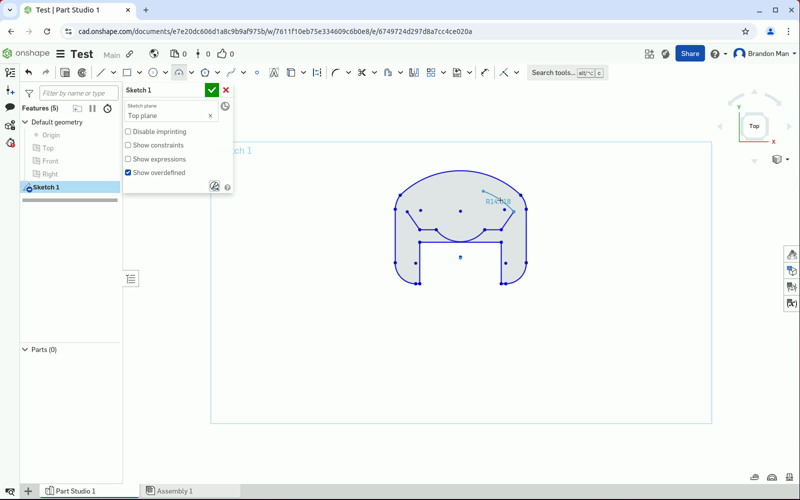
key_up(shift)
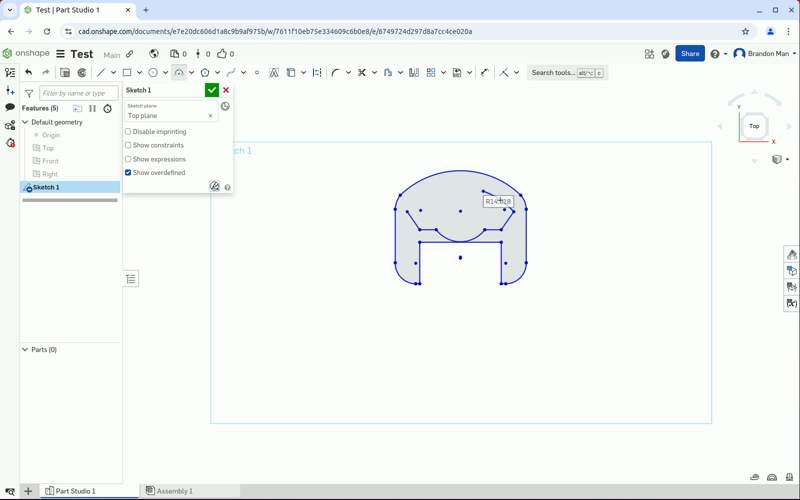
mouse_move(483, 191)
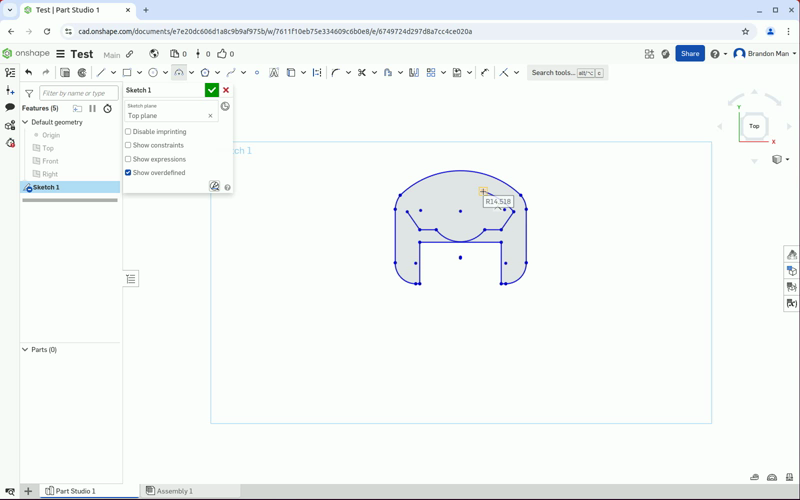
click(483, 191)
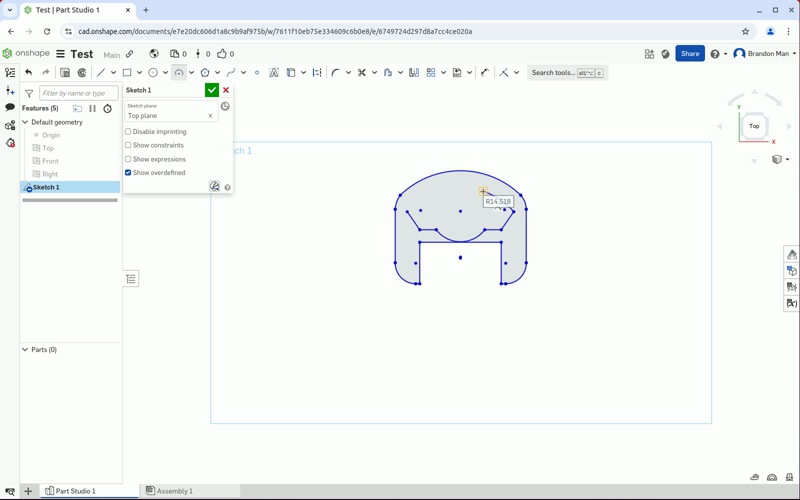
key_down(shift)
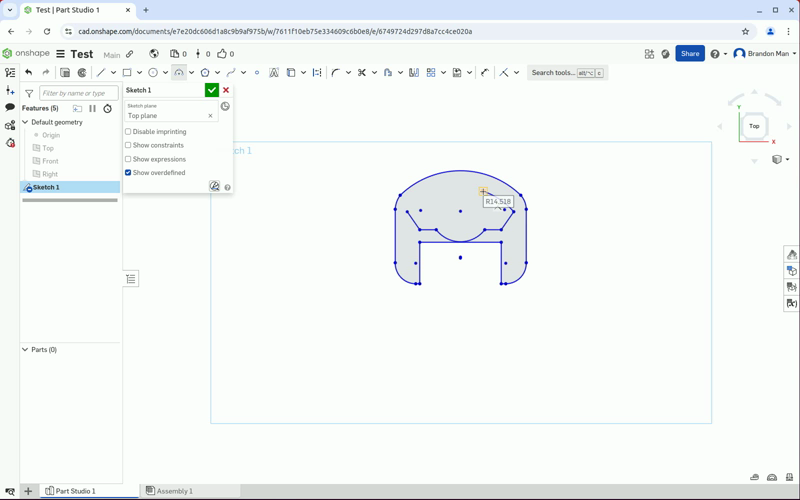
mouse_move(437, 191)
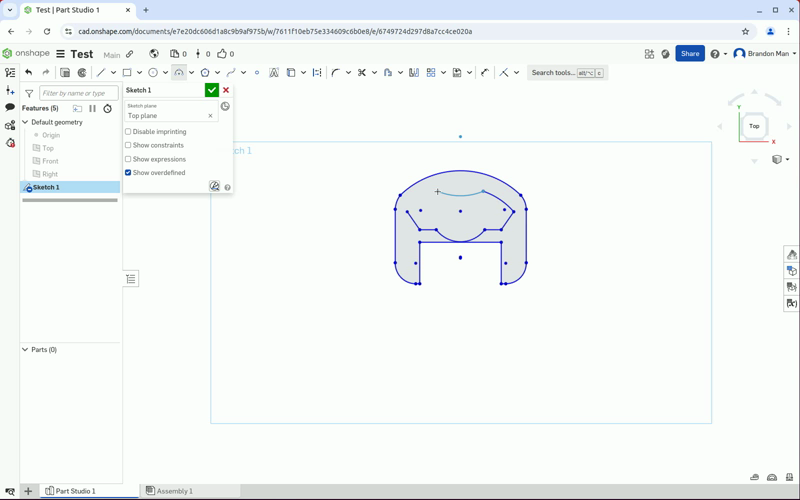
click(437, 191)
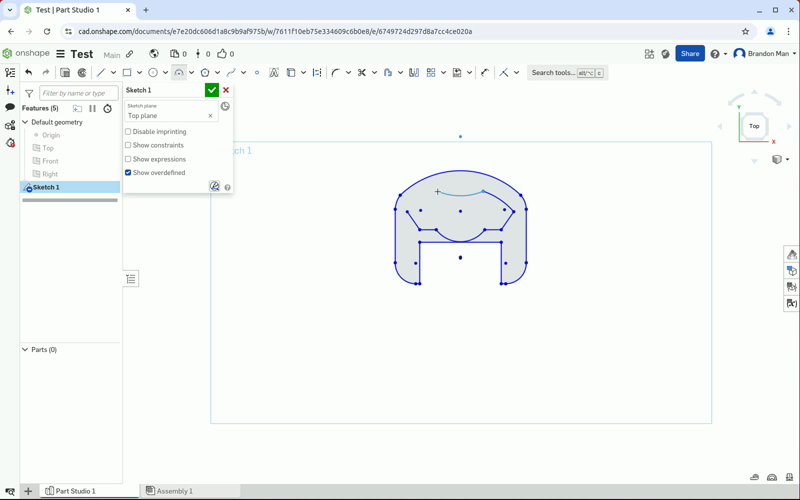
mouse_move(460, 181)
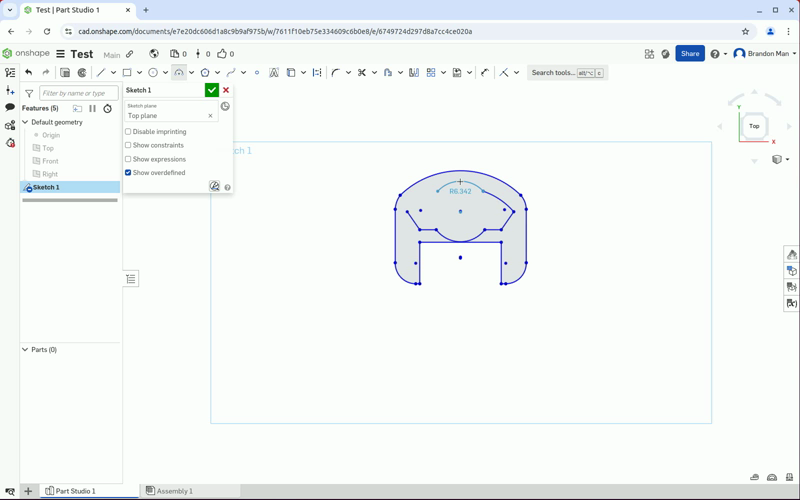
click(460, 181)
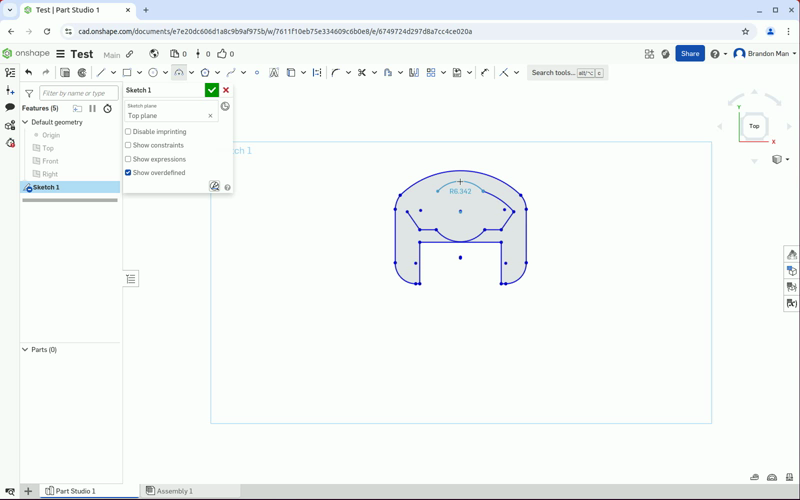
key_up(shift)
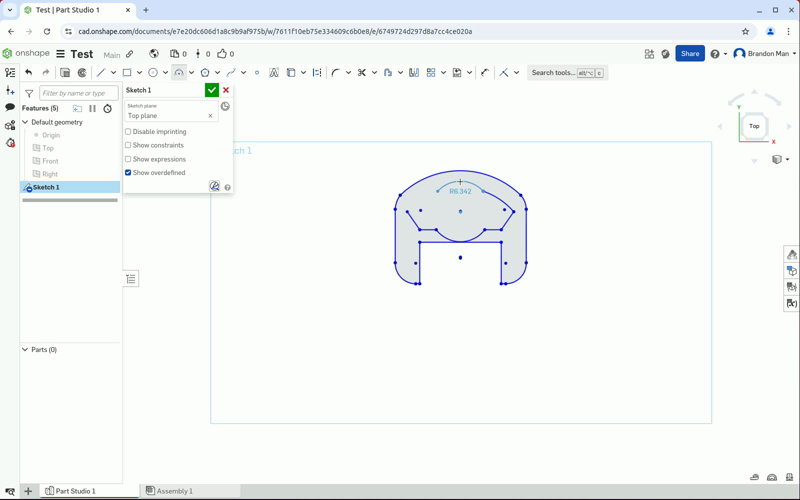
mouse_move(437, 191)
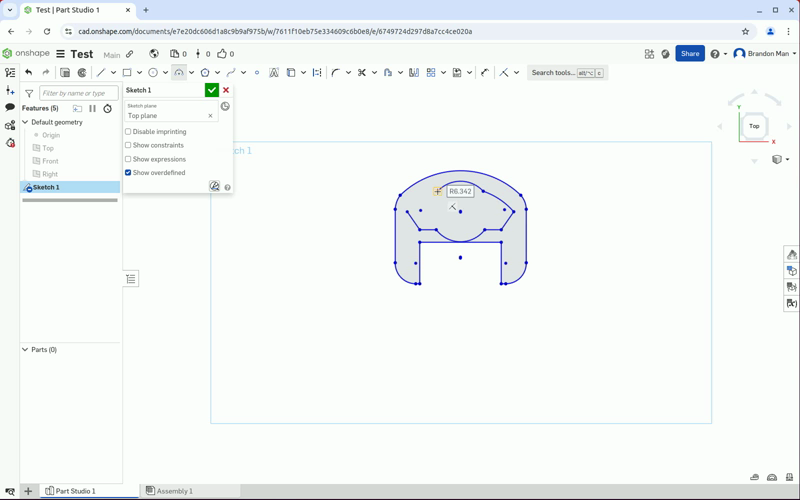
click(437, 191)
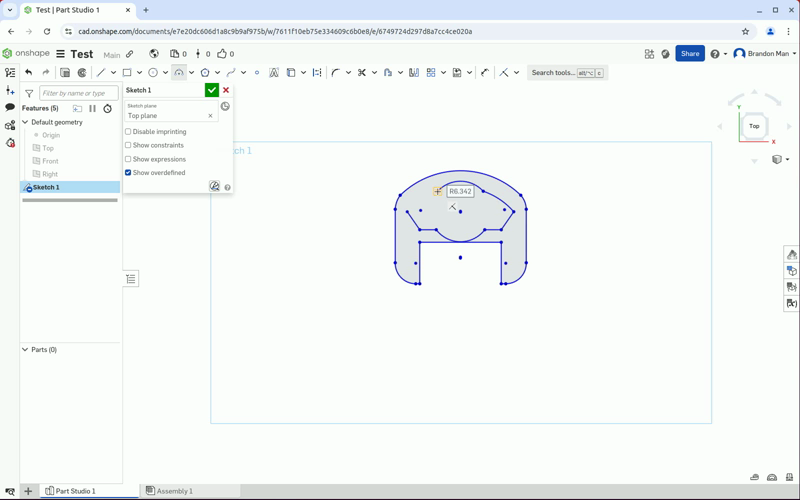
mouse_move(407, 211)
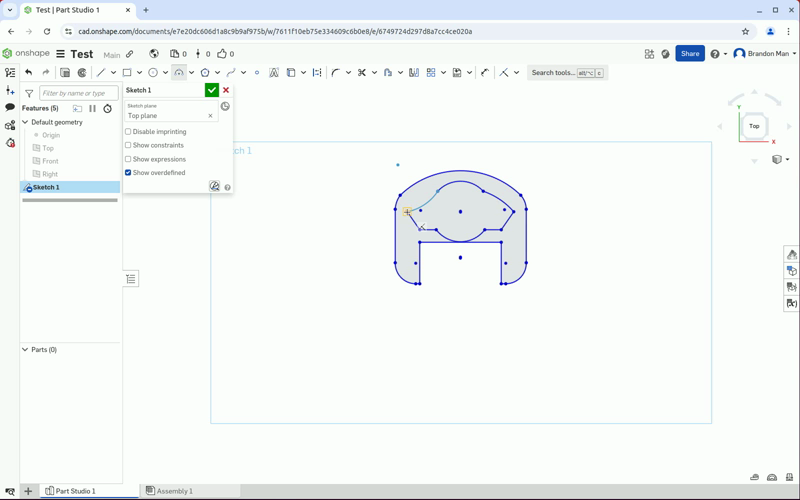
click(407, 211)
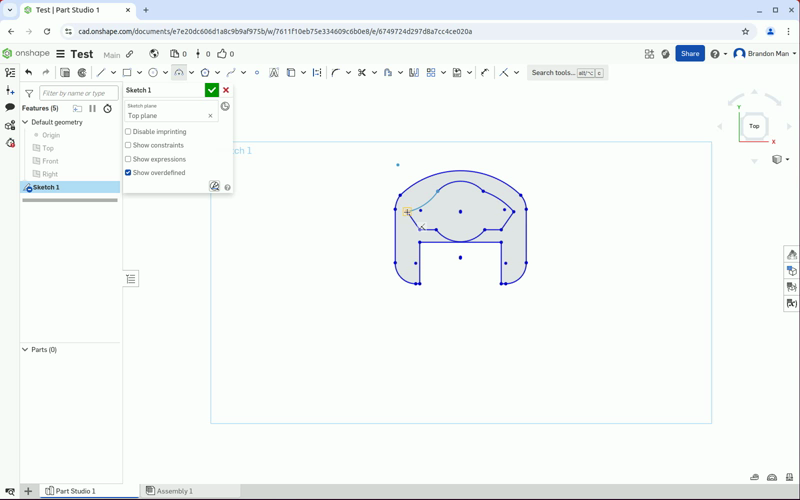
key_down(shift)
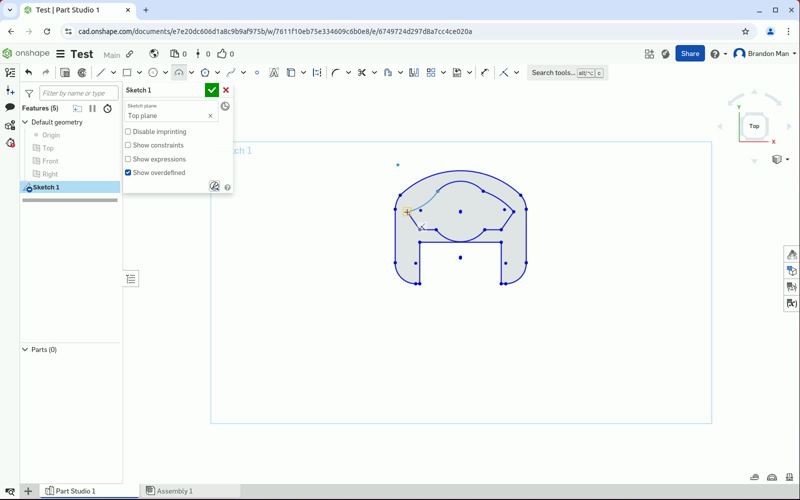
mouse_move(421, 199)
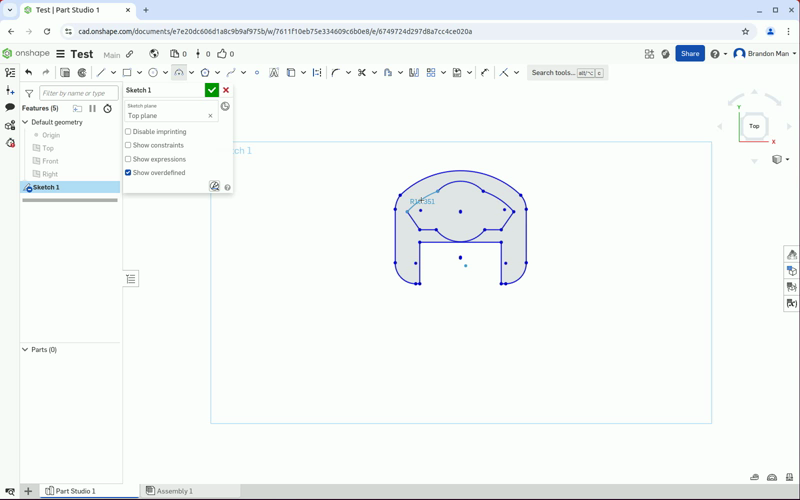
click(421, 199)
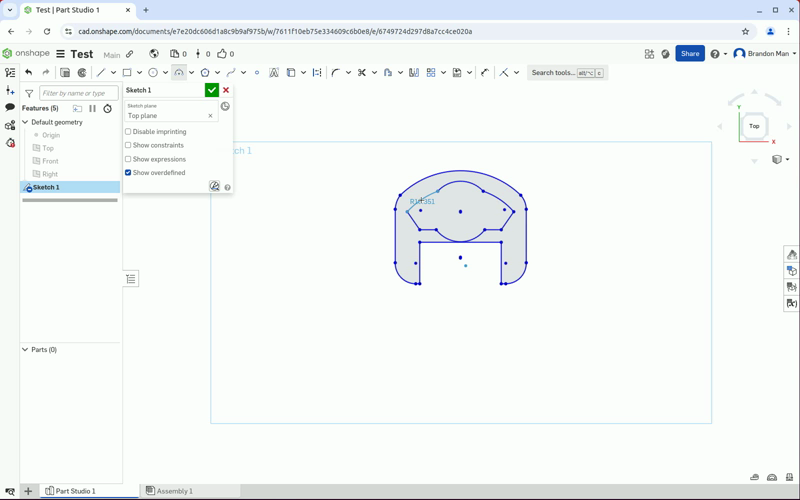
key_up(shift)
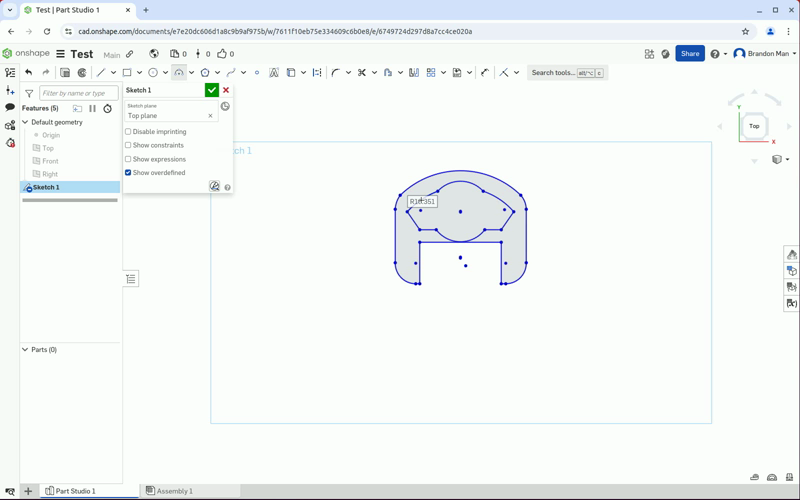
key(esc)
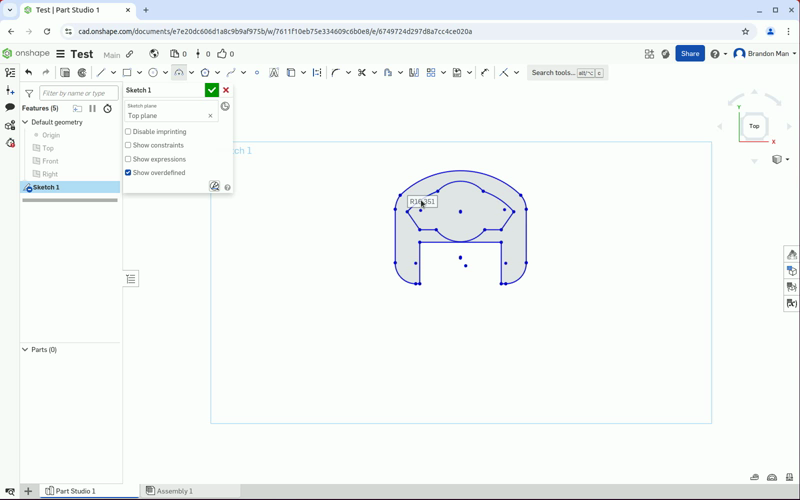
mouse_move(516, 215)
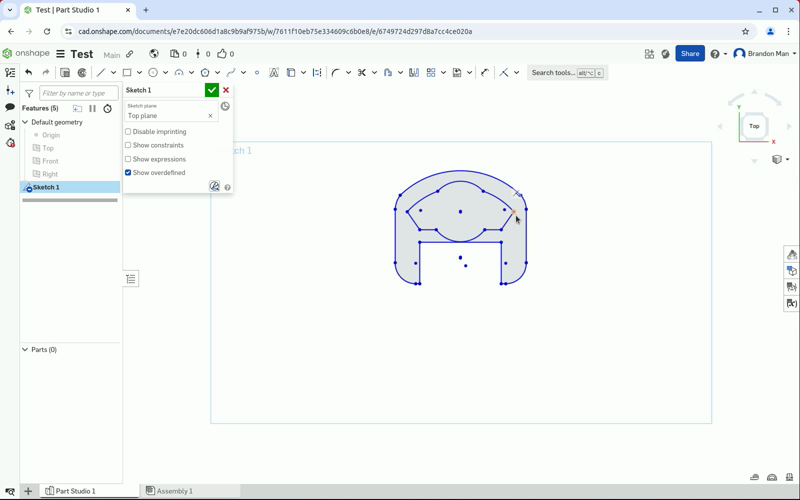
click(516, 215)
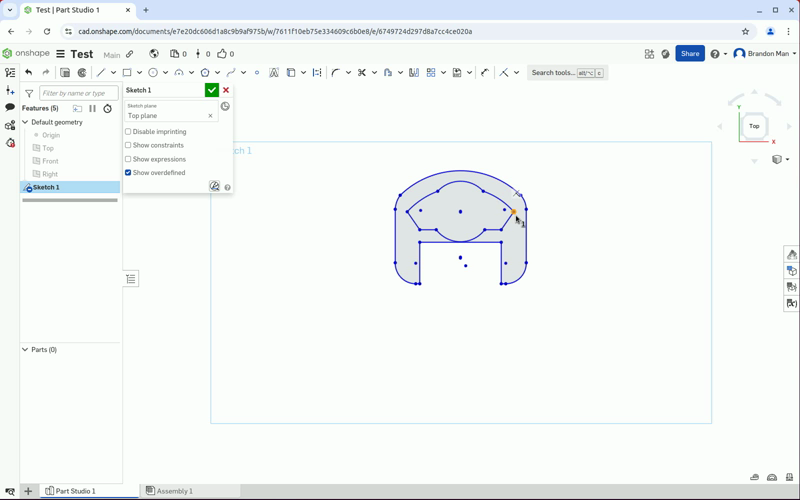
mouse_move(73, 352)
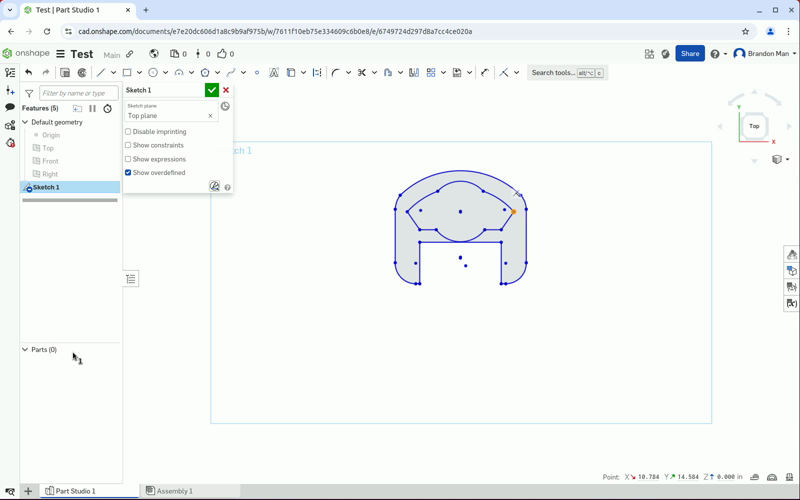
key(shift+y)
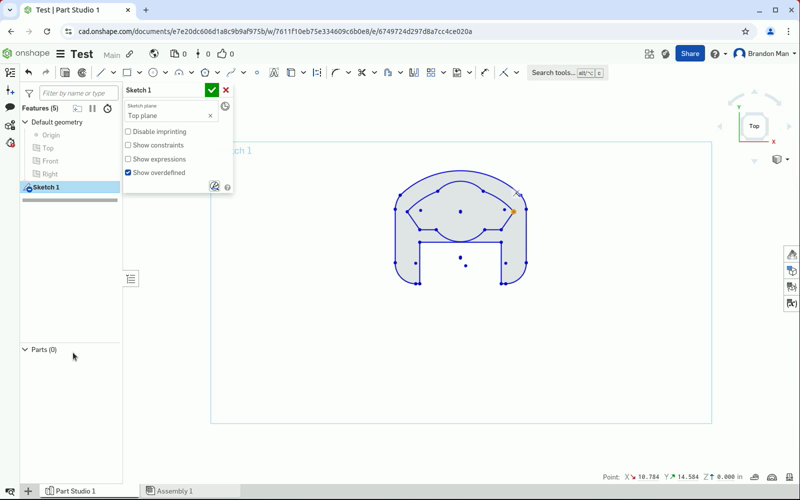
key(shift+e)
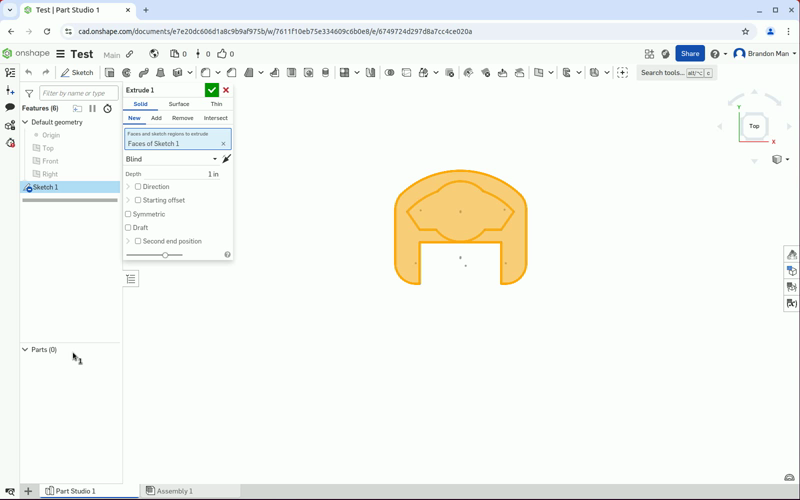
mouse_move(143, 106)
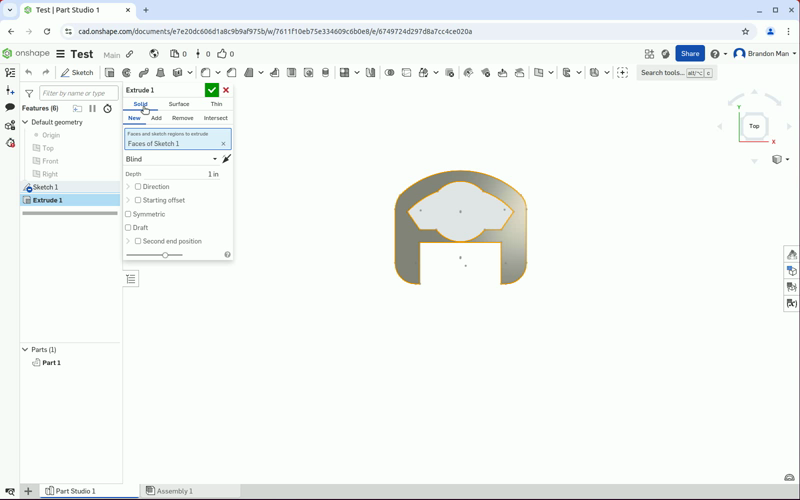
click(143, 106)
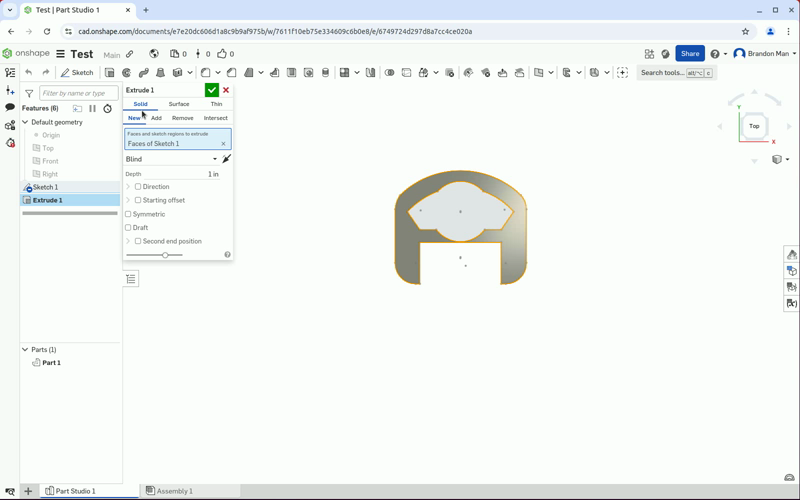
mouse_move(137, 120)
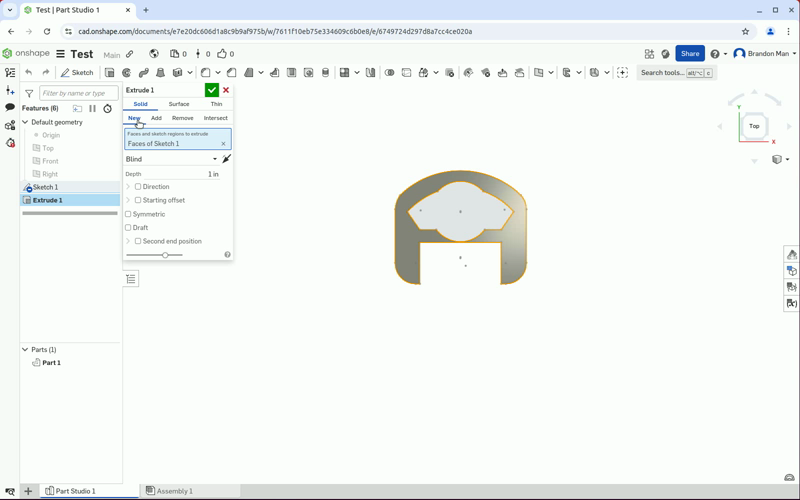
click(137, 120)
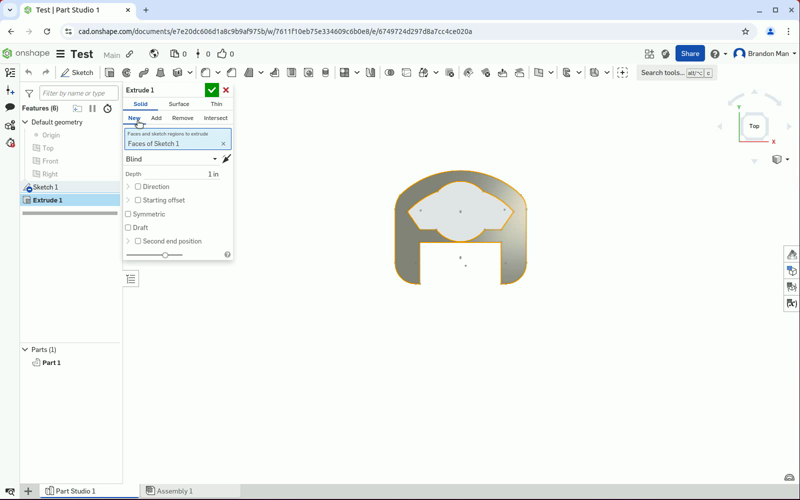
key(tab, 4)
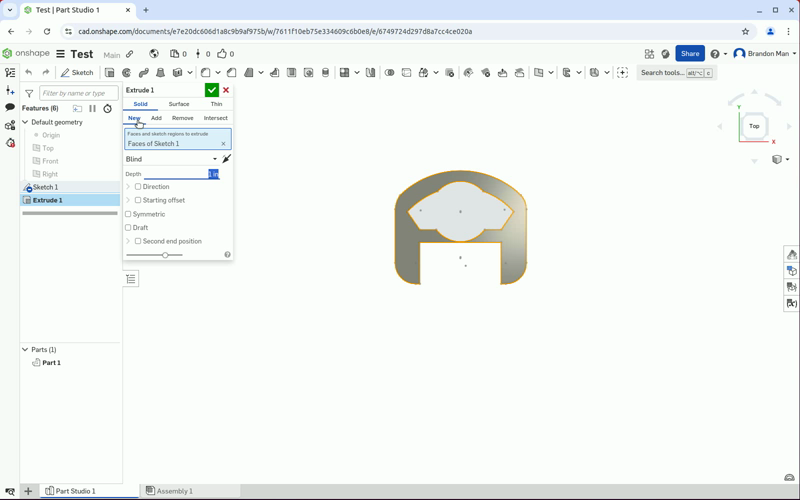
text(16.85)
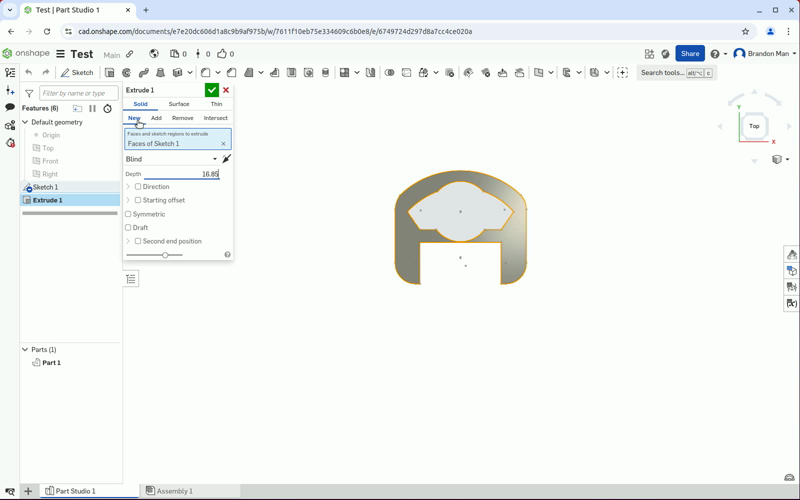
key(enter)
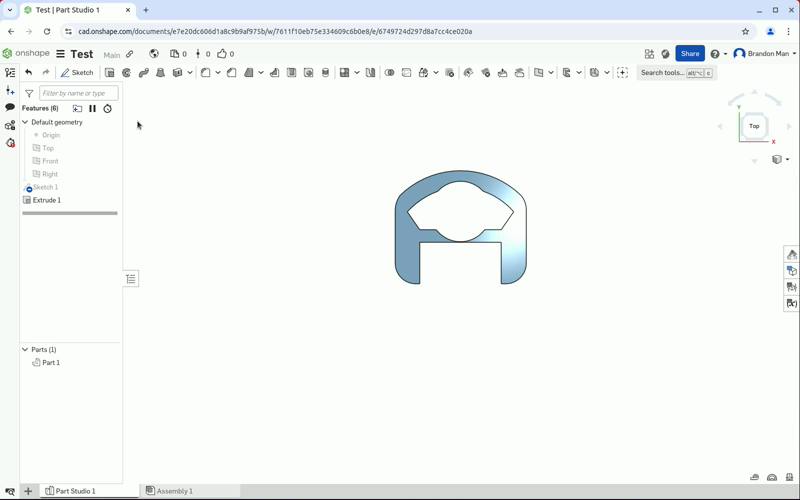
key(shift+h)
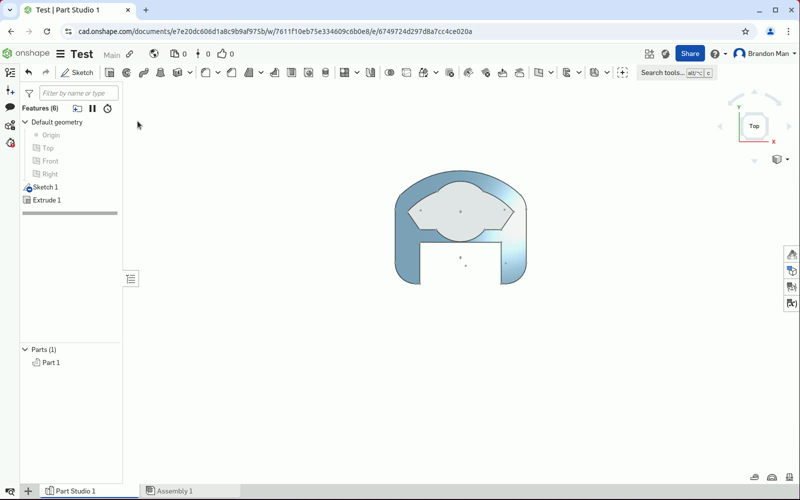
key(shift+h)
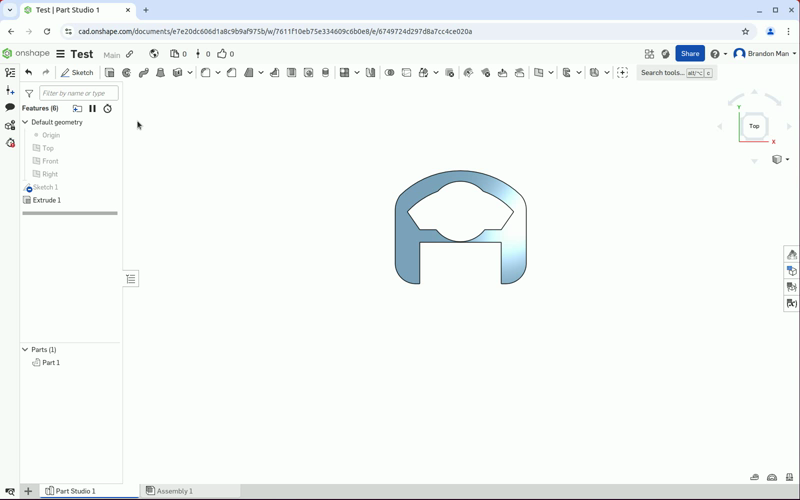
mouse_move(73, 189)
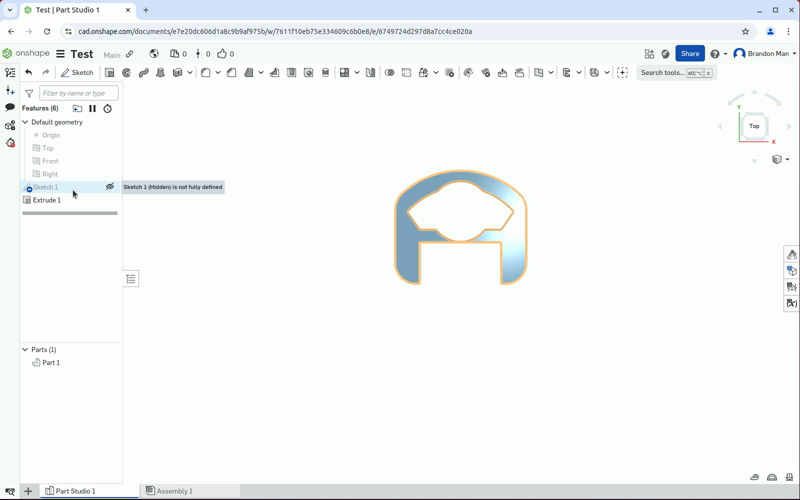
click(73, 189)
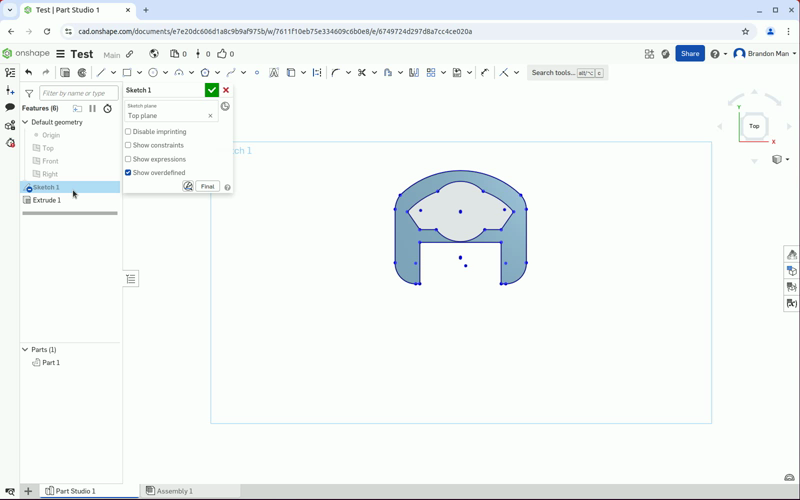
mouse_move(229, 92)
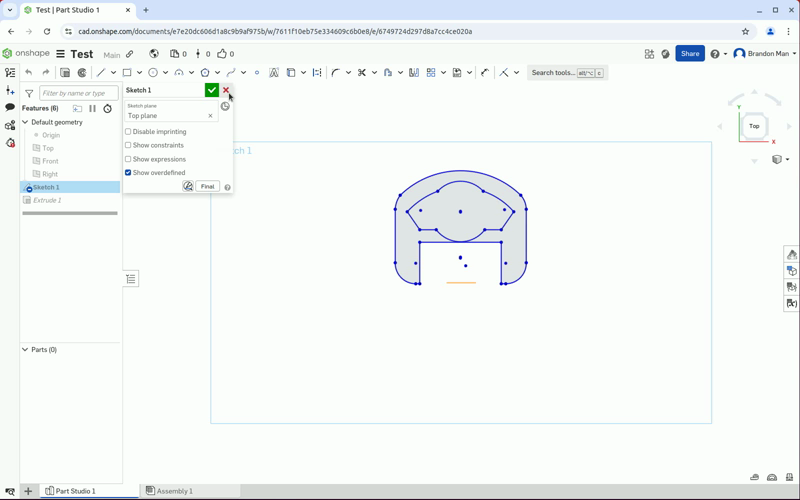
click(229, 92)
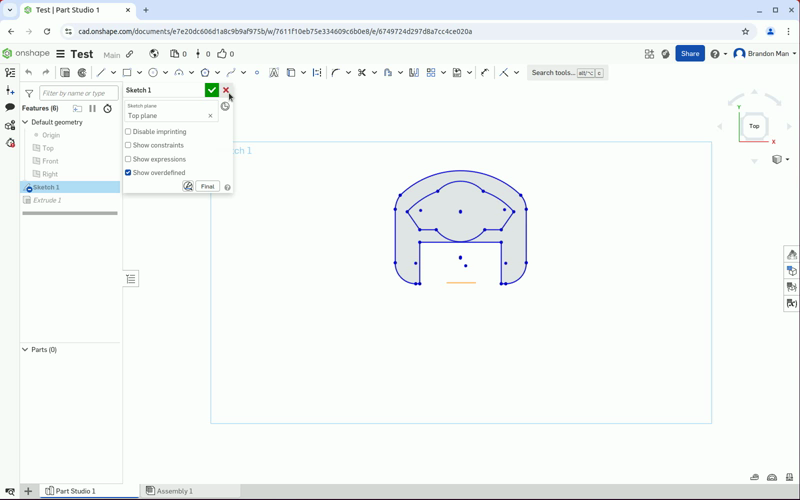
key(shift+s)
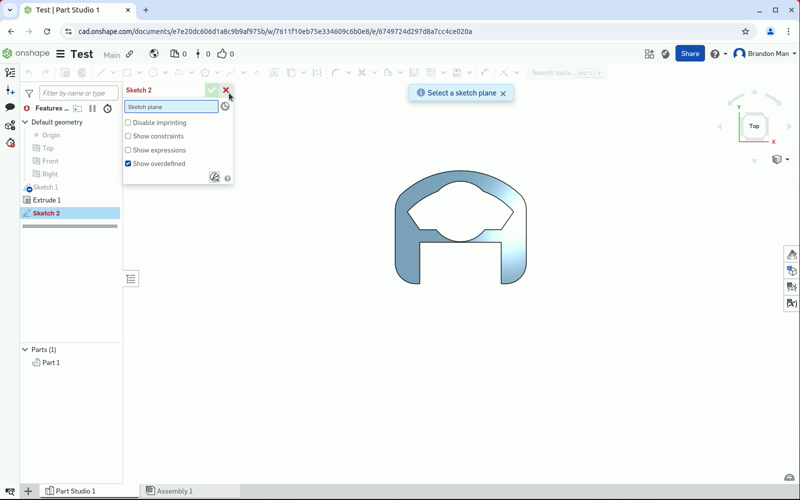
mouse_move(73, 150)
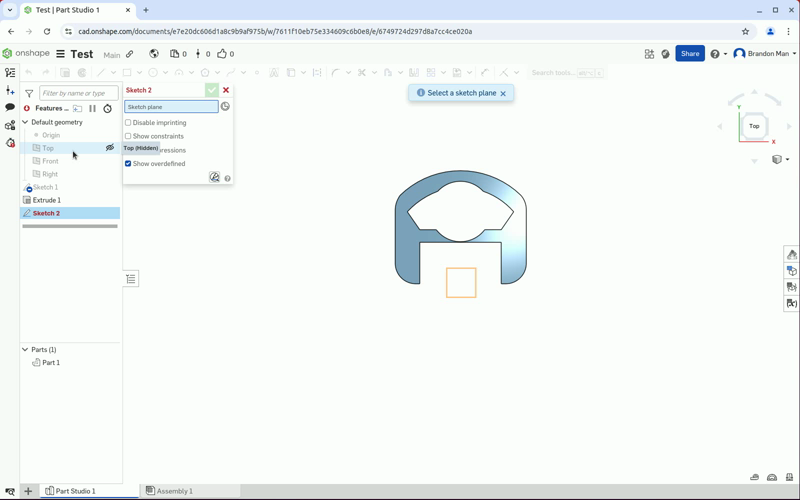
click(73, 150)
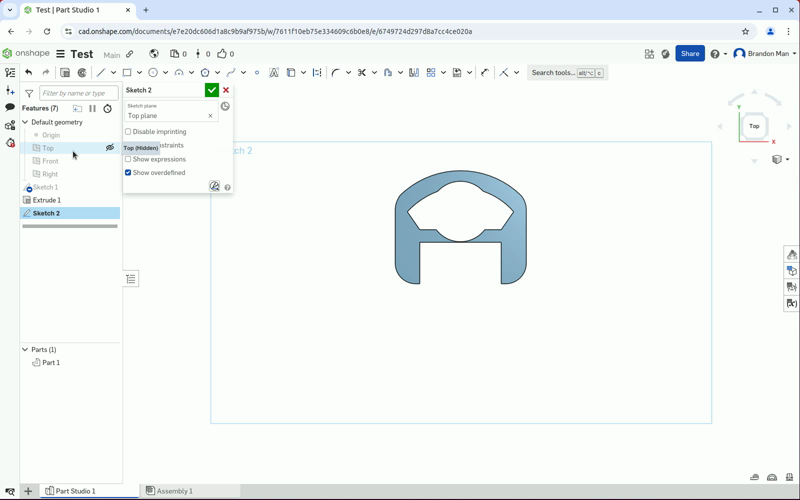
mouse_move(73, 352)
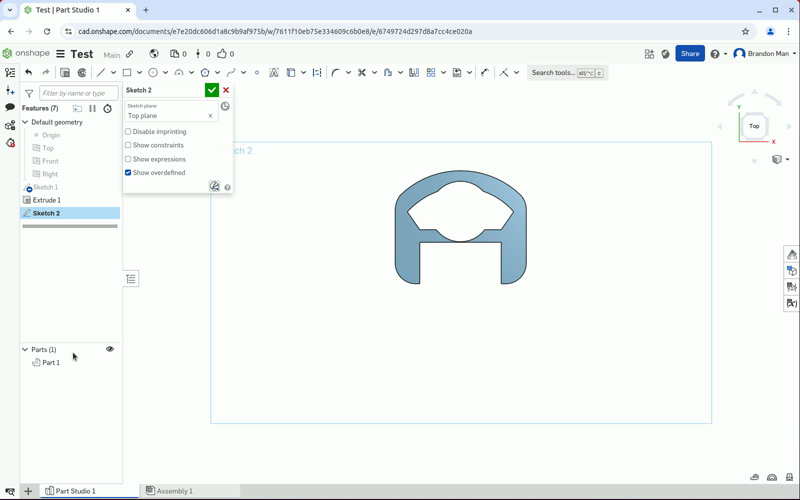
key(y)
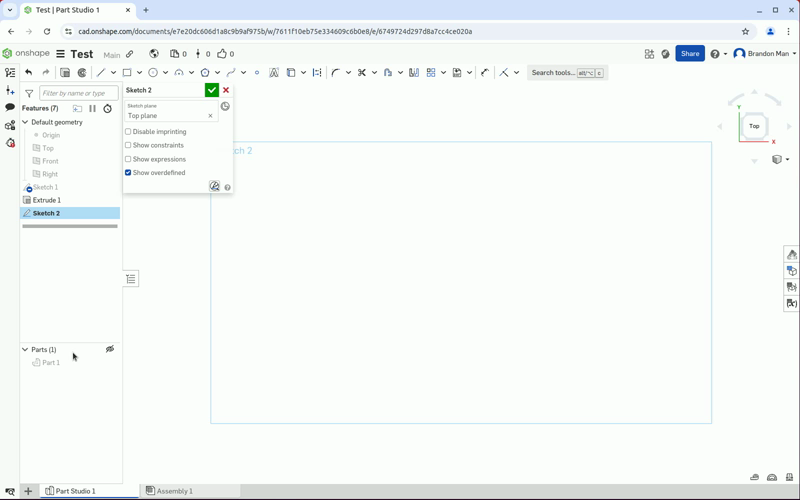
key(l)
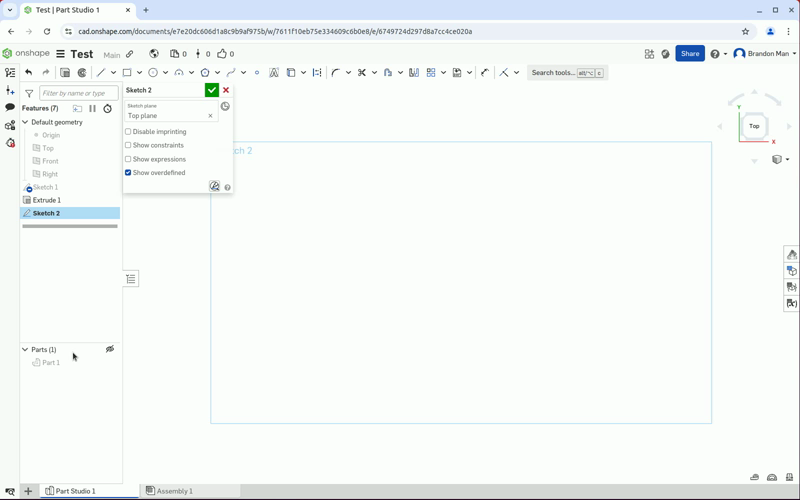
key_down(shift)
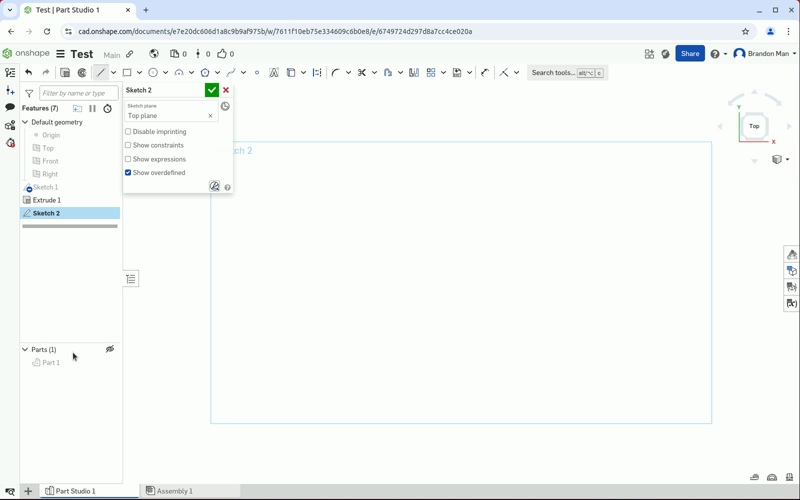
mouse_move(437, 228)
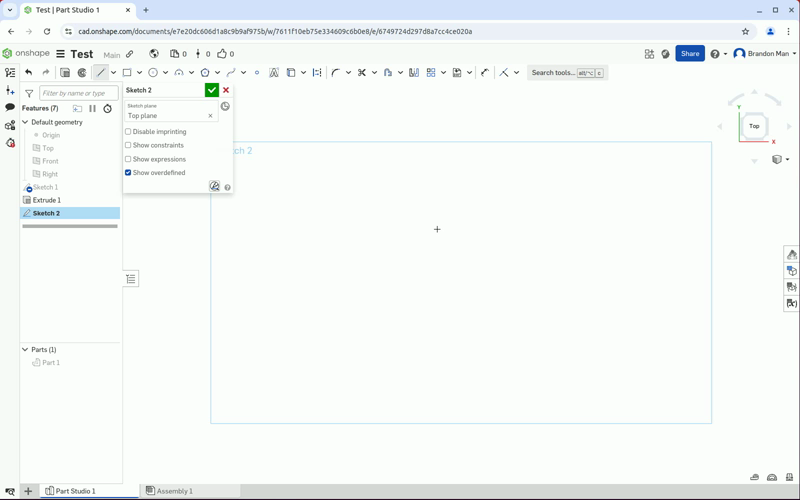
click(437, 228)
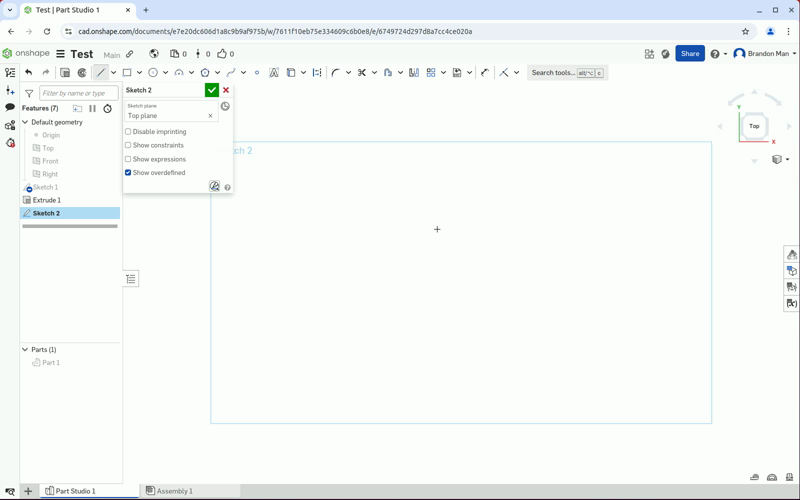
key_up(shift)
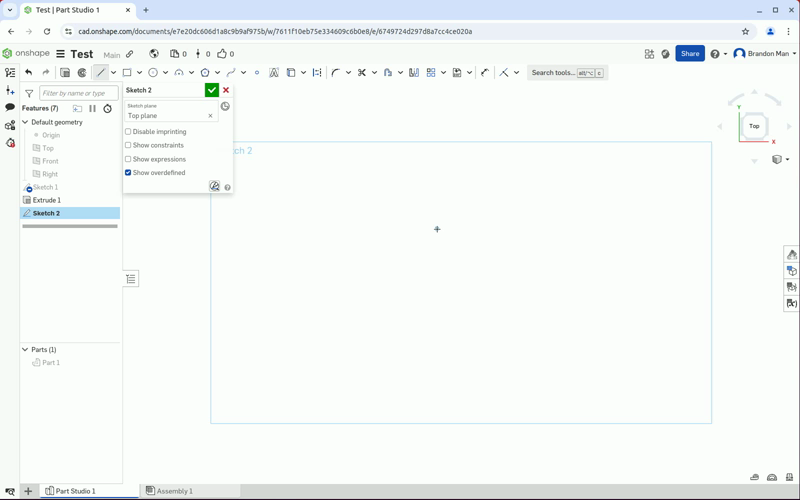
key_down(shift)
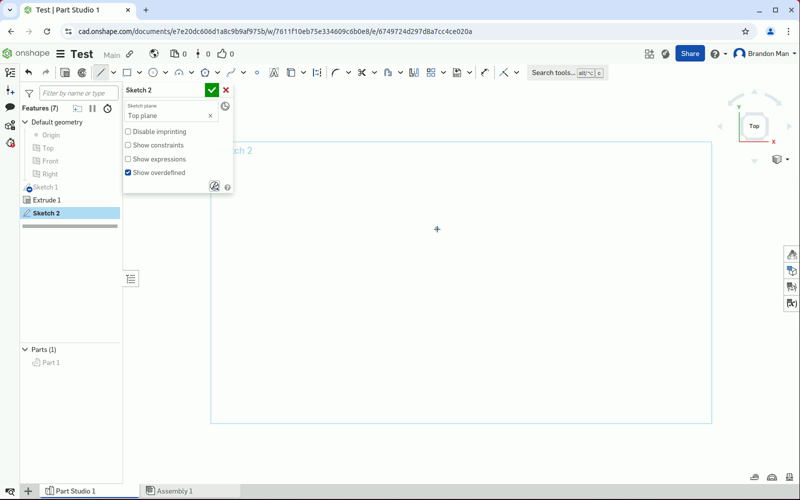
mouse_move(467, 228)
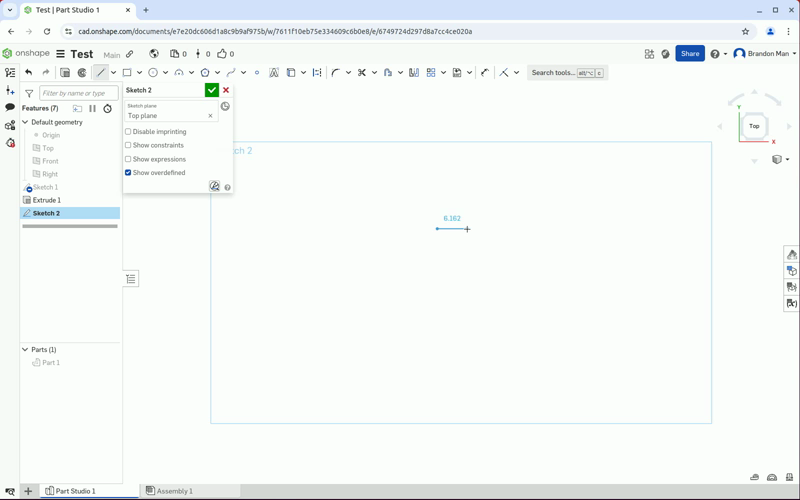
mouse_move(453, 228)
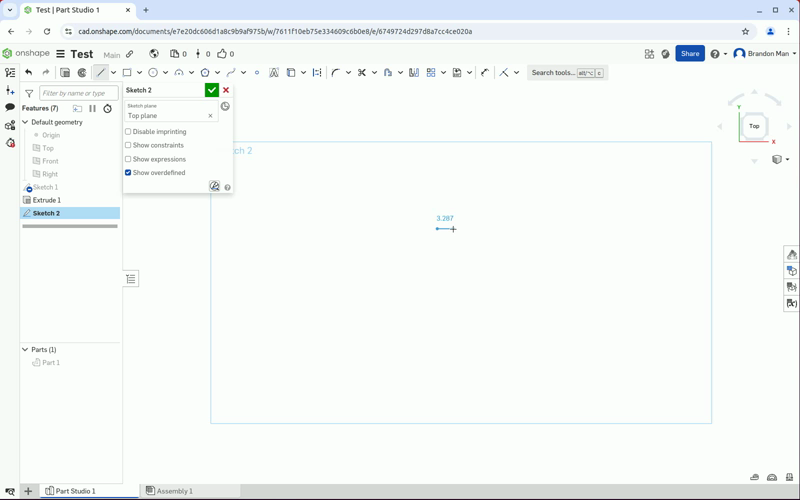
click(453, 228)
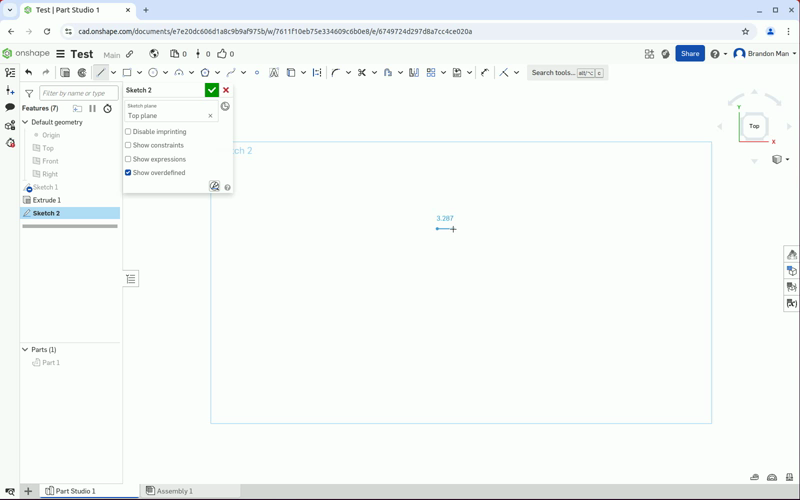
key_up(shift)
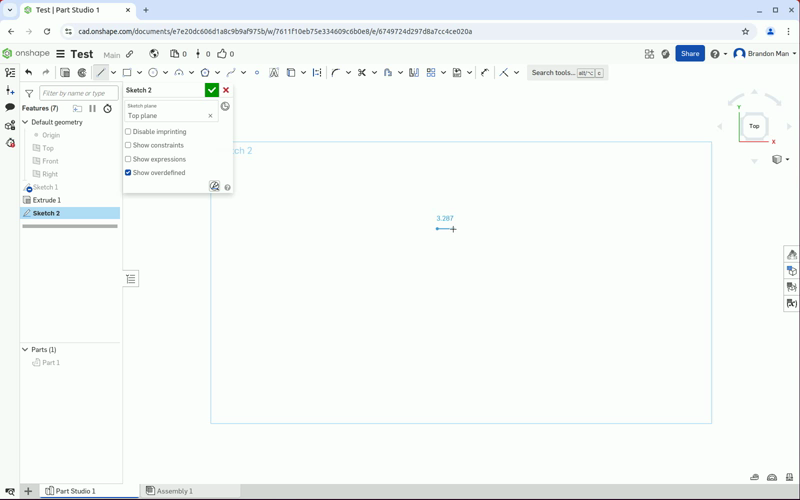
key(esc)
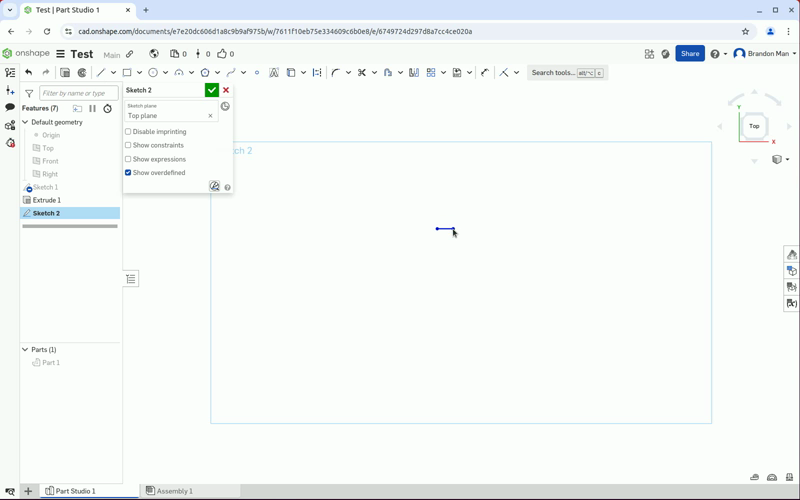
key(a)
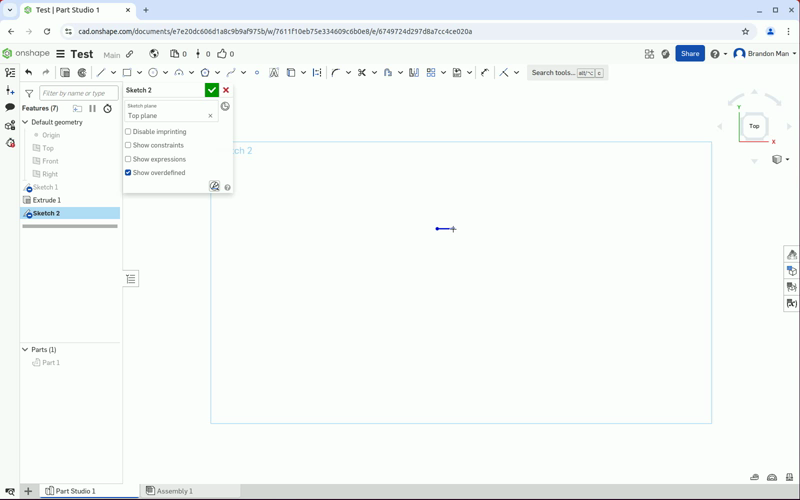
mouse_move(453, 228)
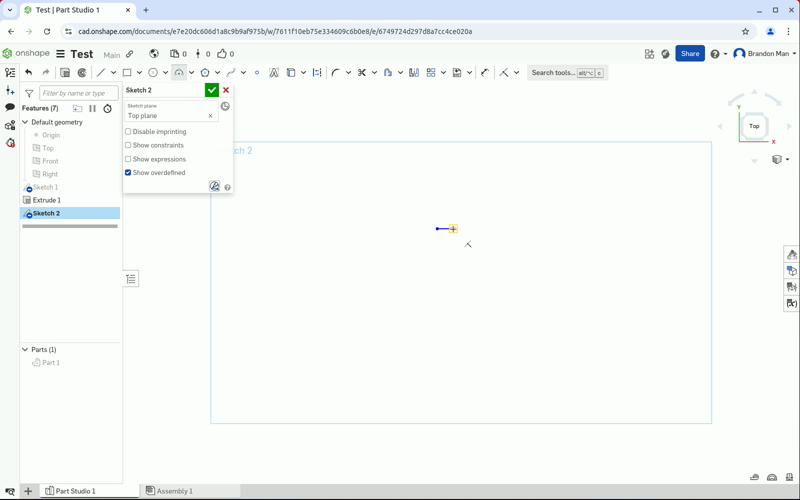
click(453, 228)
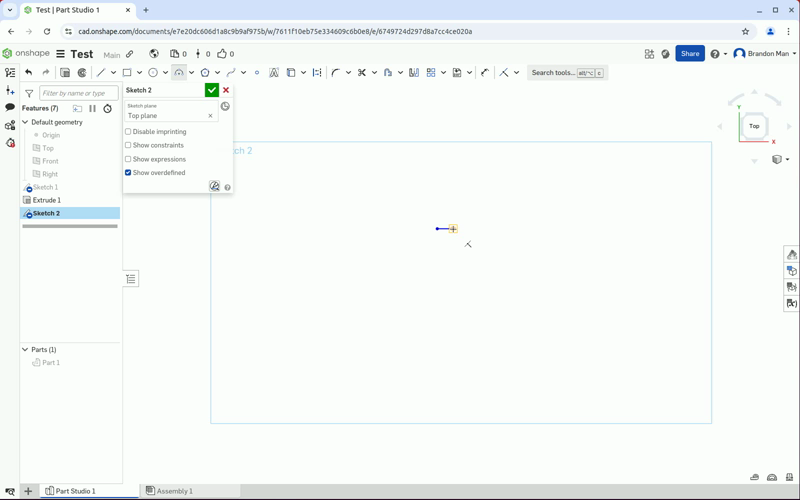
key_down(shift)
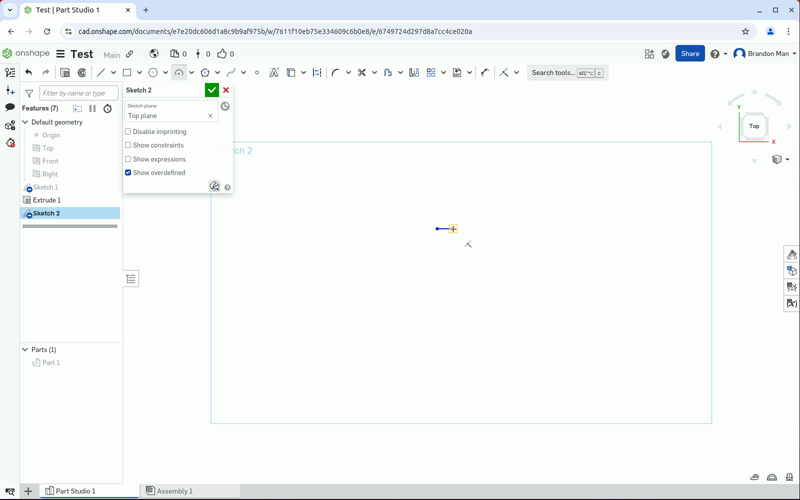
mouse_move(470, 228)
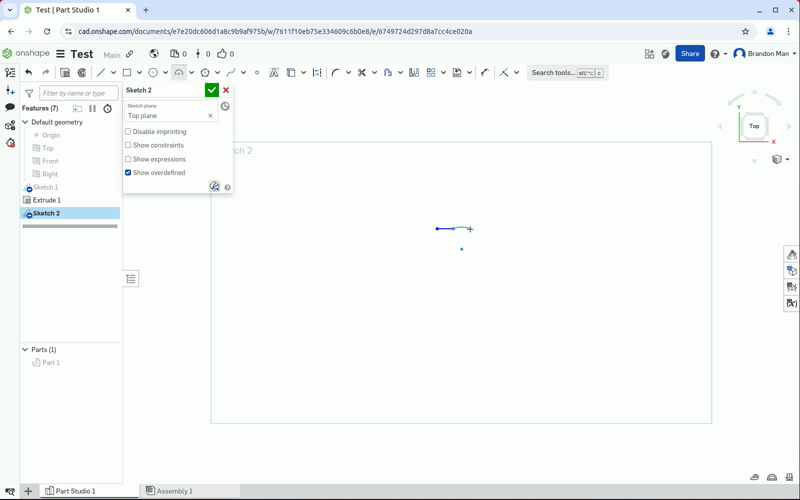
click(470, 228)
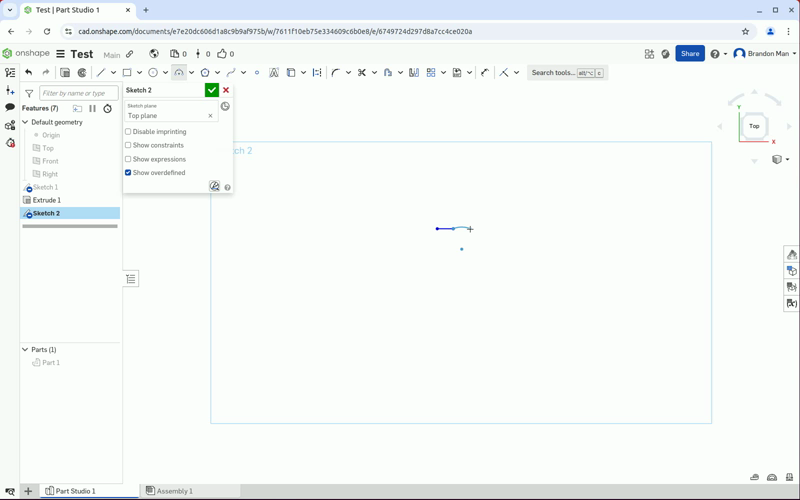
mouse_move(461, 189)
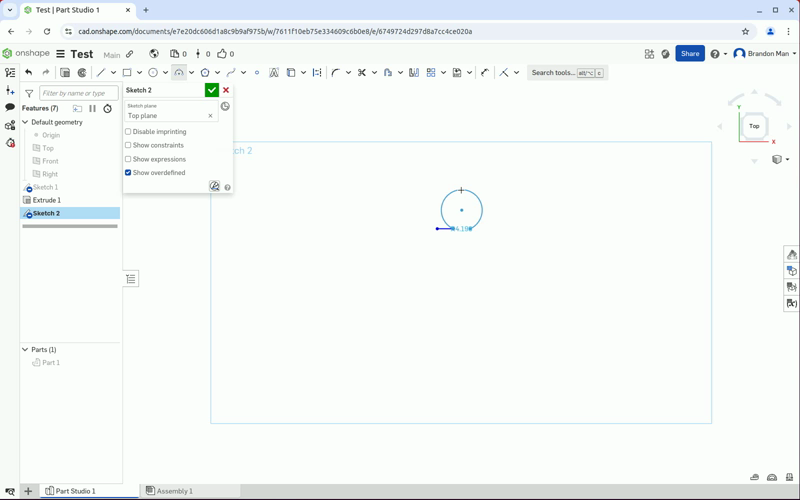
click(461, 189)
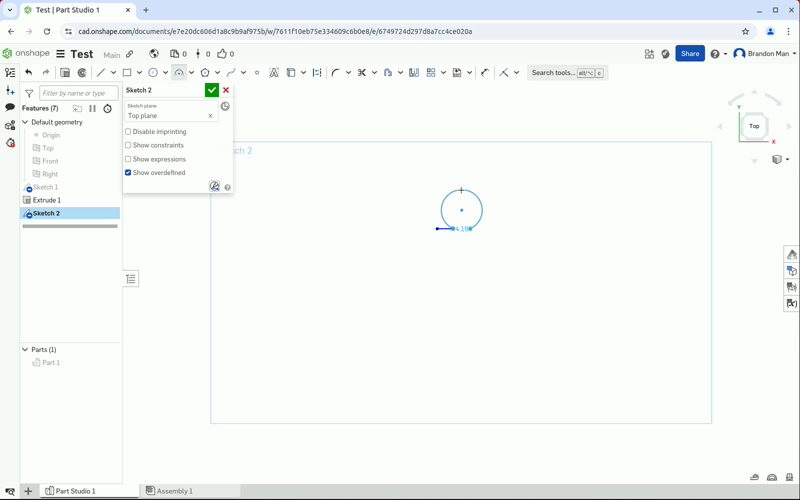
key_up(shift)
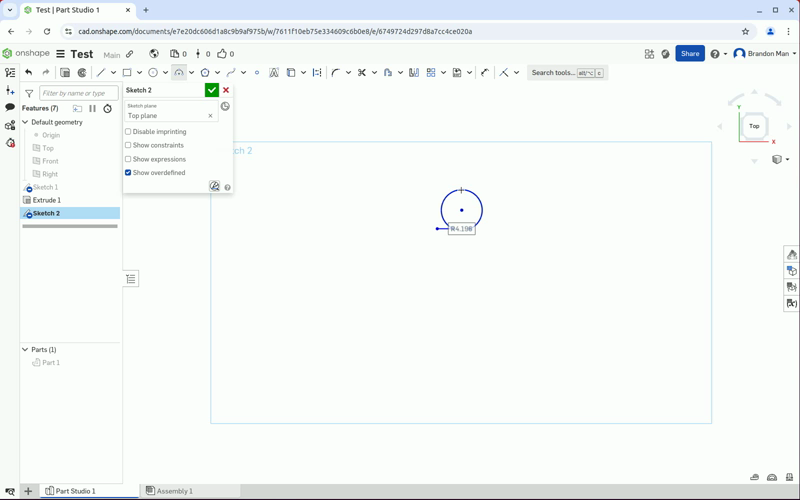
key(esc)
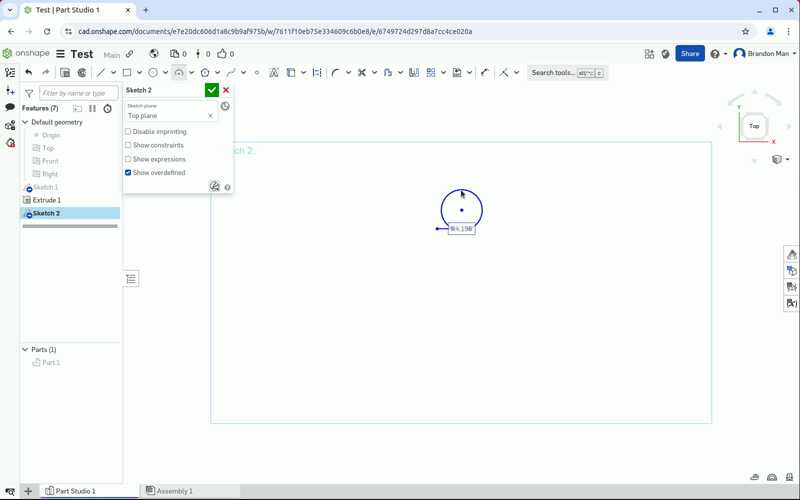
key(l)
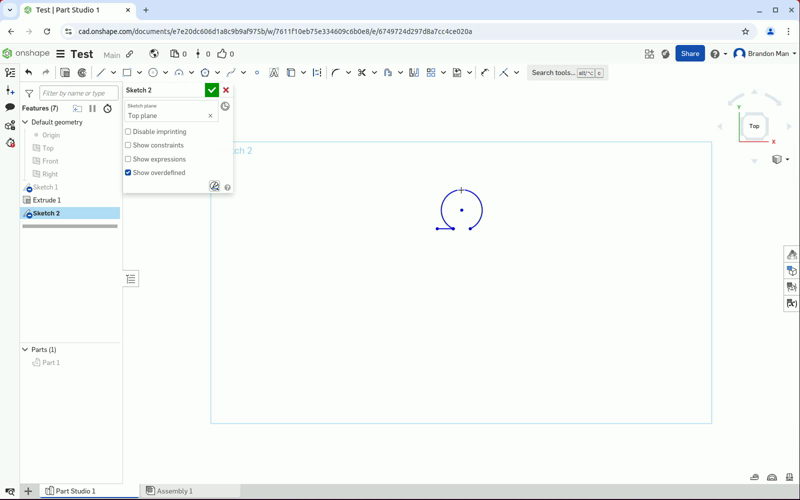
mouse_move(470, 228)
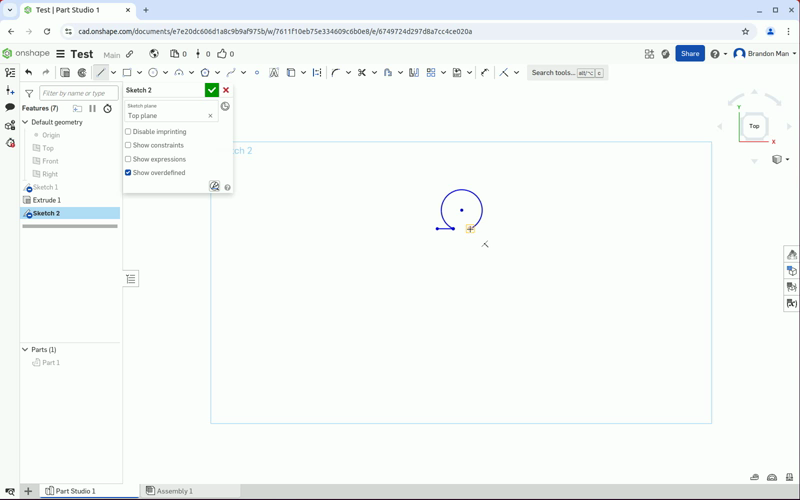
click(470, 228)
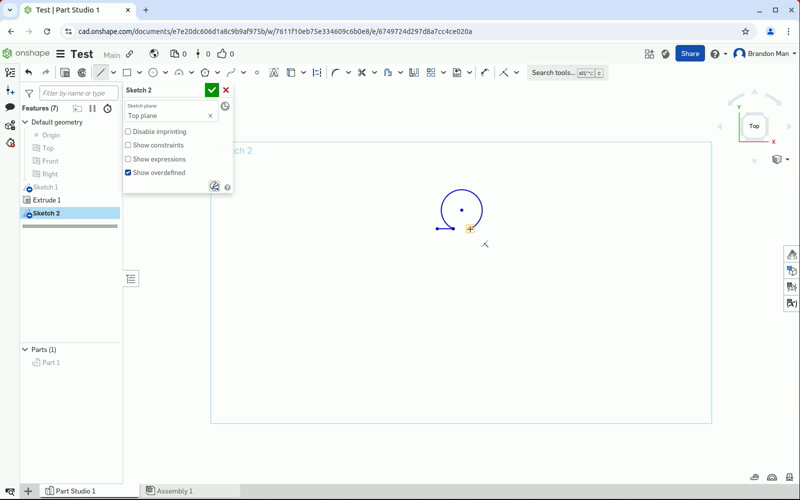
key_down(shift)
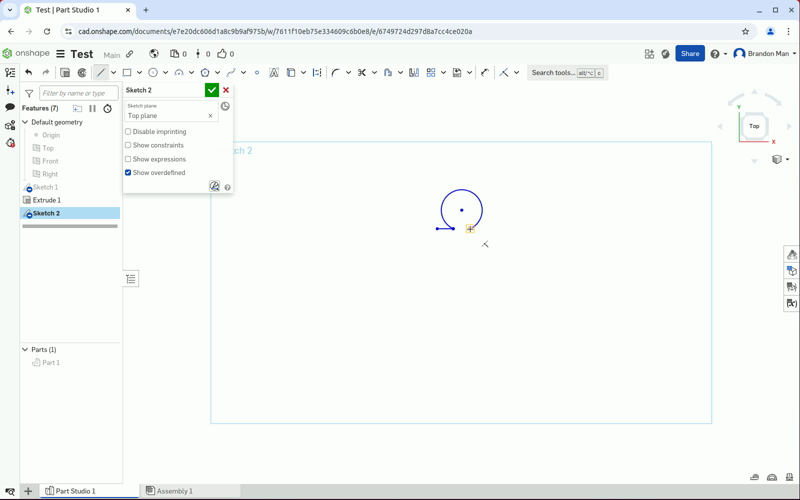
mouse_move(500, 228)
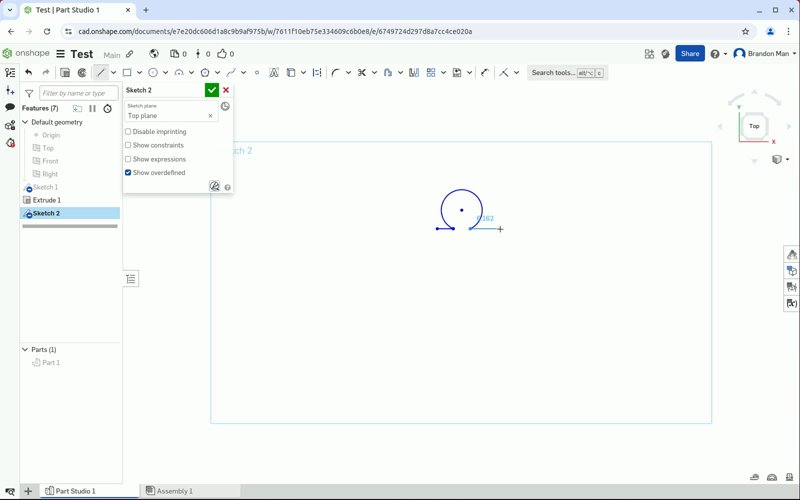
mouse_move(485, 228)
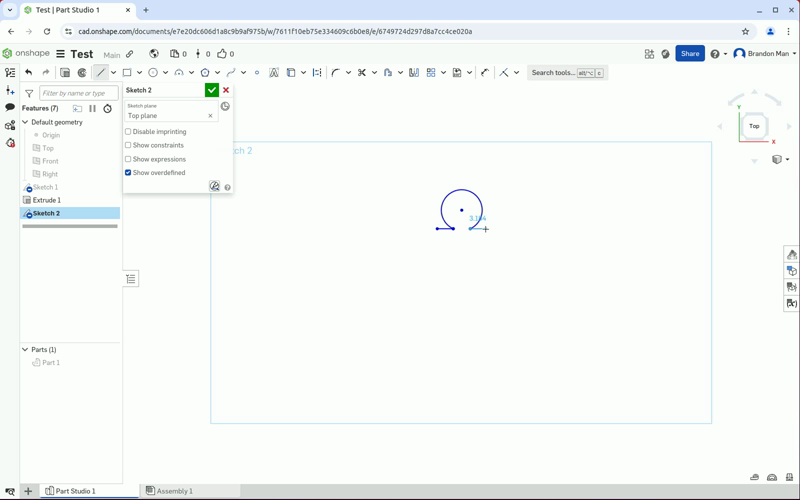
click(485, 228)
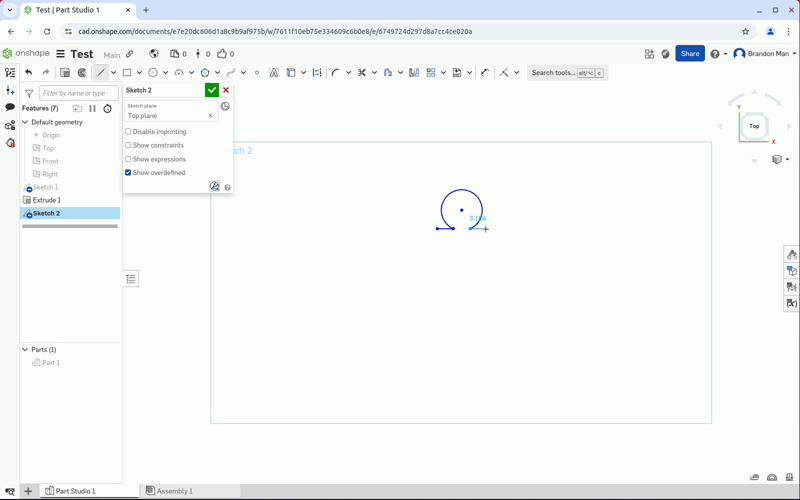
key_up(shift)
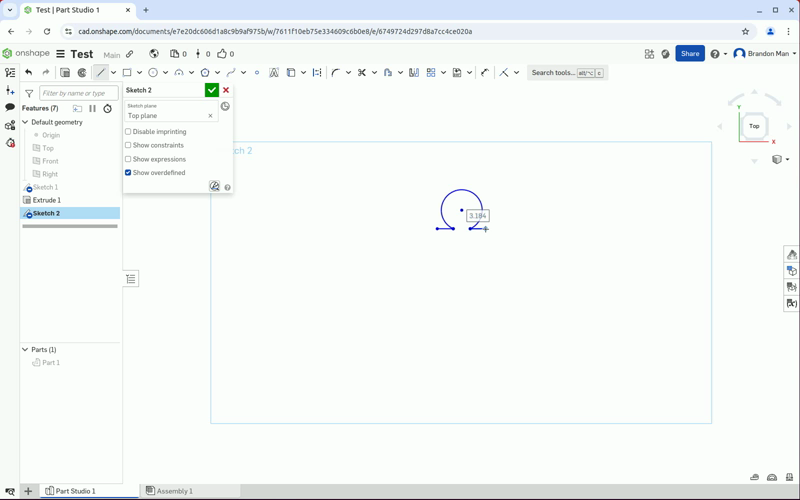
key(esc)
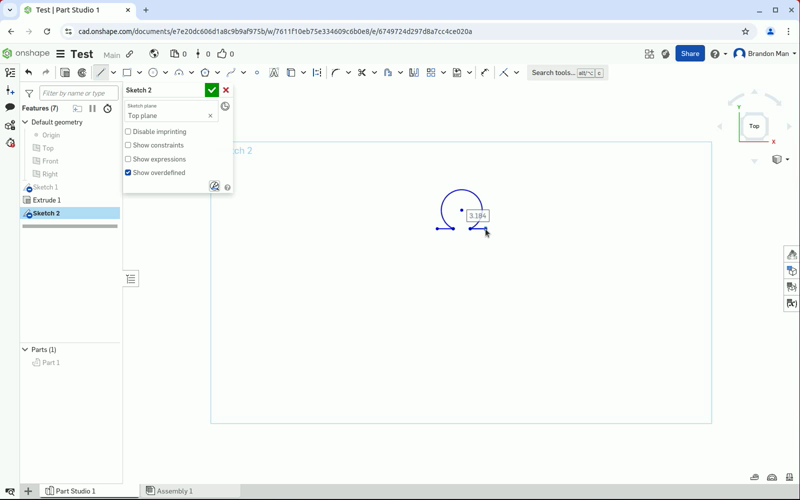
key(a)
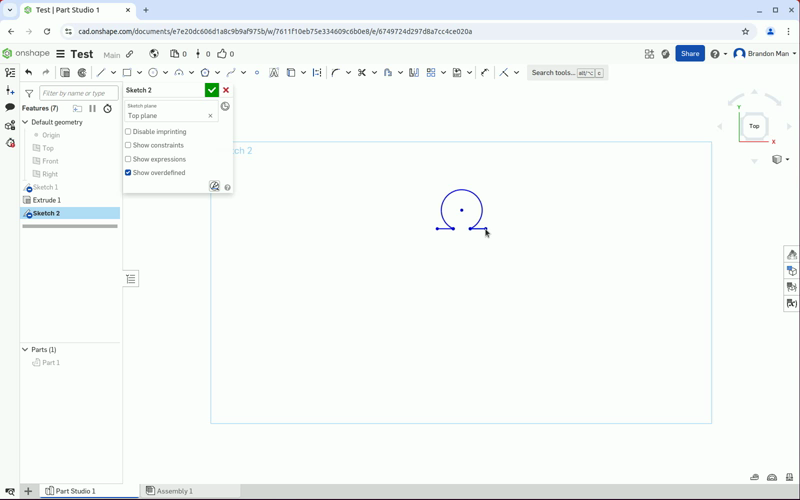
mouse_move(485, 228)
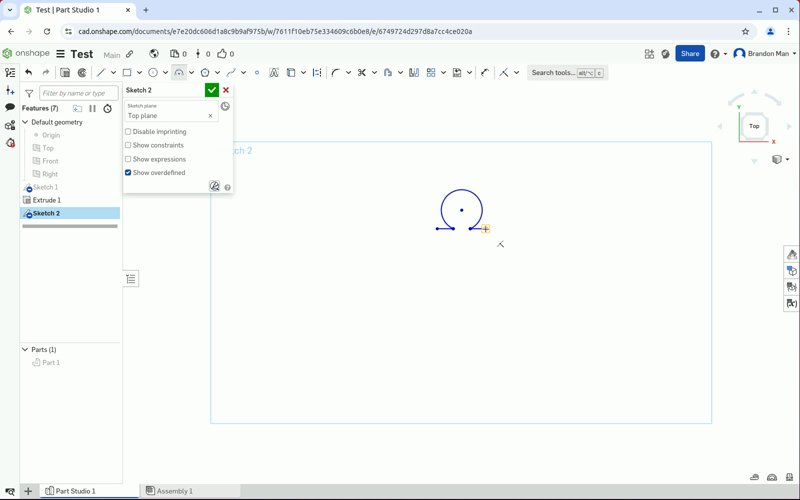
click(485, 228)
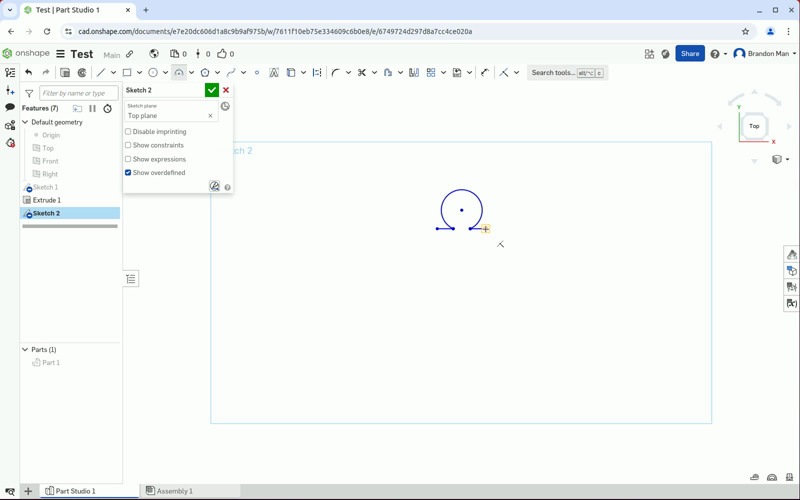
key_down(shift)
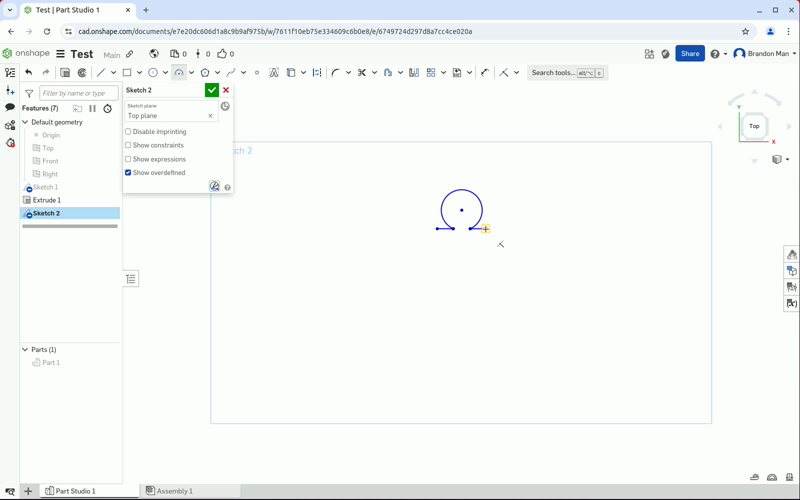
mouse_move(483, 189)
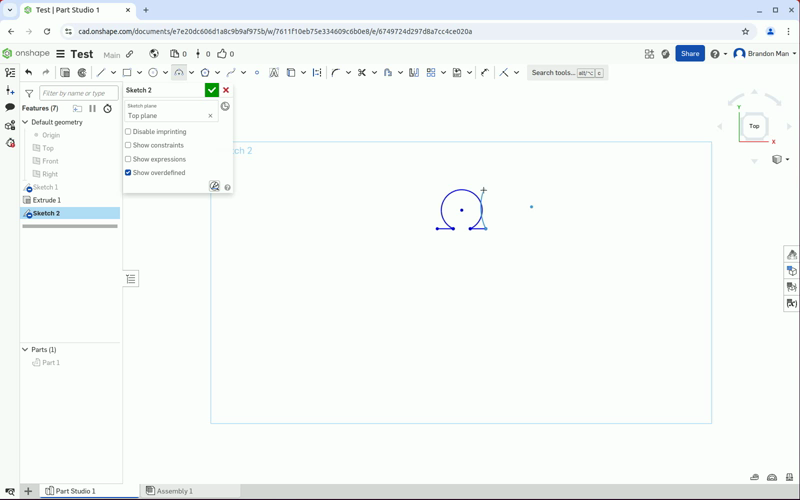
click(483, 189)
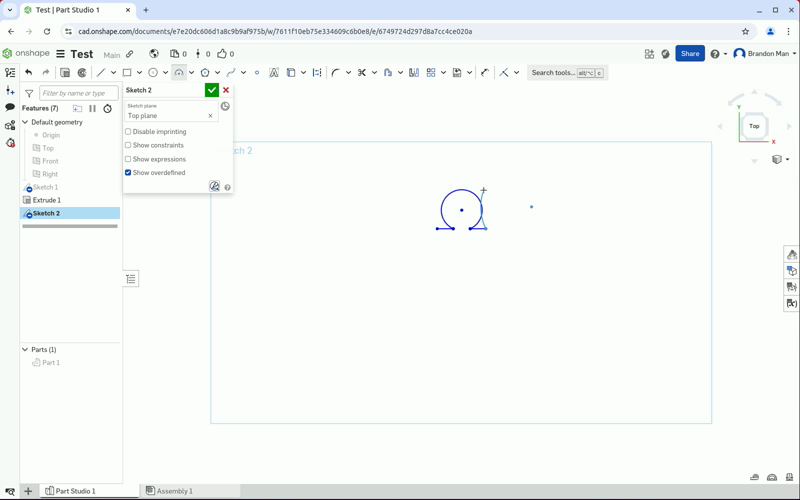
mouse_move(491, 209)
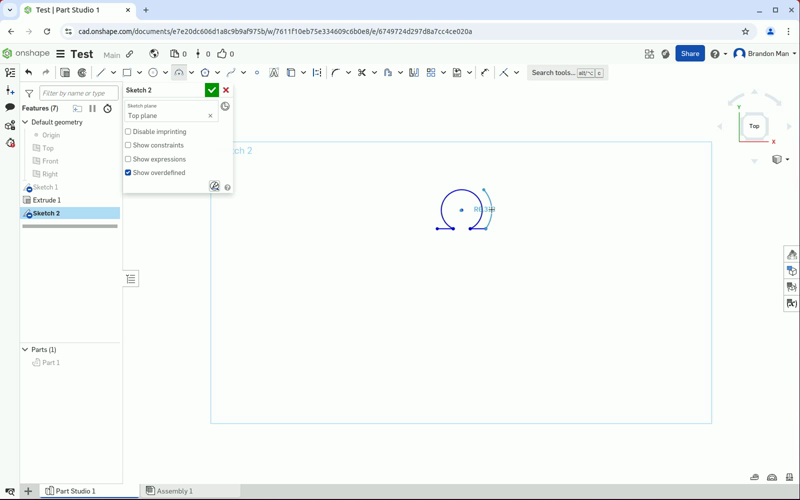
click(491, 209)
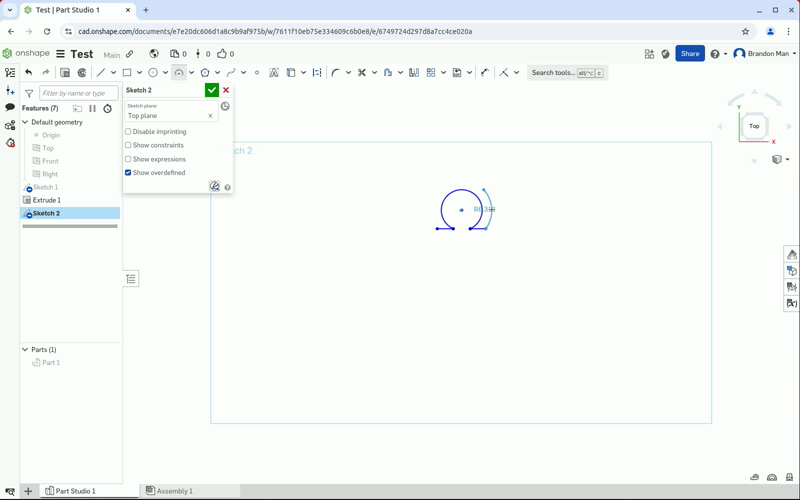
key_up(shift)
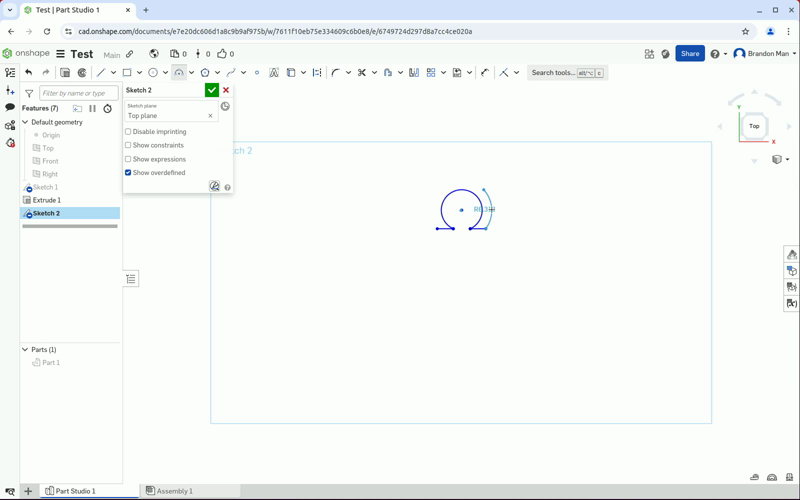
mouse_move(483, 189)
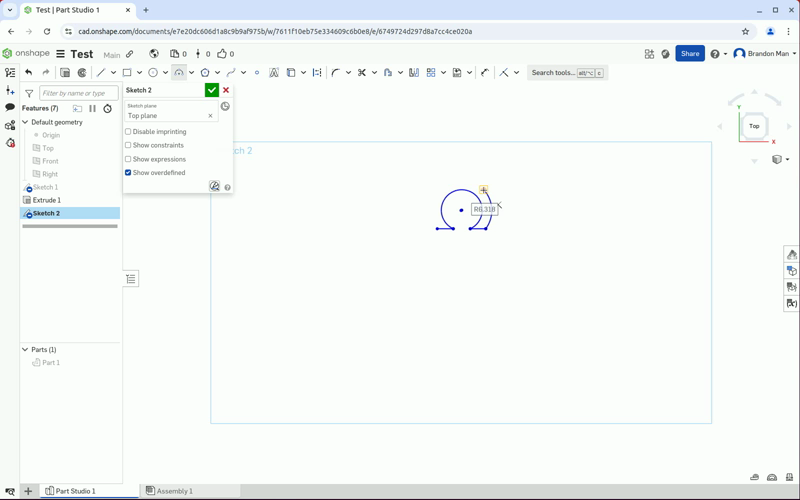
click(483, 189)
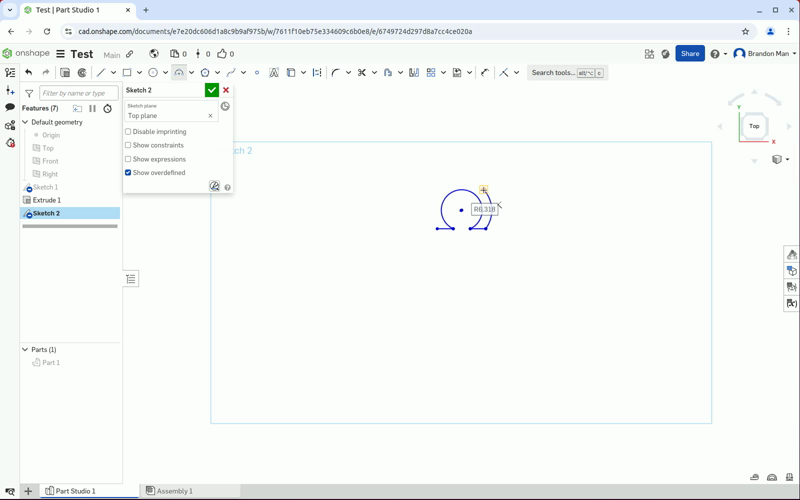
key_down(shift)
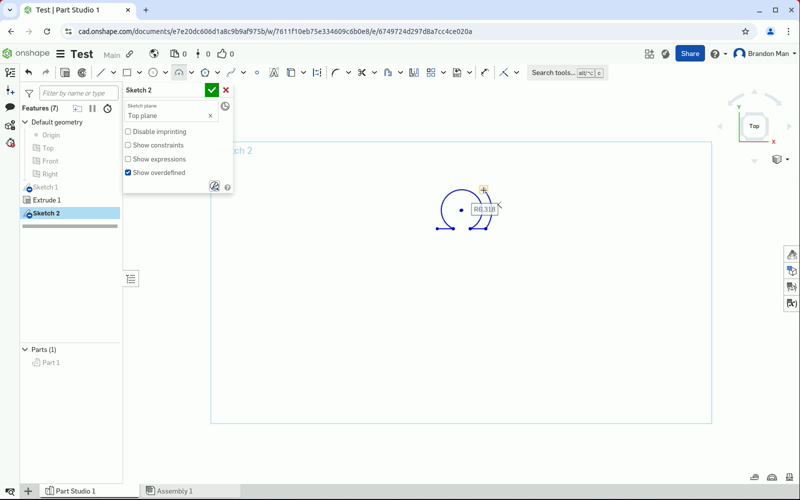
mouse_move(438, 189)
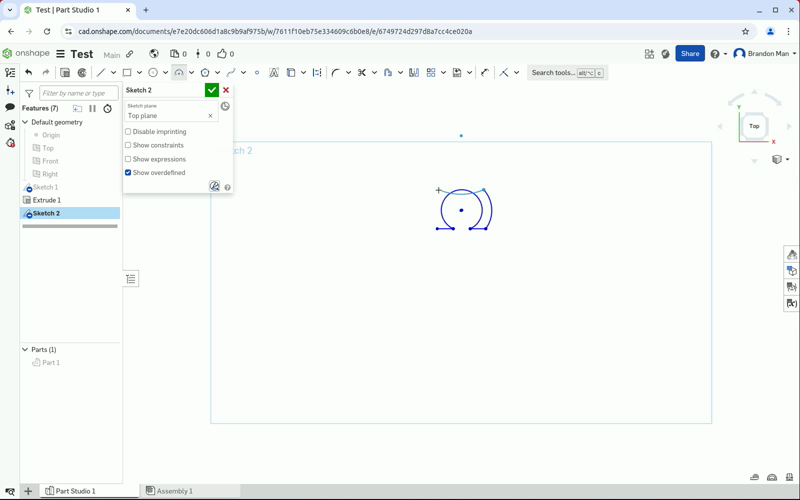
click(438, 189)
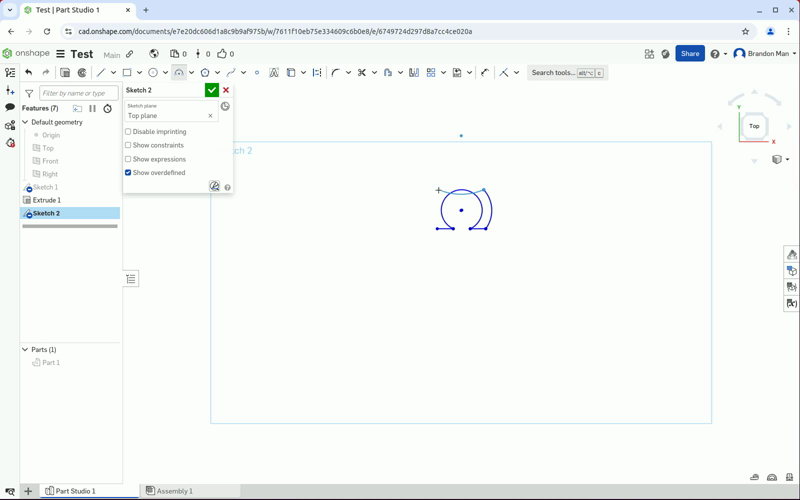
mouse_move(461, 186)
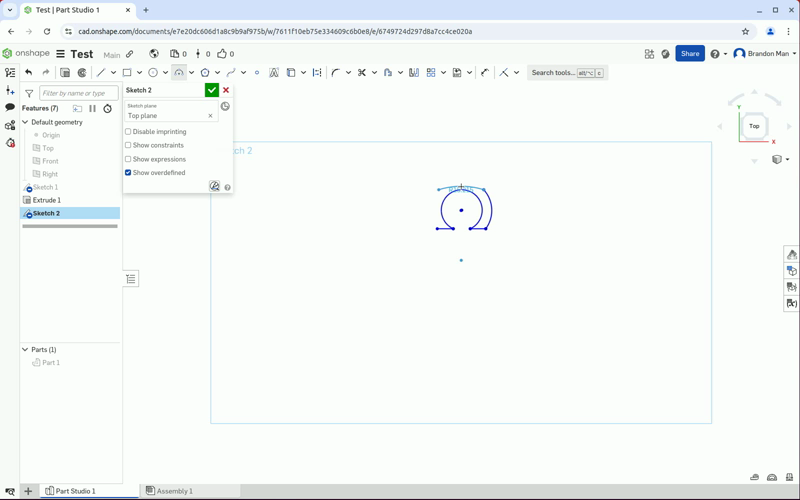
scroll(6)
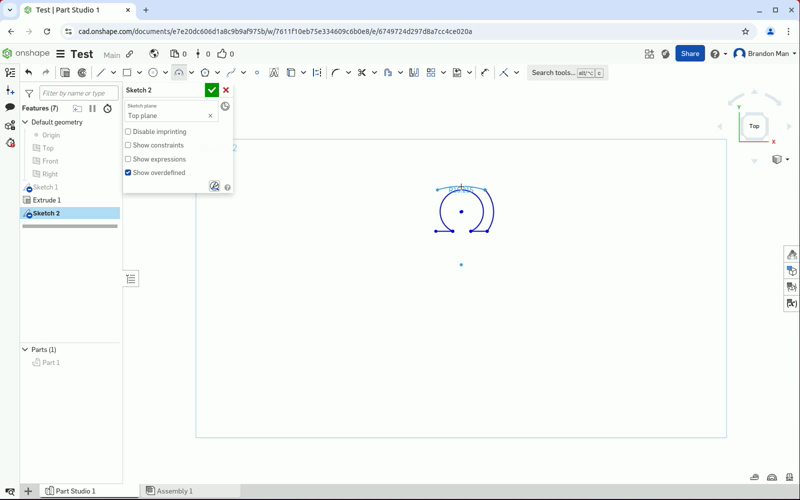
scroll(6)
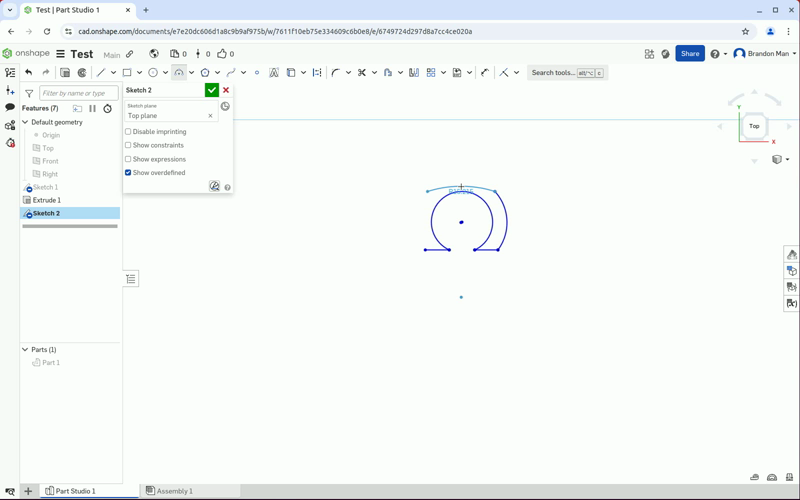
scroll(6)
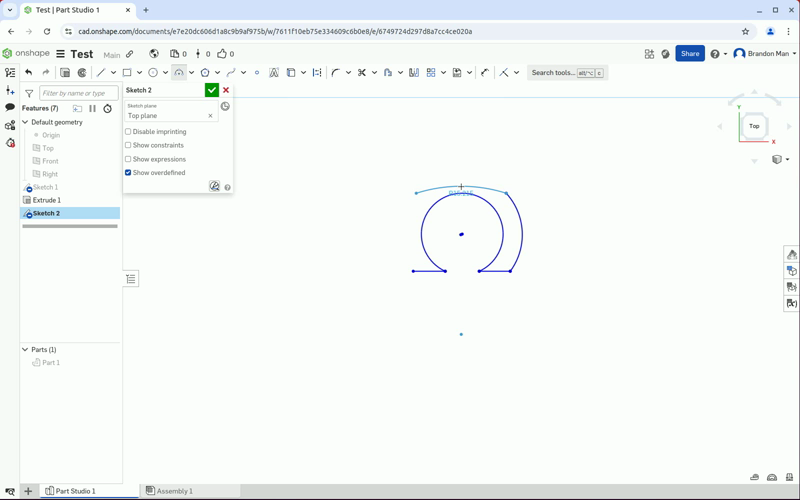
scroll(6)
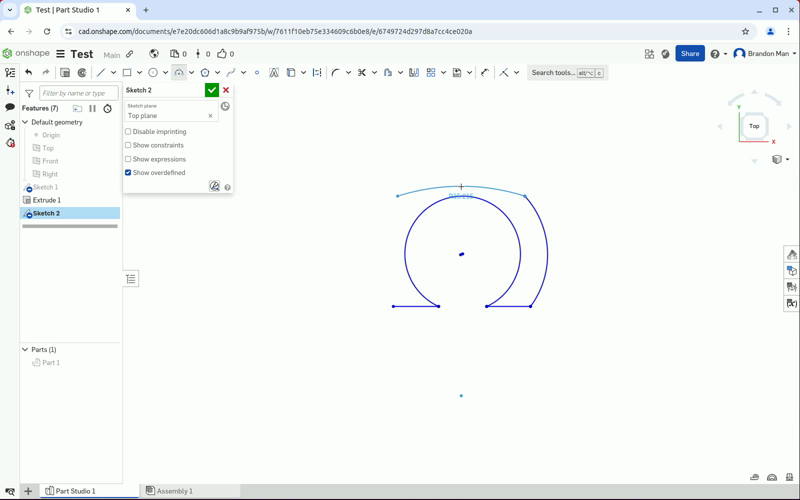
scroll(6)
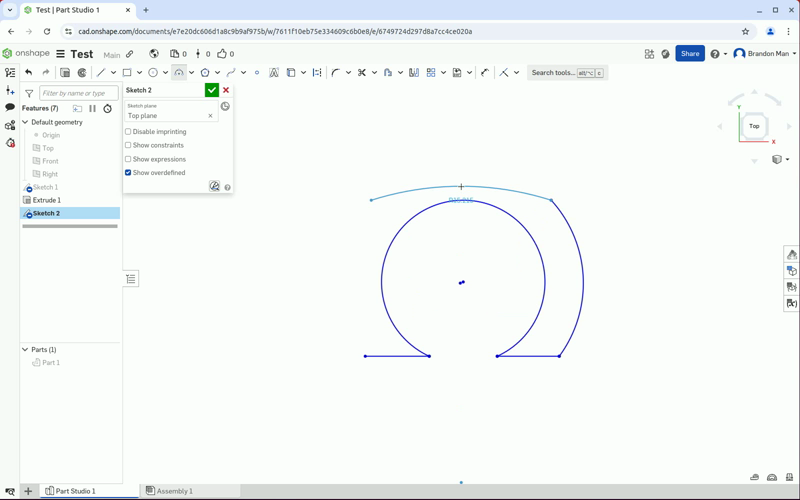
scroll(6)
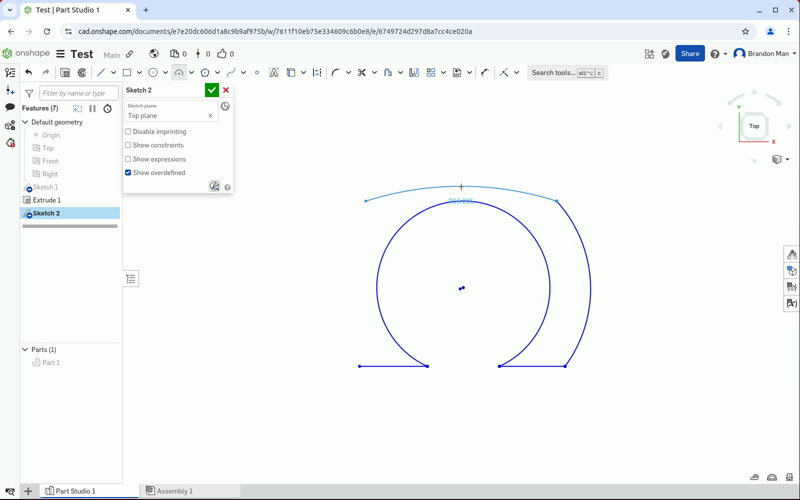
scroll(6)
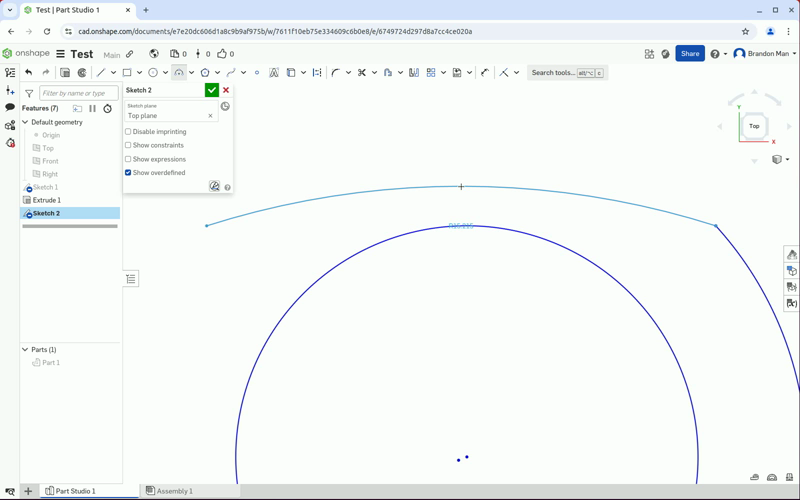
click(461, 186)
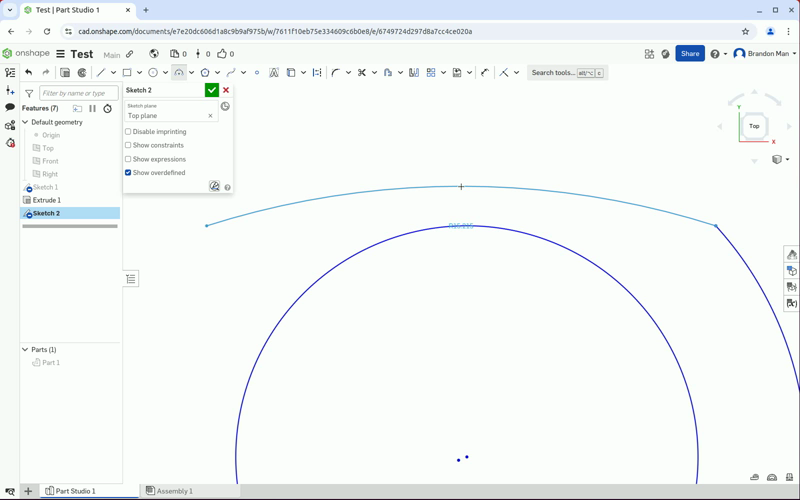
scroll(-6)
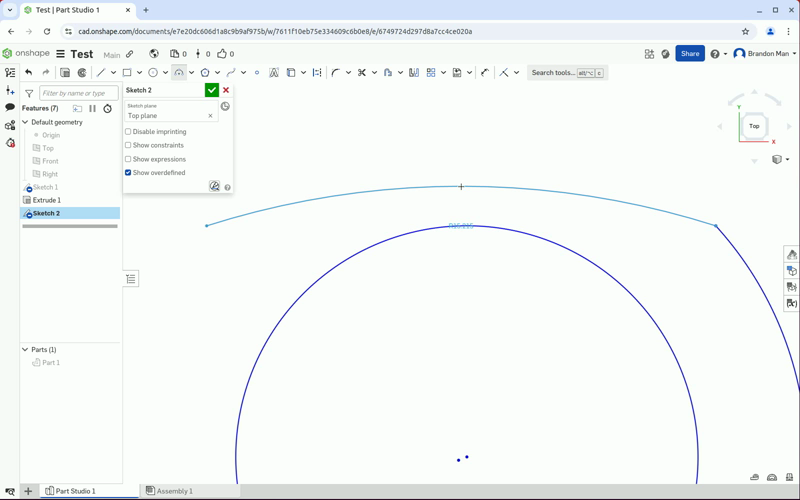
scroll(-6)
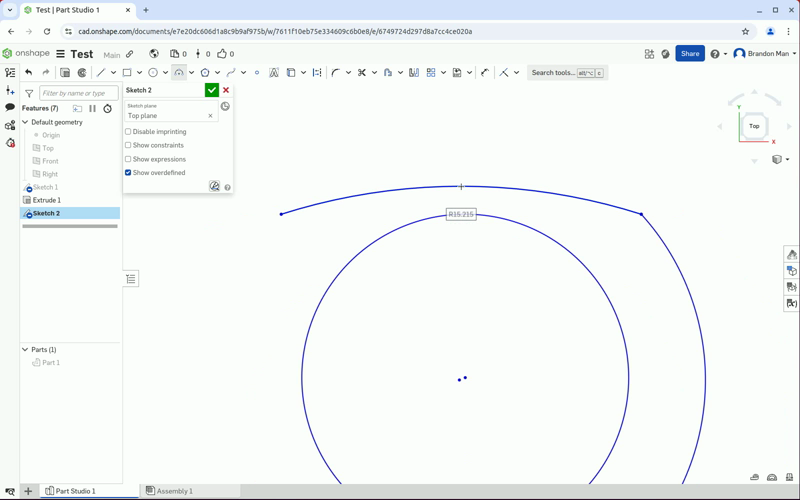
scroll(-6)
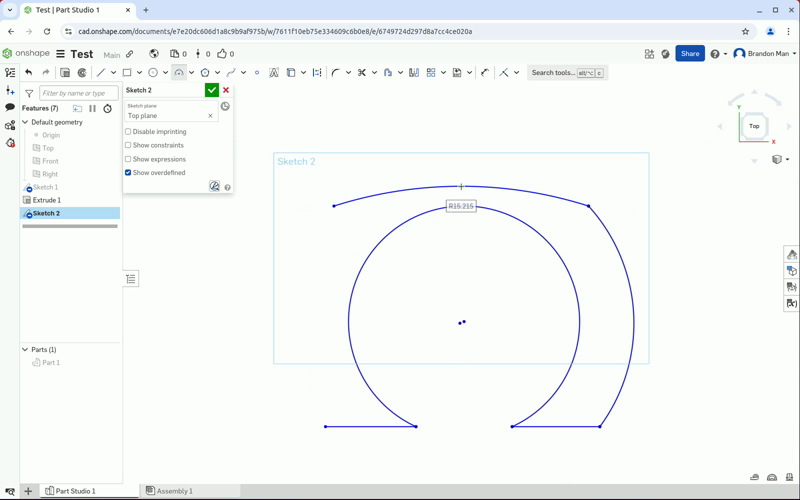
scroll(-6)
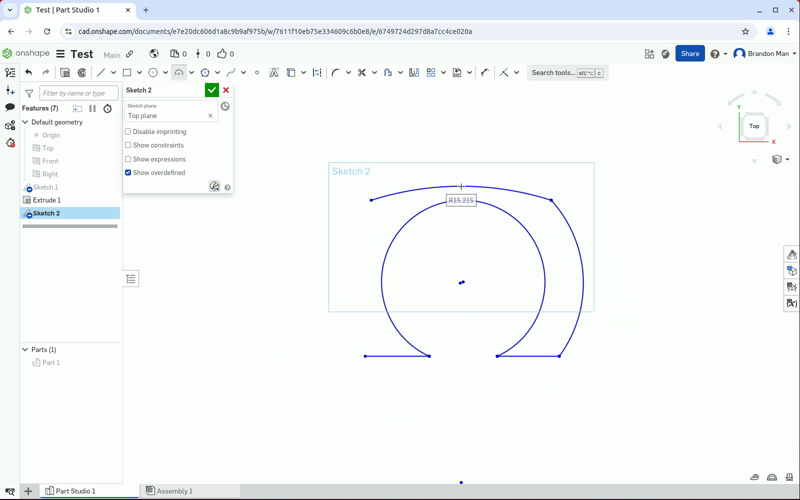
scroll(-6)
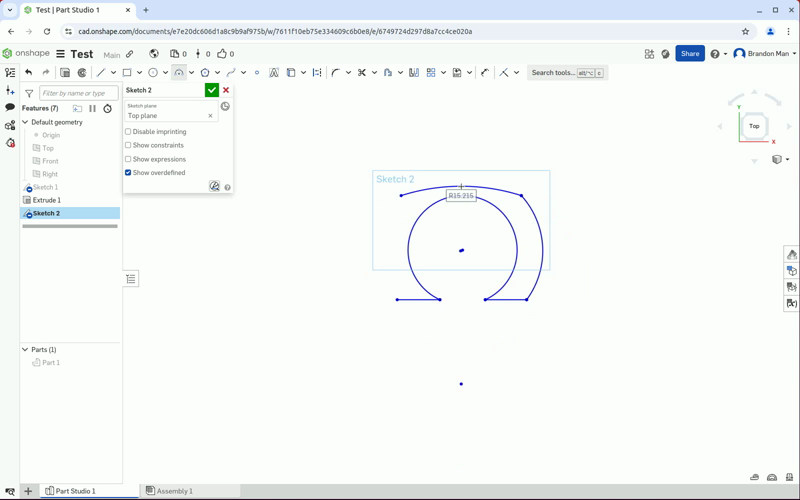
scroll(-6)
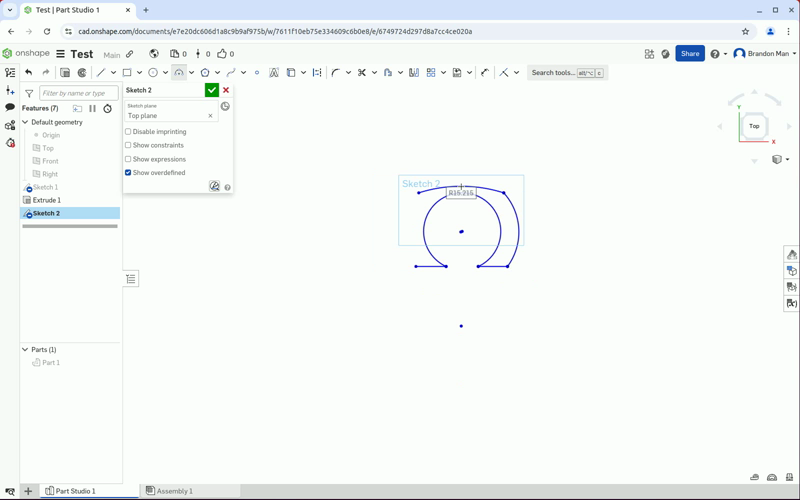
scroll(-6)
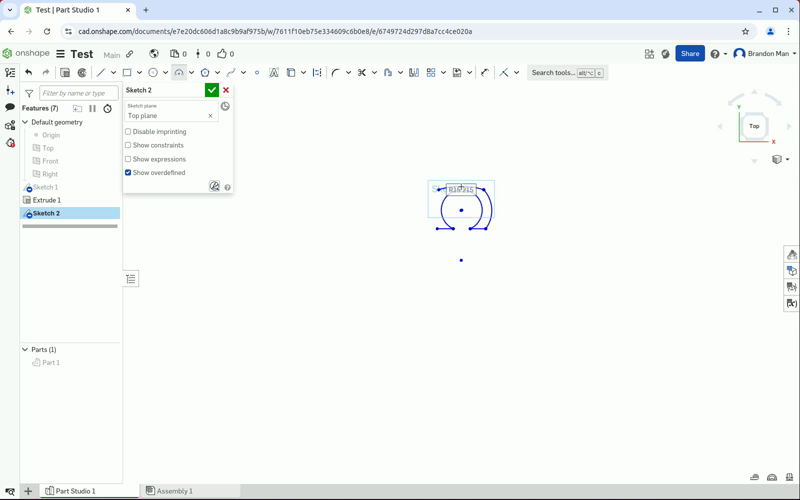
key_up(shift)
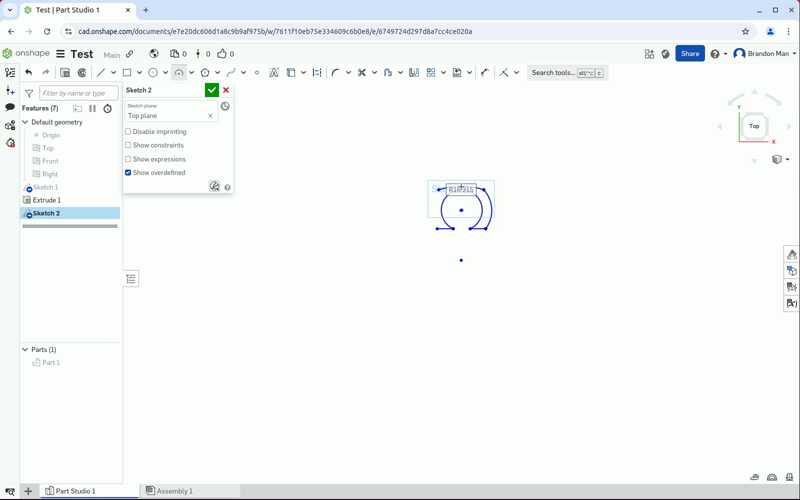
mouse_move(438, 189)
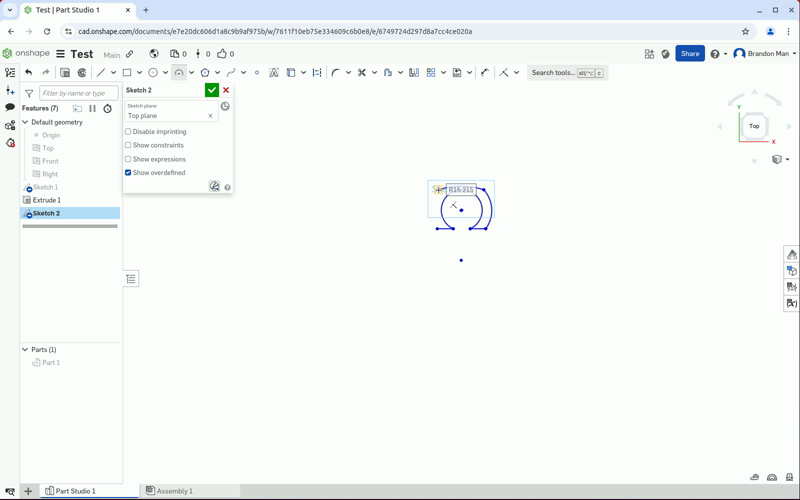
click(438, 189)
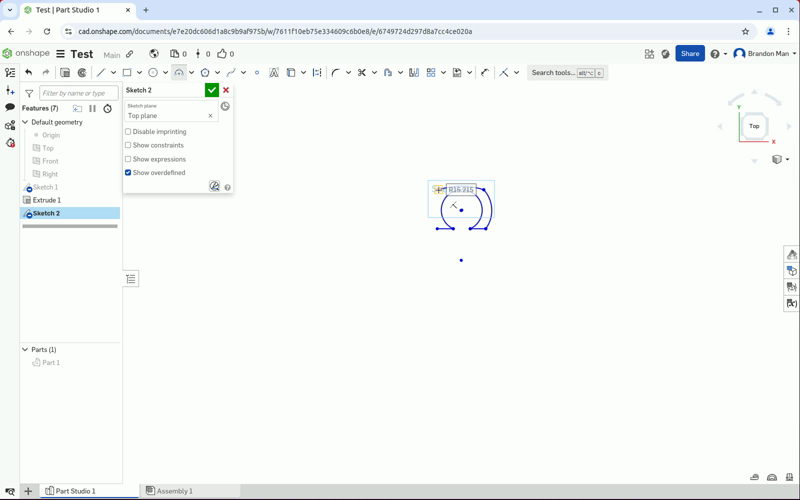
mouse_move(437, 228)
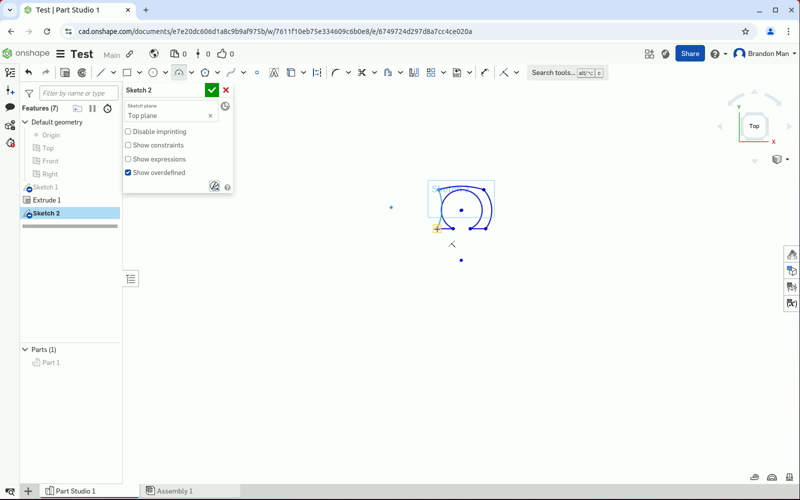
click(437, 228)
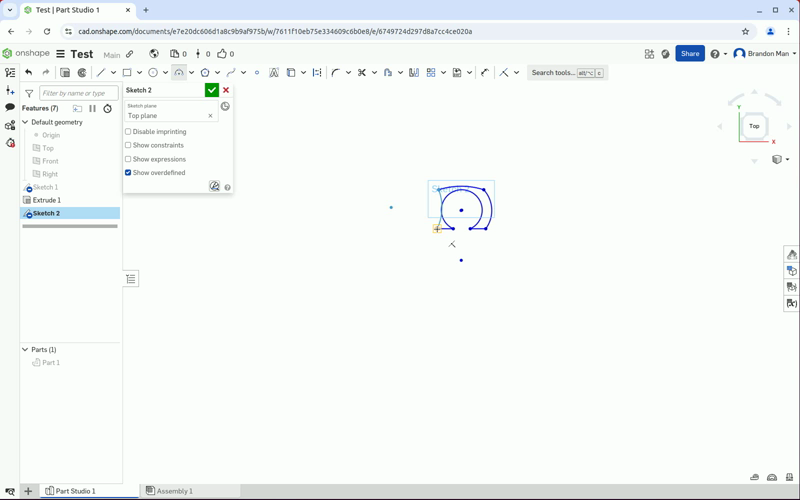
key_down(shift)
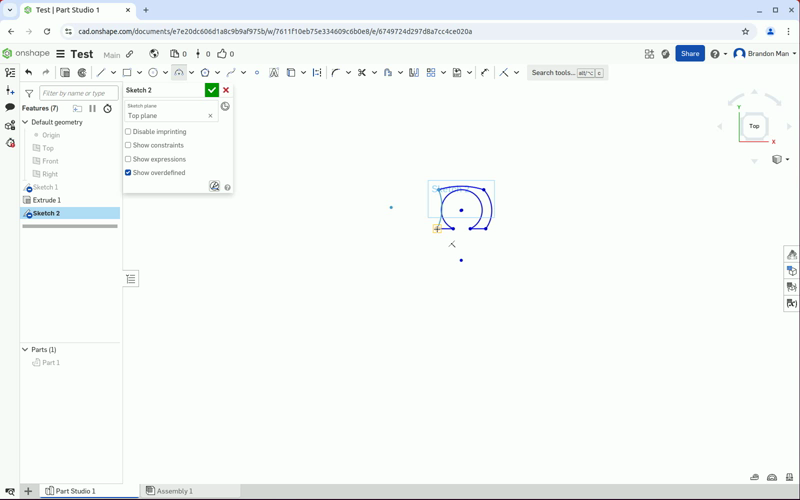
mouse_move(430, 209)
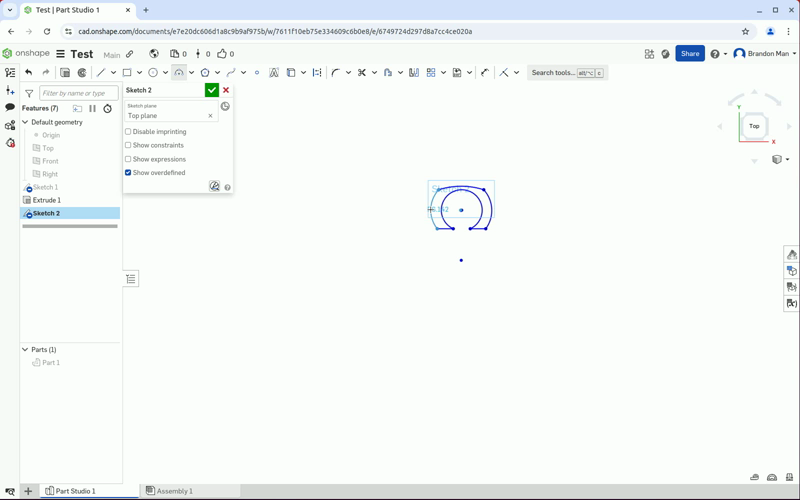
click(430, 209)
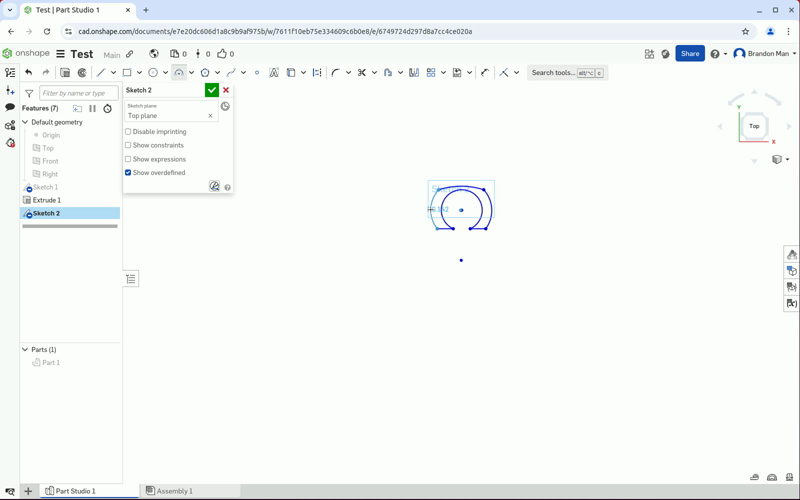
key_up(shift)
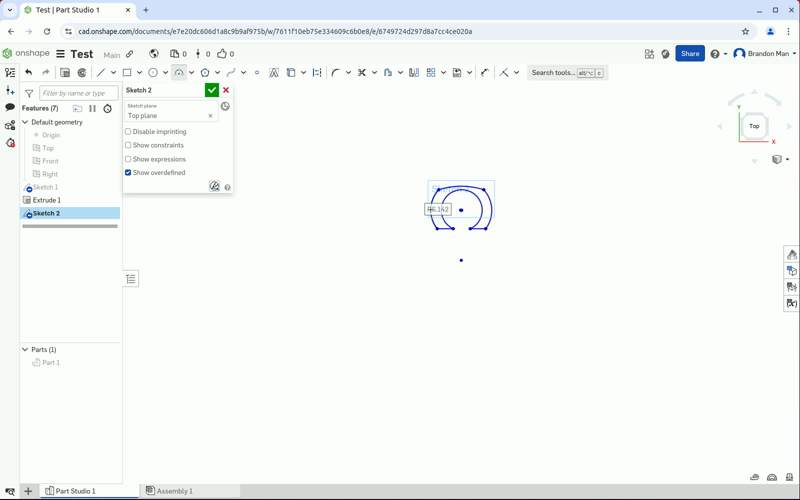
key(esc)
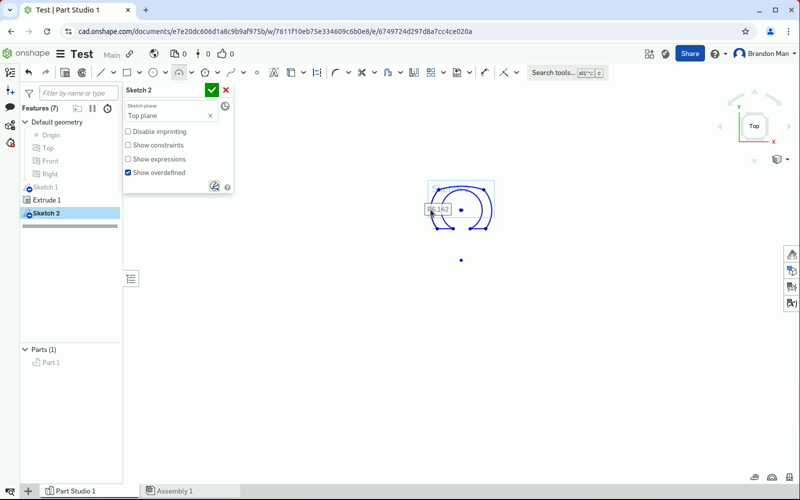
mouse_move(440, 192)
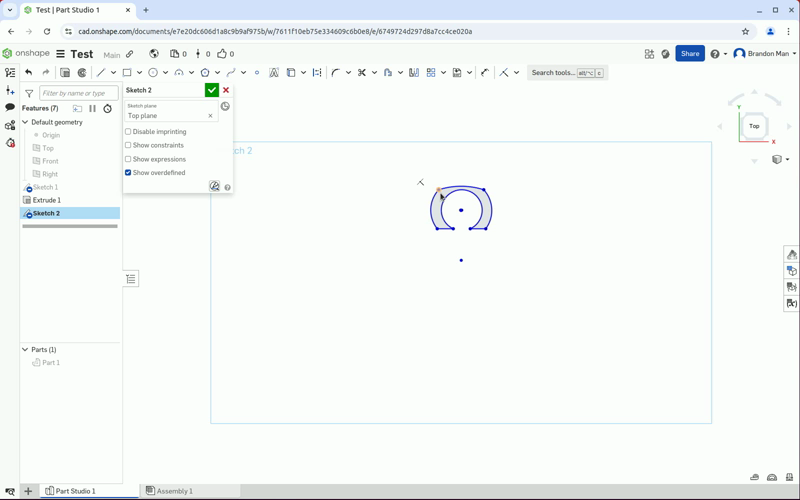
scroll(6)
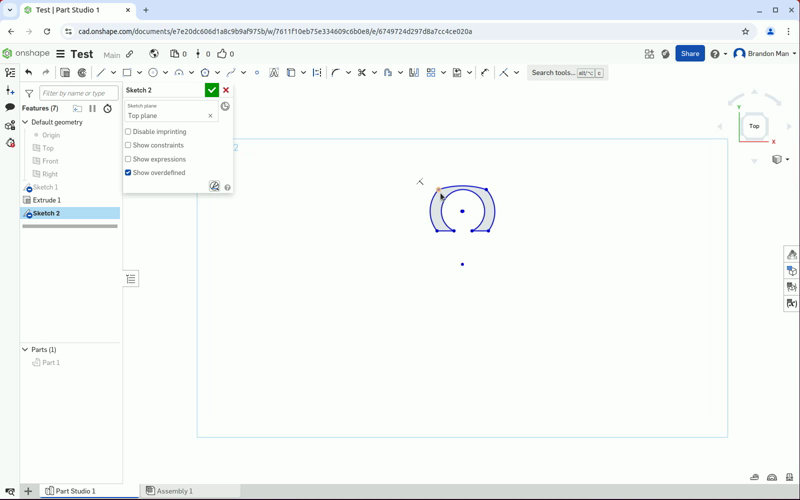
scroll(6)
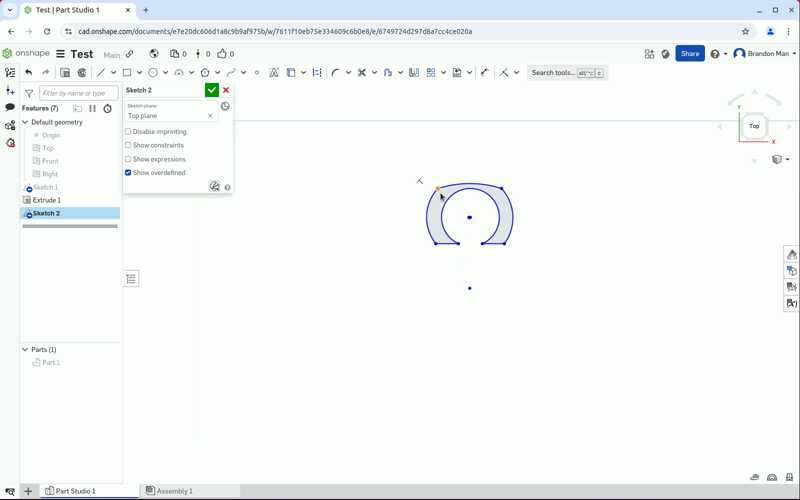
scroll(6)
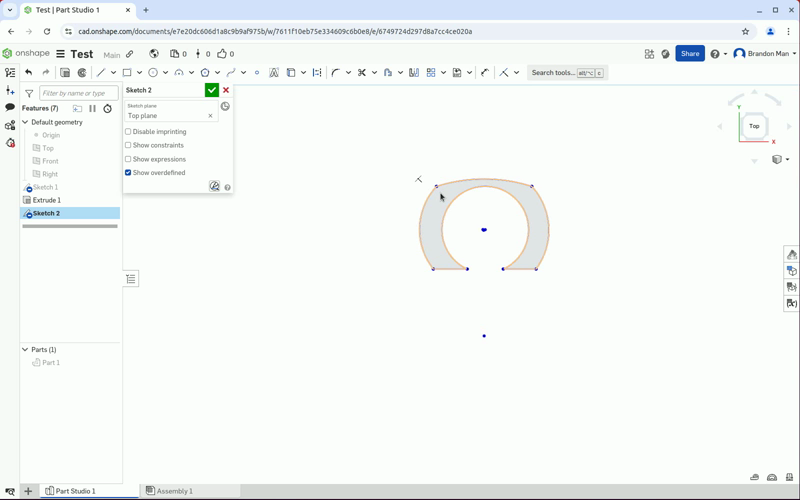
scroll(6)
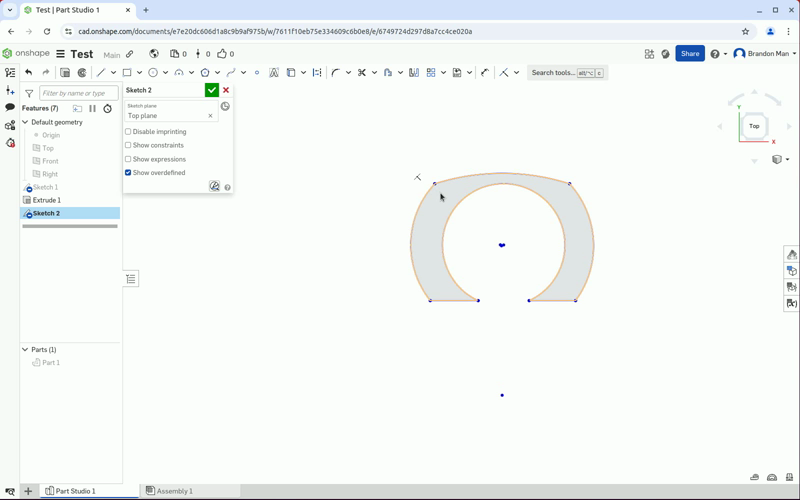
scroll(6)
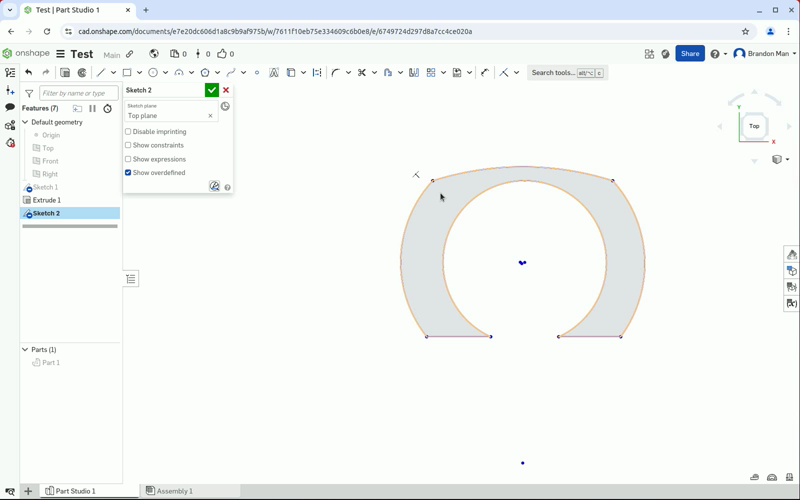
scroll(6)
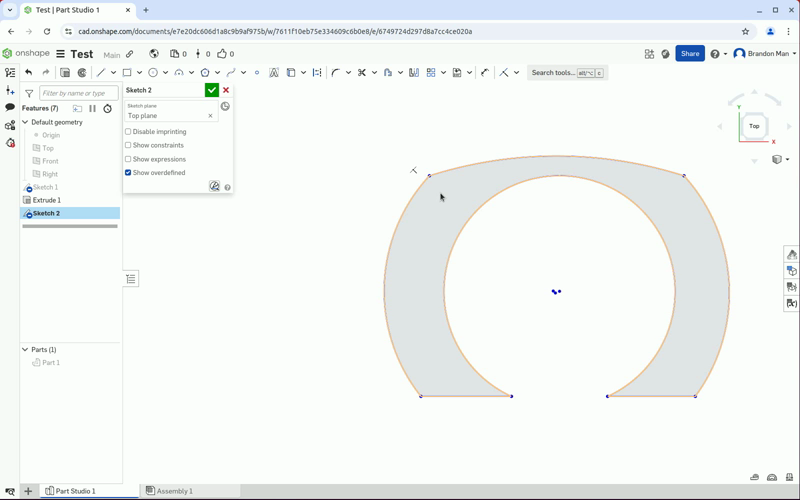
scroll(6)
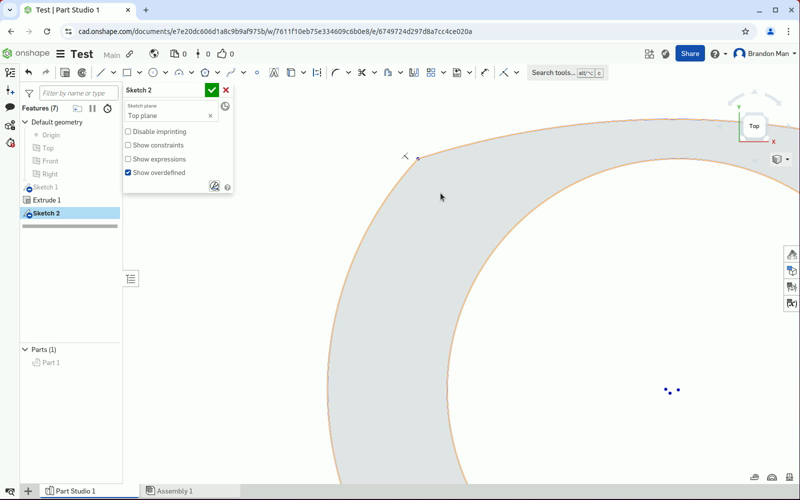
click(440, 192)
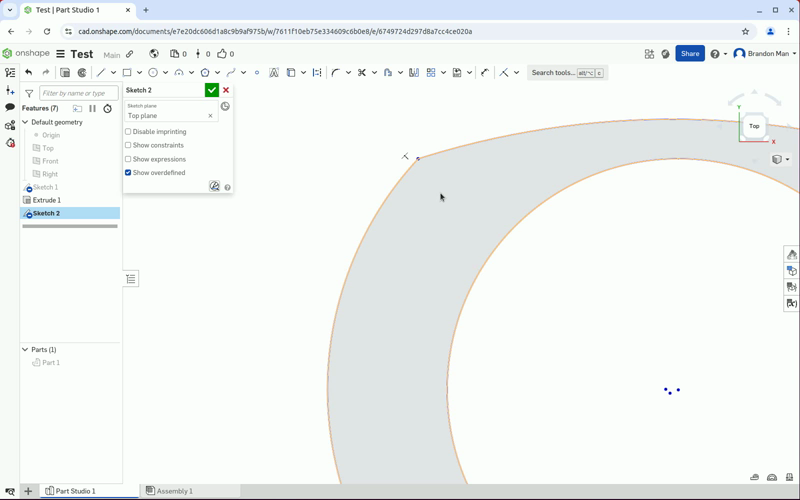
scroll(-6)
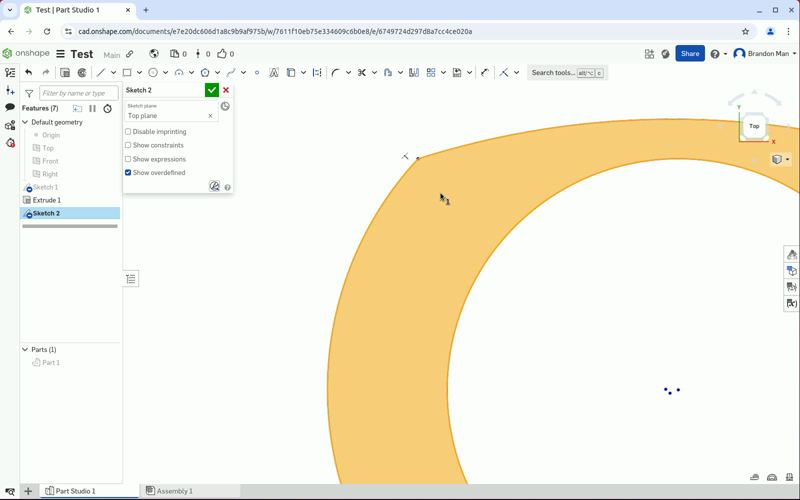
scroll(-6)
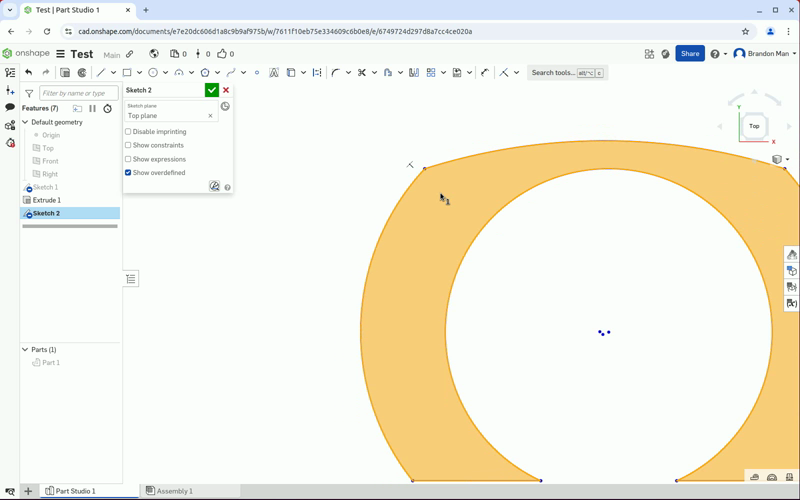
scroll(-6)
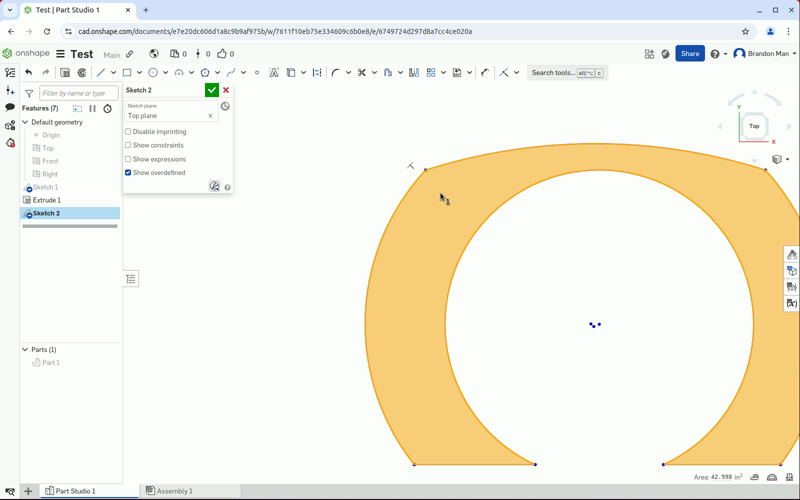
scroll(-6)
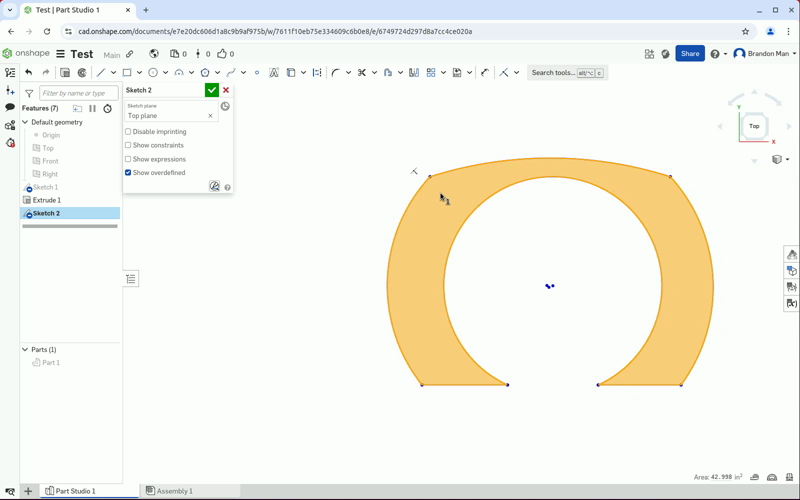
scroll(-6)
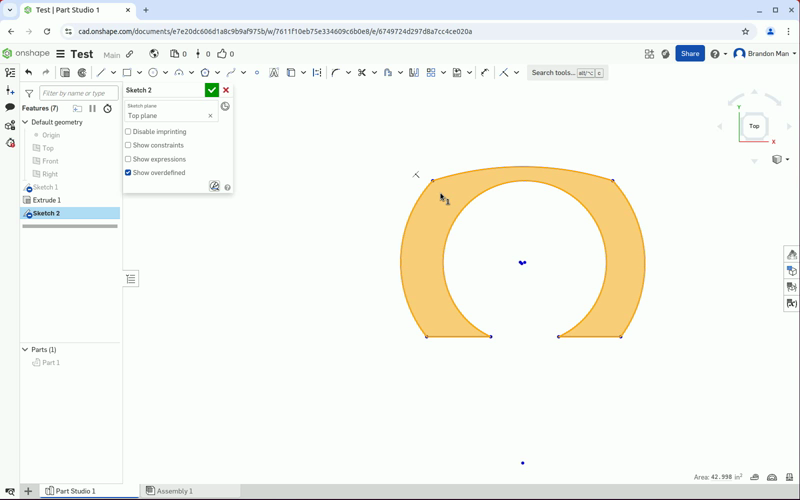
scroll(-6)
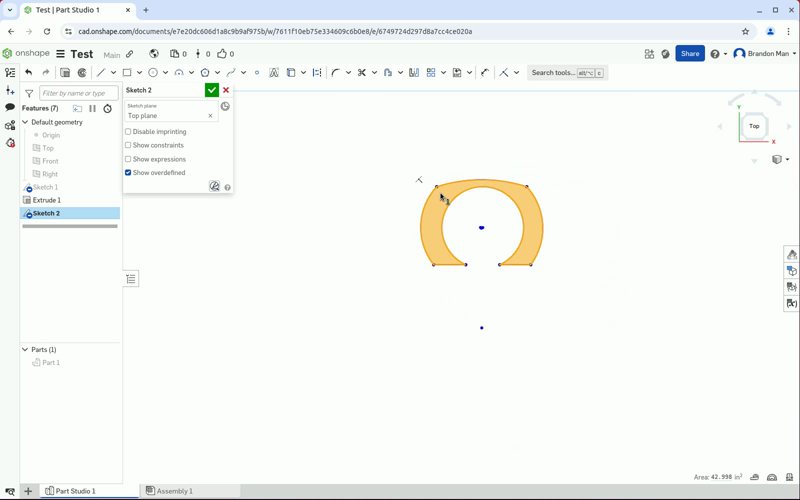
scroll(-6)
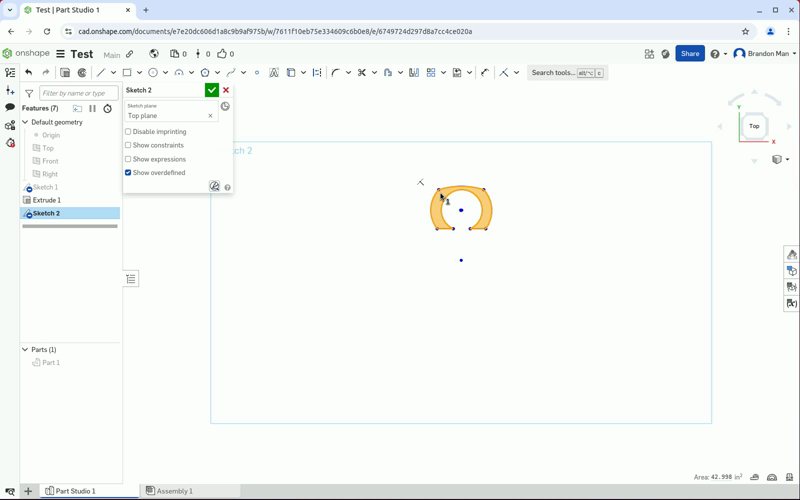
mouse_move(73, 352)
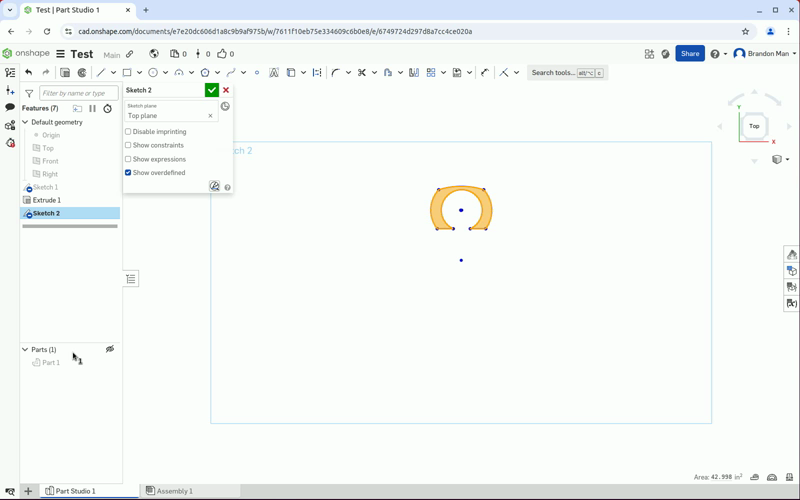
key(shift+y)
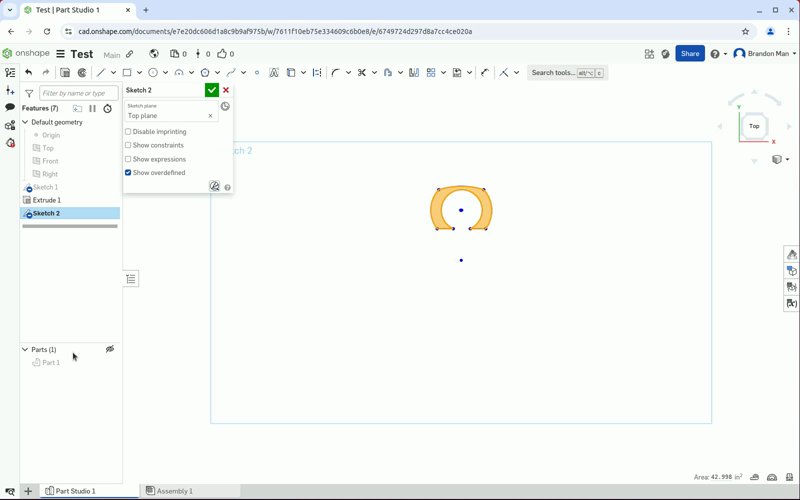
key(shift+e)
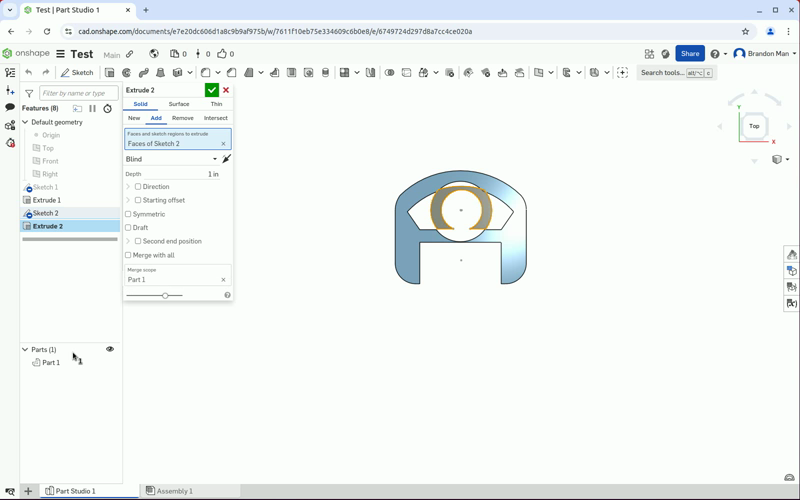
mouse_move(143, 106)
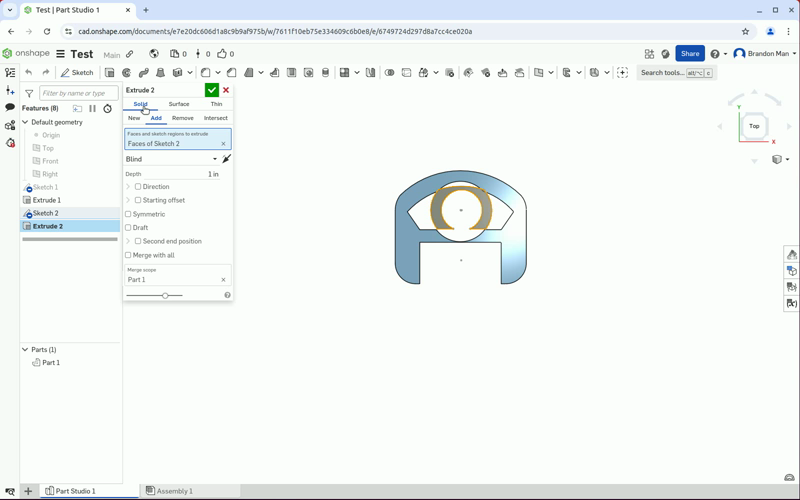
click(143, 106)
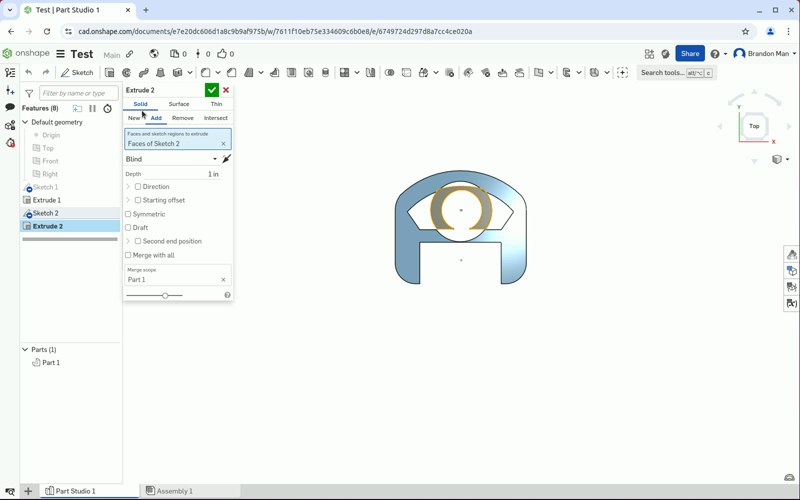
mouse_move(137, 120)
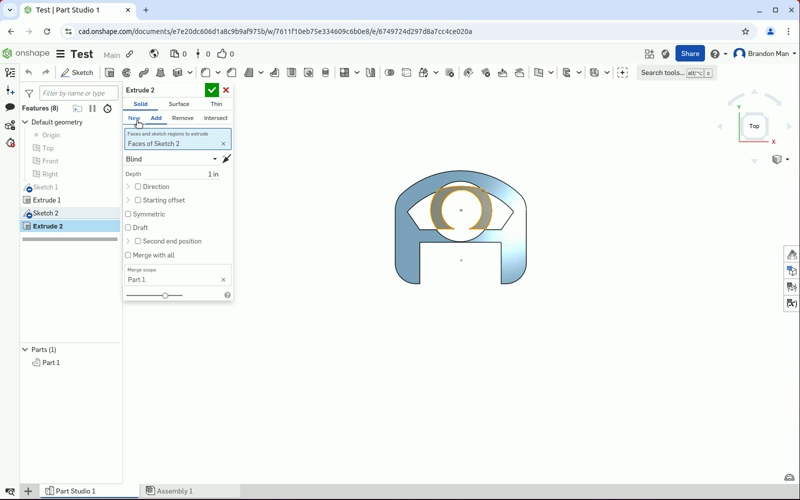
click(137, 120)
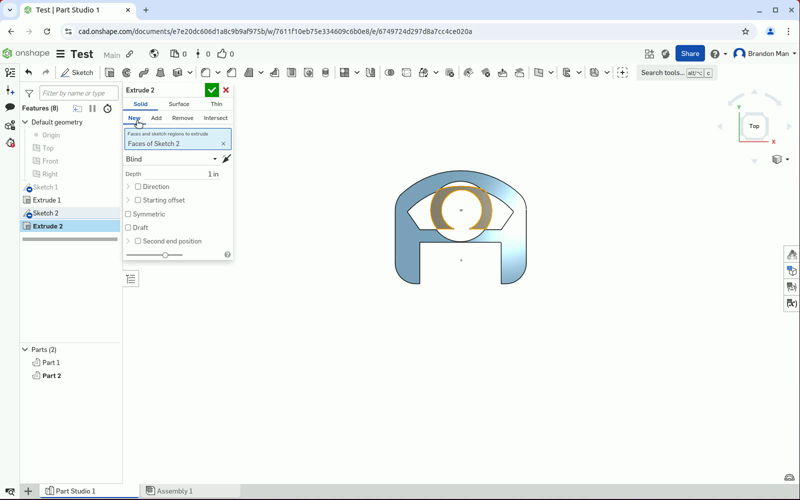
key(tab, 4)
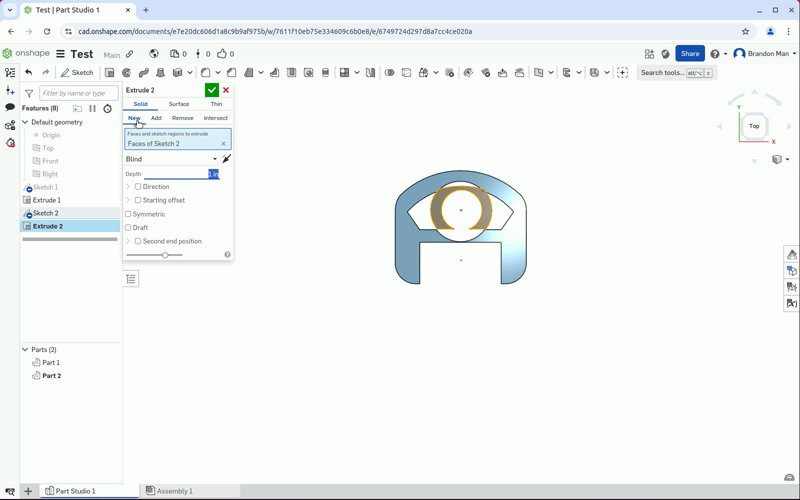
text(16.85)
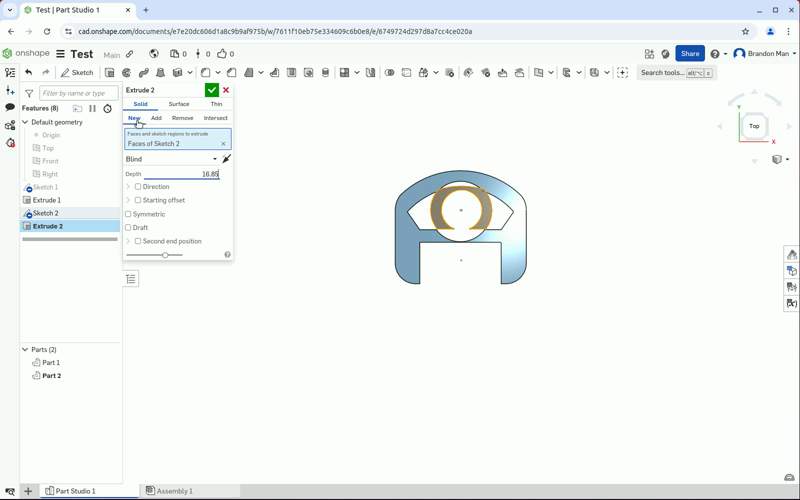
key(enter)
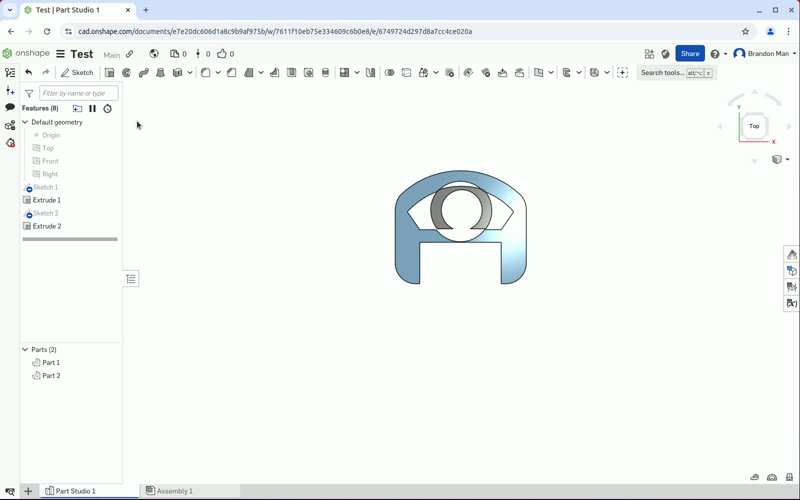
key(shift+h)
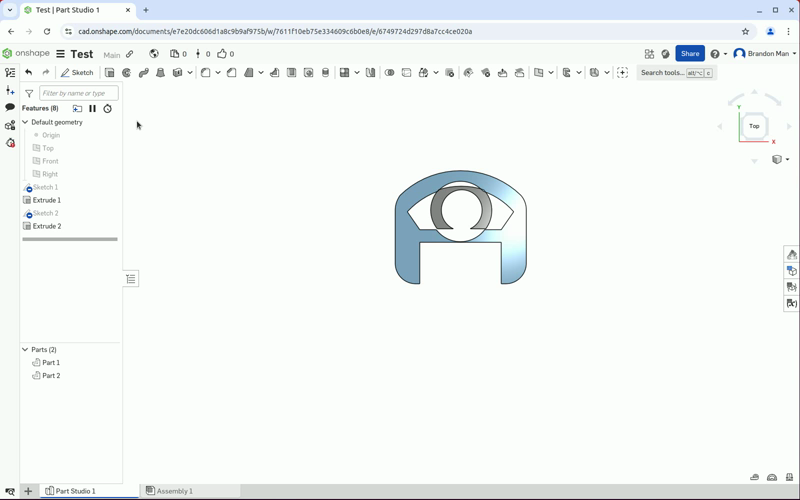
key(shift+h)
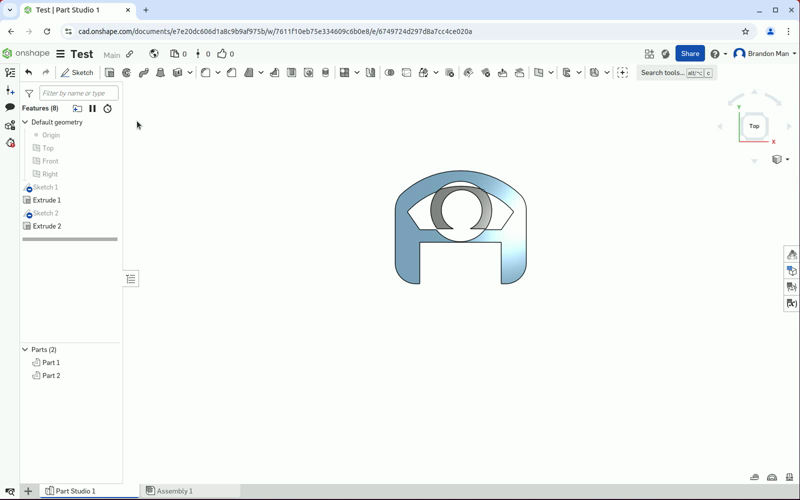
mouse_move(73, 189)
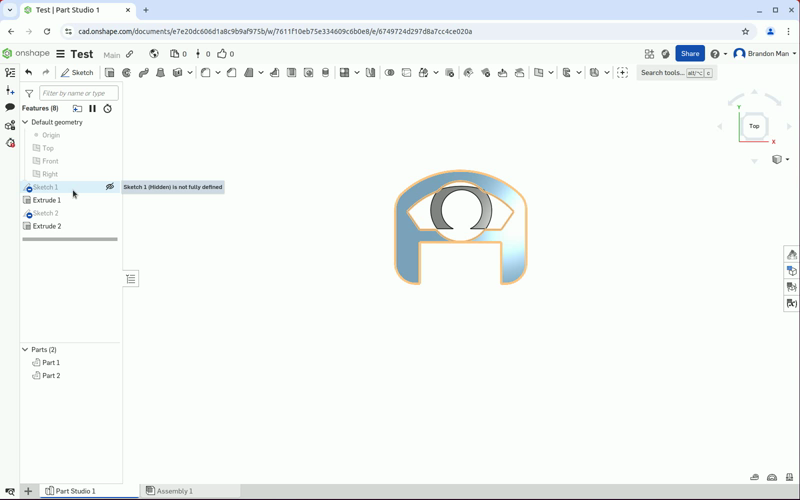
click(73, 189)
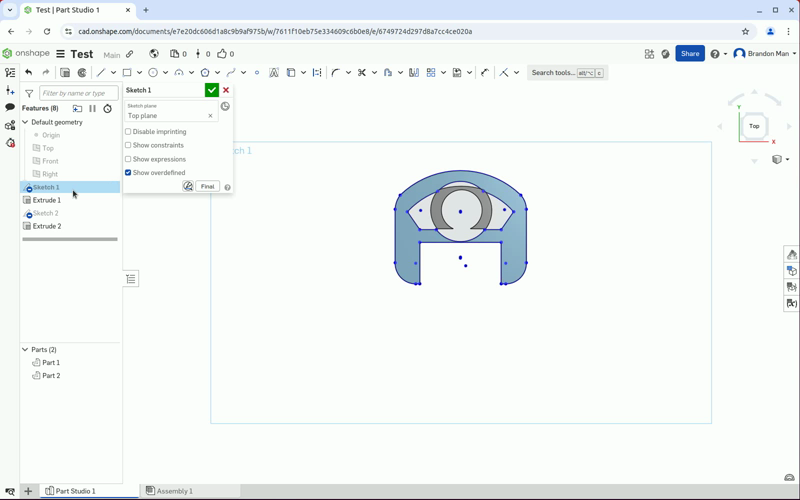
mouse_move(229, 92)
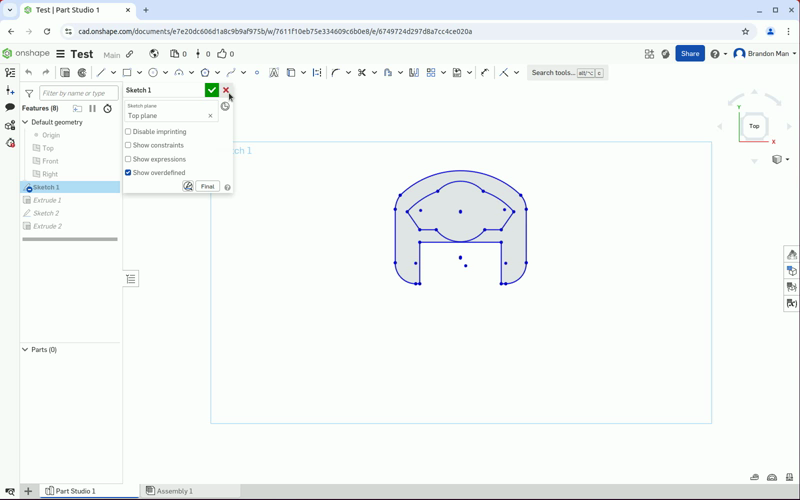
click(229, 92)
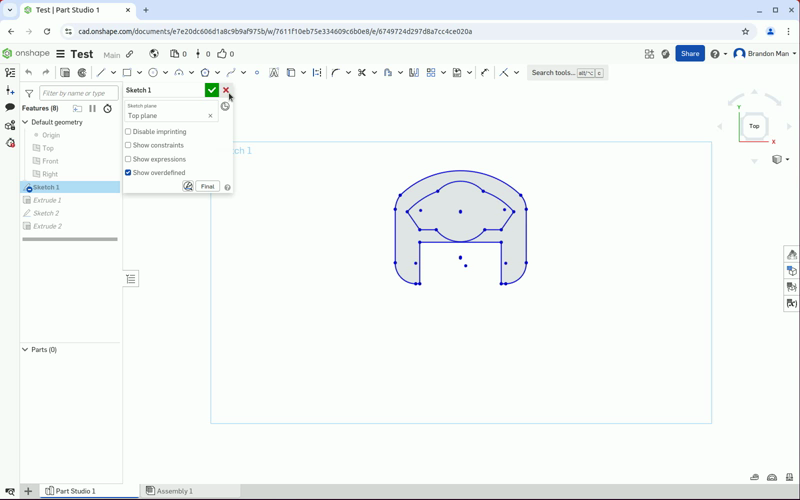
key(shift+s)
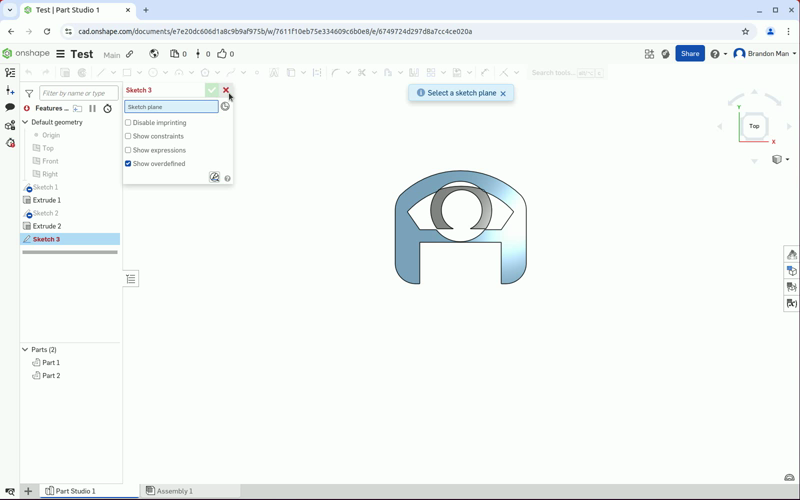
mouse_move(73, 150)
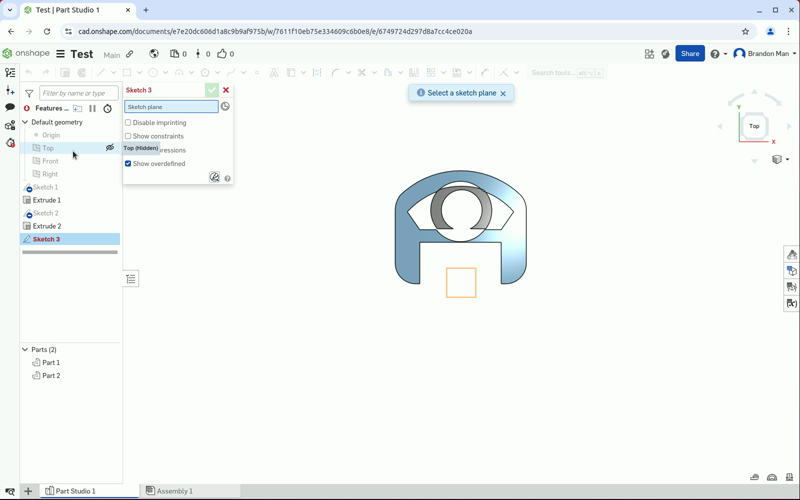
click(73, 150)
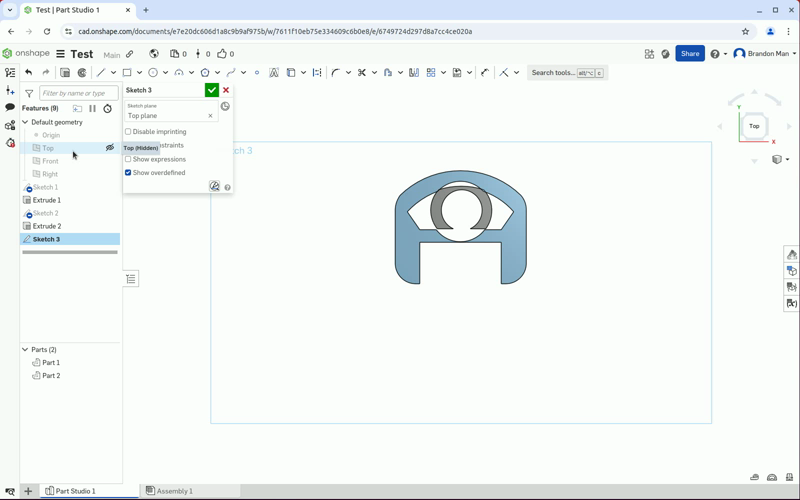
mouse_move(73, 352)
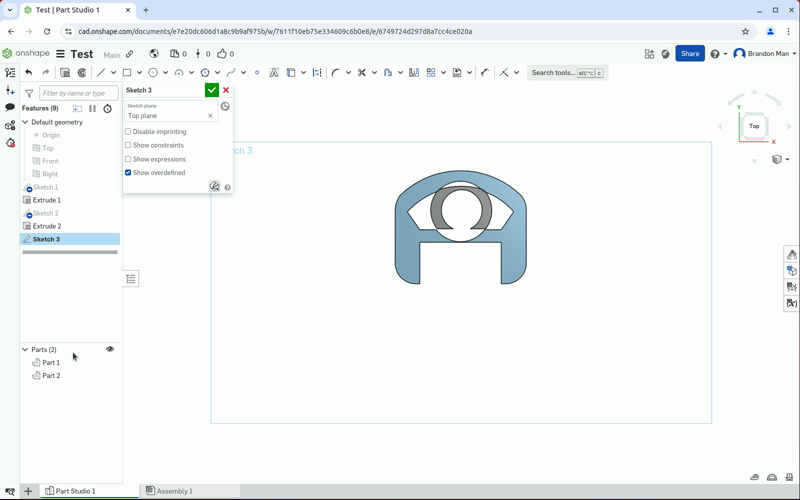
key(y)
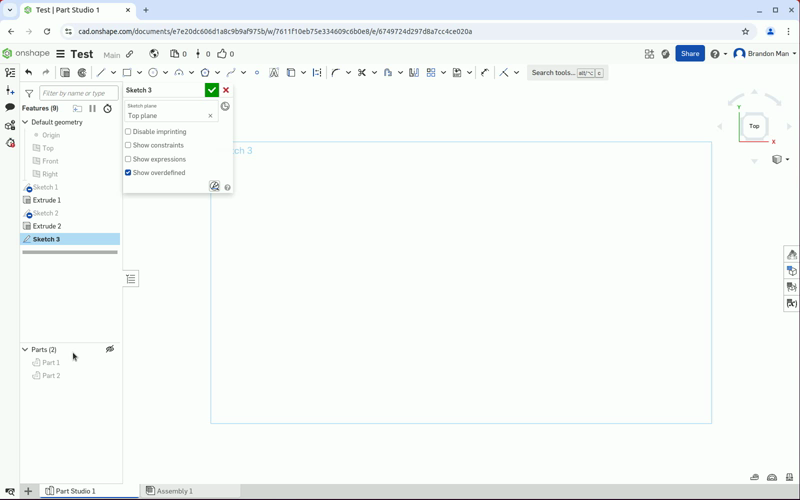
key(a)
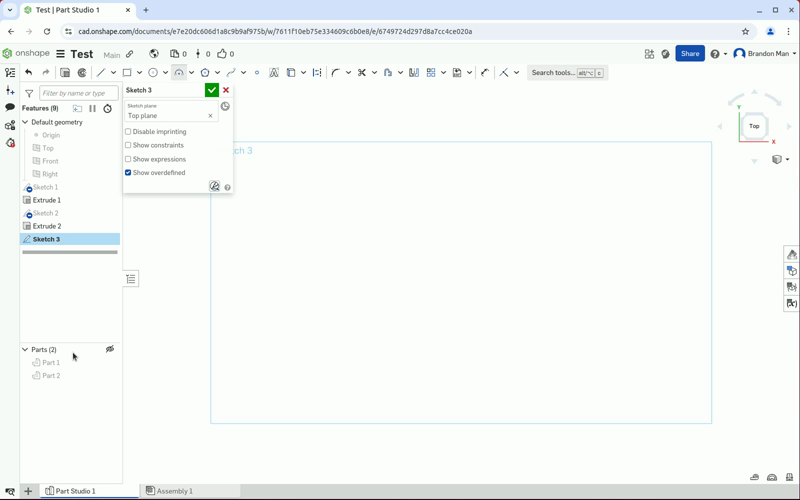
key_down(shift)
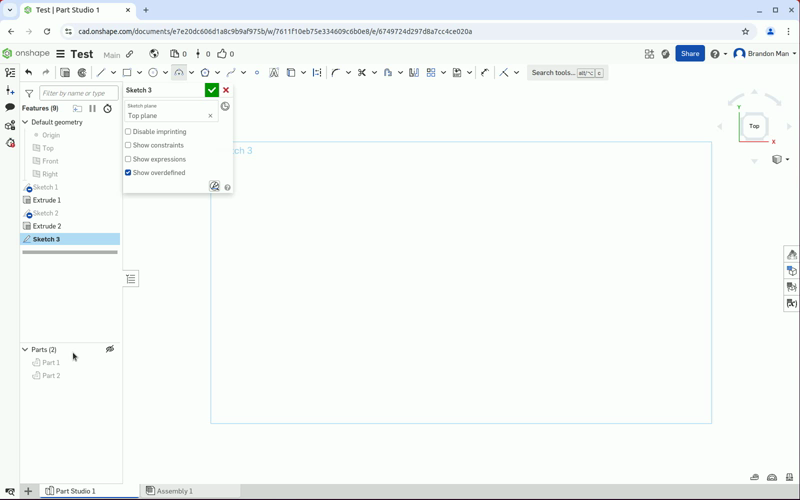
mouse_move(438, 190)
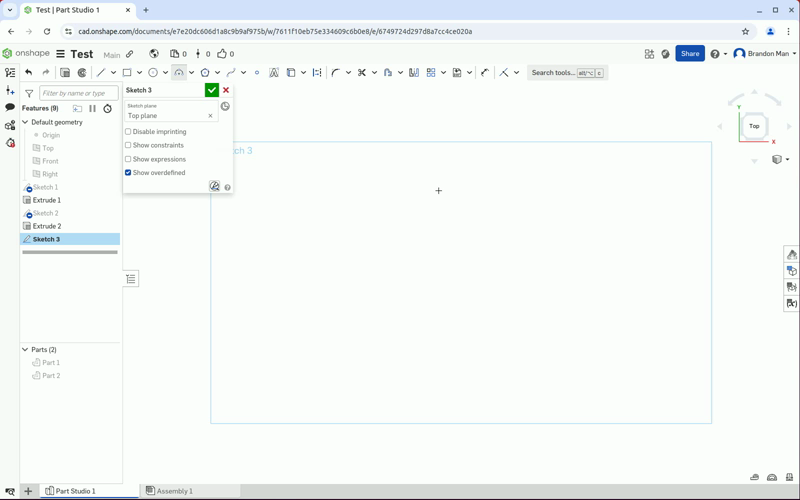
click(438, 190)
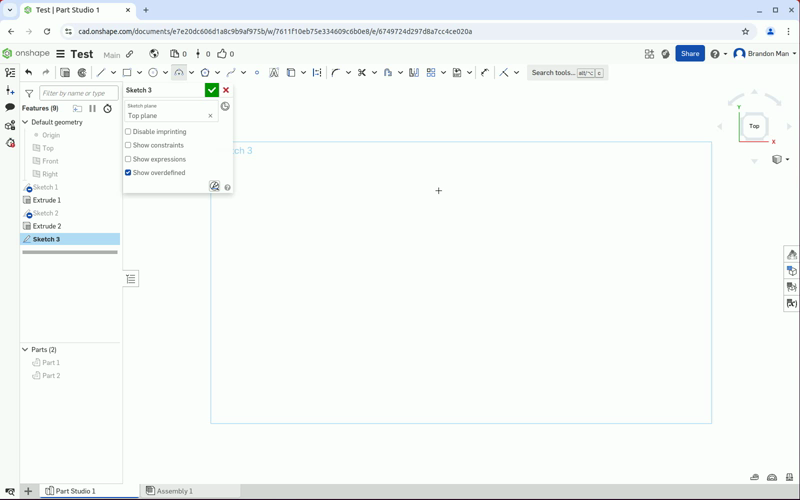
key_up(shift)
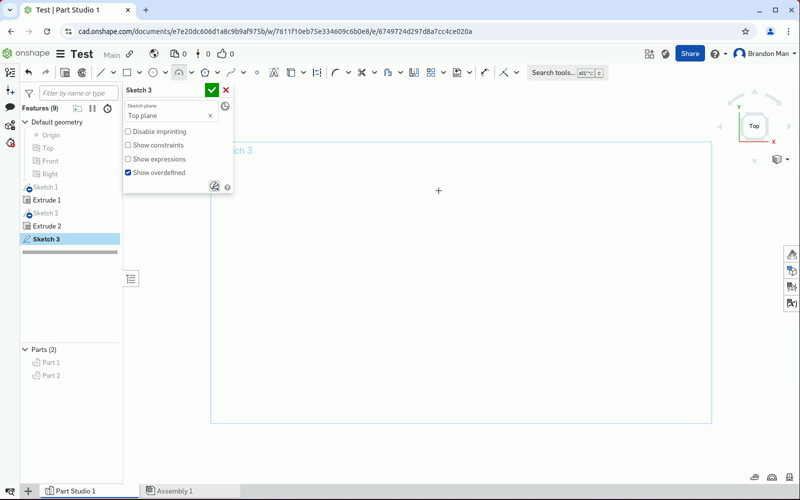
key_down(shift)
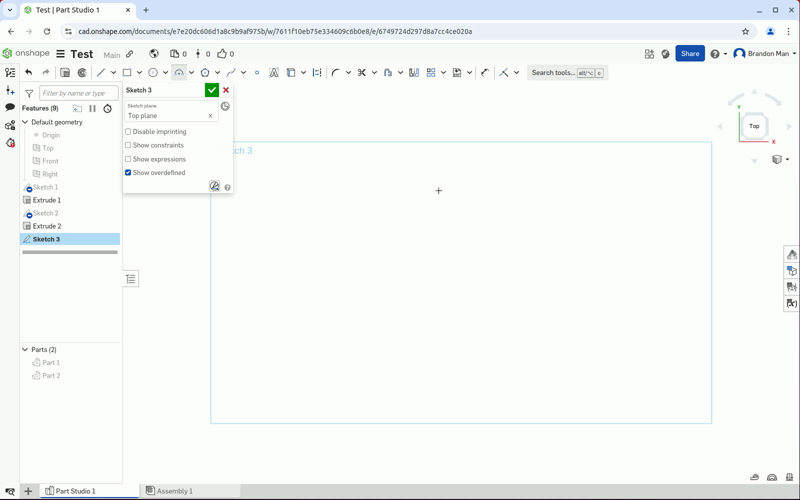
mouse_move(483, 190)
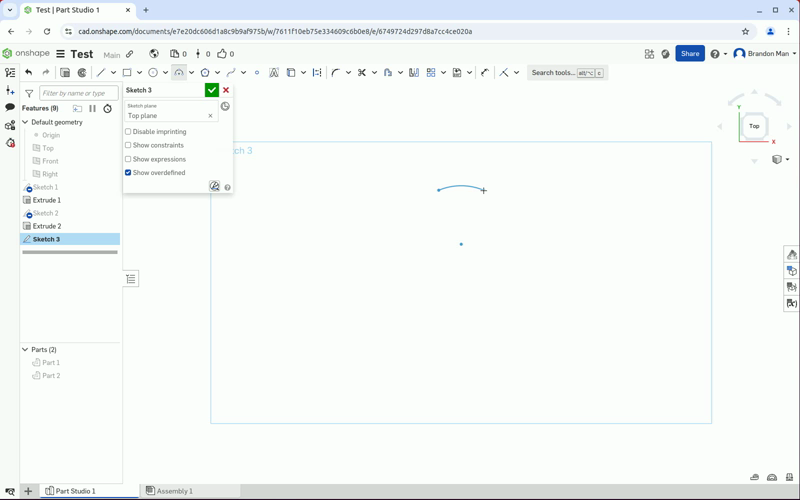
click(483, 190)
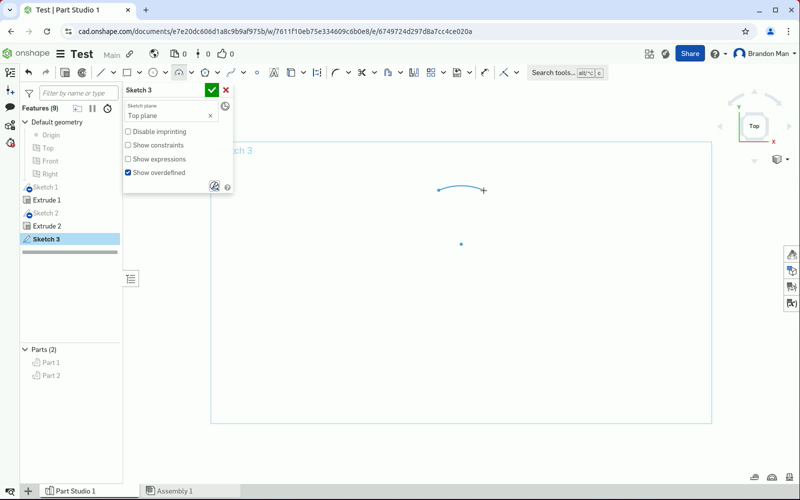
mouse_move(461, 186)
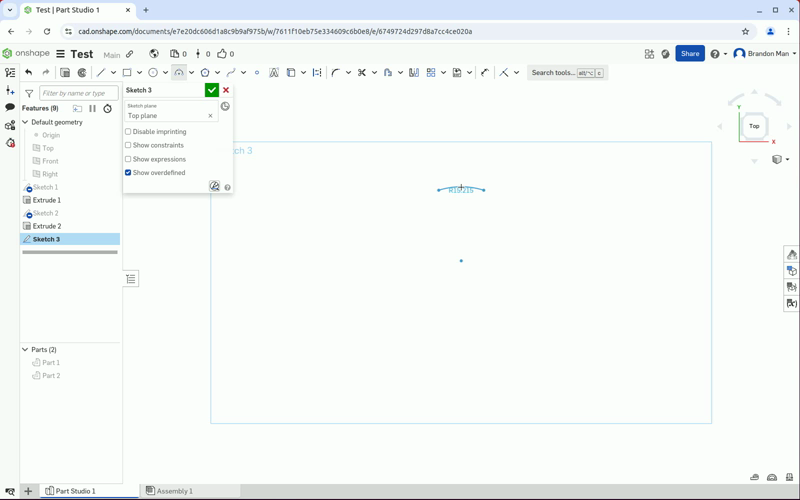
click(461, 186)
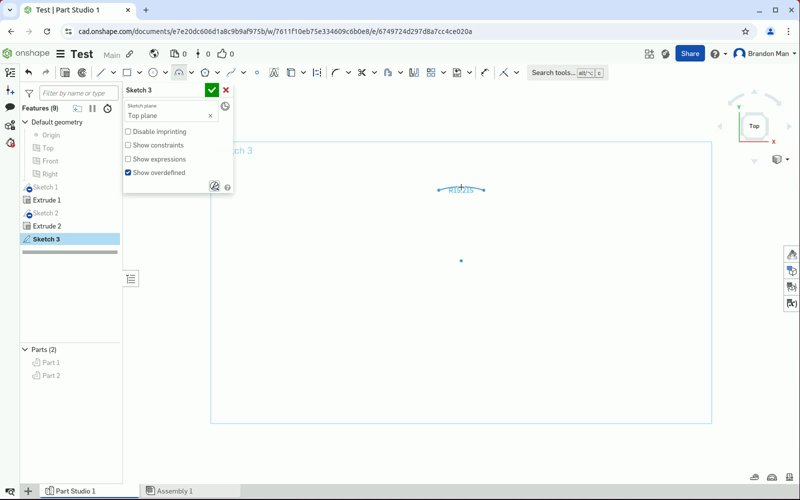
key_up(shift)
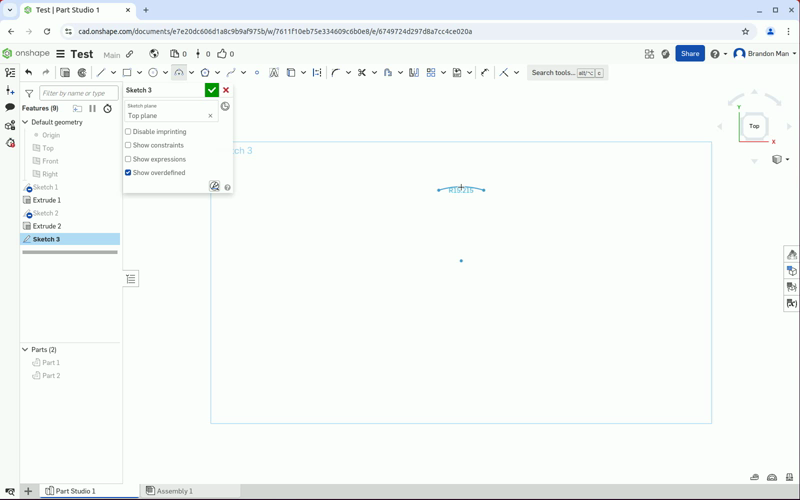
mouse_move(483, 190)
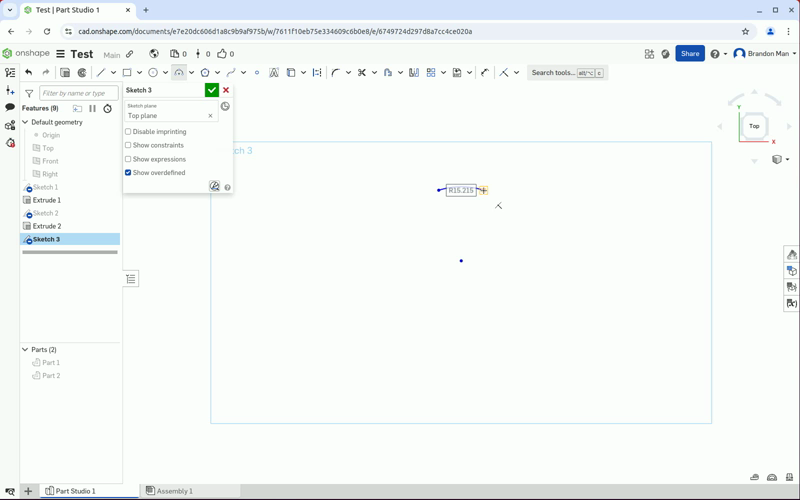
click(483, 190)
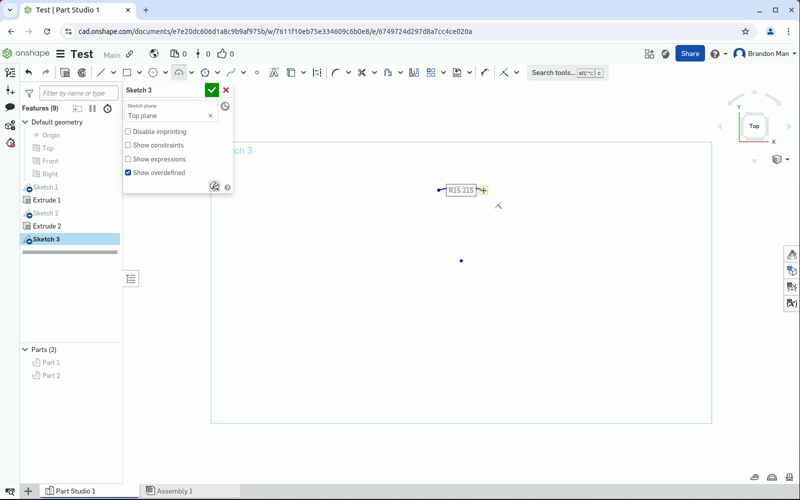
mouse_move(438, 190)
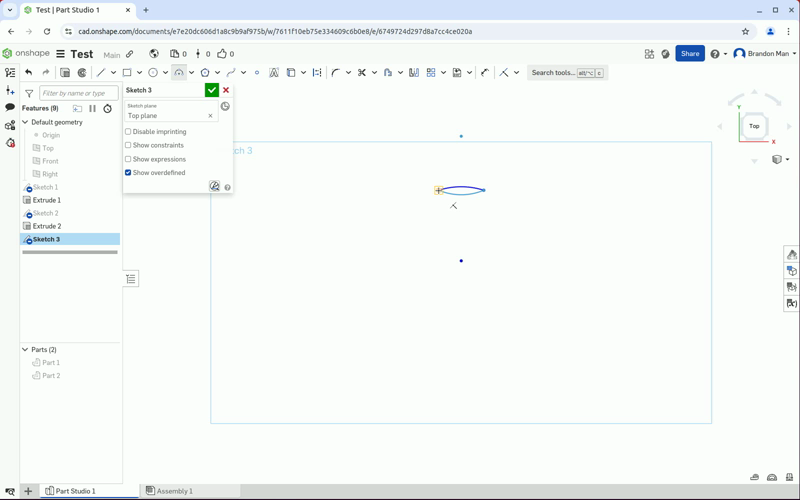
click(438, 190)
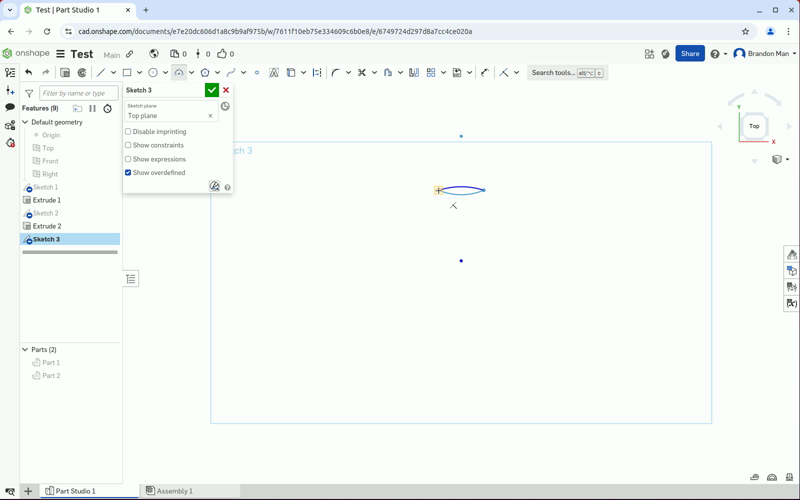
key_down(shift)
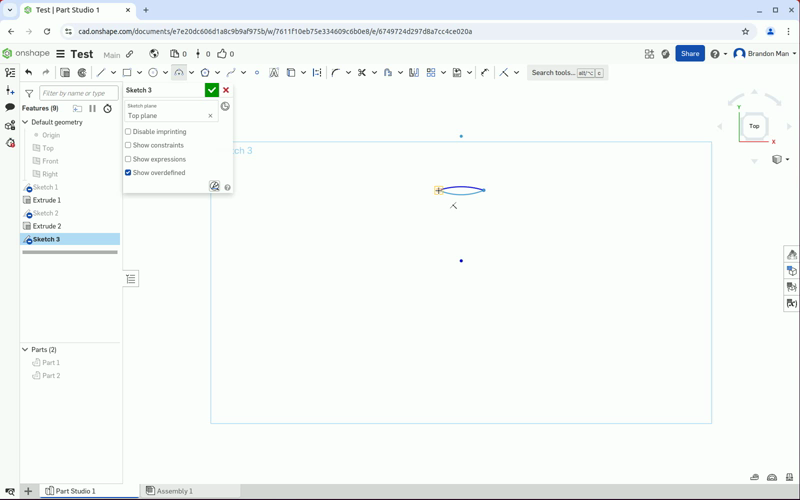
mouse_move(461, 180)
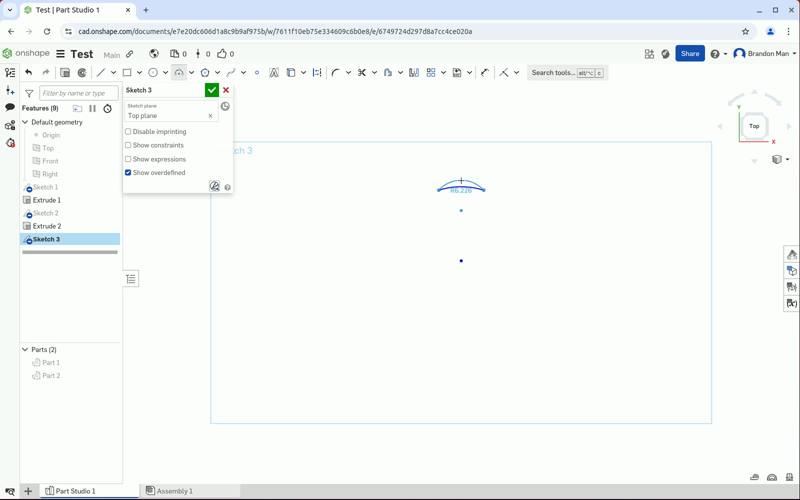
click(461, 180)
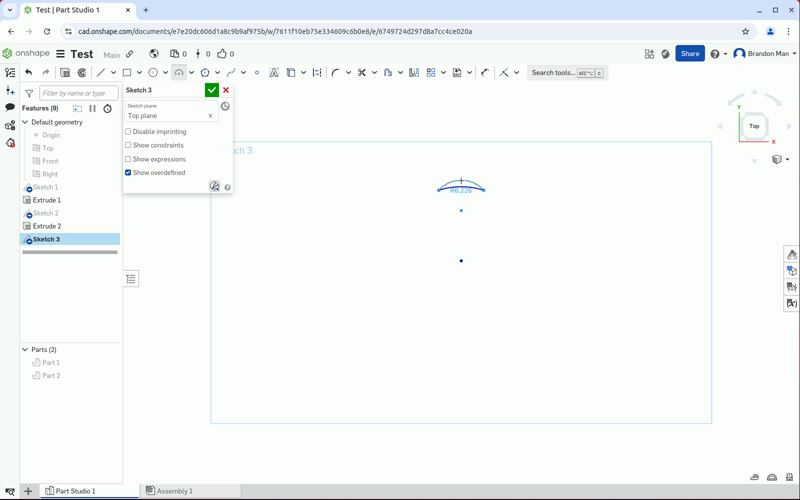
key_up(shift)
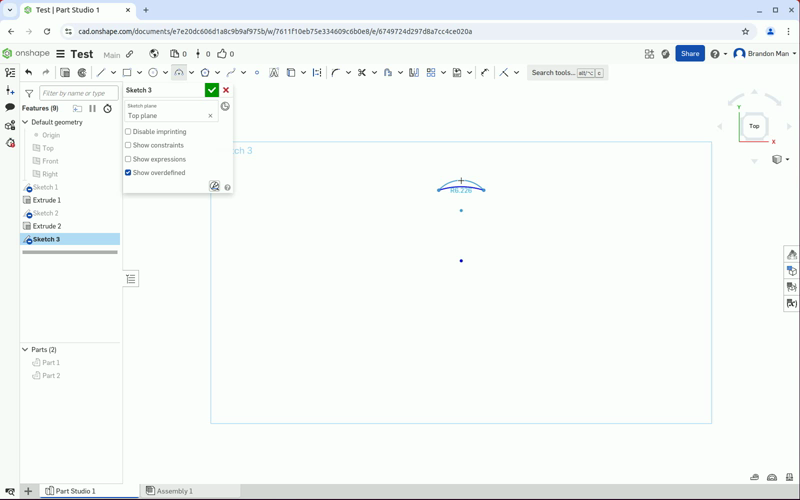
key(esc)
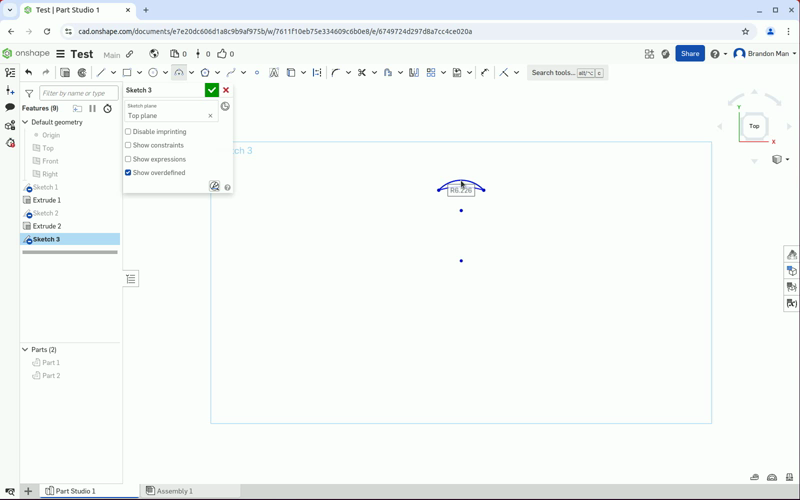
mouse_move(478, 187)
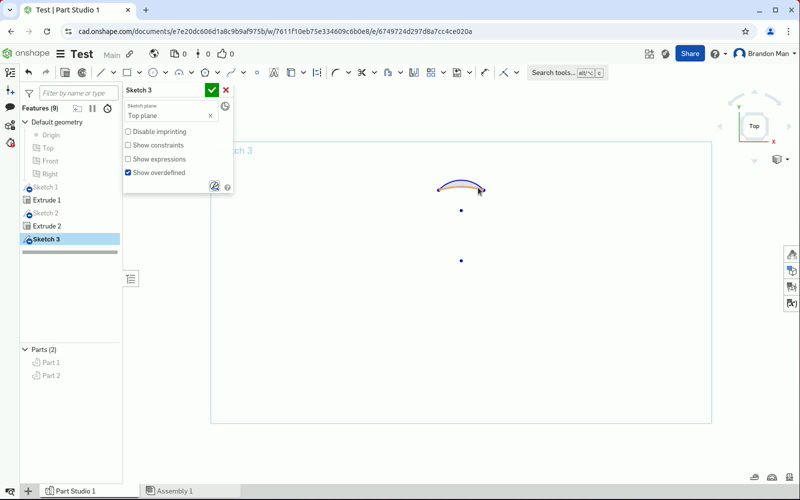
scroll(6)
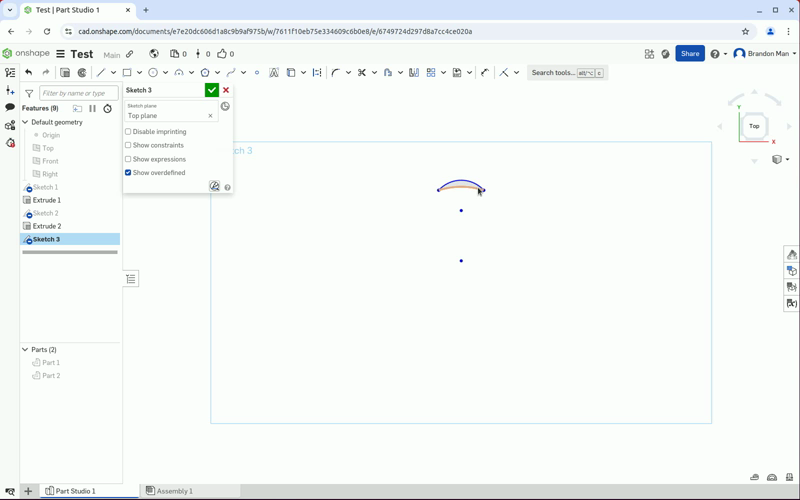
scroll(6)
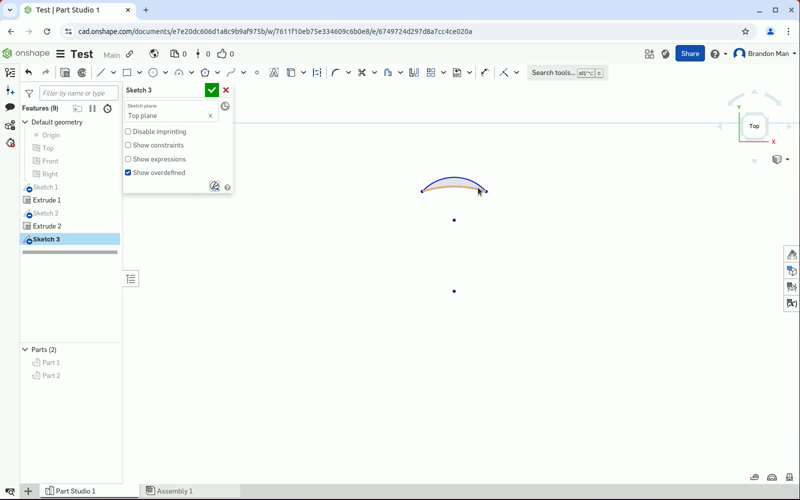
scroll(6)
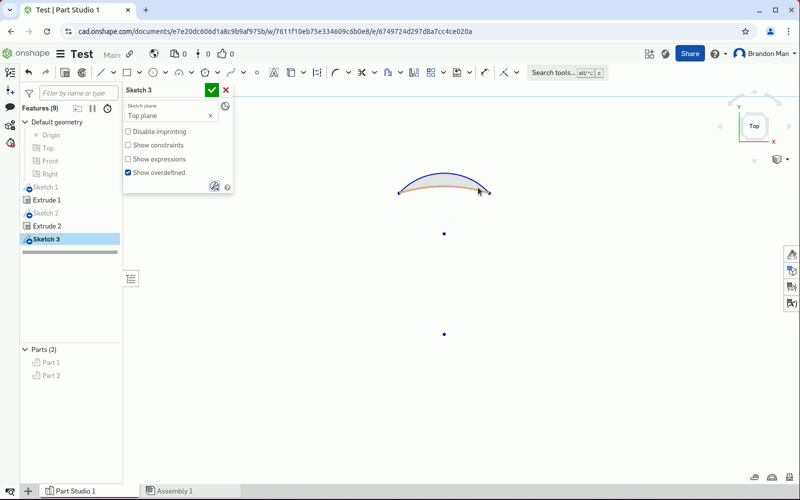
scroll(6)
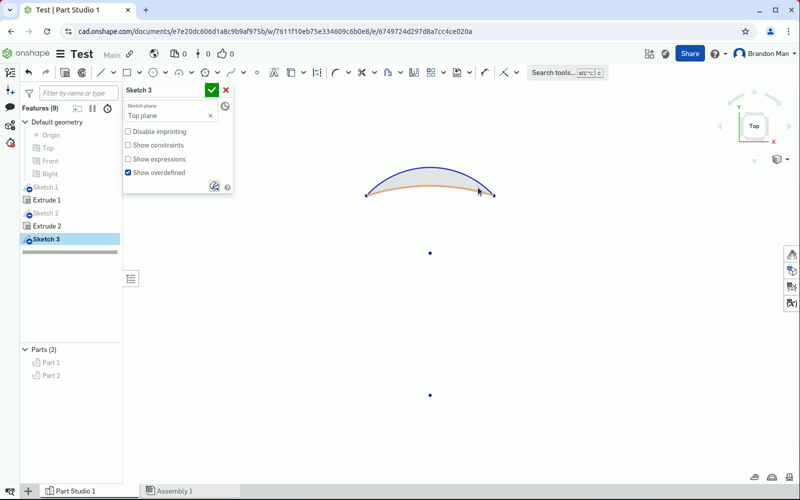
scroll(6)
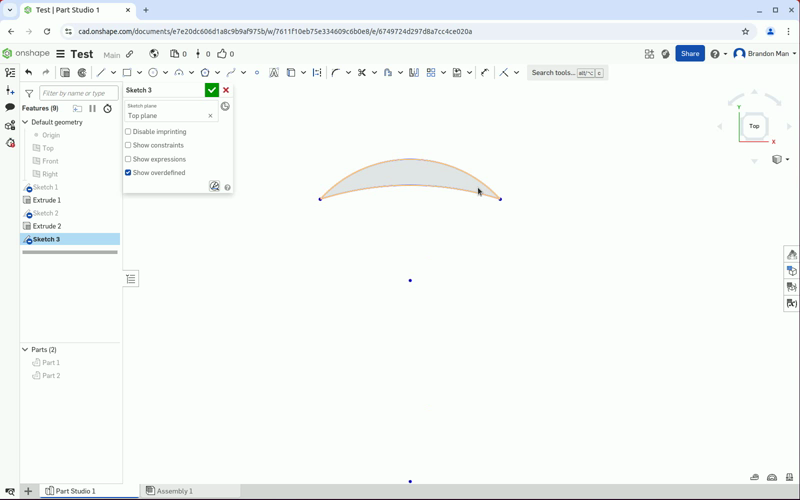
scroll(6)
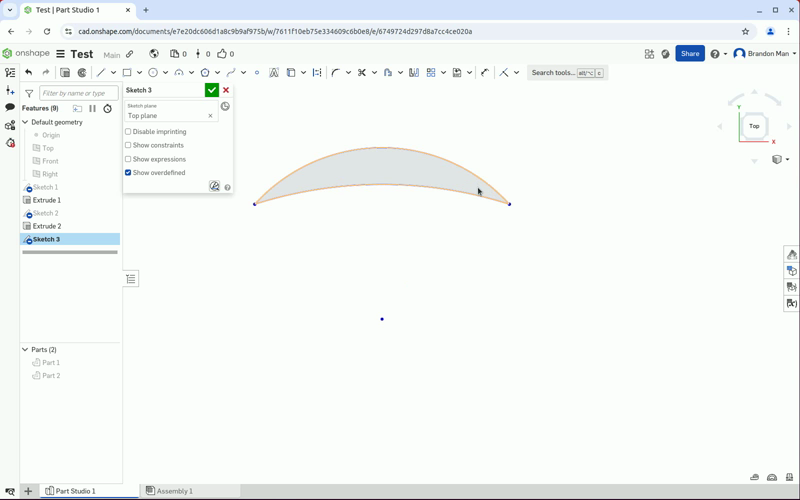
scroll(6)
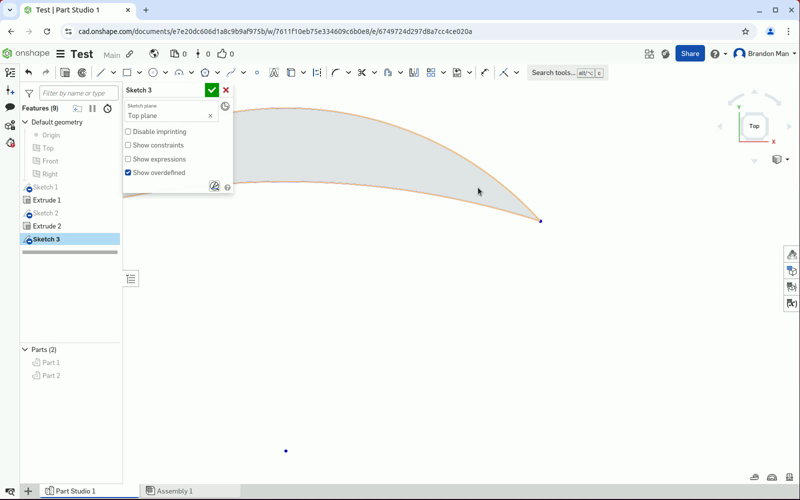
click(478, 187)
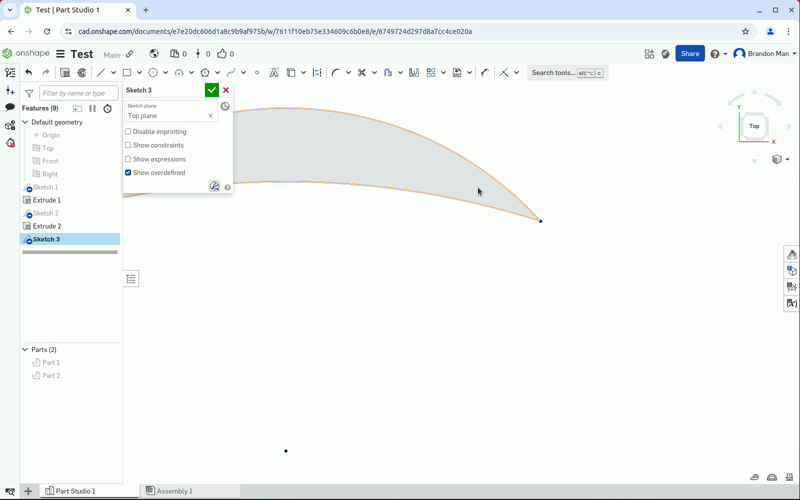
scroll(-6)
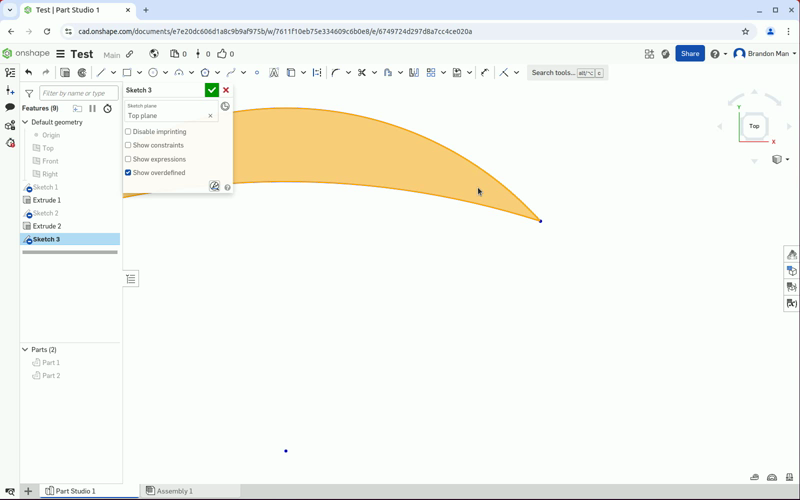
scroll(-6)
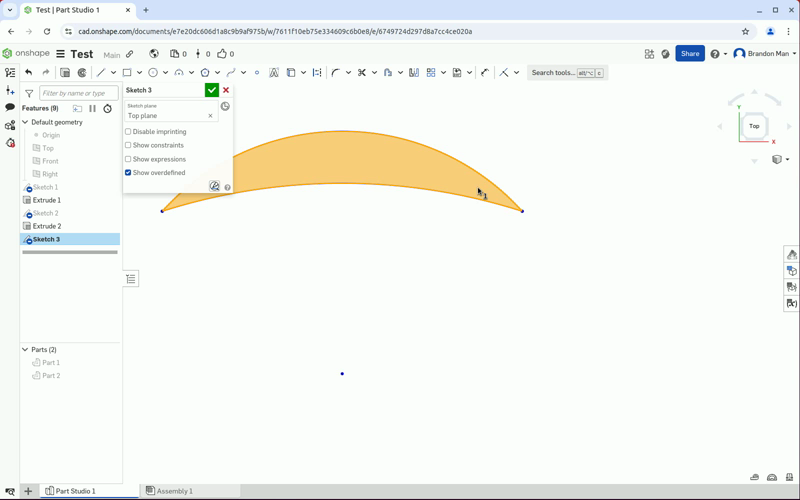
scroll(-6)
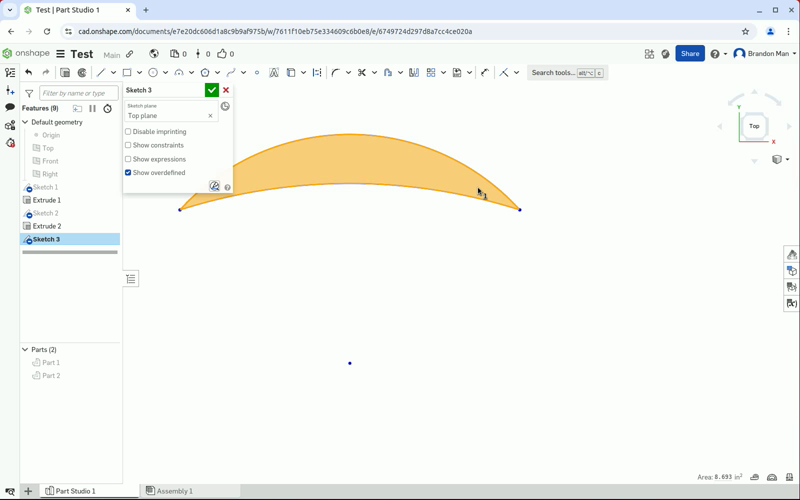
scroll(-6)
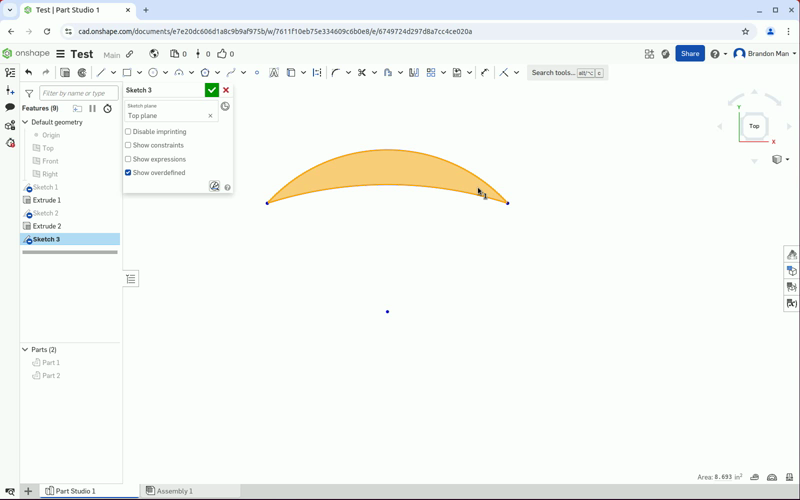
scroll(-6)
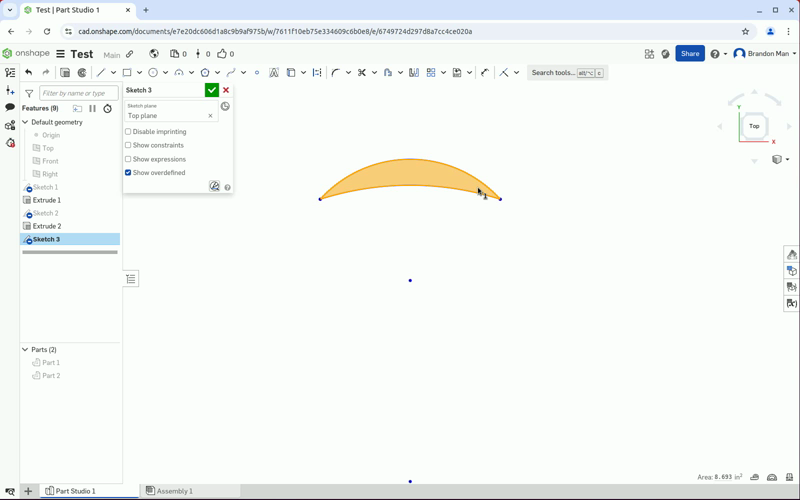
scroll(-6)
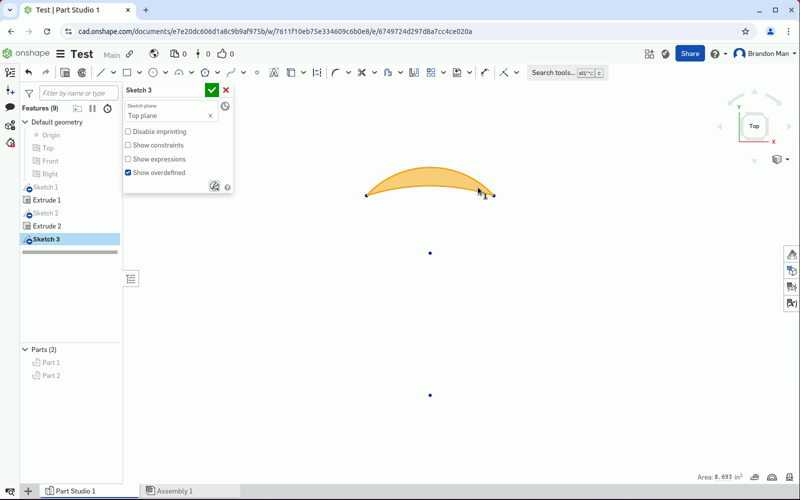
scroll(-6)
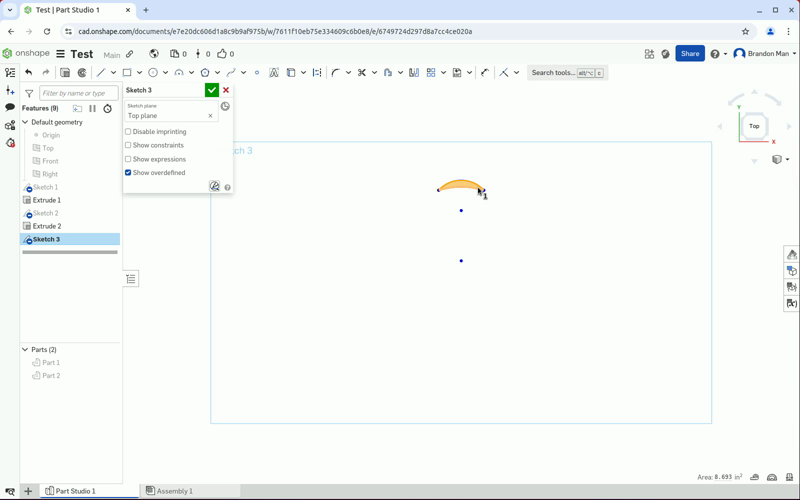
mouse_move(73, 352)
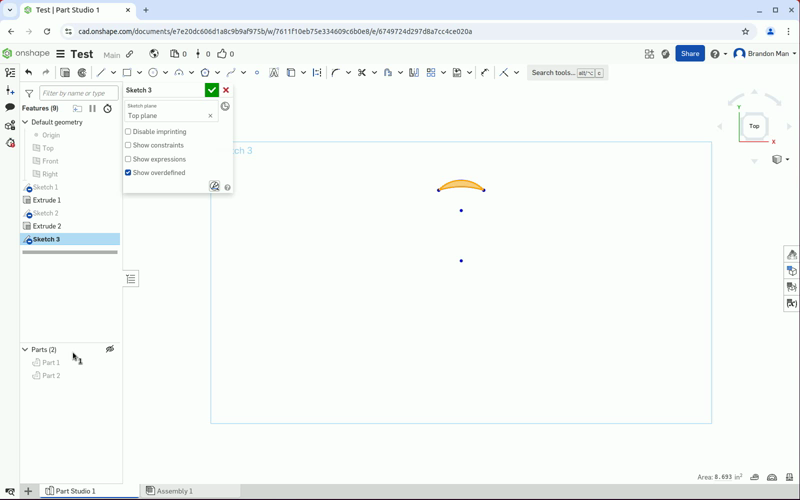
key(shift+y)
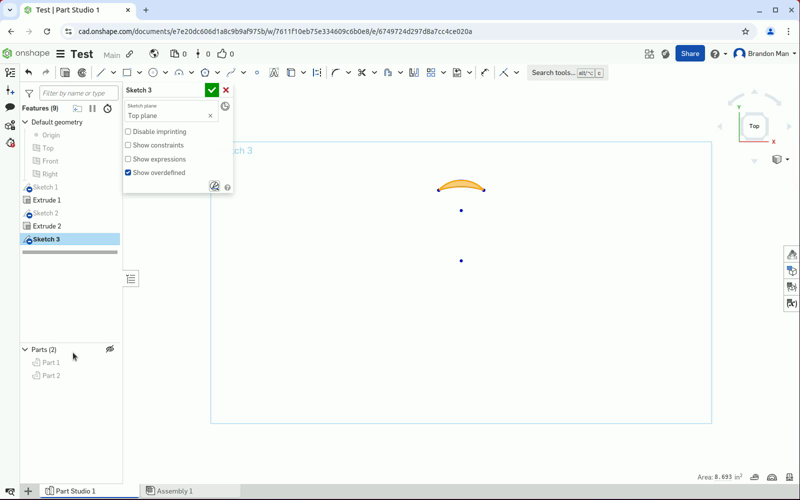
key(shift+e)
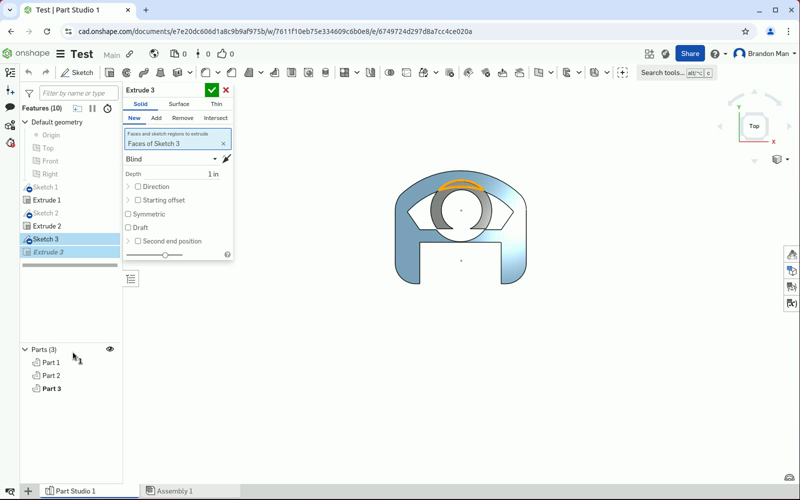
mouse_move(143, 106)
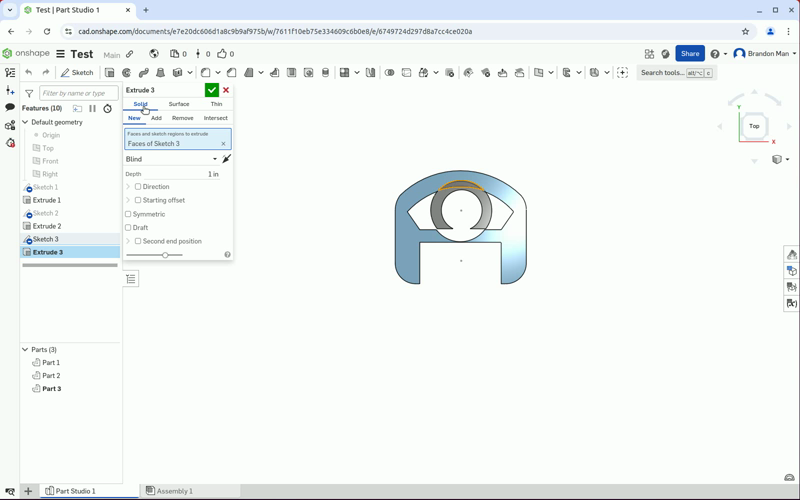
click(143, 106)
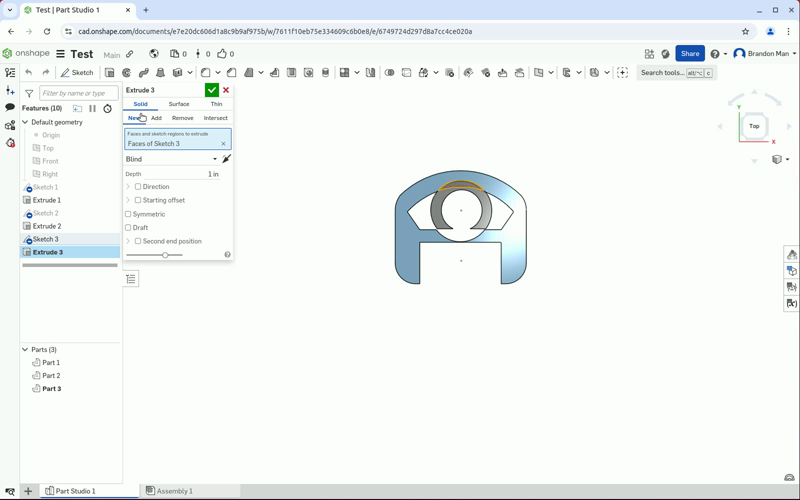
mouse_move(137, 120)
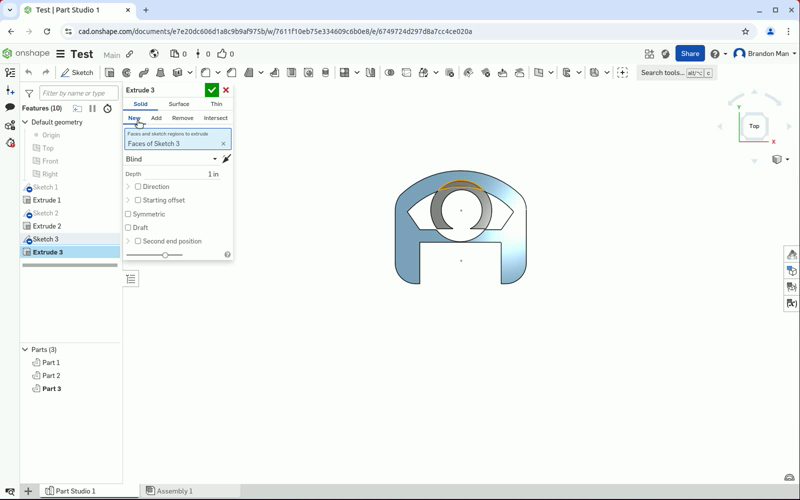
click(137, 120)
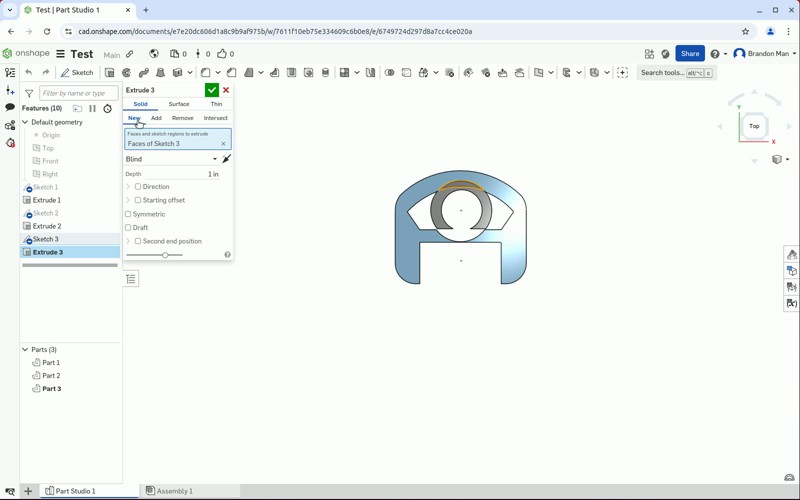
key(tab, 4)
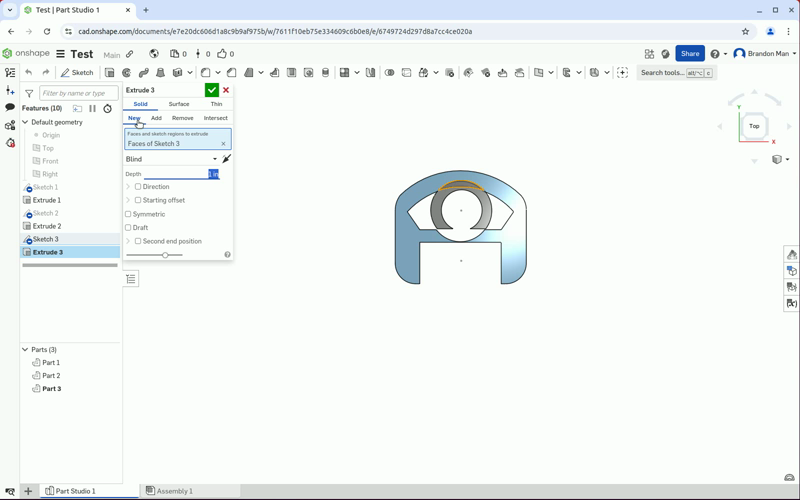
text(16.85)
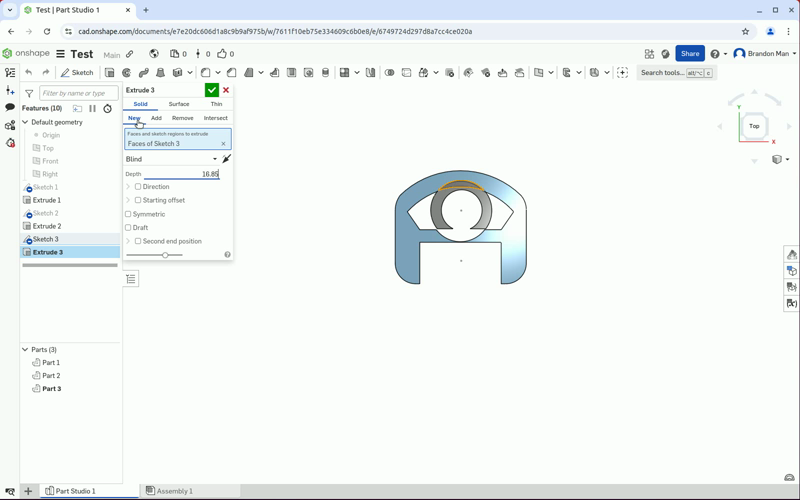
key(enter)
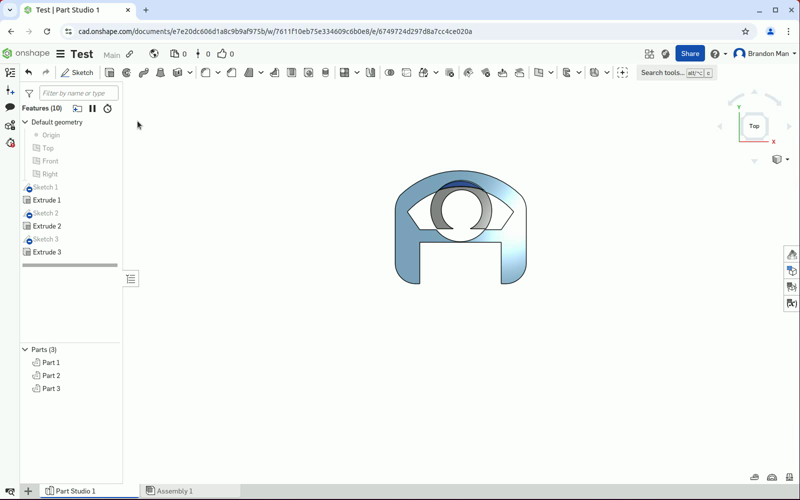
key(shift+h)
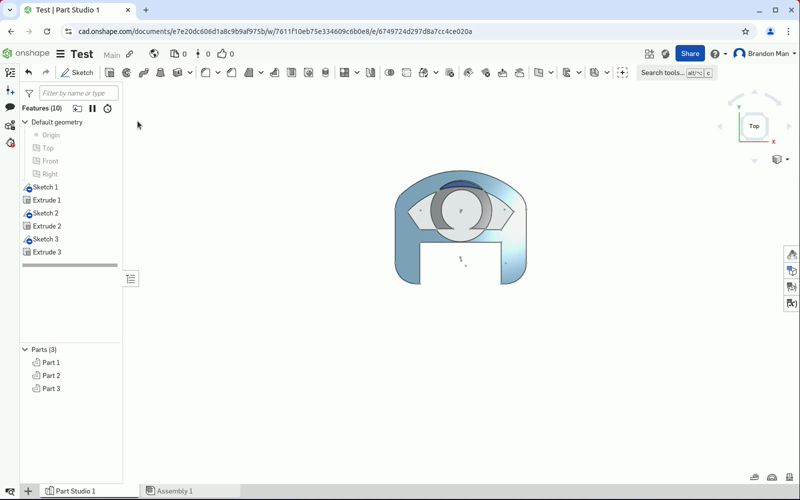
key(shift+h)
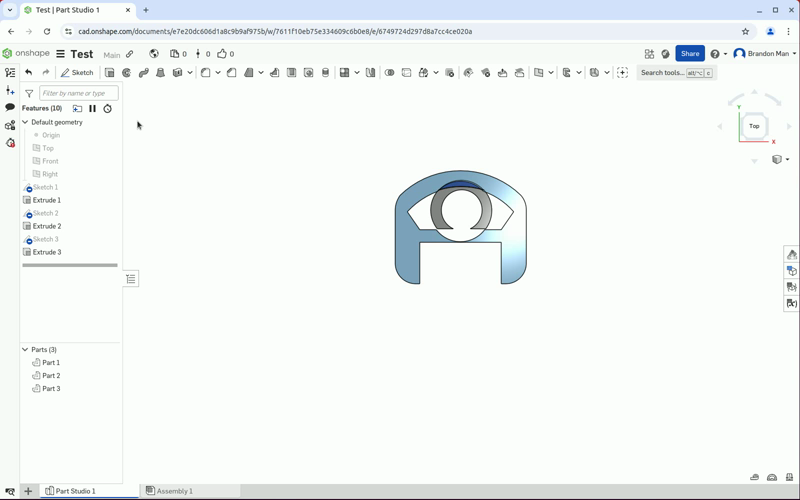
mouse_move(73, 189)
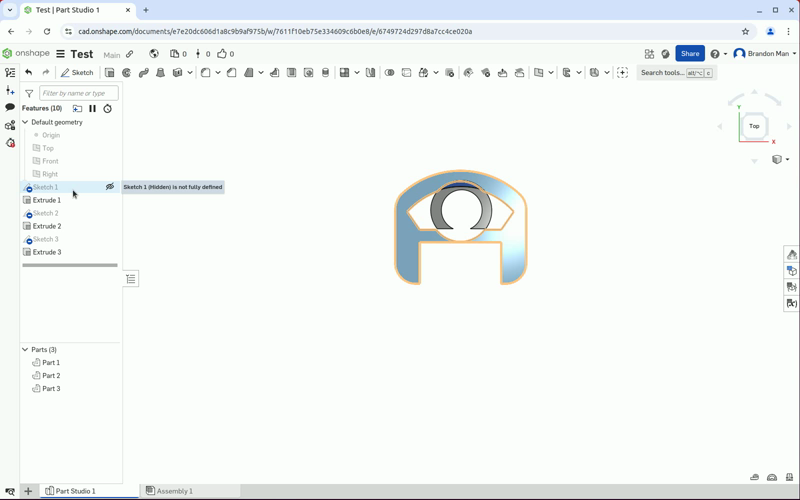
click(73, 189)
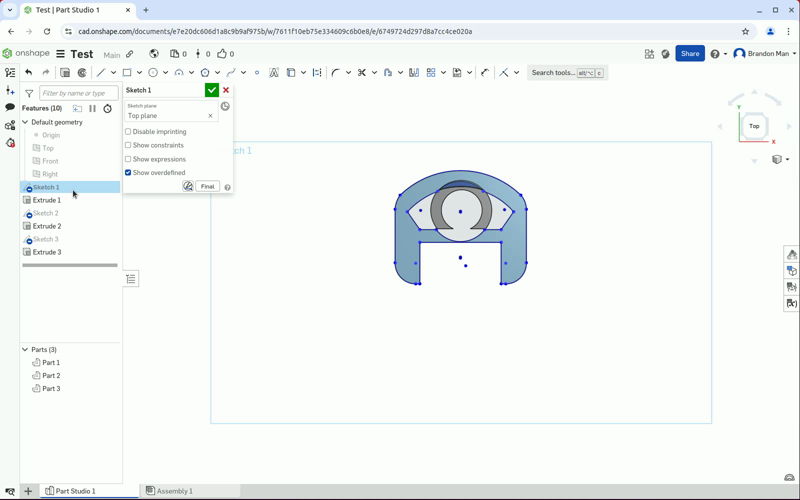
mouse_move(229, 92)
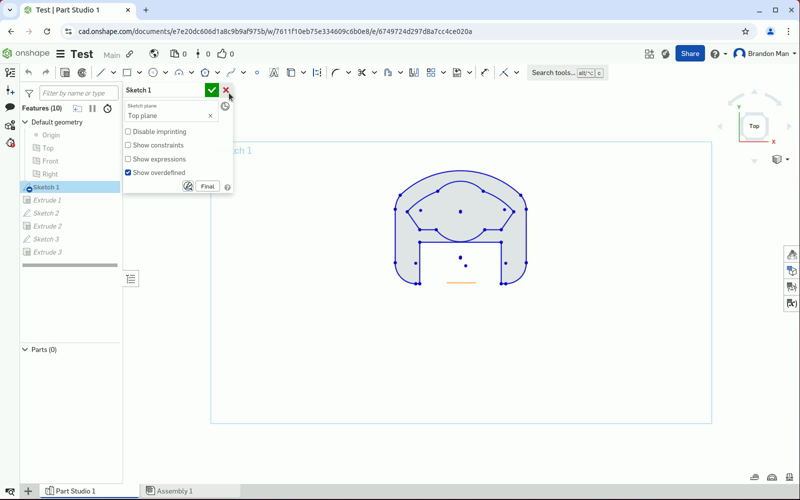
click(229, 92)
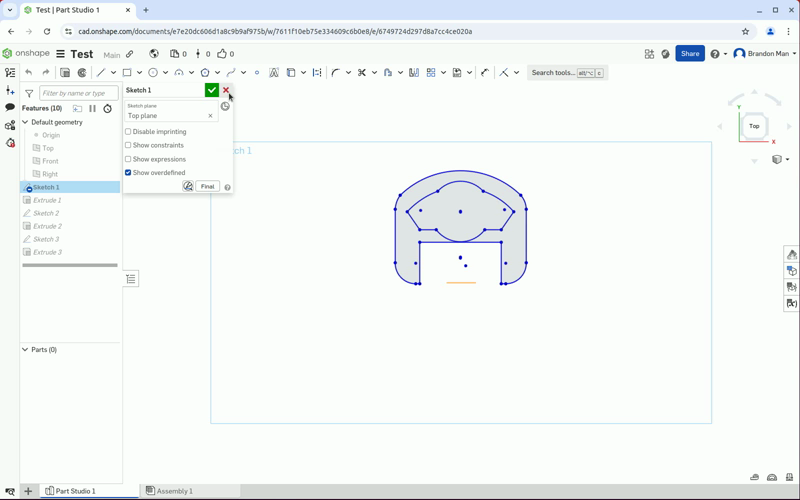
key(shift+s)
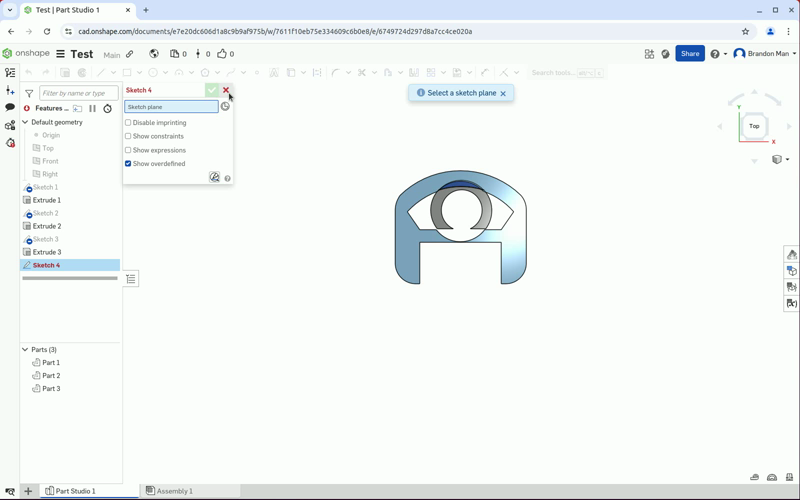
mouse_move(73, 150)
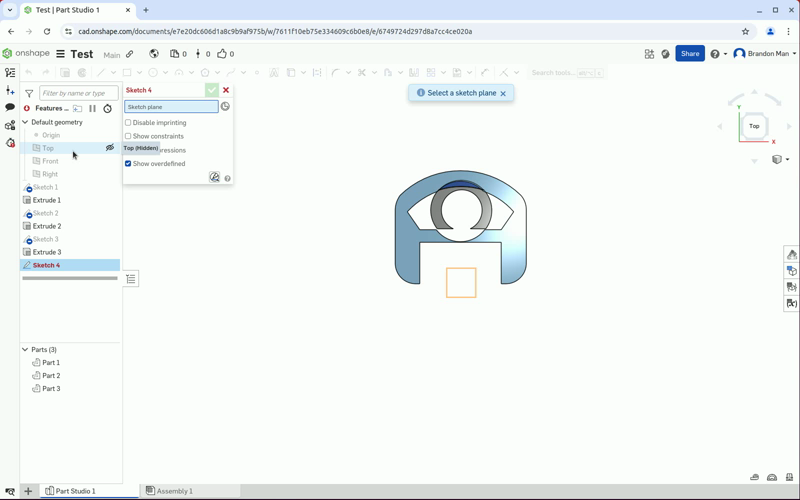
click(73, 150)
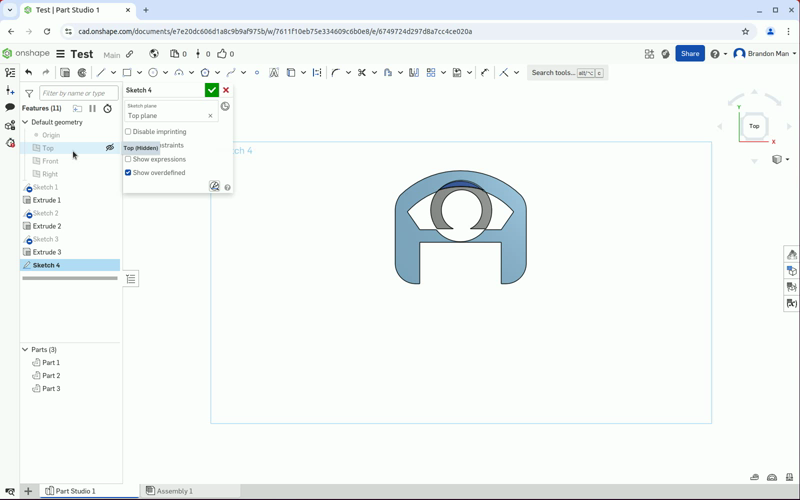
mouse_move(73, 352)
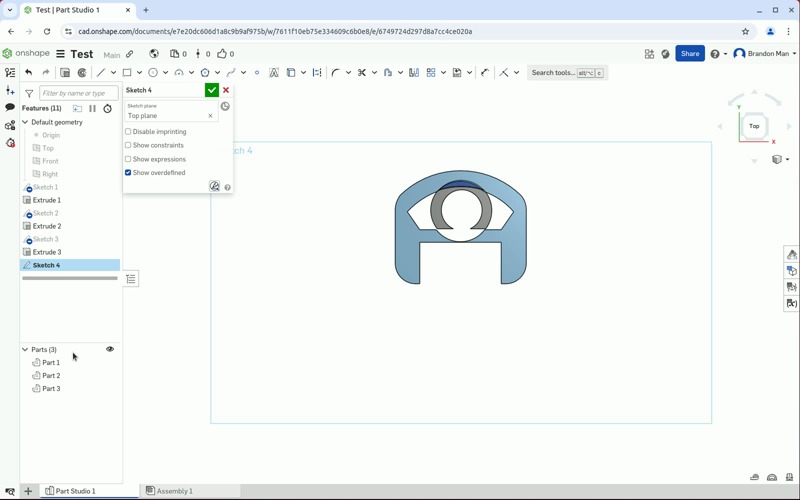
key(y)
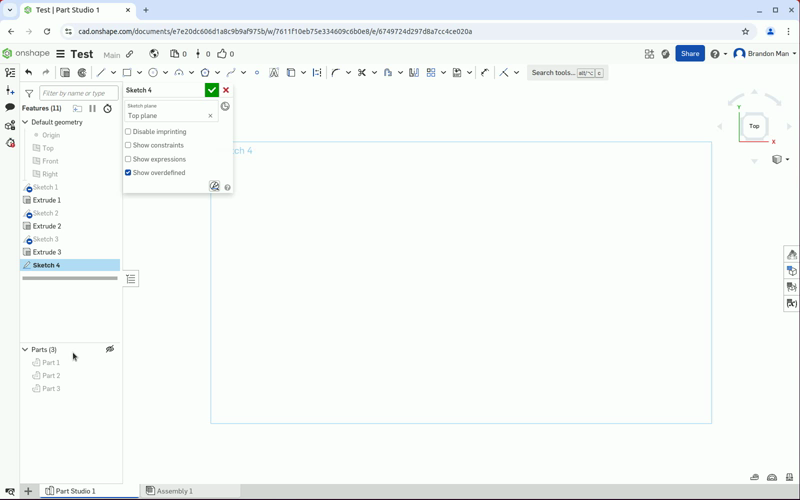
key(a)
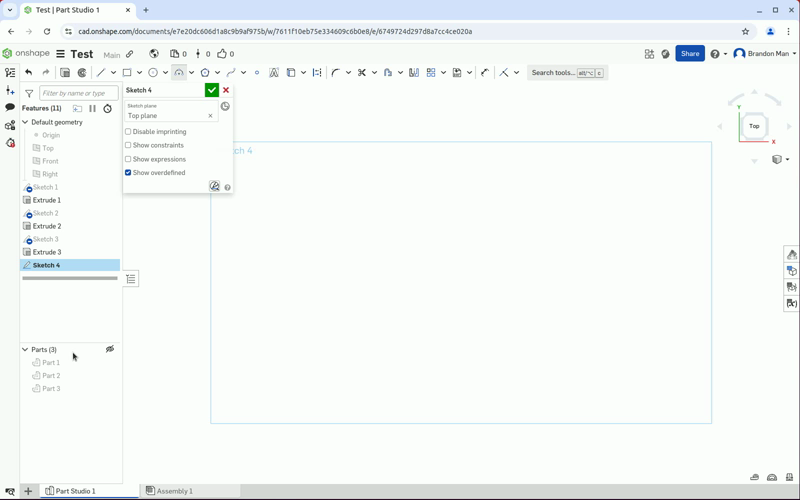
key_down(shift)
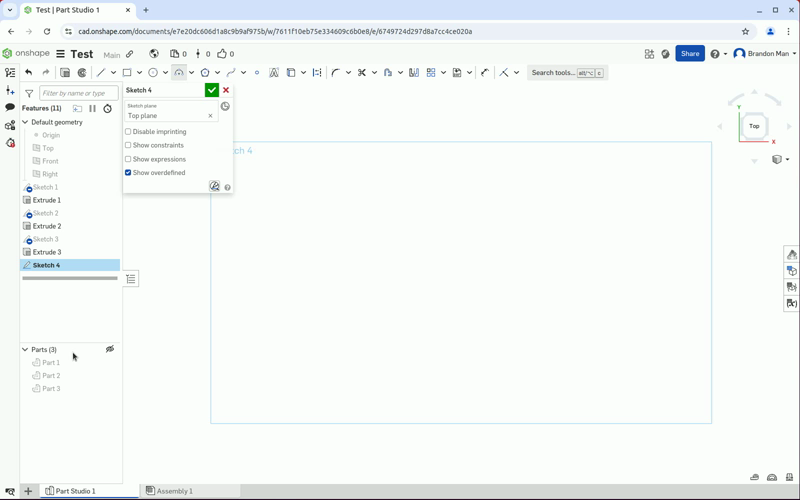
mouse_move(437, 228)
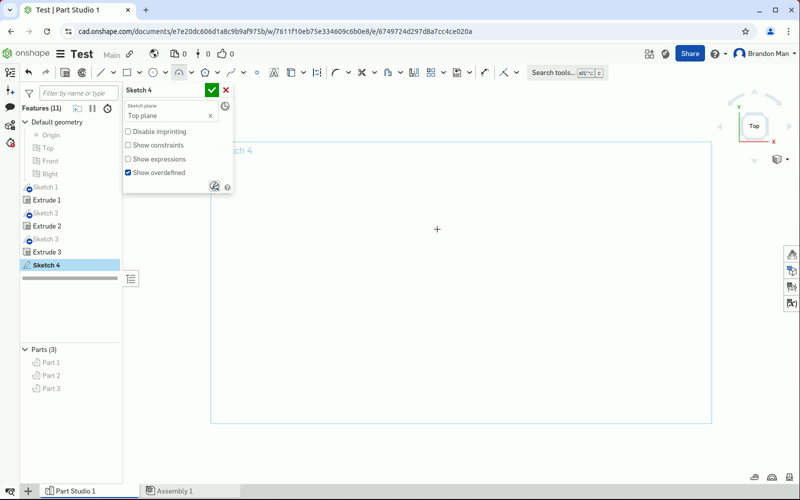
click(437, 228)
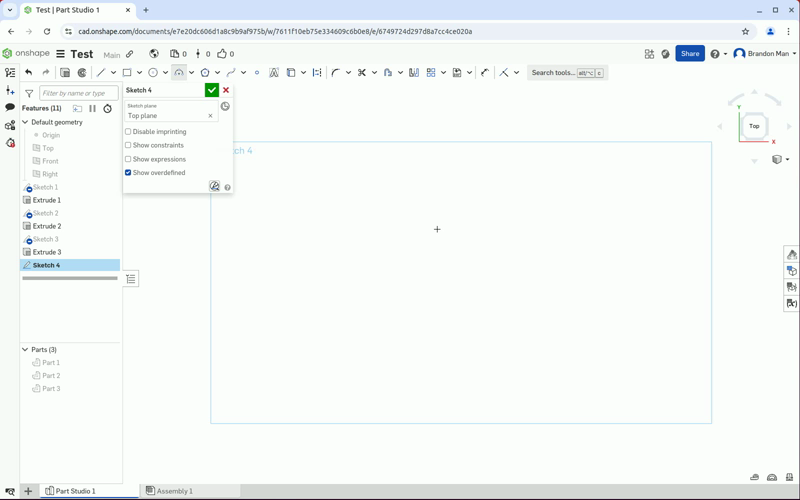
key_up(shift)
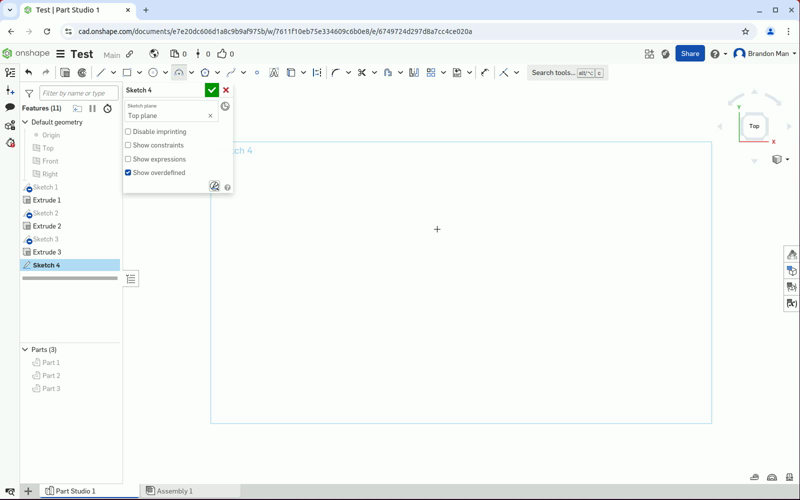
key_down(shift)
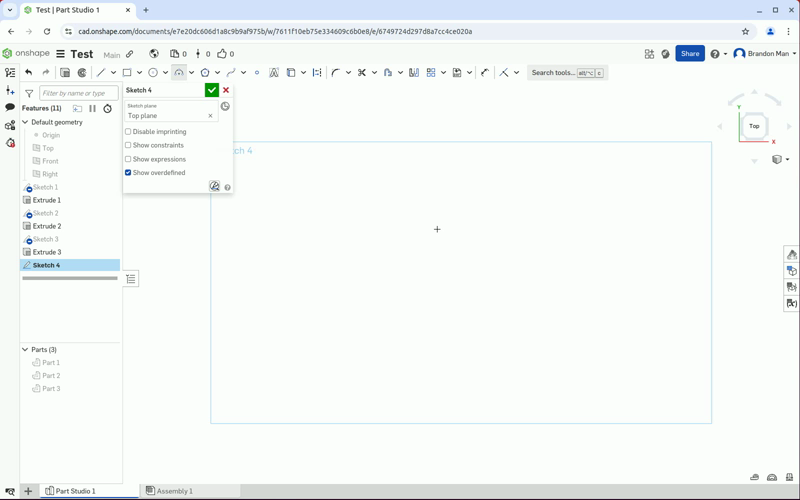
mouse_move(486, 228)
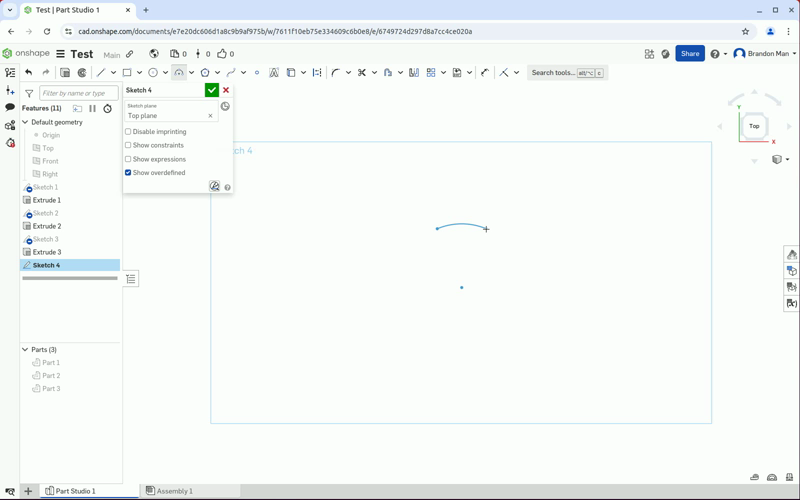
click(486, 228)
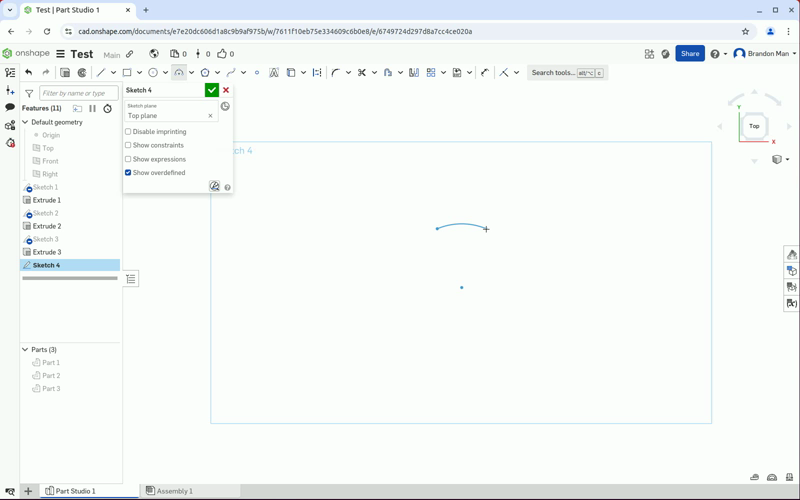
mouse_move(461, 240)
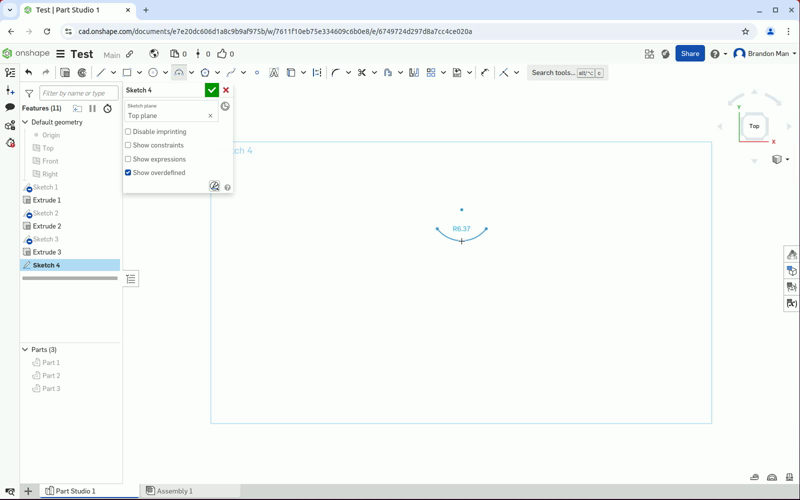
click(461, 240)
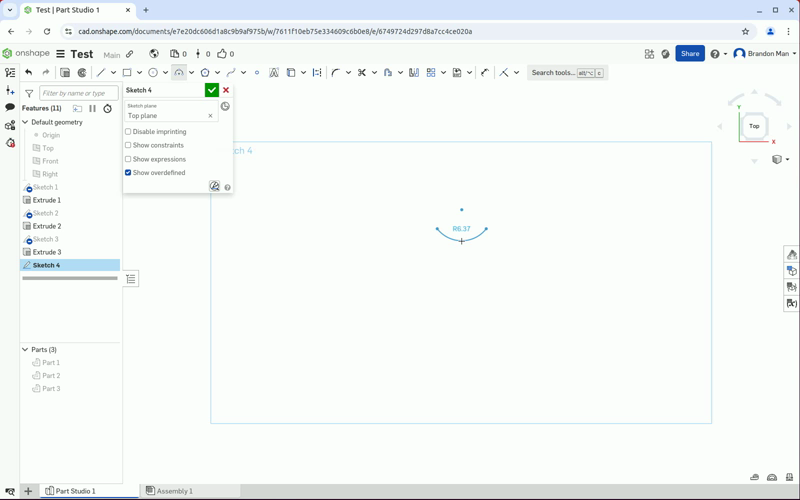
key_up(shift)
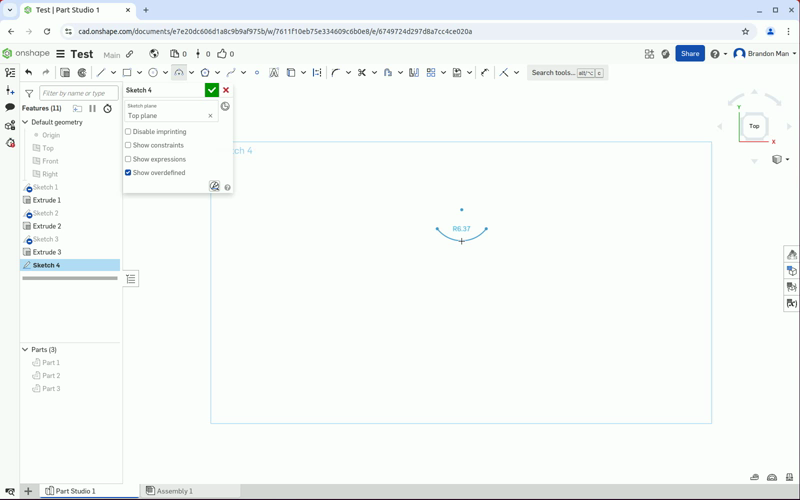
key(esc)
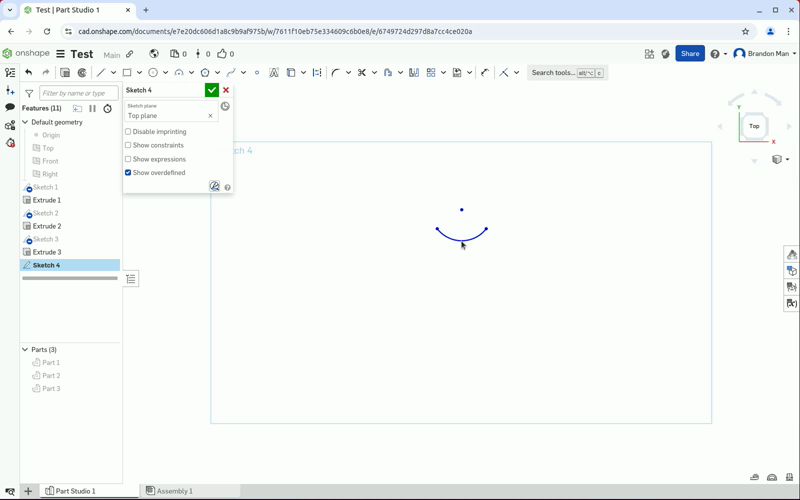
key(l)
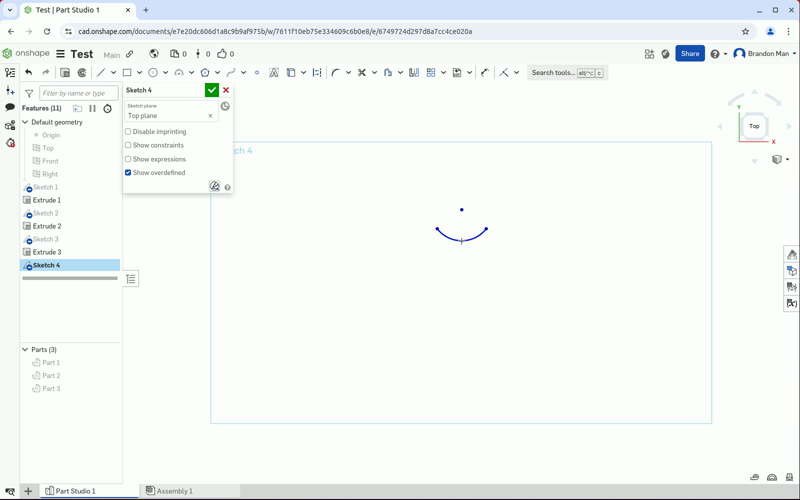
mouse_move(486, 228)
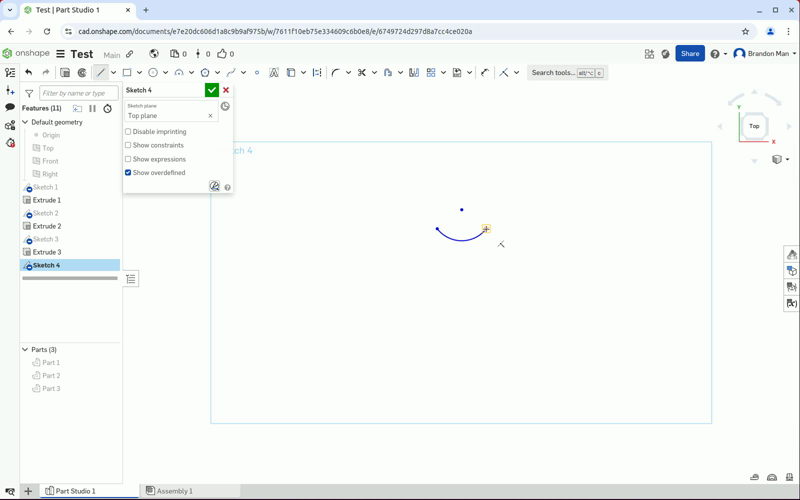
click(486, 228)
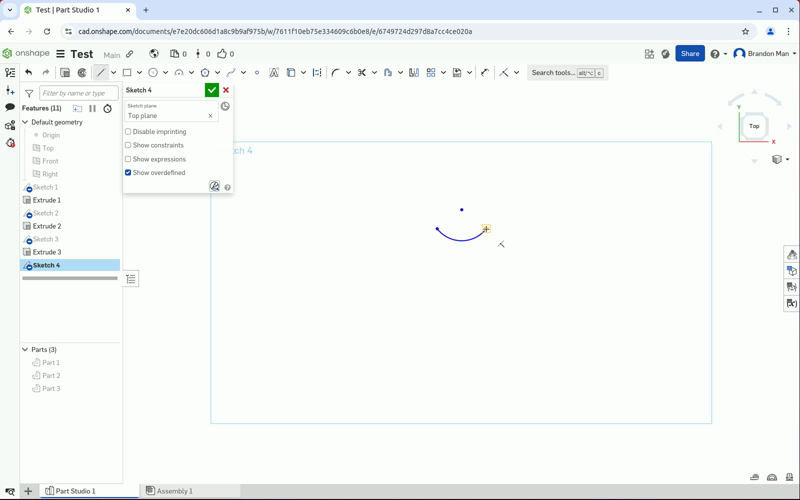
key_down(shift)
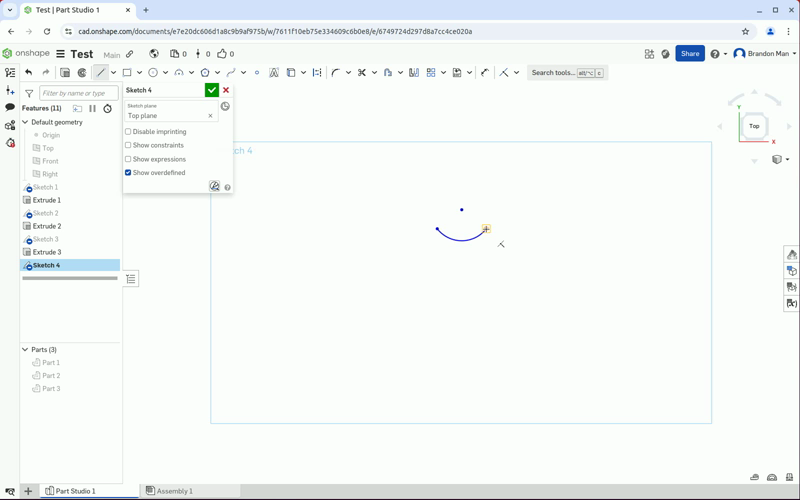
mouse_move(516, 228)
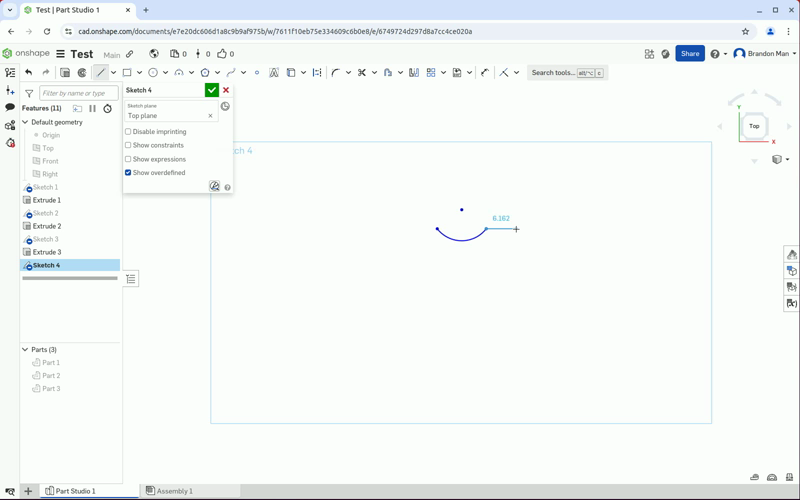
mouse_move(470, 228)
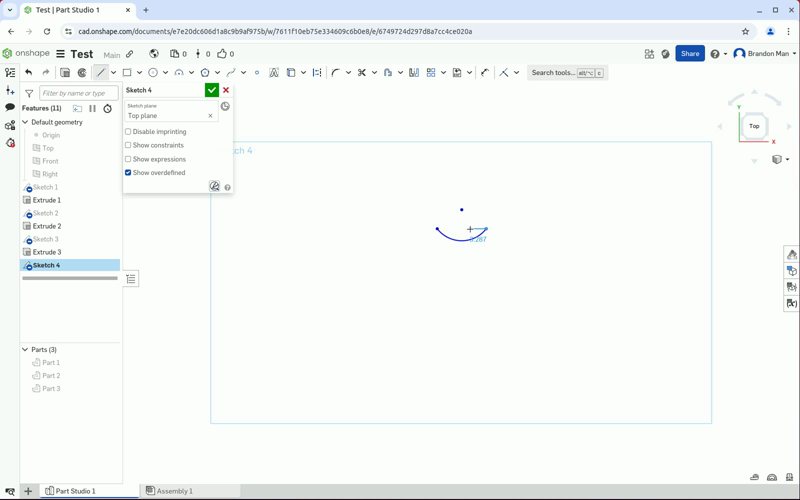
click(470, 228)
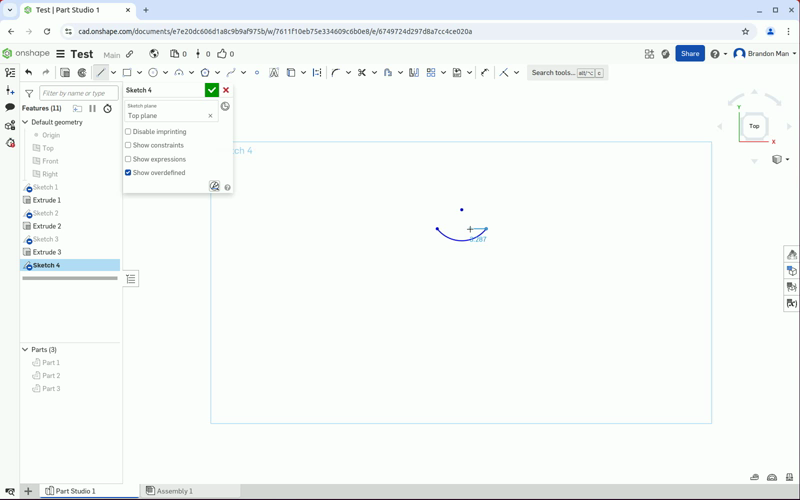
key_up(shift)
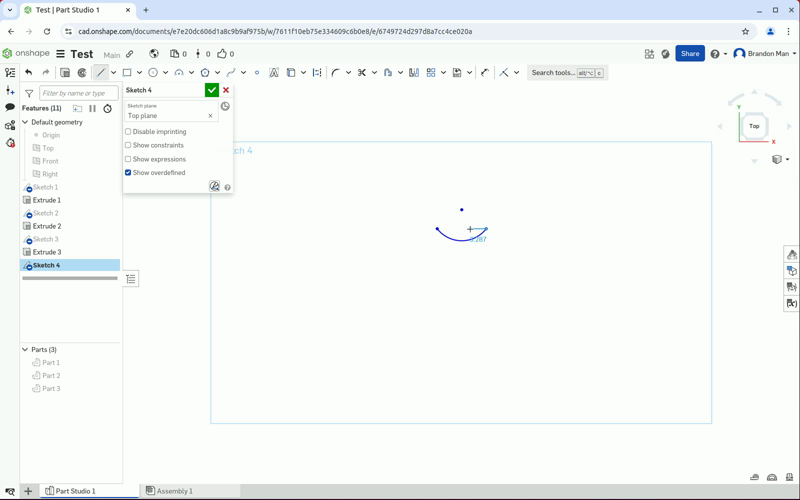
key(esc)
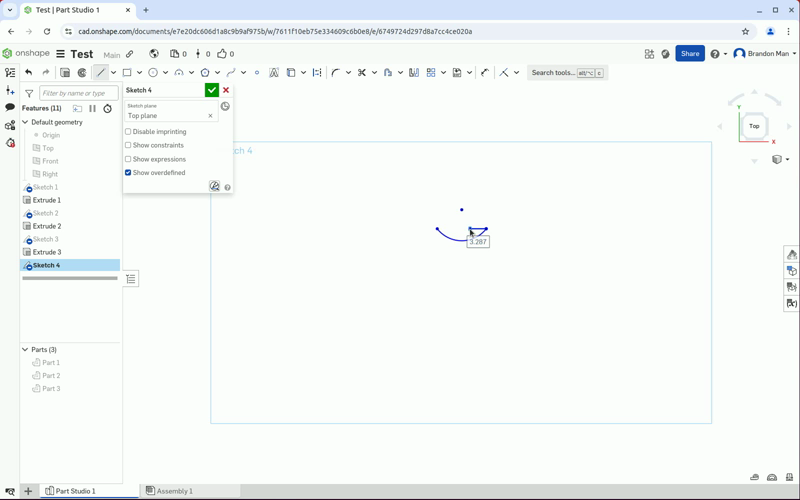
key(a)
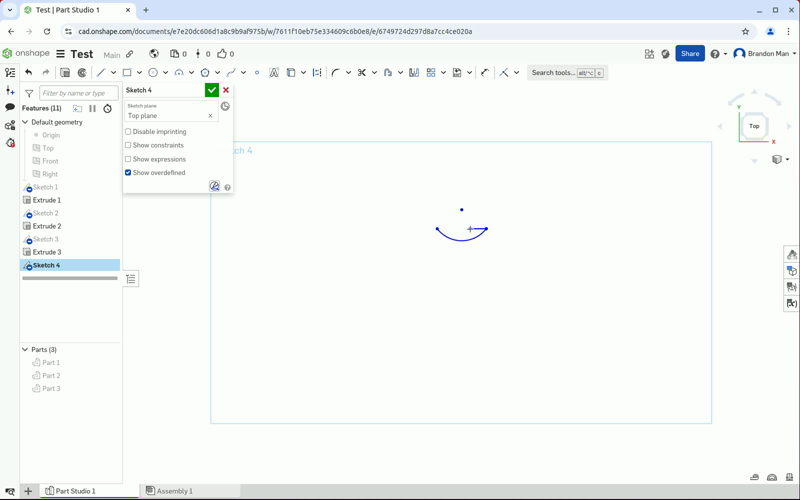
mouse_move(470, 228)
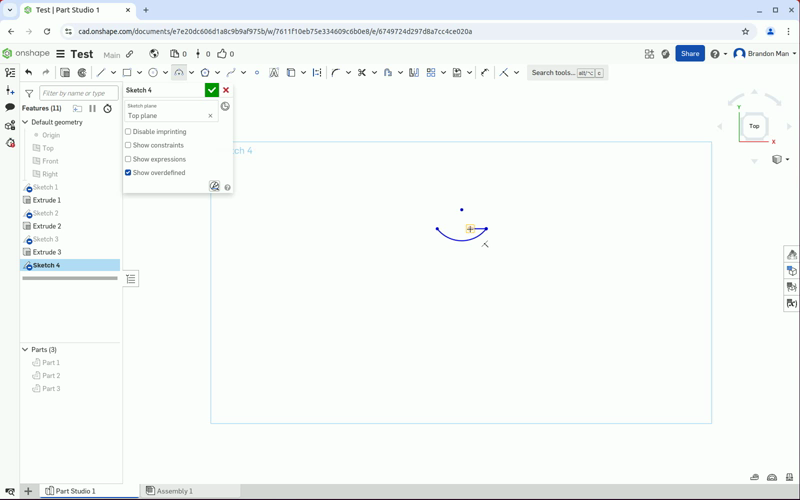
click(470, 228)
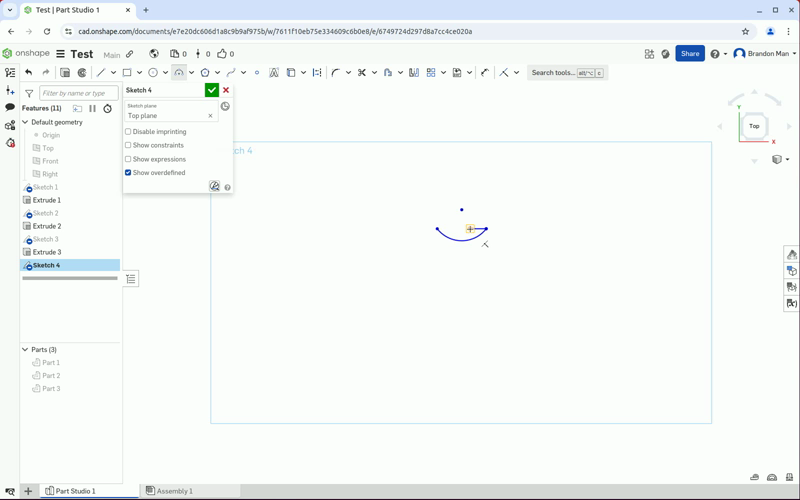
key_down(shift)
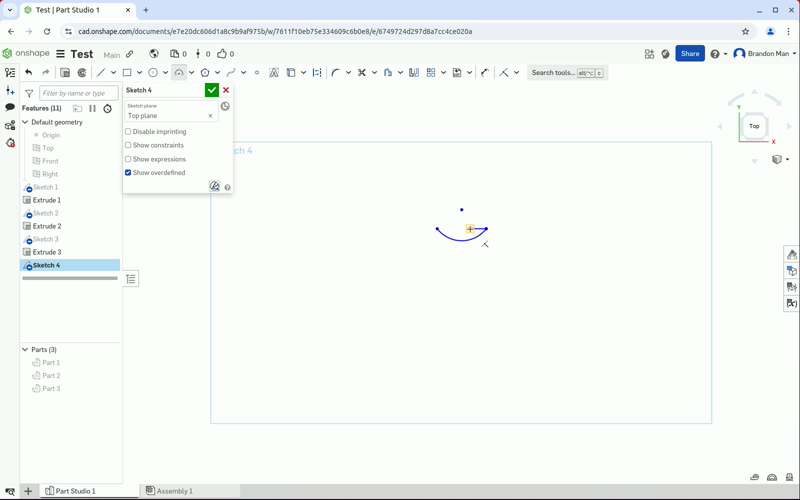
mouse_move(453, 228)
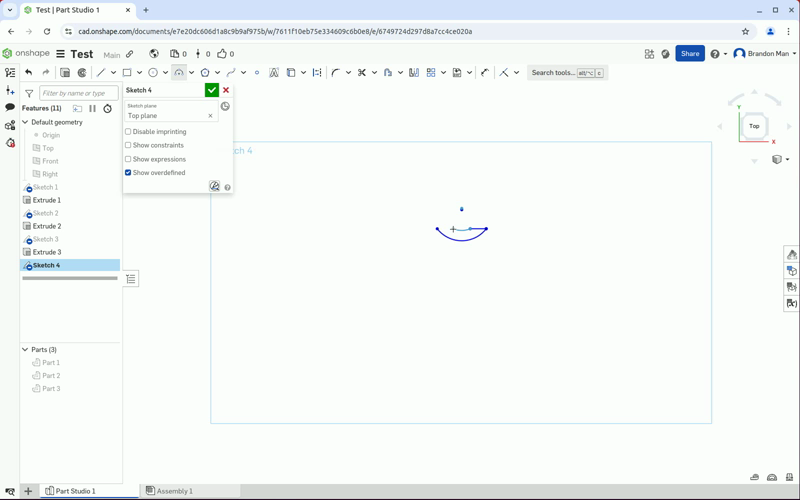
click(453, 228)
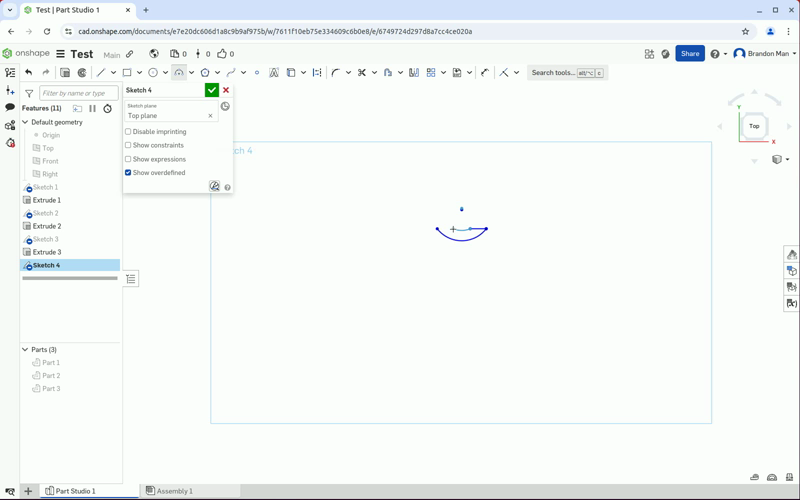
mouse_move(461, 231)
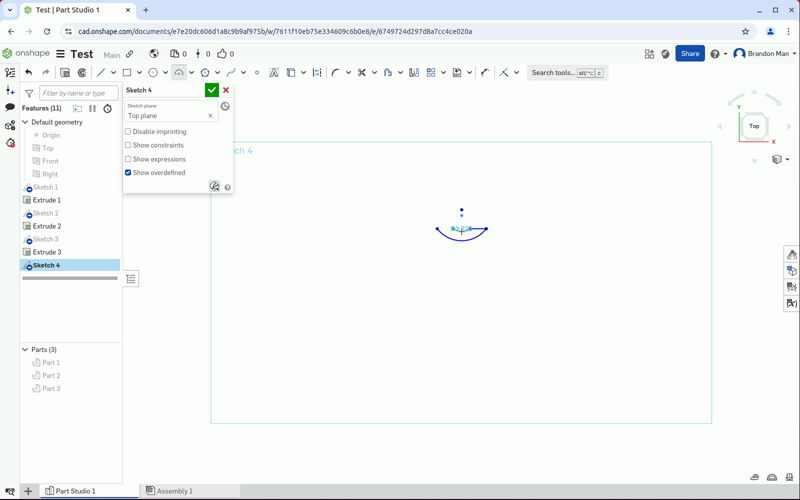
click(461, 231)
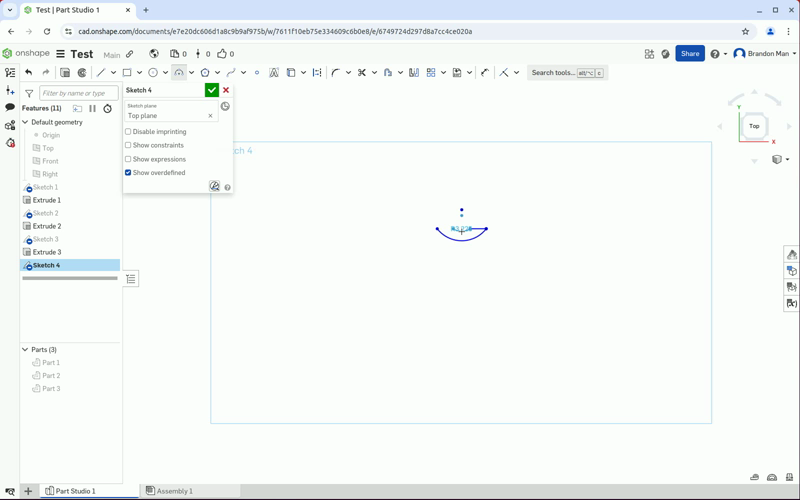
key_up(shift)
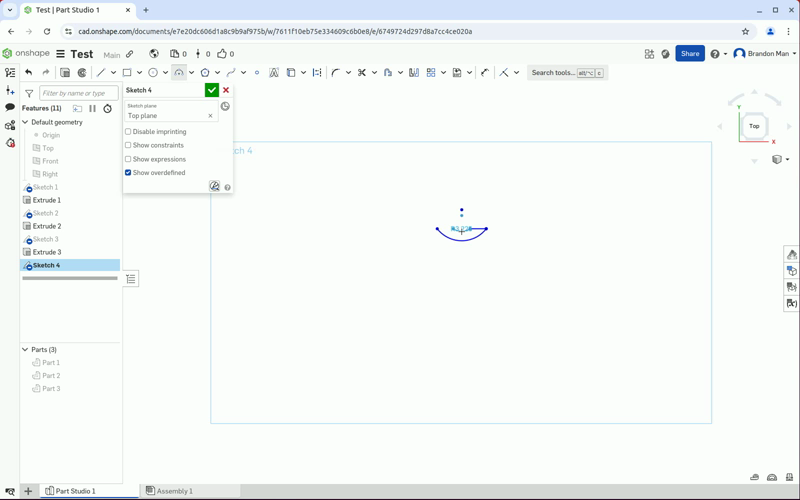
key(esc)
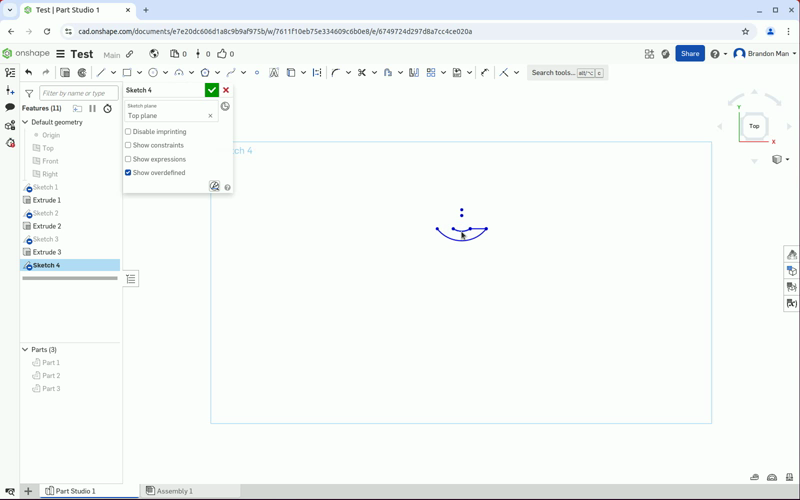
key(l)
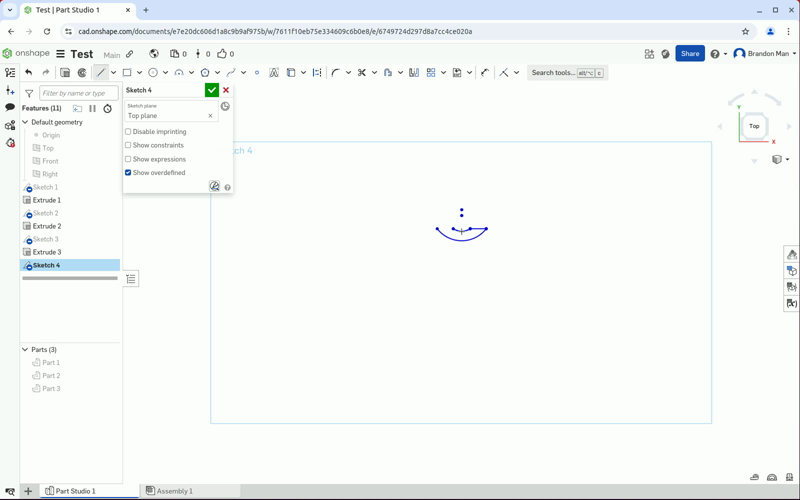
mouse_move(453, 228)
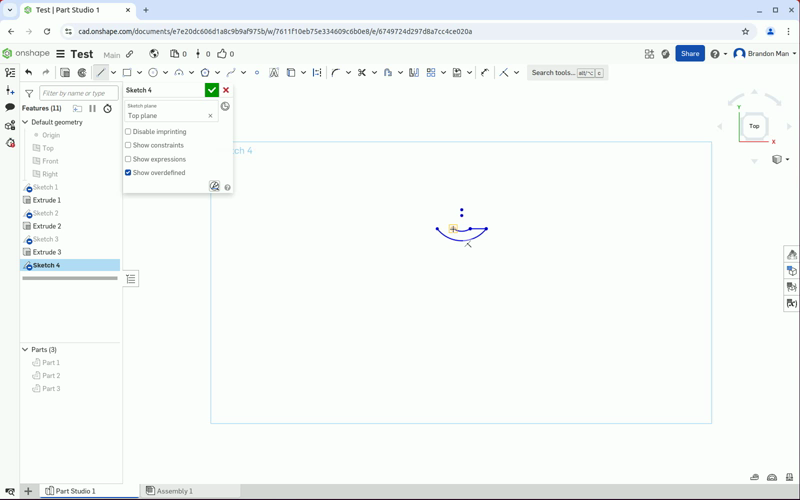
click(453, 228)
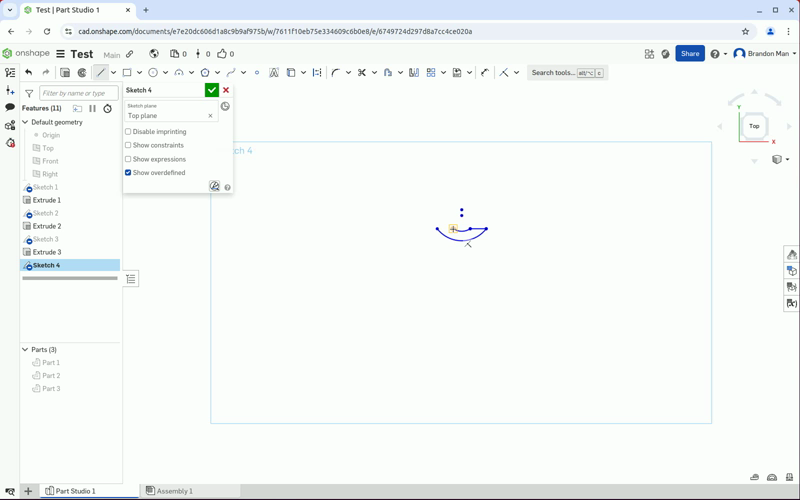
mouse_move(483, 228)
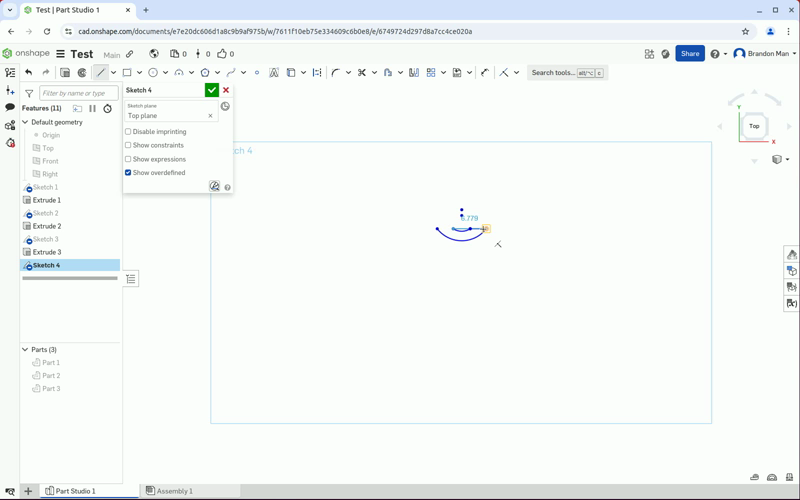
key_down(shift)
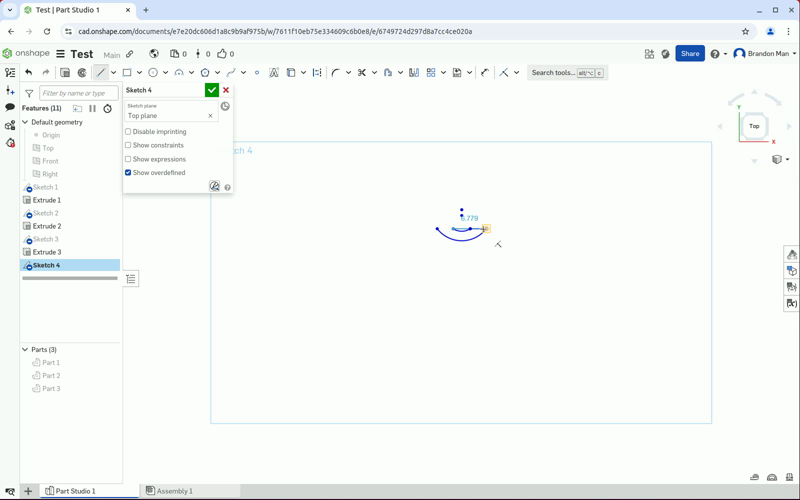
mouse_move(437, 228)
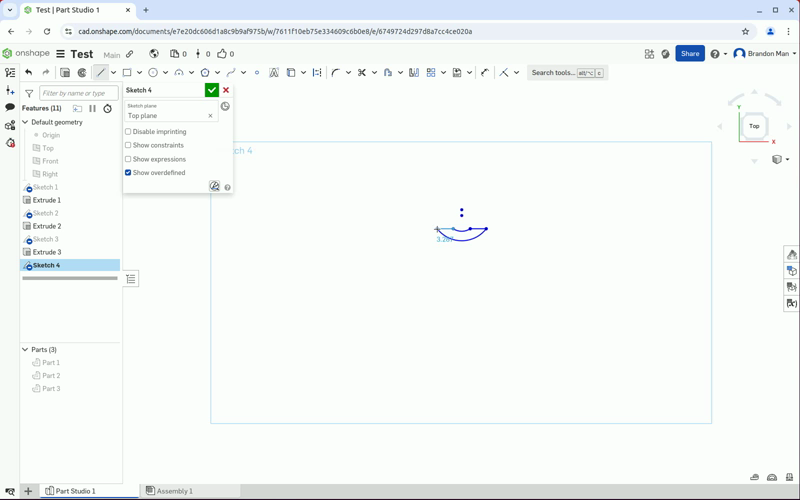
key_up(shift)
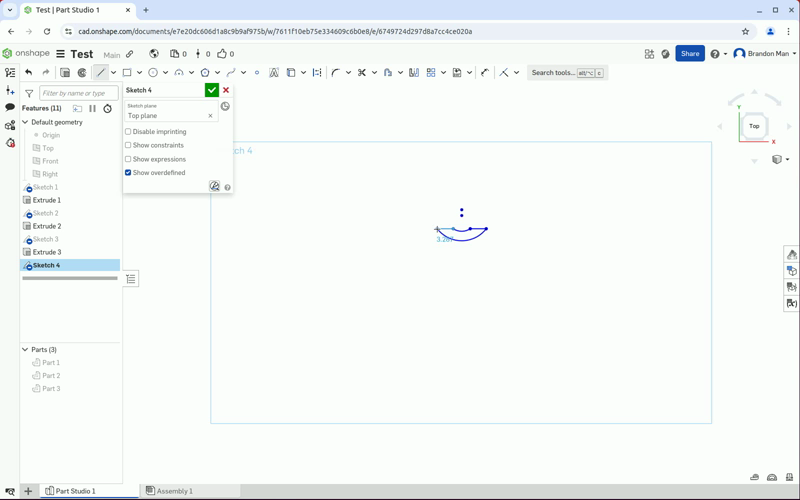
click(437, 228)
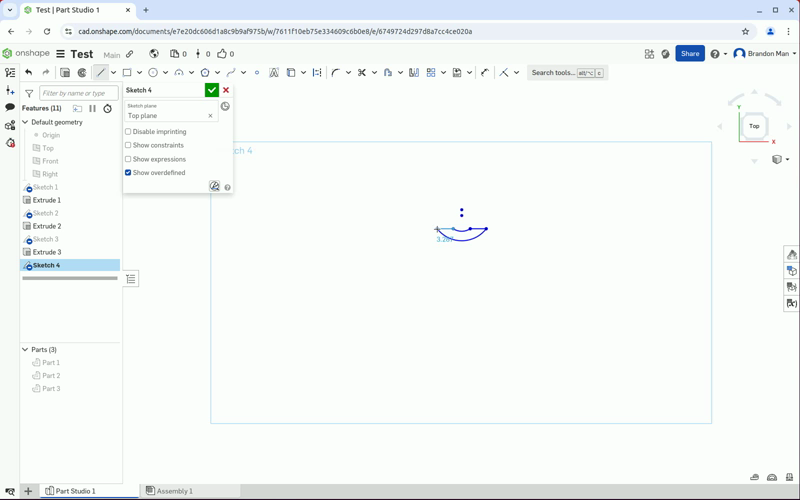
key(esc)
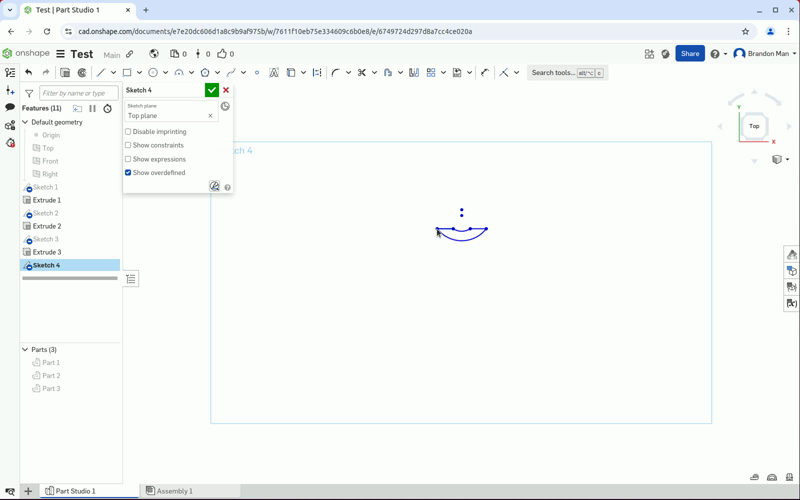
mouse_move(452, 237)
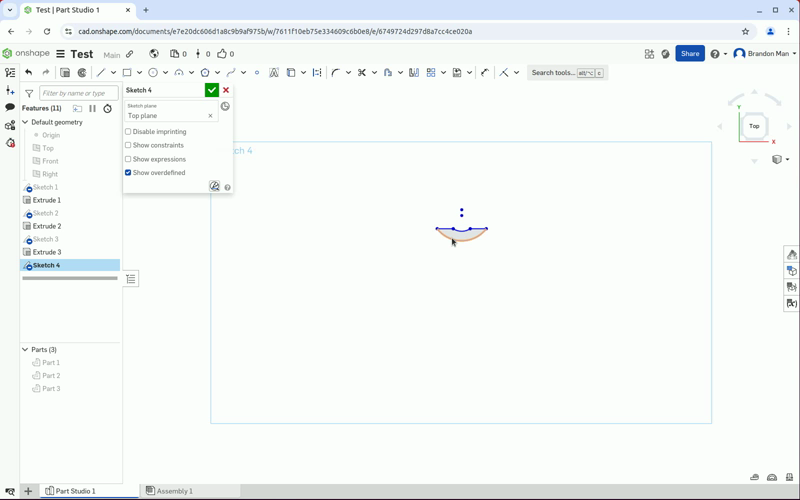
scroll(6)
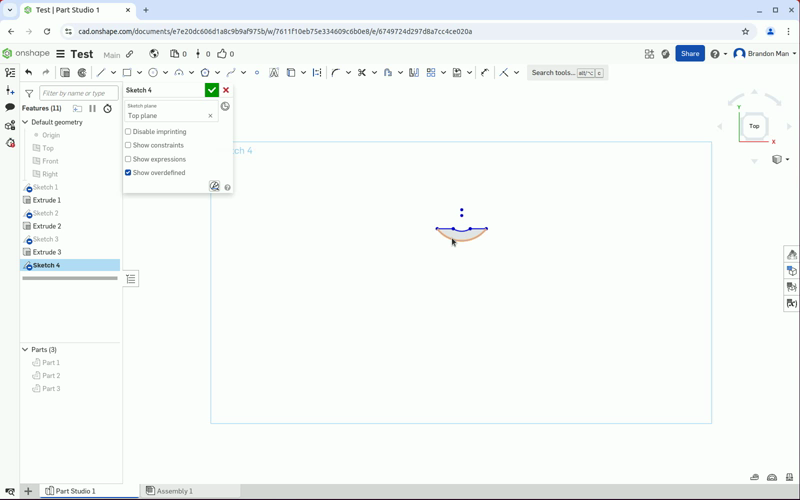
scroll(6)
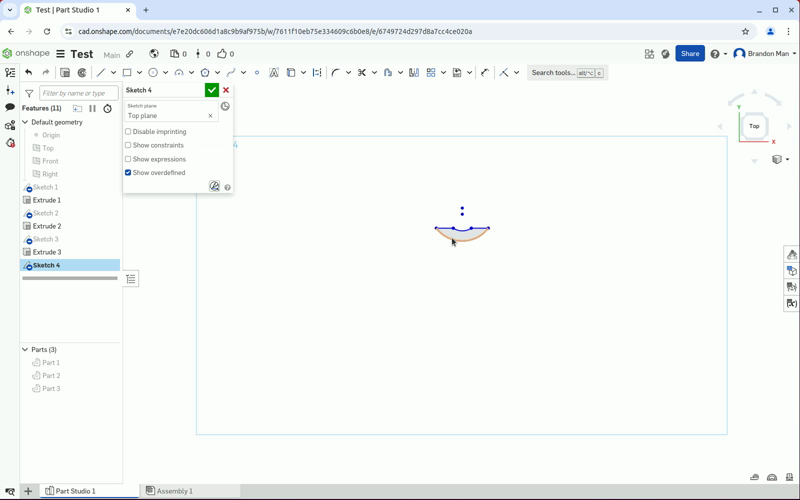
scroll(6)
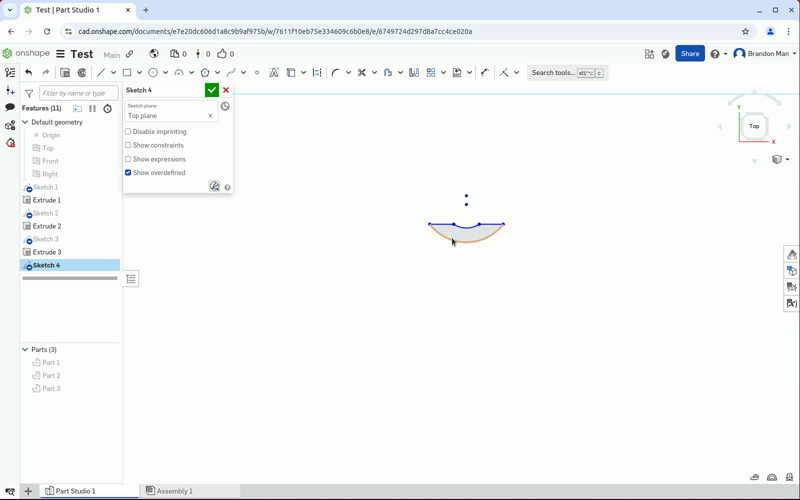
scroll(6)
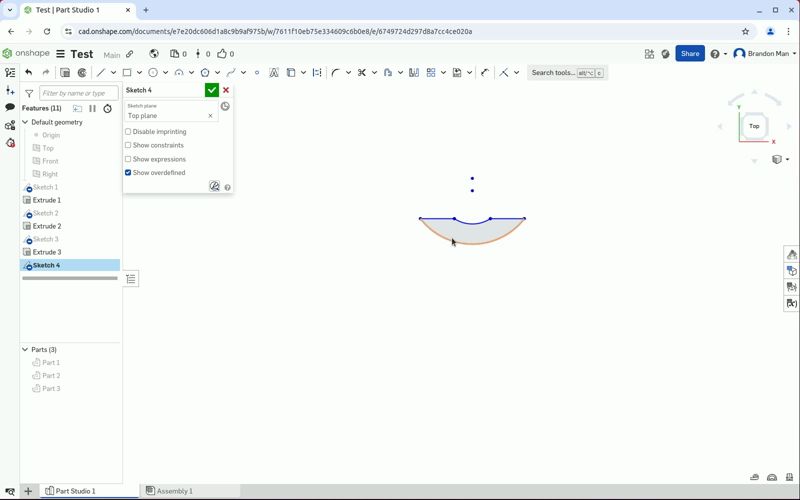
scroll(6)
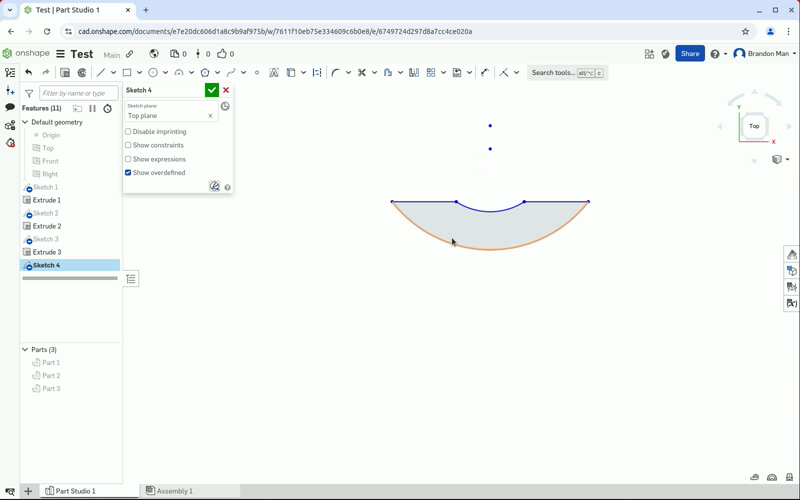
scroll(6)
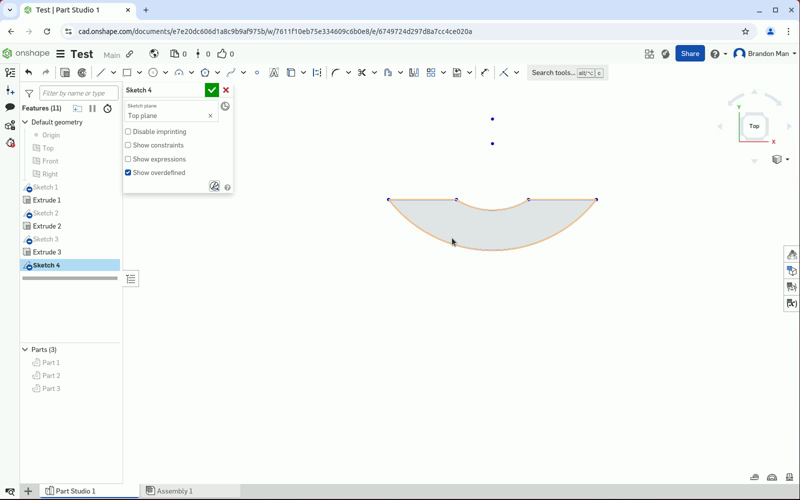
scroll(6)
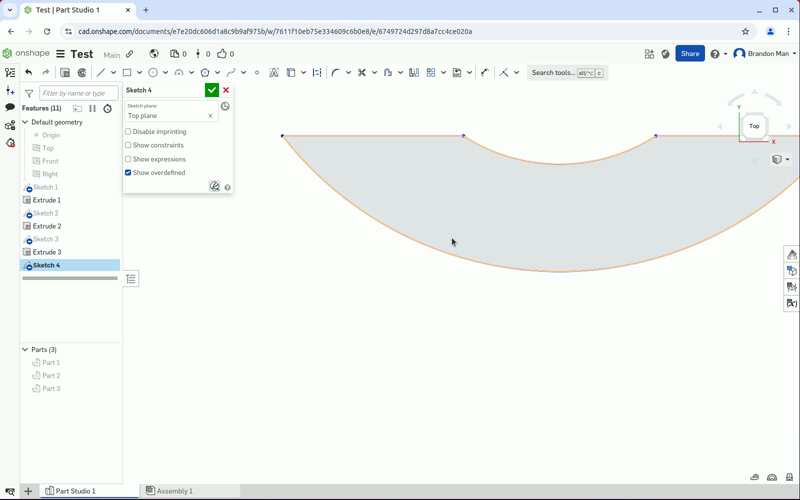
click(452, 237)
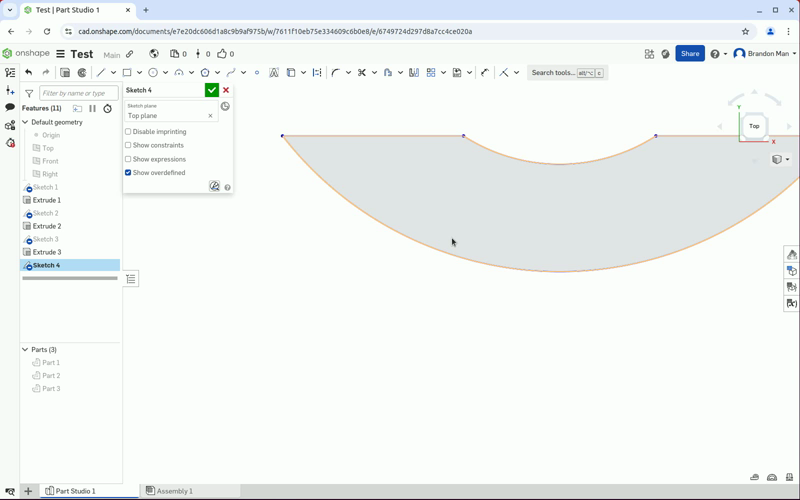
scroll(-6)
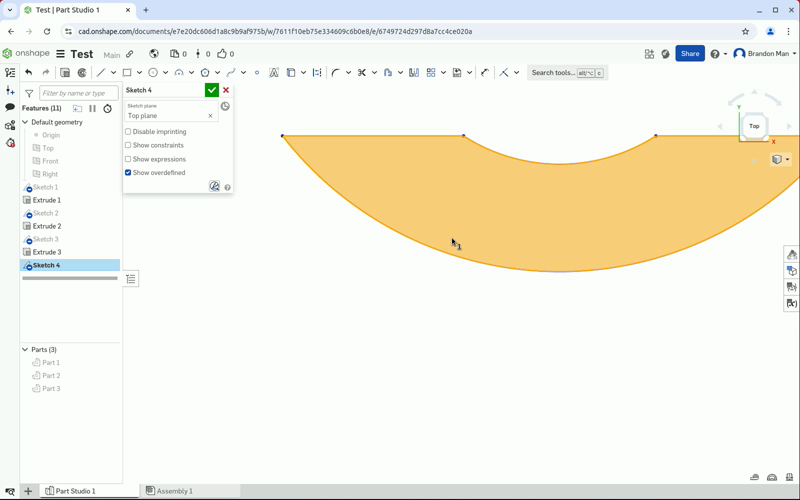
scroll(-6)
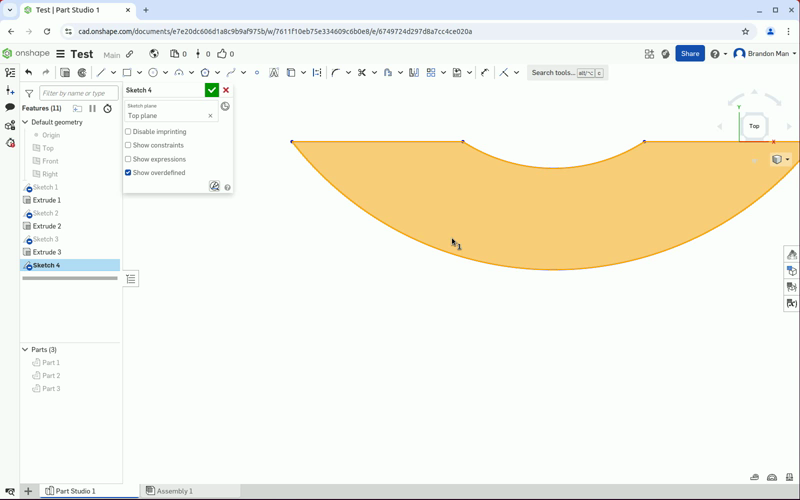
scroll(-6)
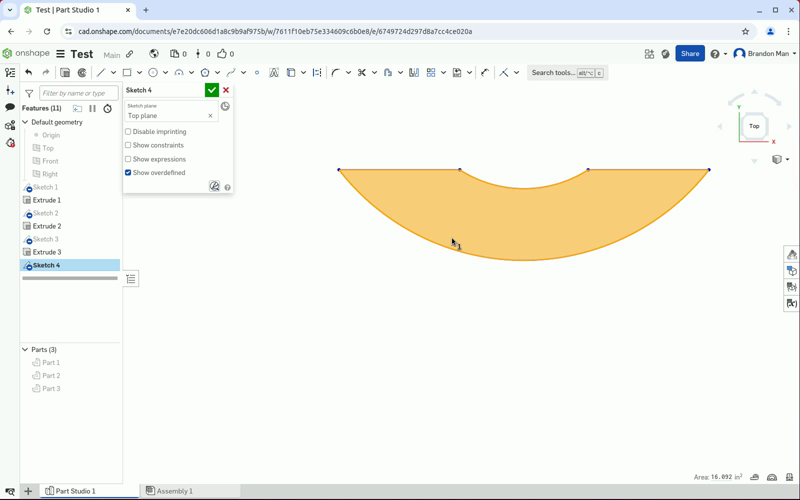
scroll(-6)
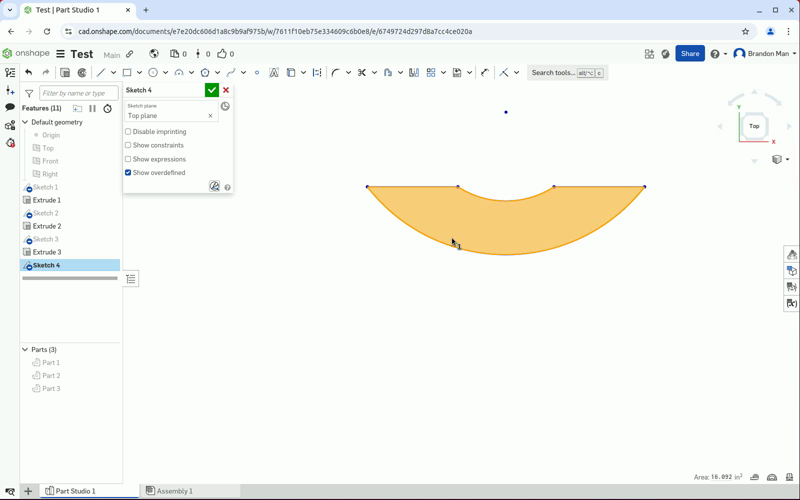
scroll(-6)
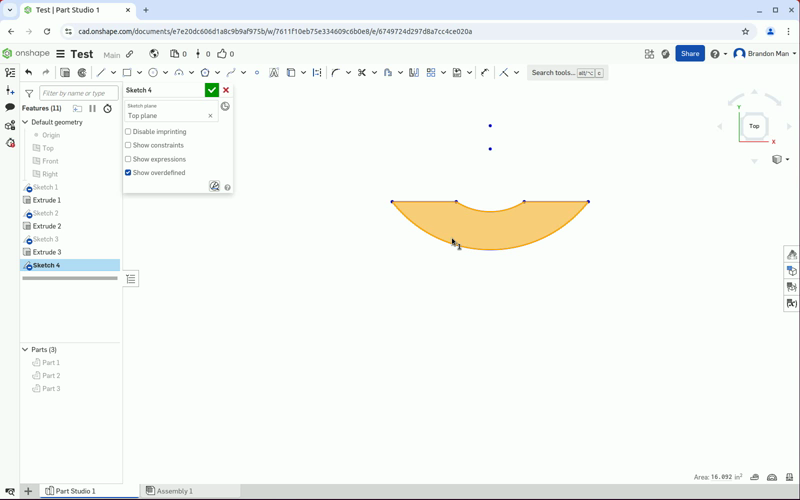
scroll(-6)
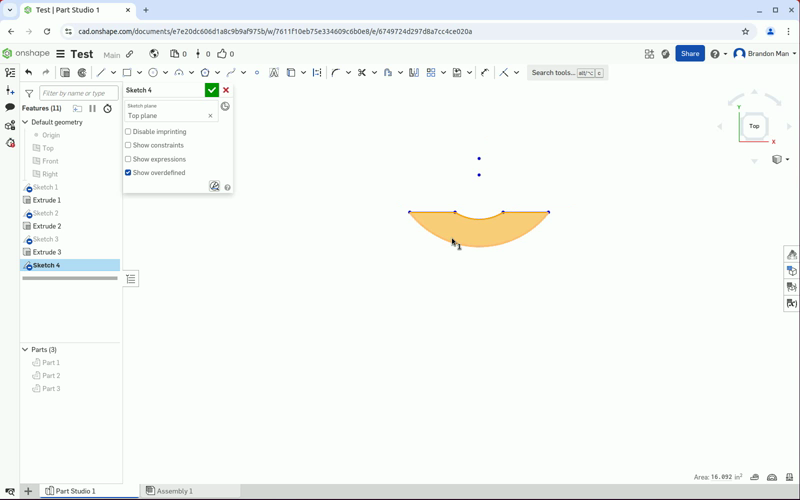
scroll(-6)
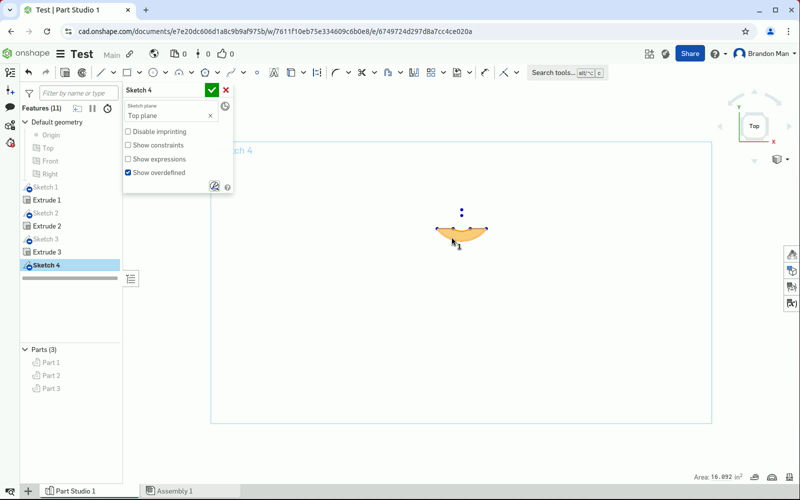
mouse_move(73, 352)
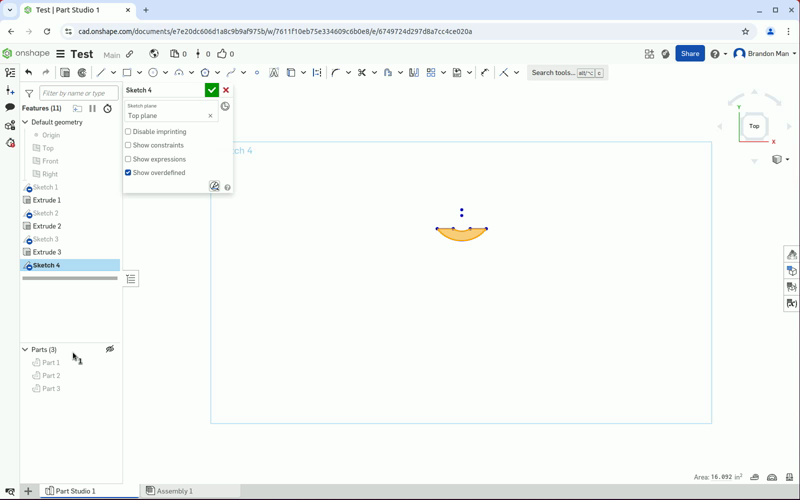
key(shift+y)
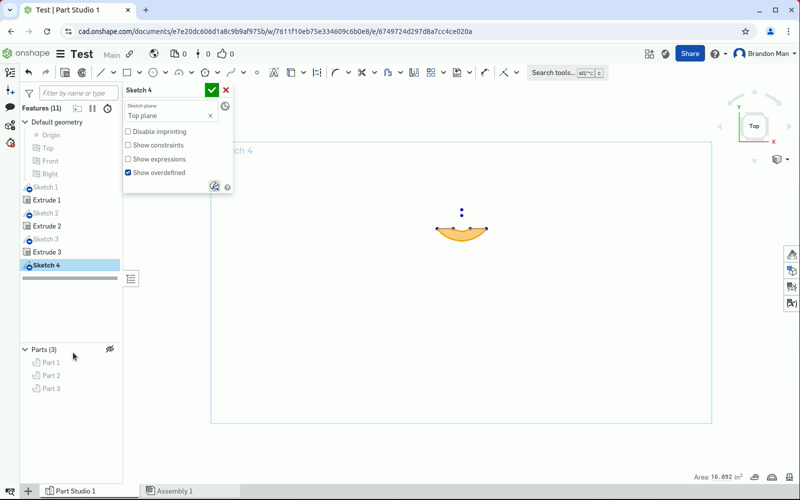
key(shift+e)
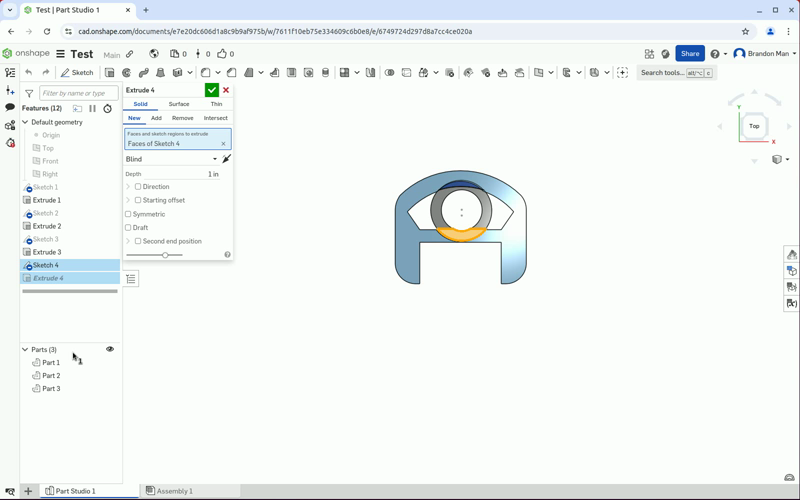
mouse_move(143, 106)
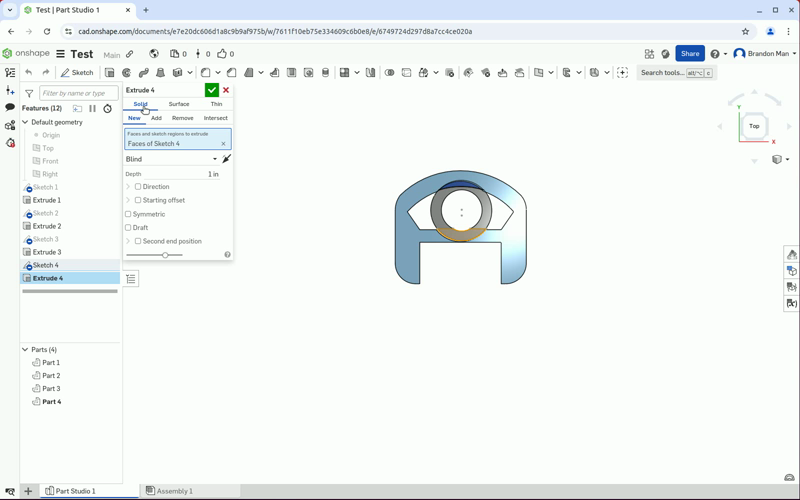
click(143, 106)
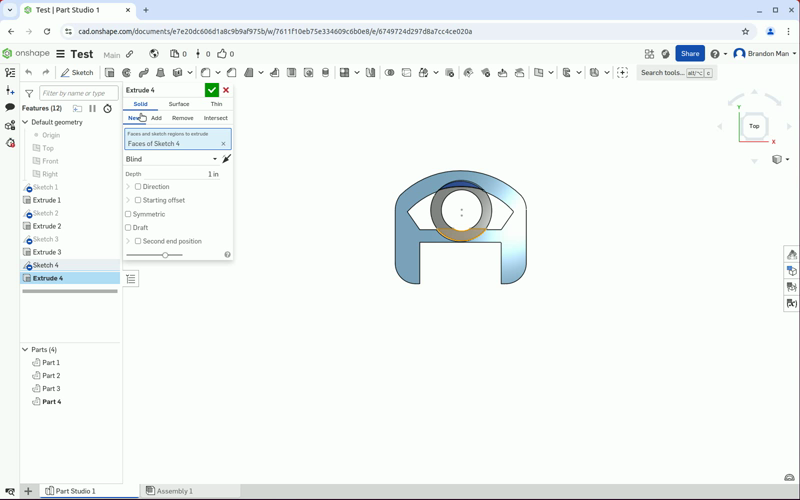
mouse_move(137, 120)
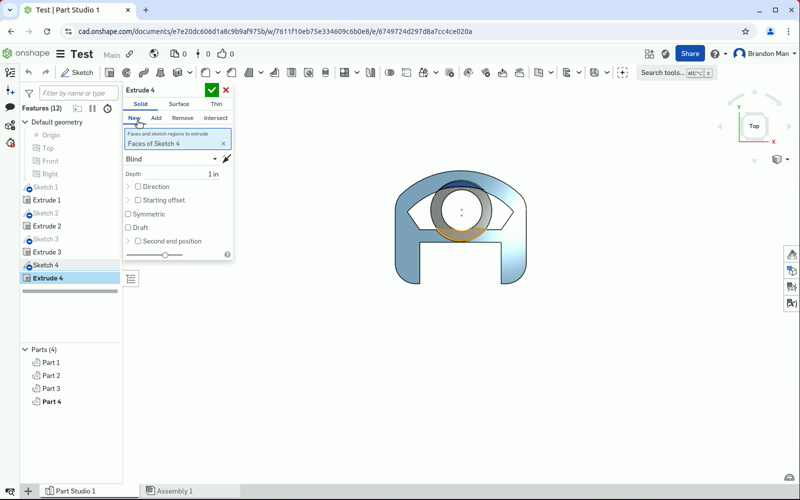
click(137, 120)
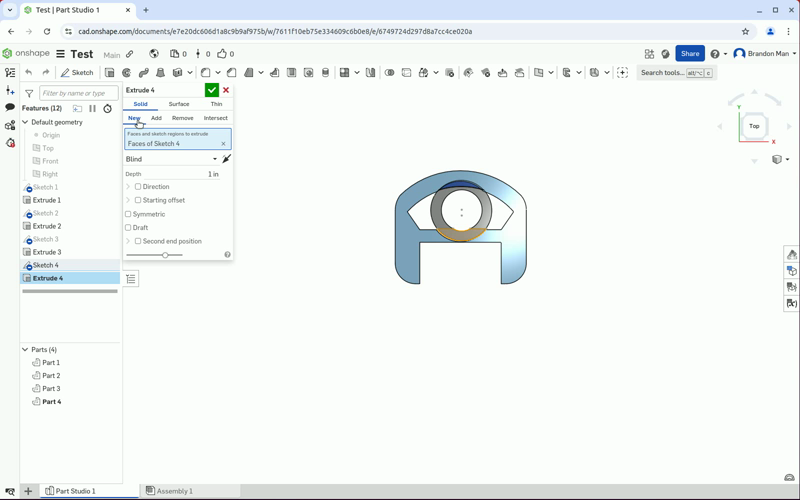
key(tab, 4)
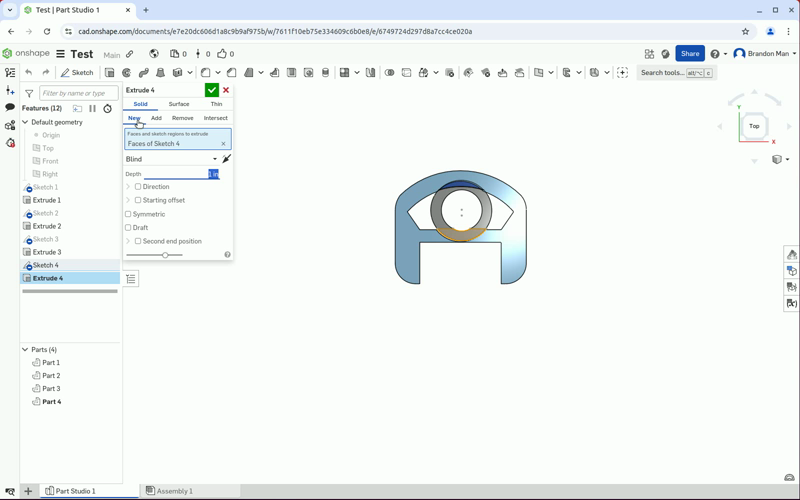
text(16.85)
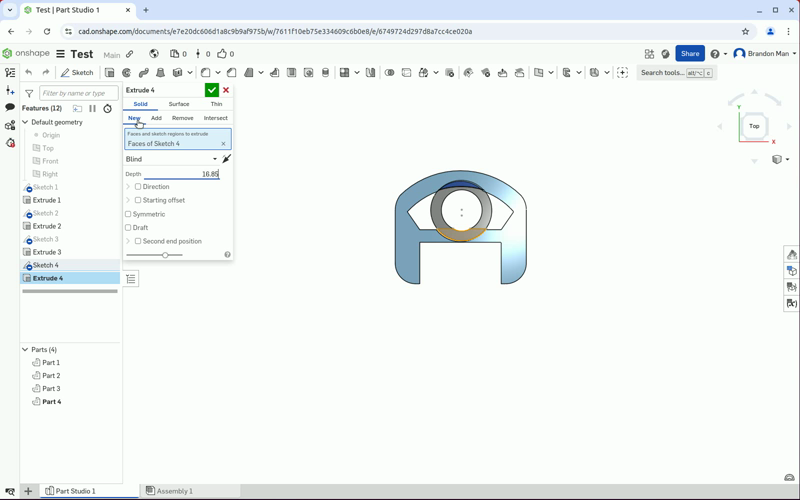
key(enter)
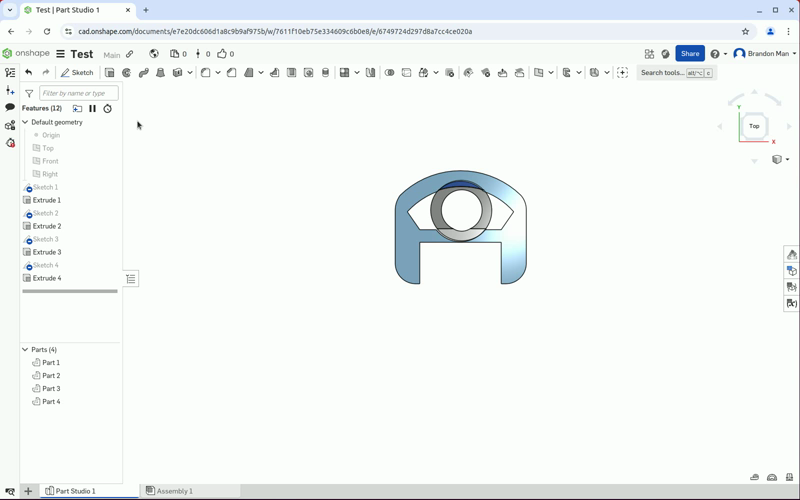
key(shift+h)
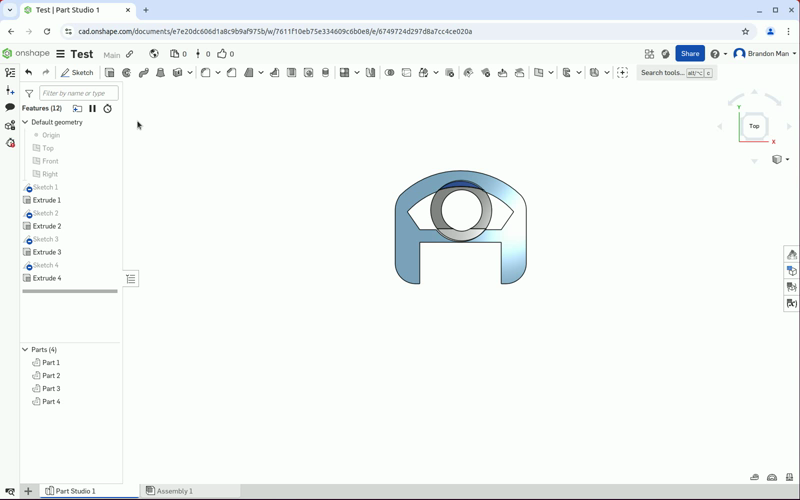
key(shift+h)
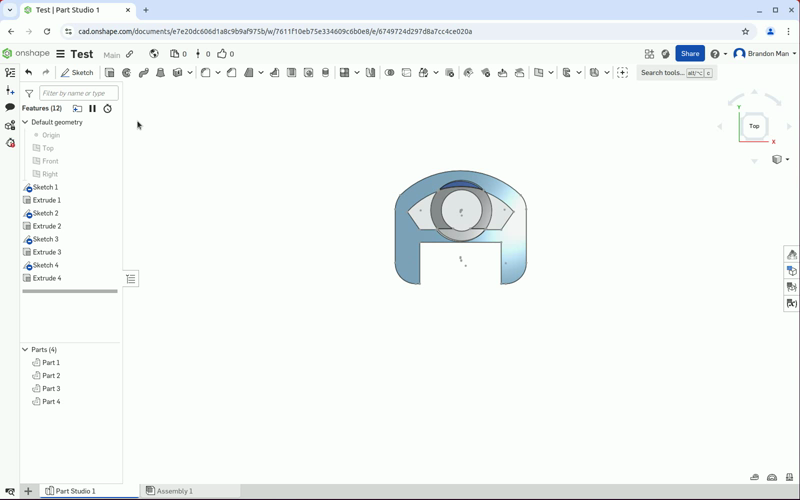
key(shift+7)
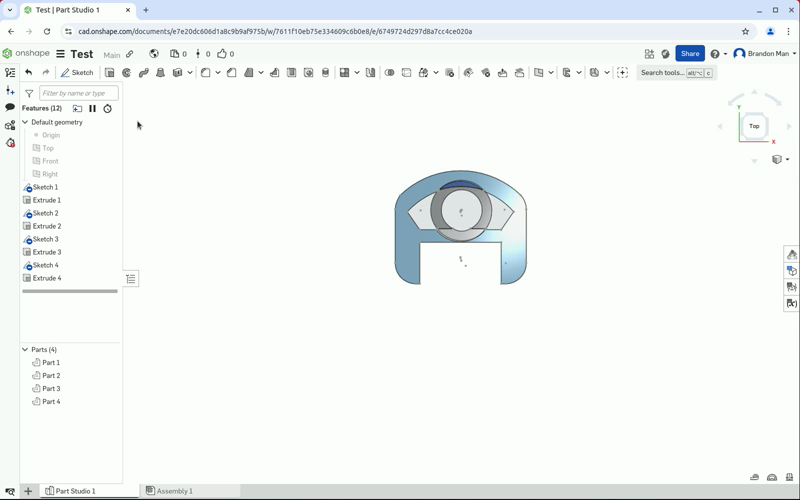
key(up, 3)
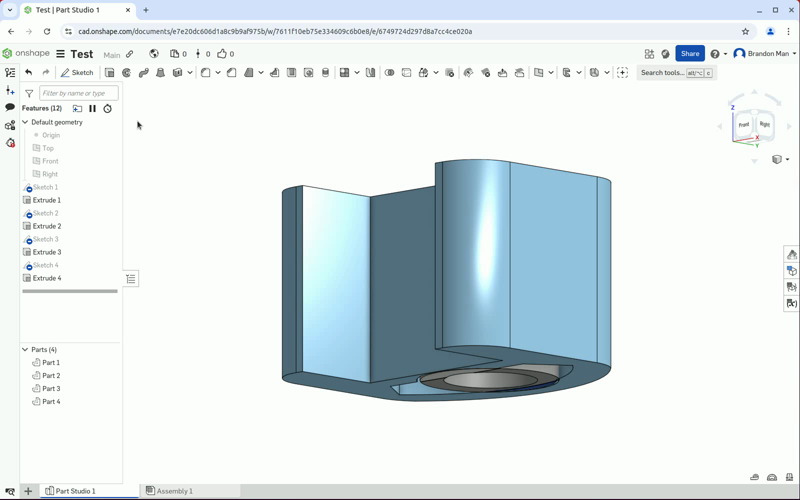
key(left, 3)
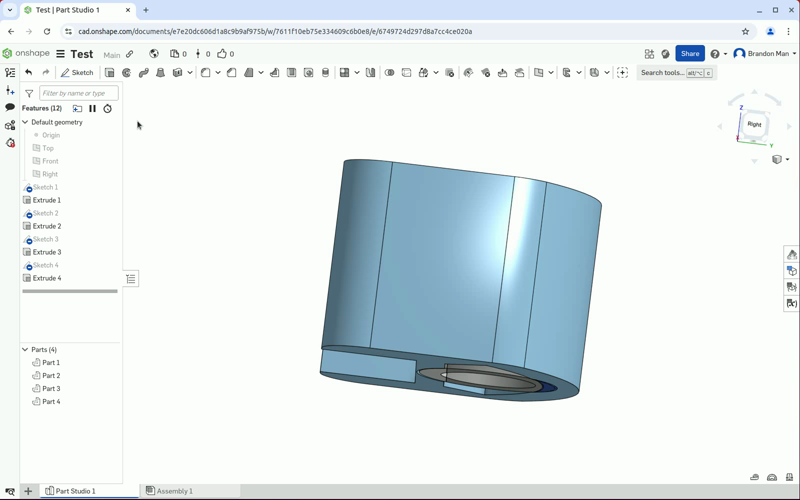
key(right, 3)
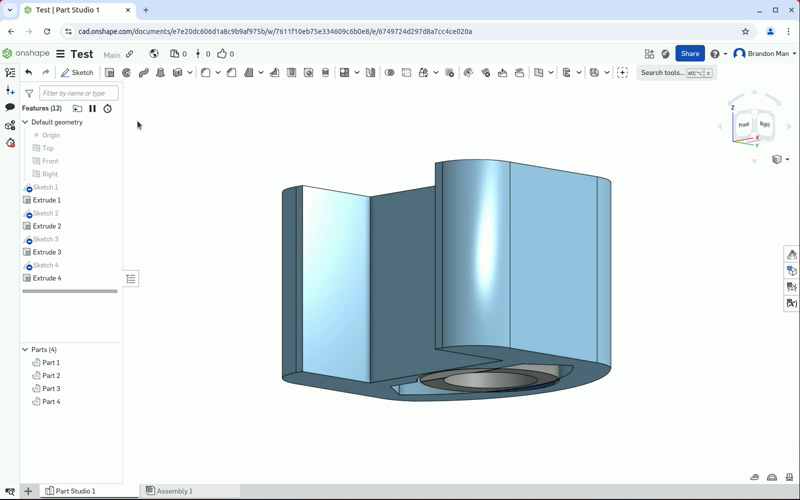
key(down, 3)
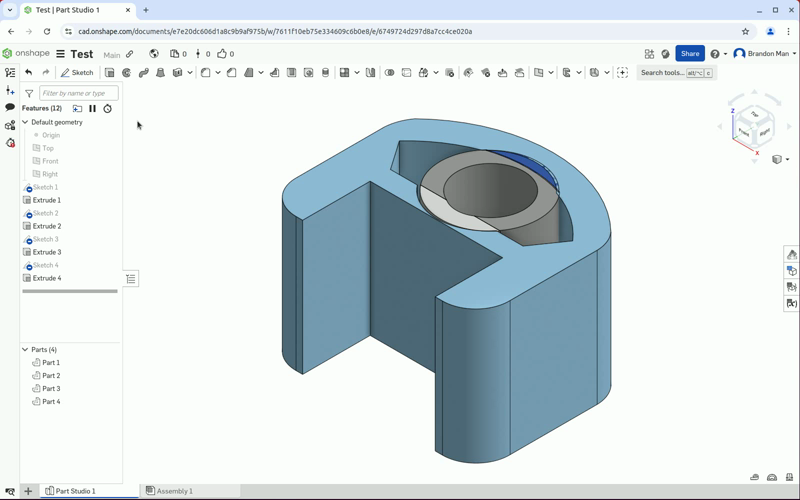
mouse_move(73, 189)
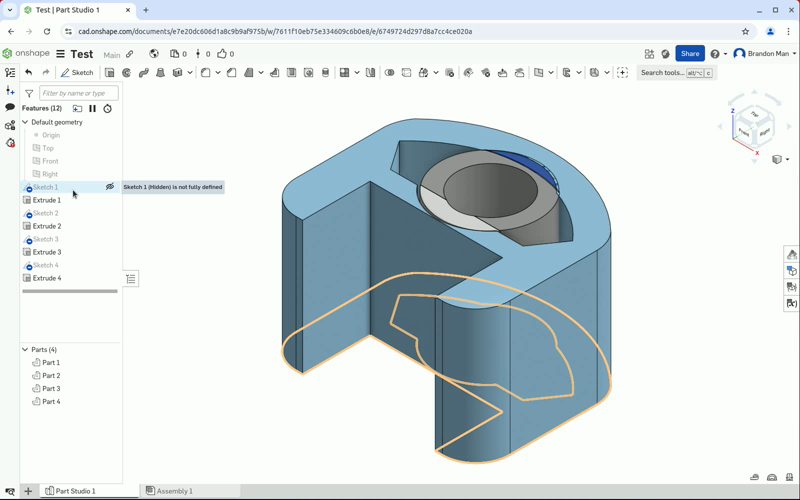
click(73, 189)